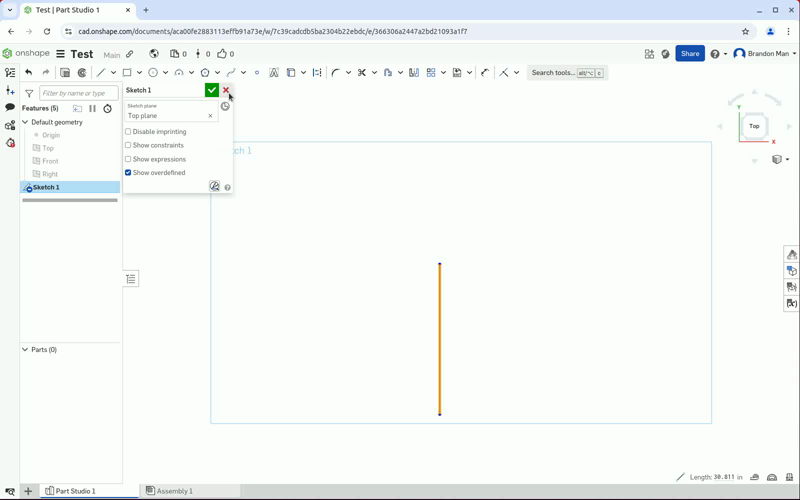
key(shift+h)
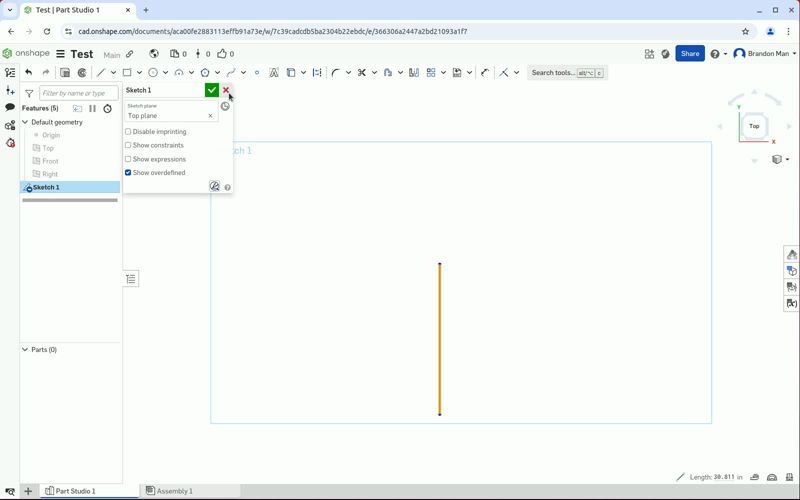
key(shift+s)
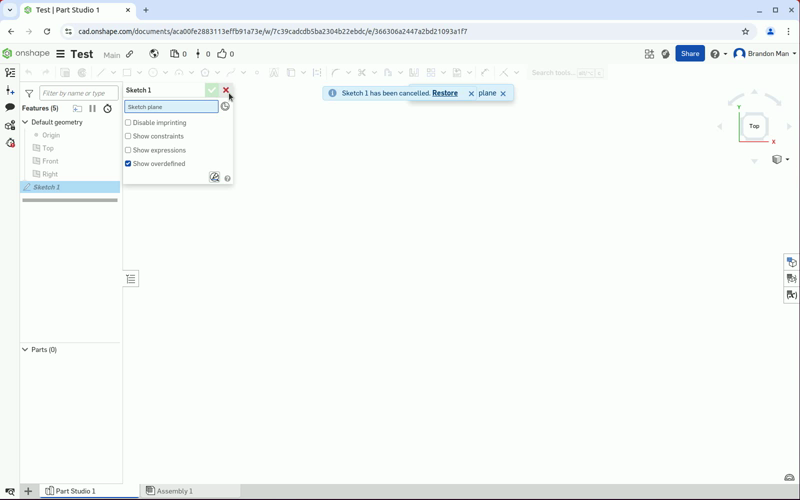
mouse_move(73, 150)
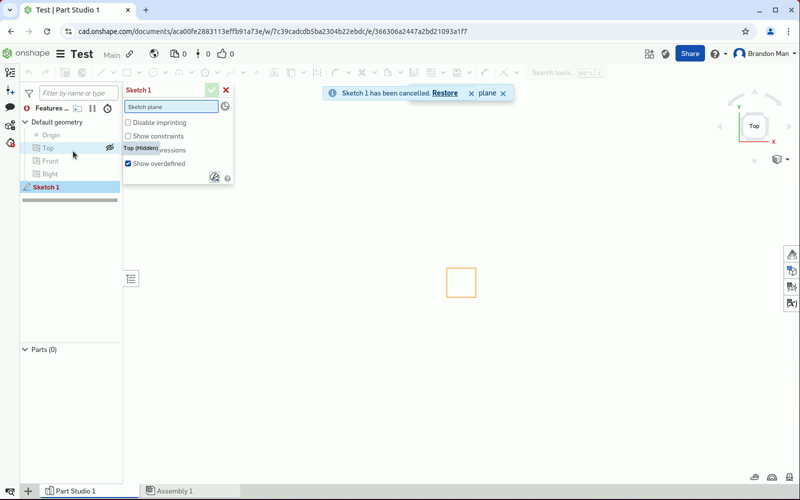
click(73, 150)
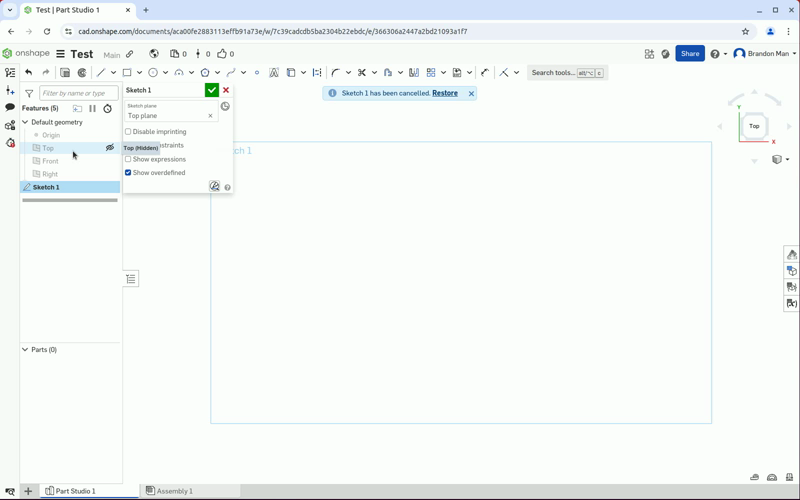
mouse_move(73, 352)
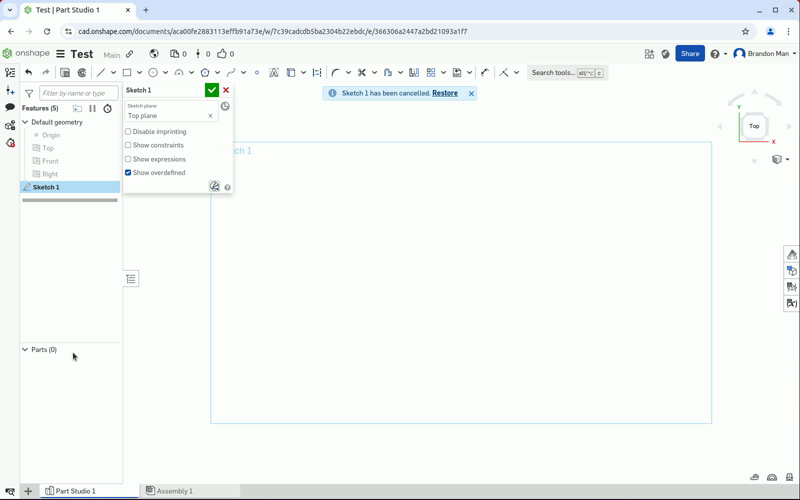
key(y)
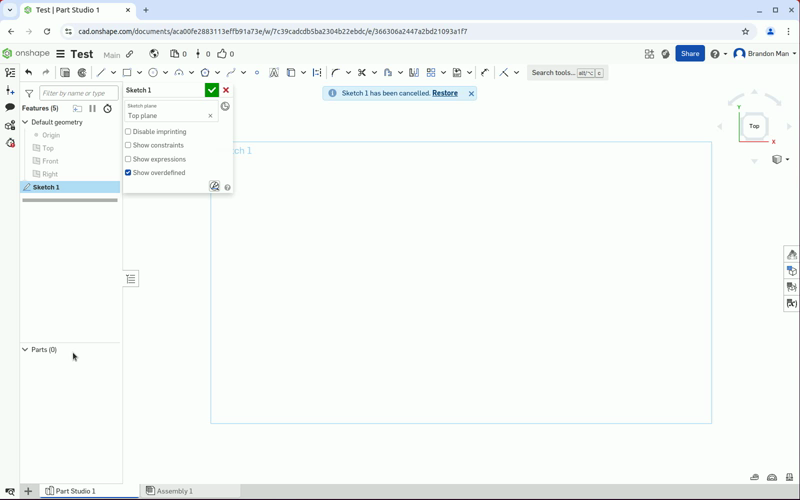
key(l)
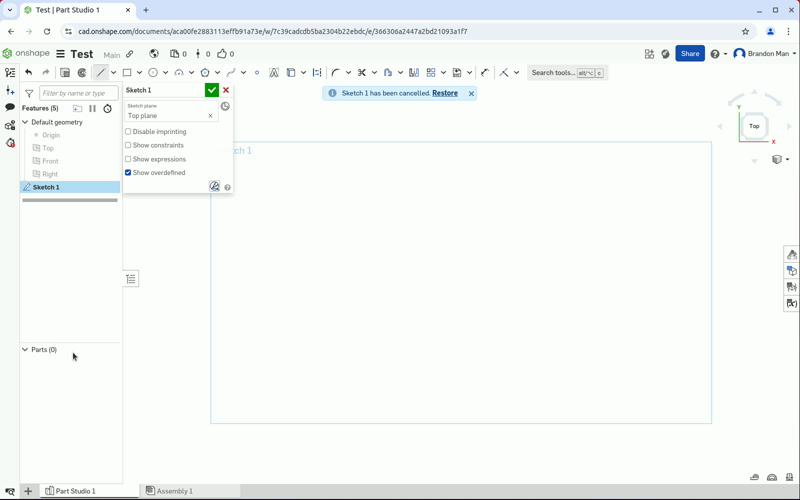
key_down(shift)
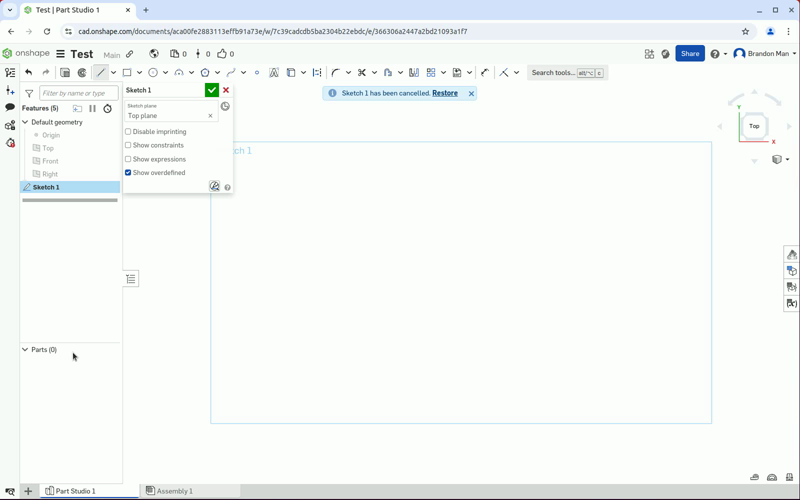
mouse_move(460, 357)
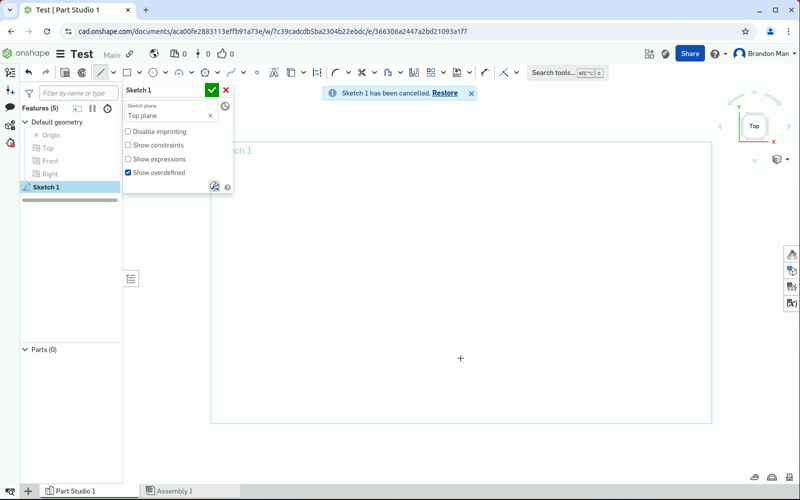
click(460, 357)
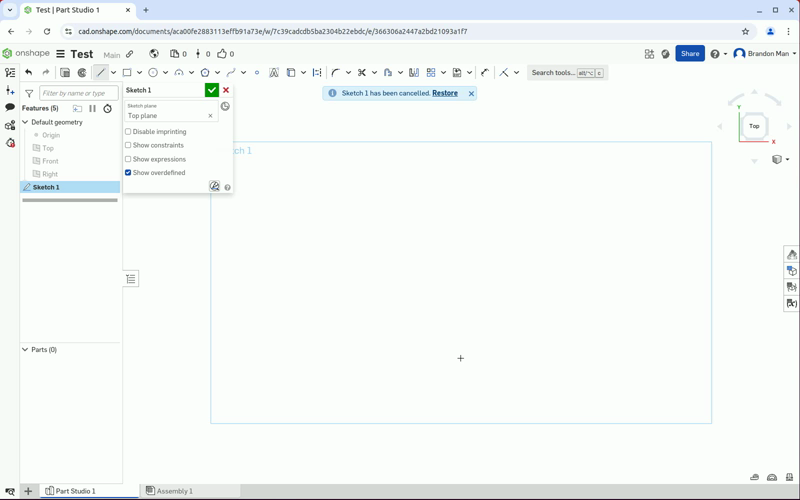
key_up(shift)
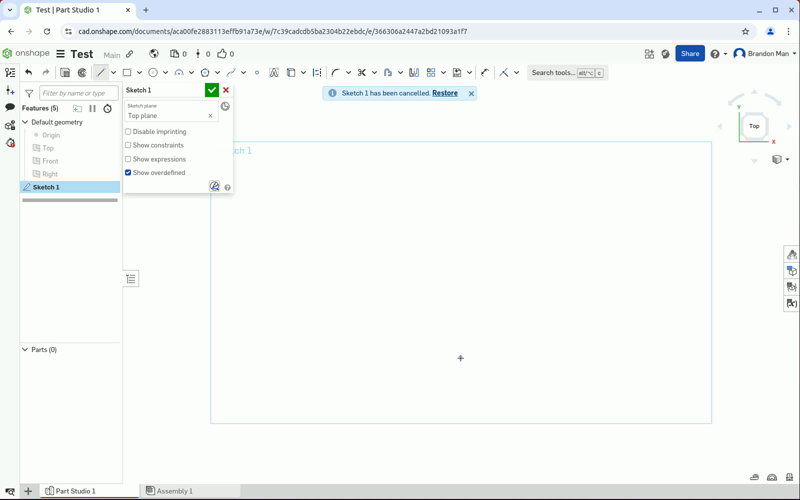
key_down(shift)
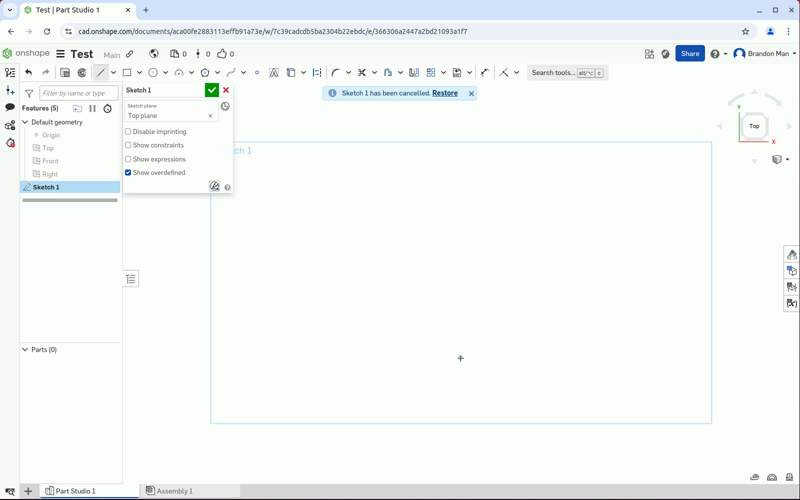
mouse_move(490, 357)
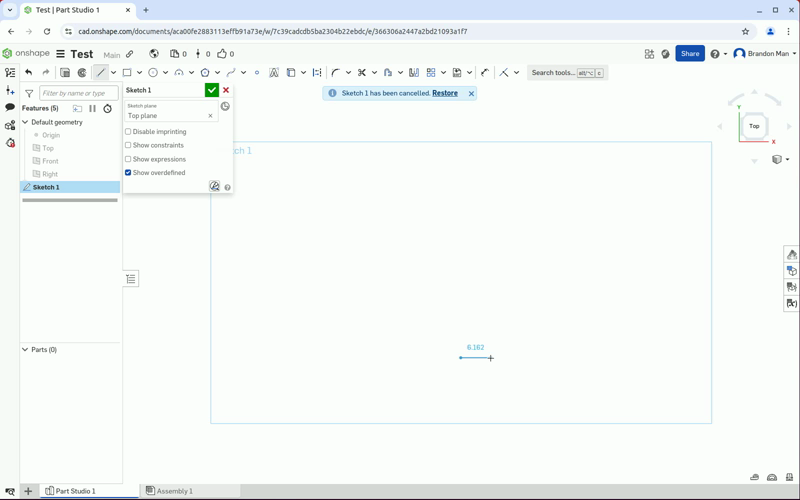
mouse_move(483, 357)
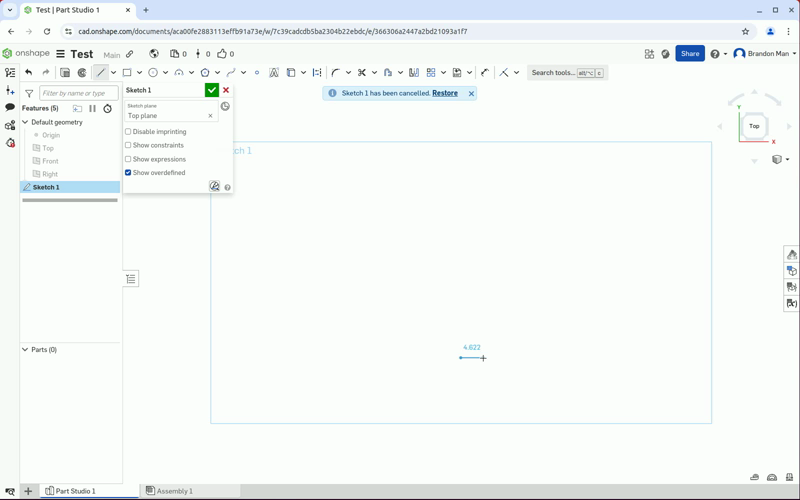
click(483, 357)
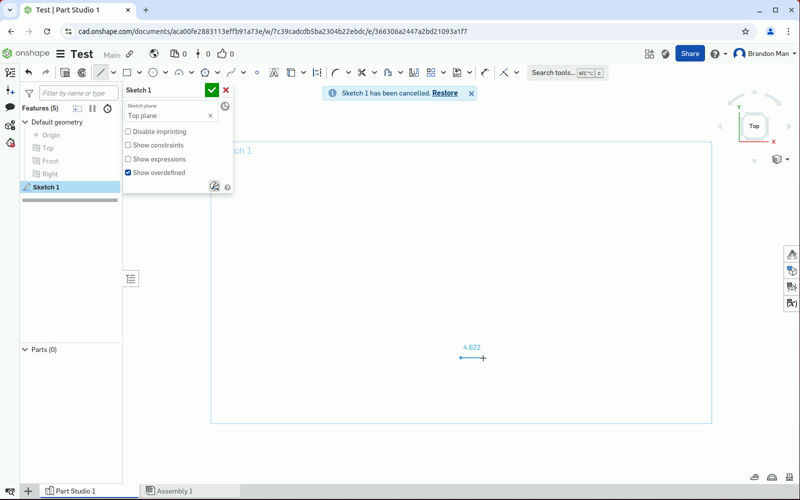
key_up(shift)
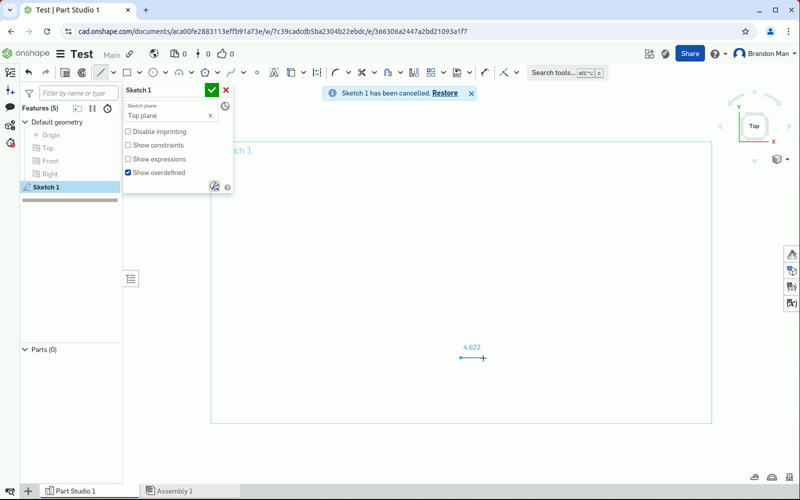
key_down(shift)
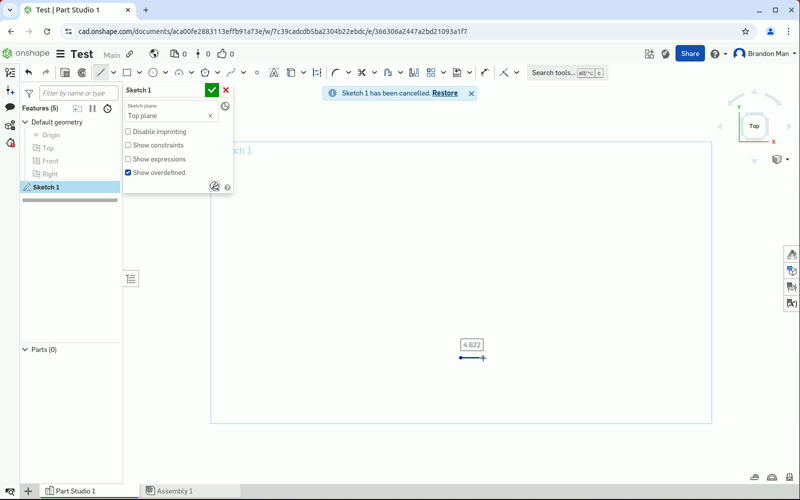
mouse_move(513, 357)
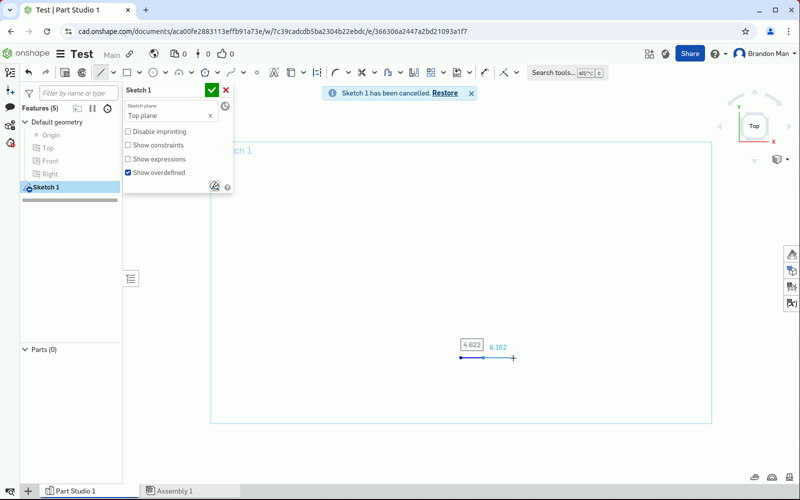
mouse_move(536, 357)
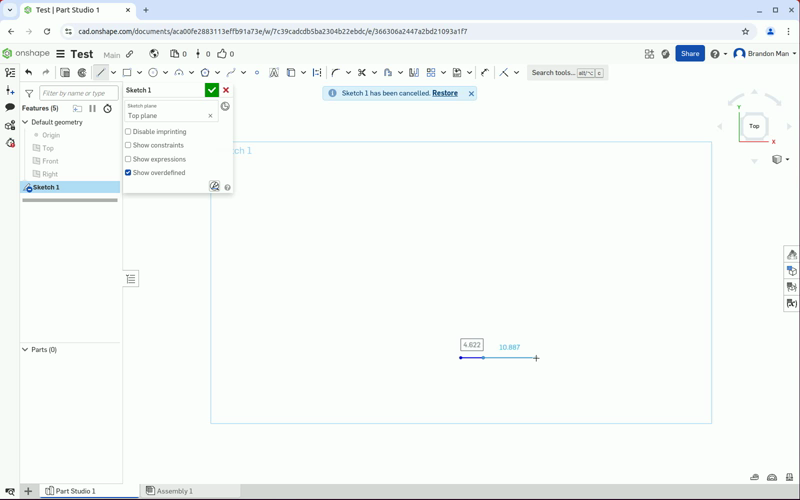
click(536, 357)
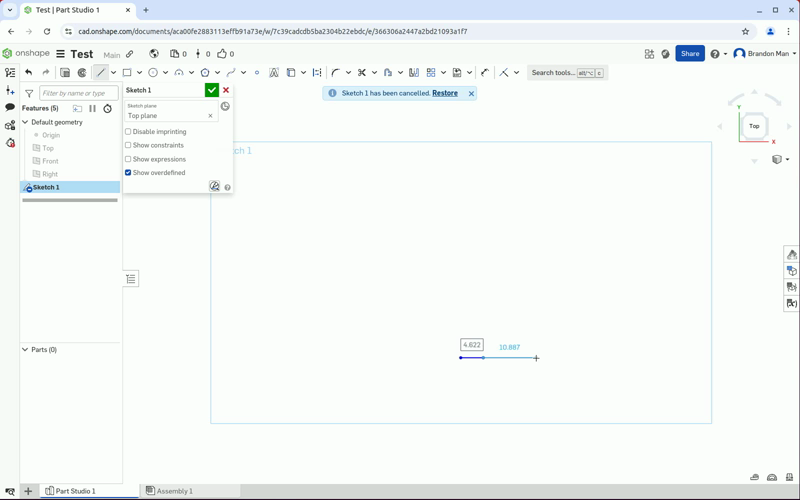
key_up(shift)
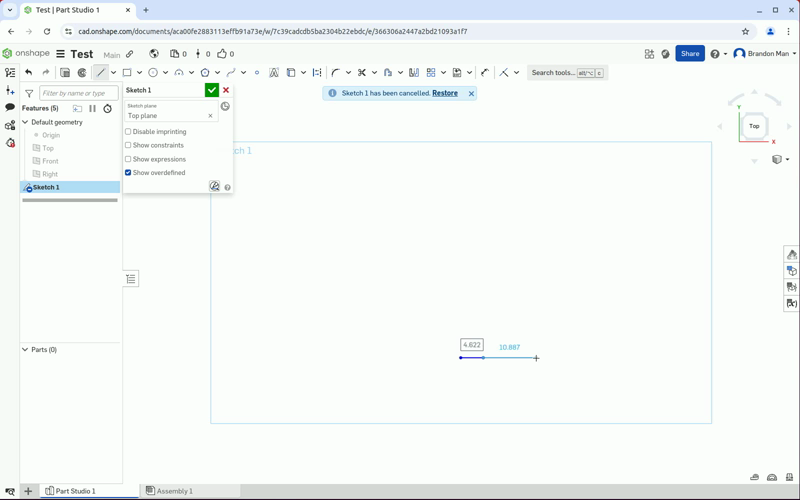
key(esc)
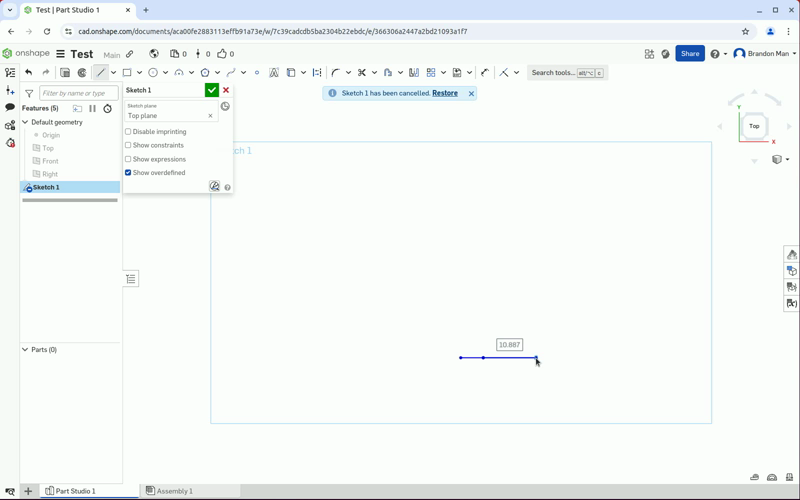
key(a)
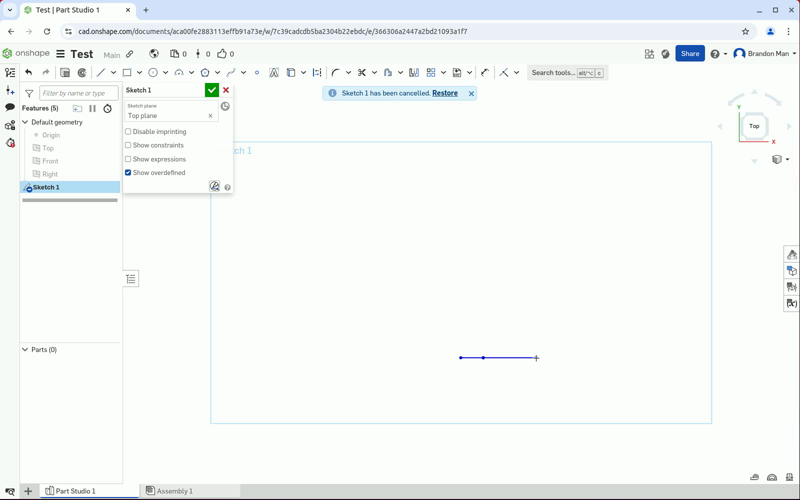
mouse_move(536, 357)
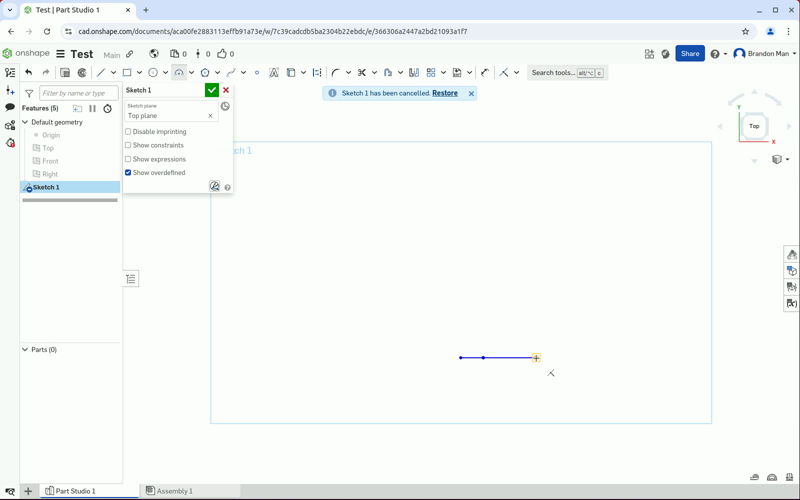
click(536, 357)
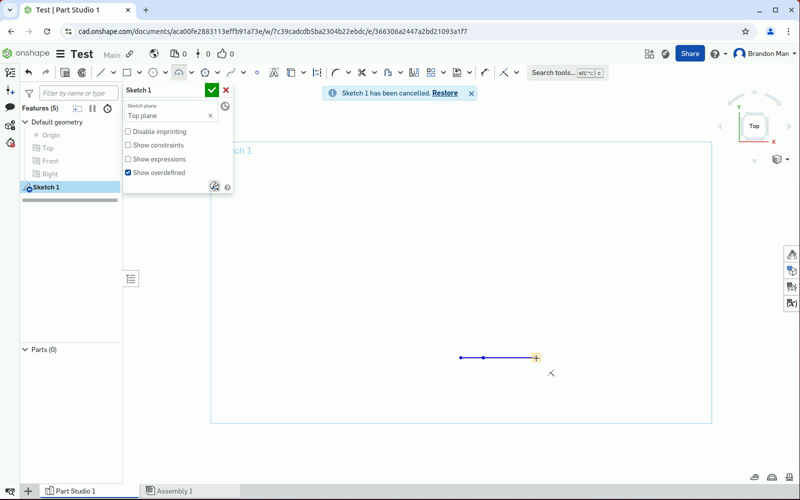
key_down(shift)
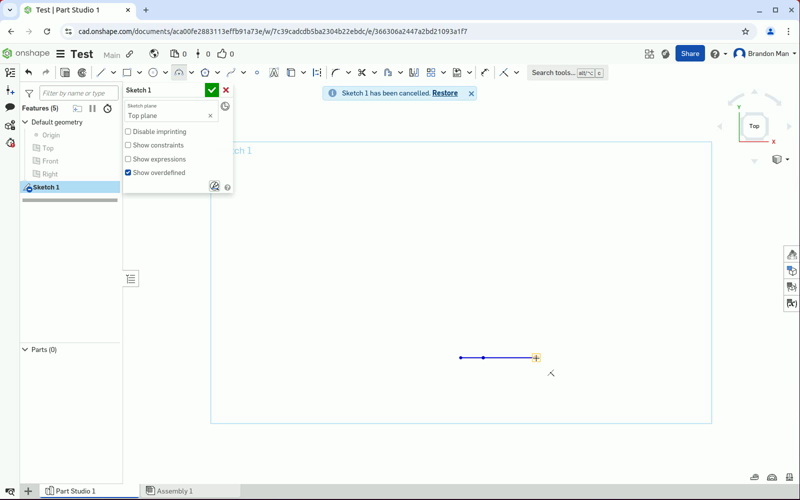
mouse_move(536, 282)
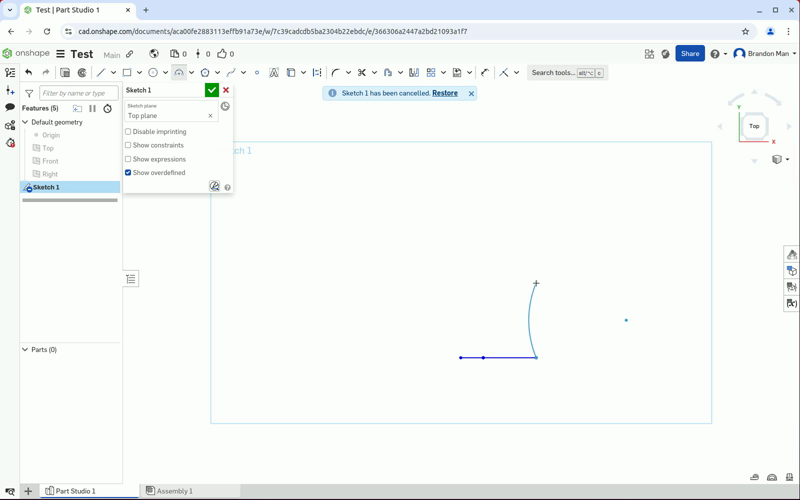
click(536, 282)
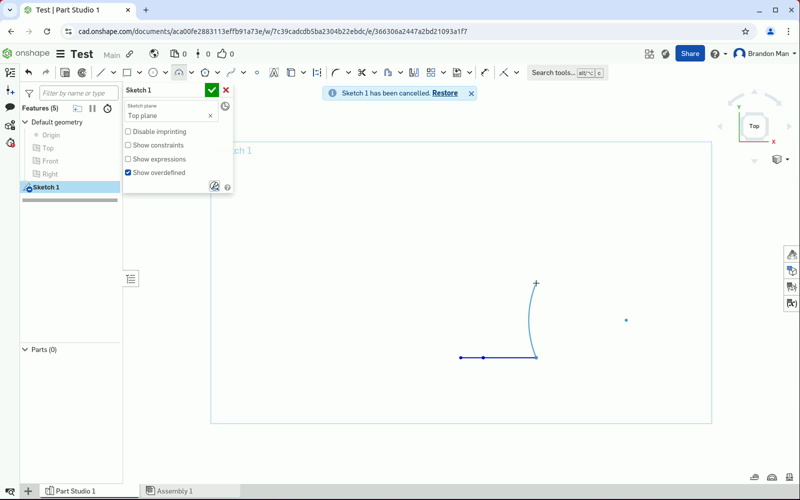
mouse_move(498, 320)
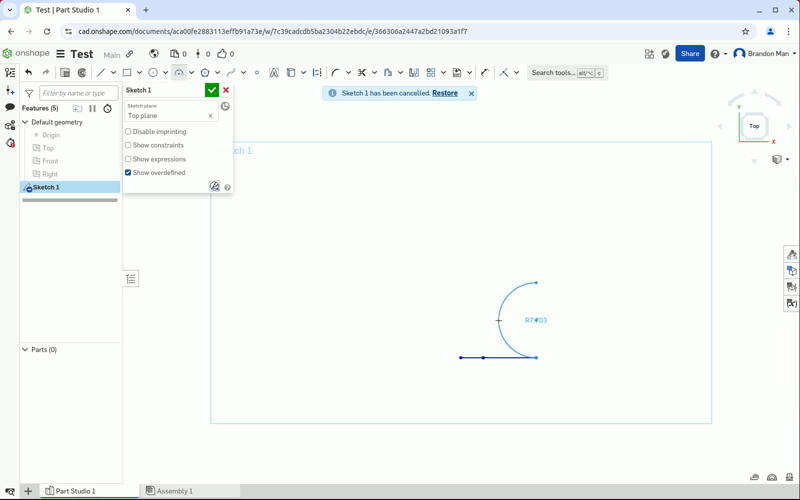
click(498, 320)
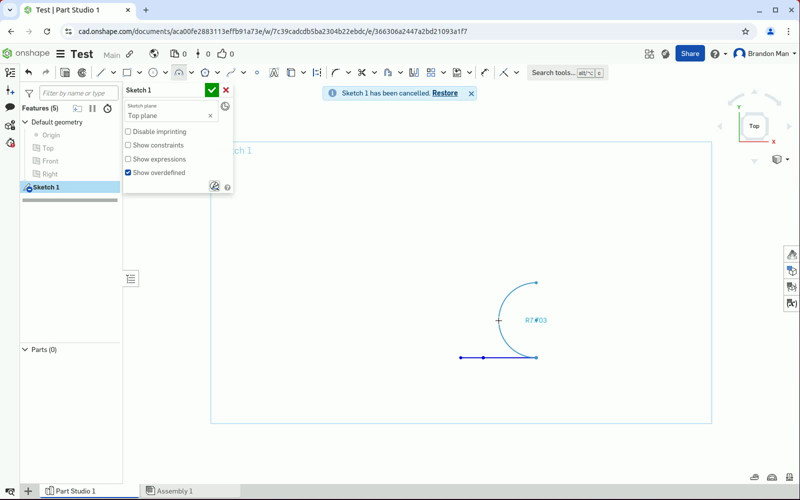
key_up(shift)
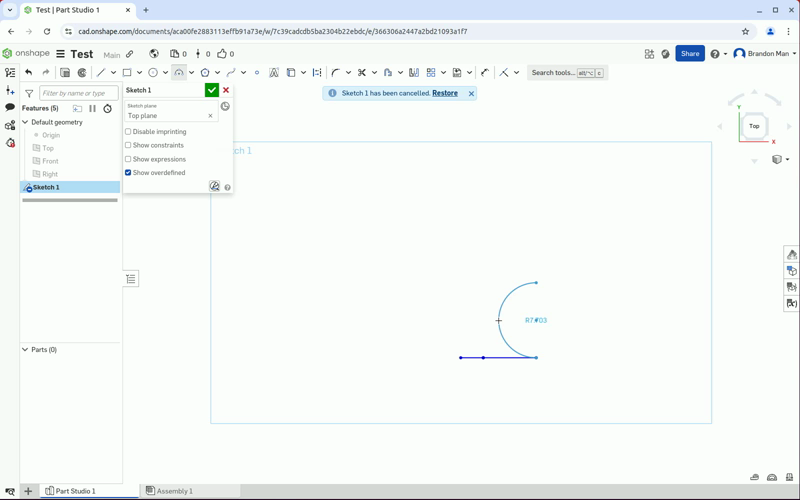
key(esc)
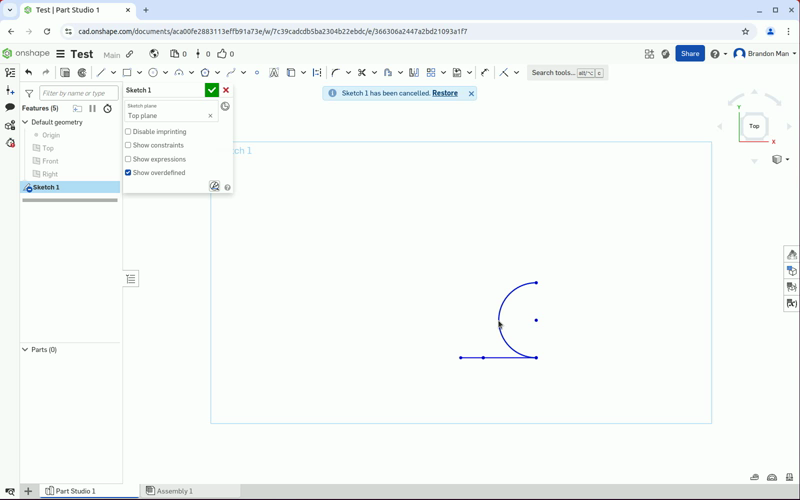
key(l)
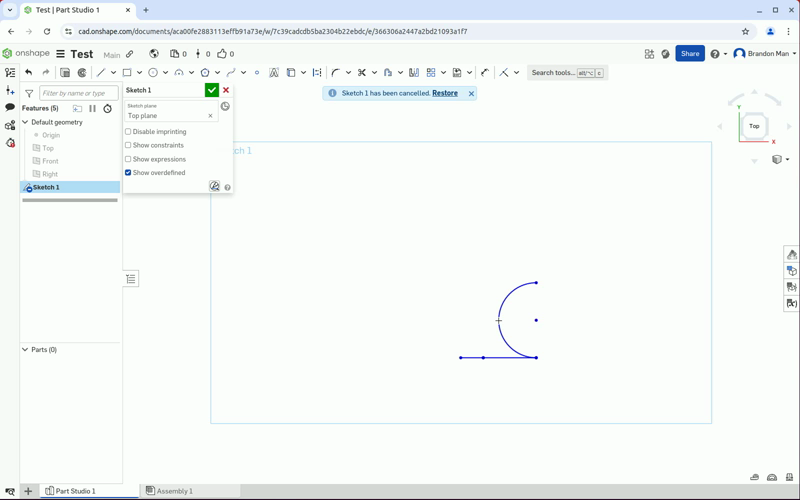
mouse_move(536, 282)
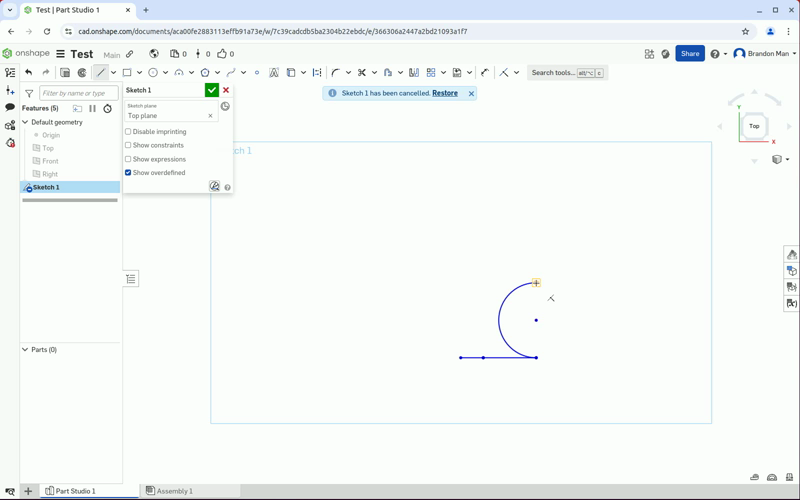
click(536, 282)
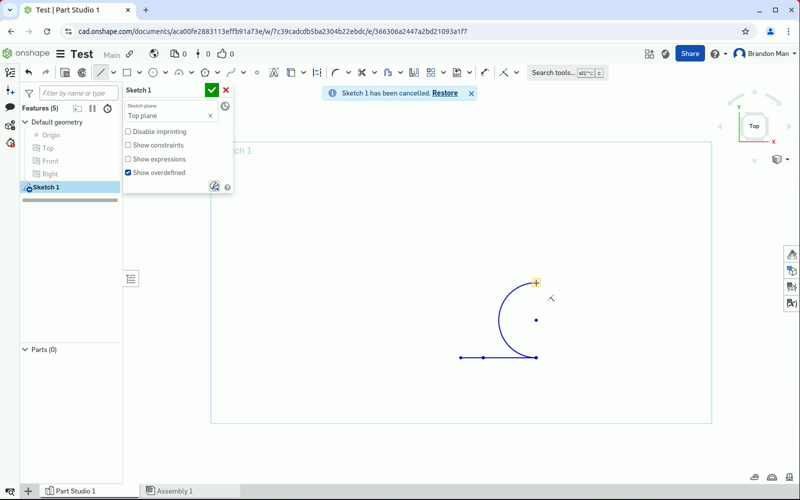
key_down(shift)
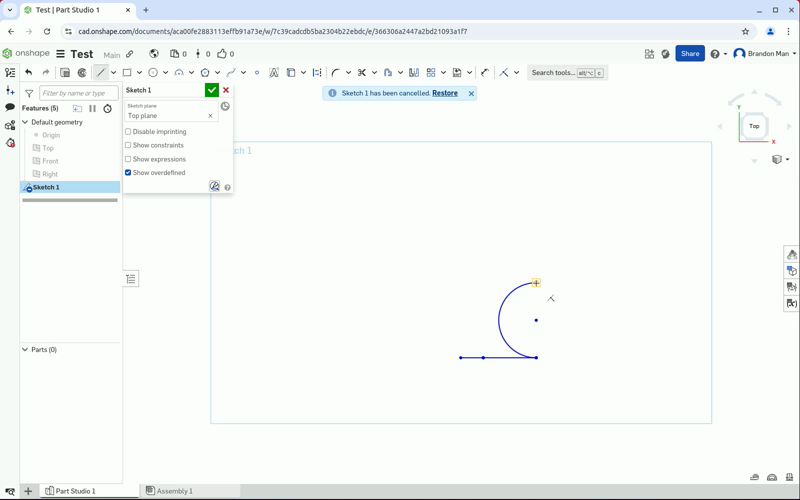
mouse_move(460, 282)
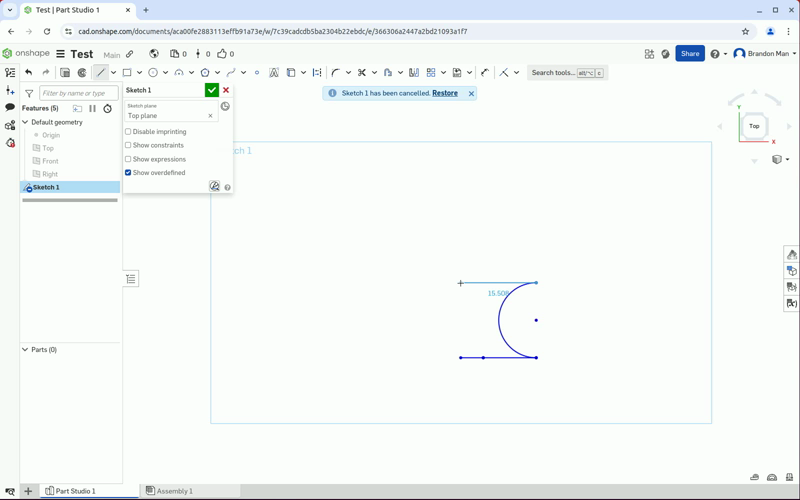
click(460, 282)
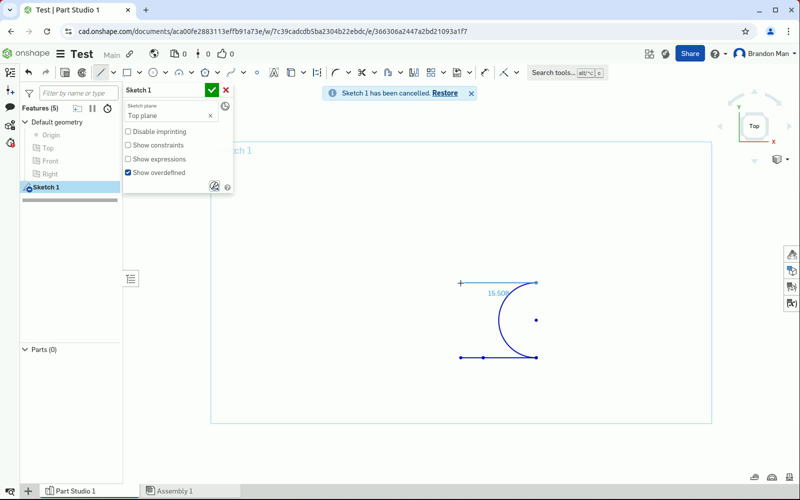
key_up(shift)
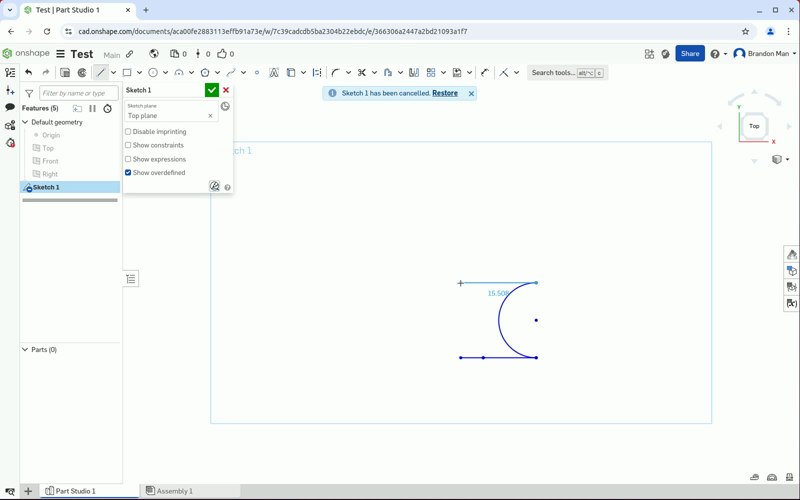
key_down(shift)
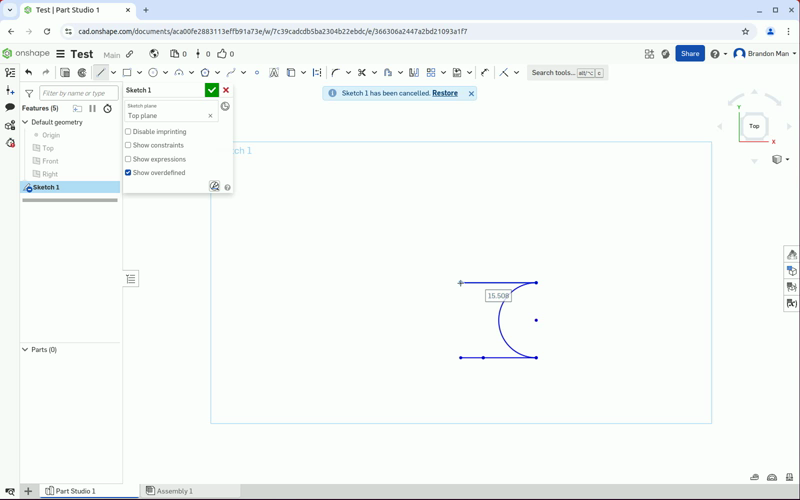
mouse_move(460, 357)
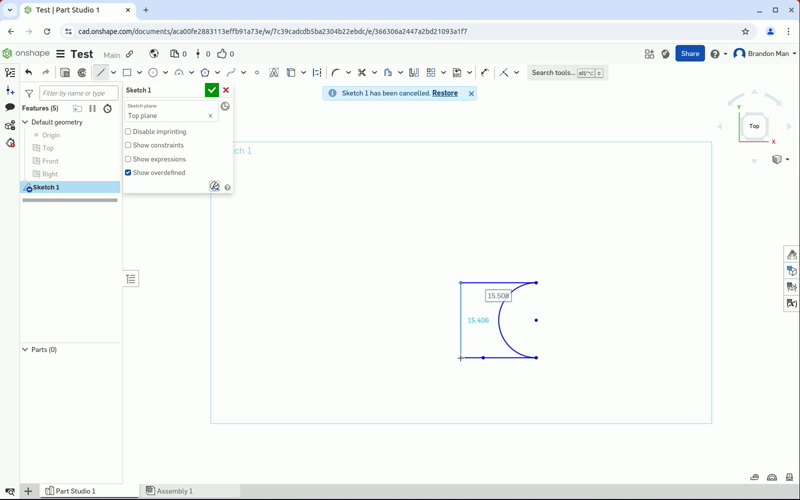
key_up(shift)
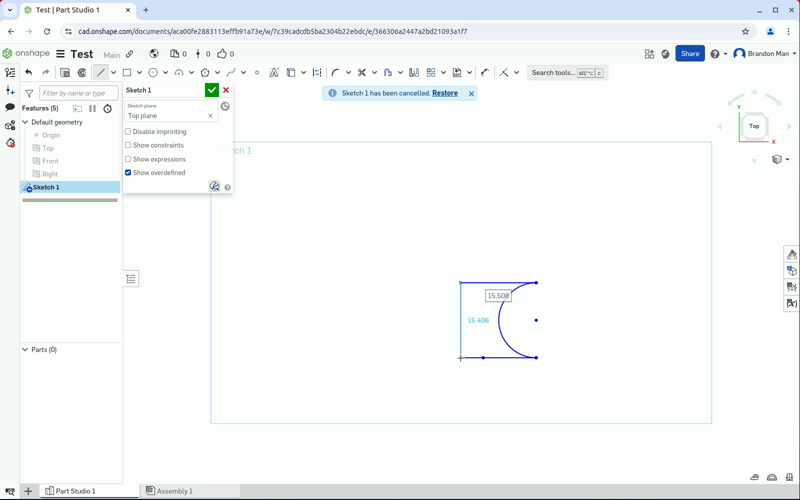
click(460, 357)
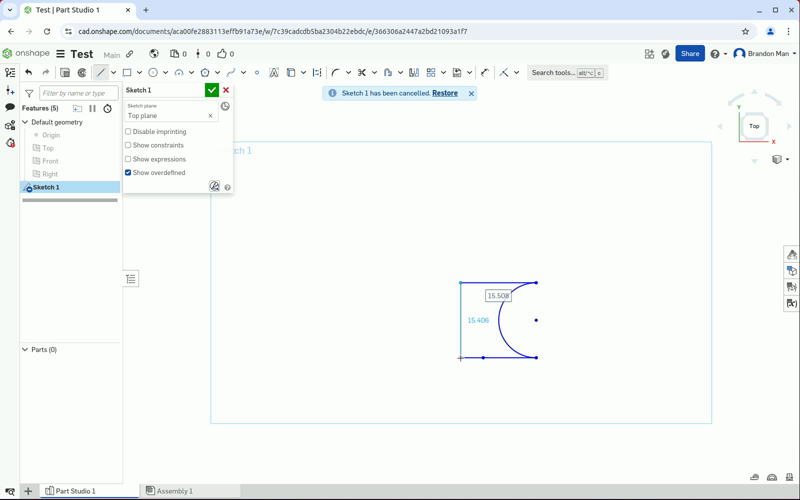
key(esc)
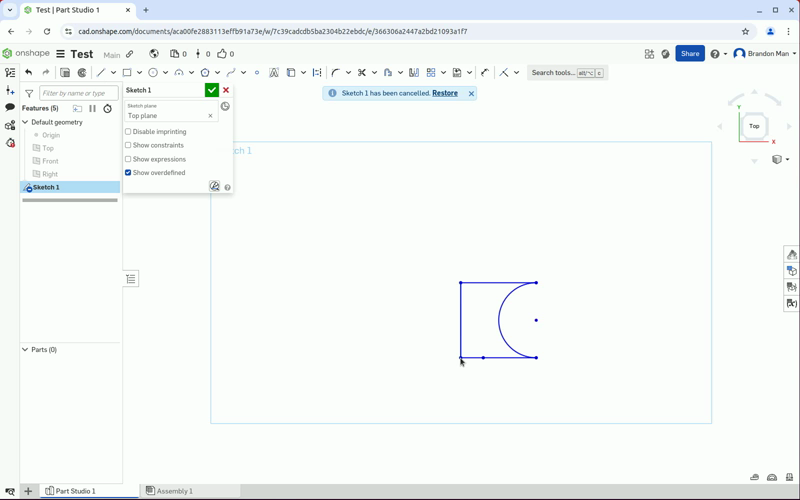
mouse_move(469, 314)
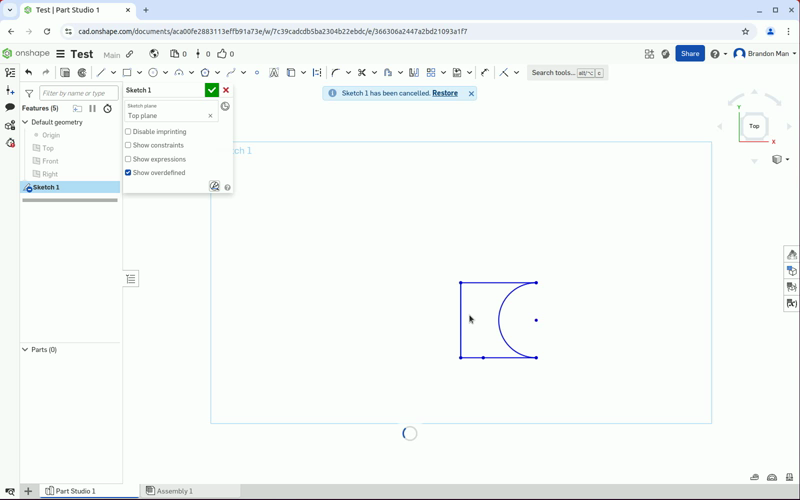
scroll(6)
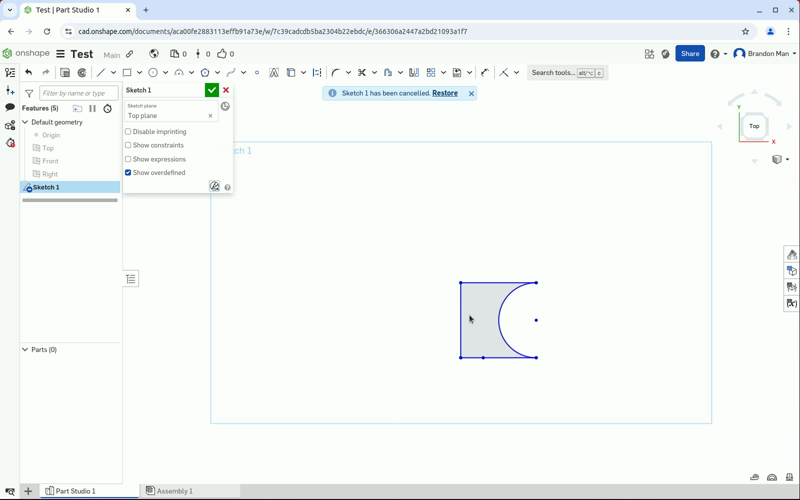
scroll(6)
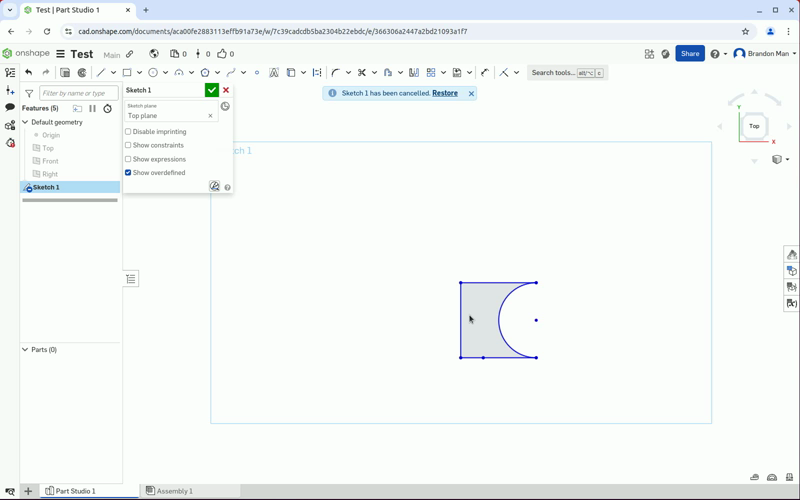
scroll(6)
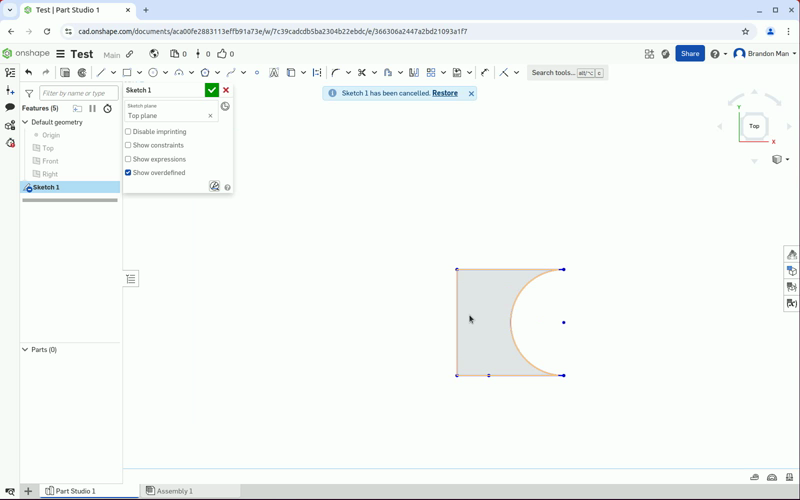
scroll(6)
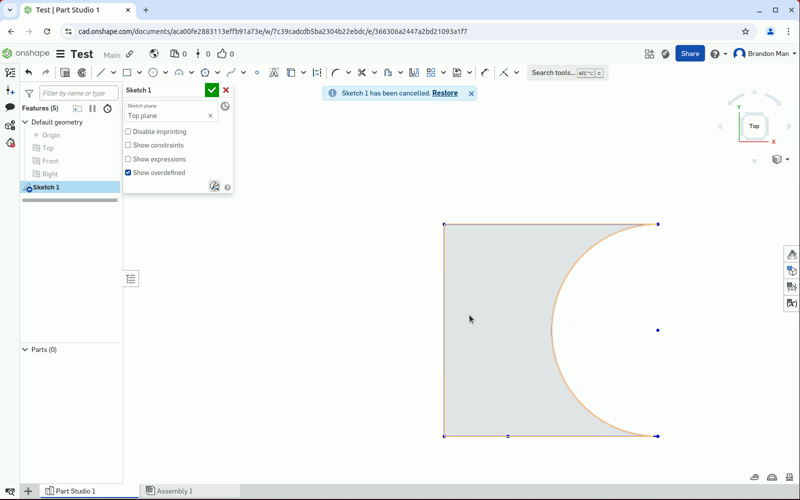
scroll(6)
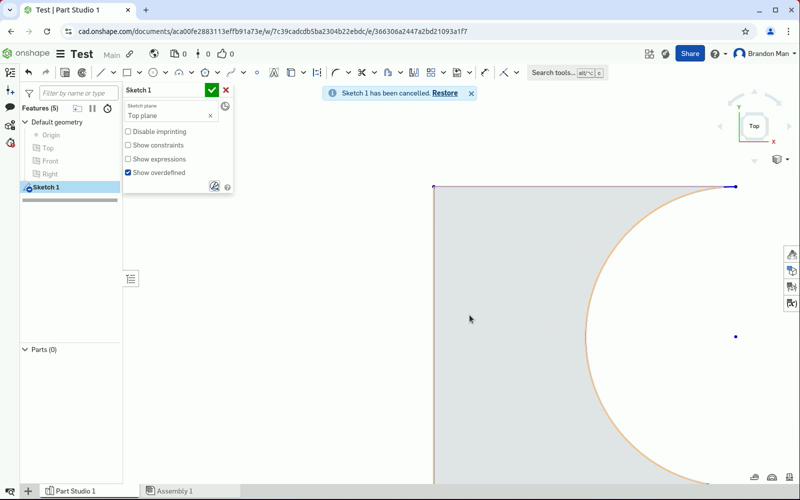
scroll(6)
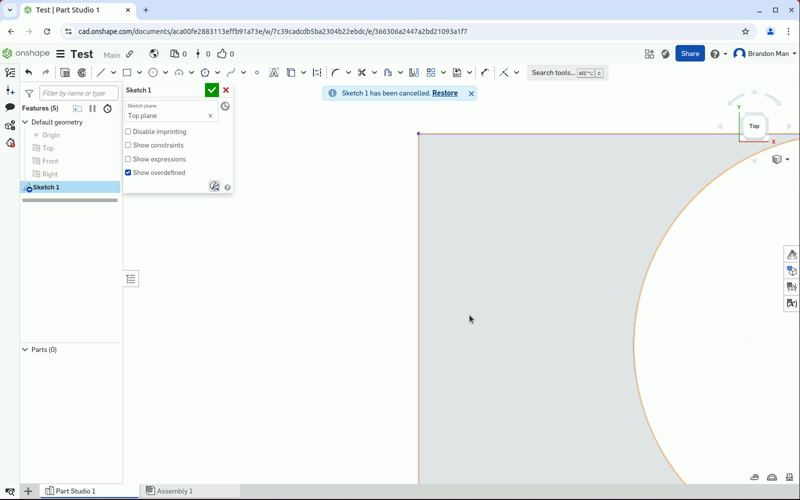
scroll(6)
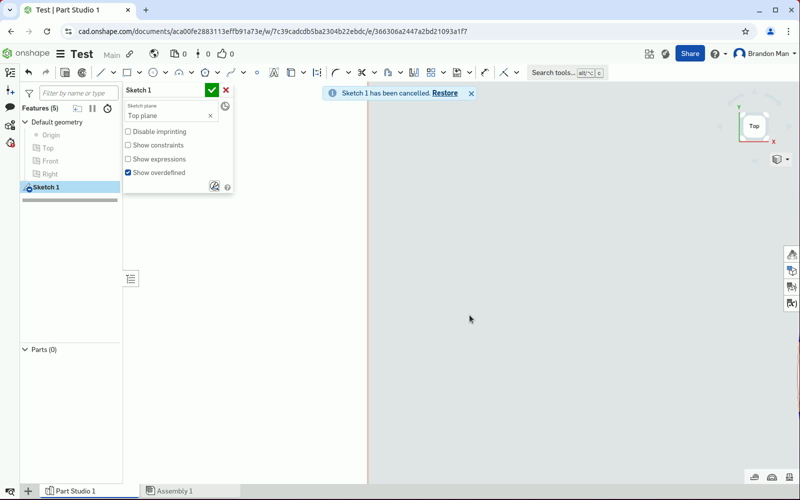
click(469, 314)
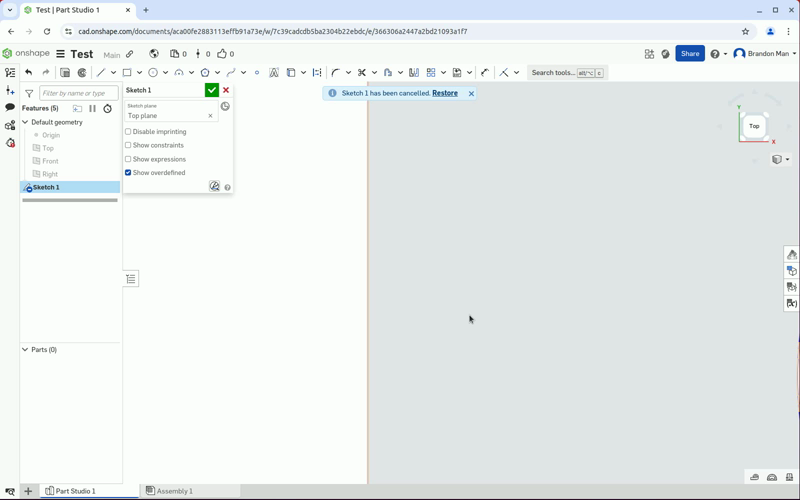
scroll(-6)
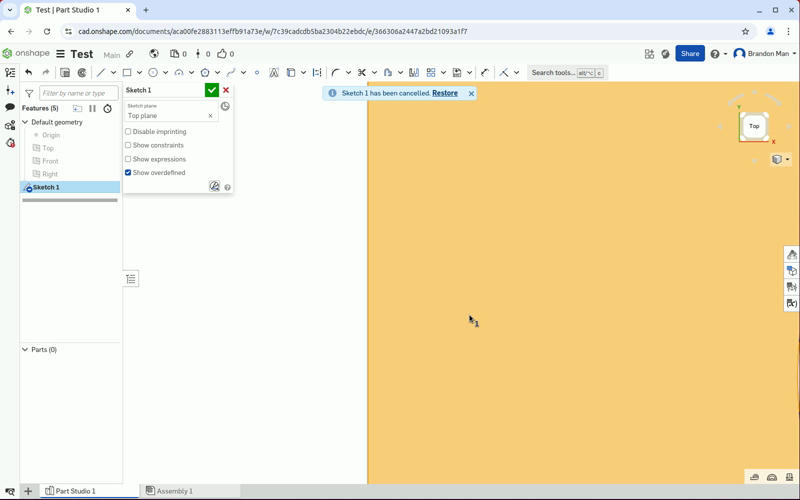
scroll(-6)
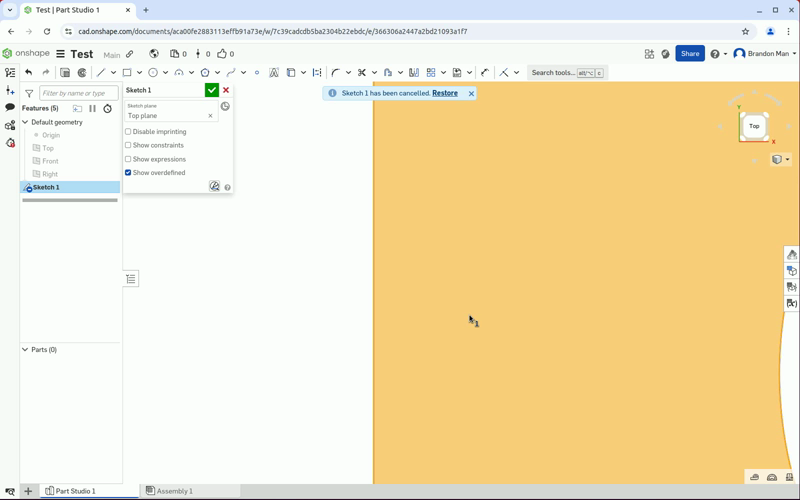
scroll(-6)
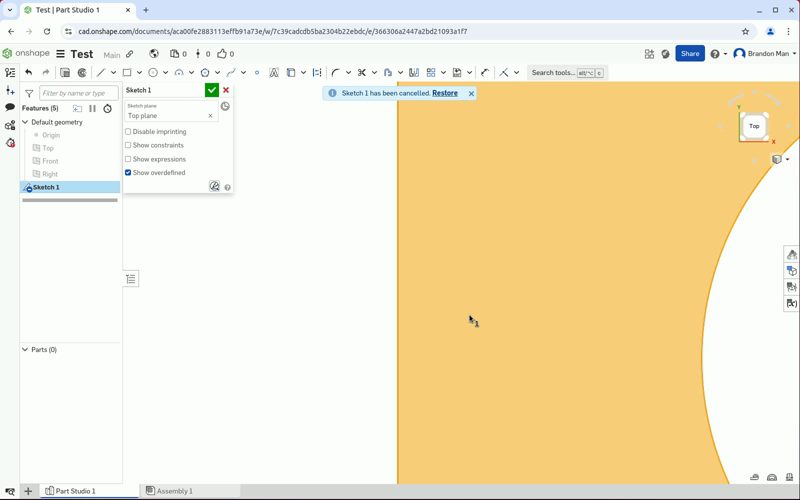
scroll(-6)
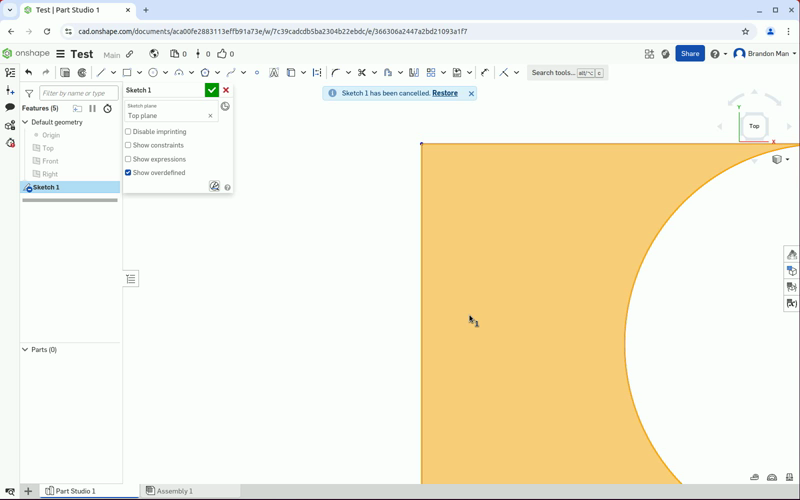
scroll(-6)
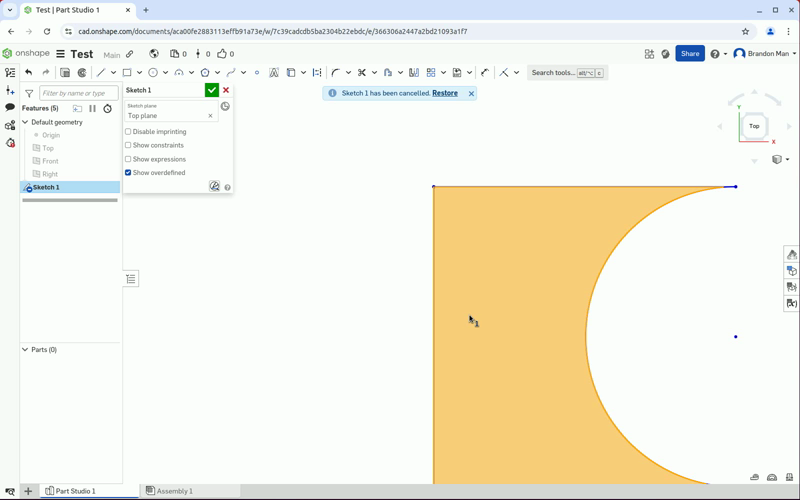
scroll(-6)
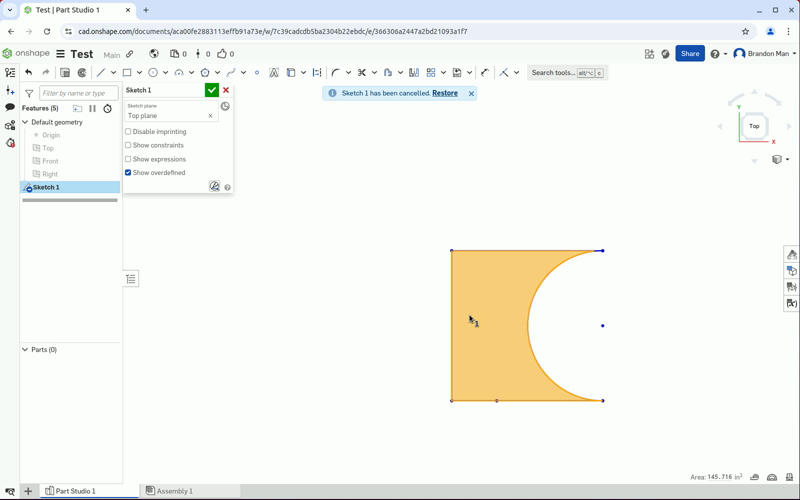
scroll(-6)
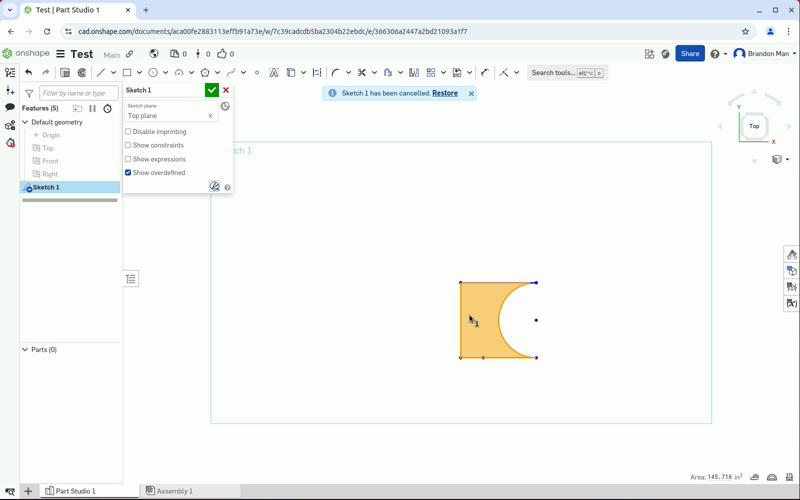
mouse_move(73, 352)
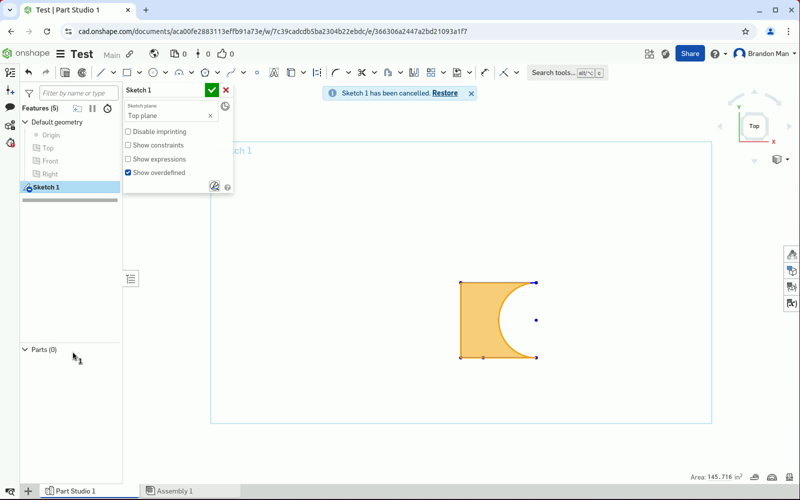
key(shift+y)
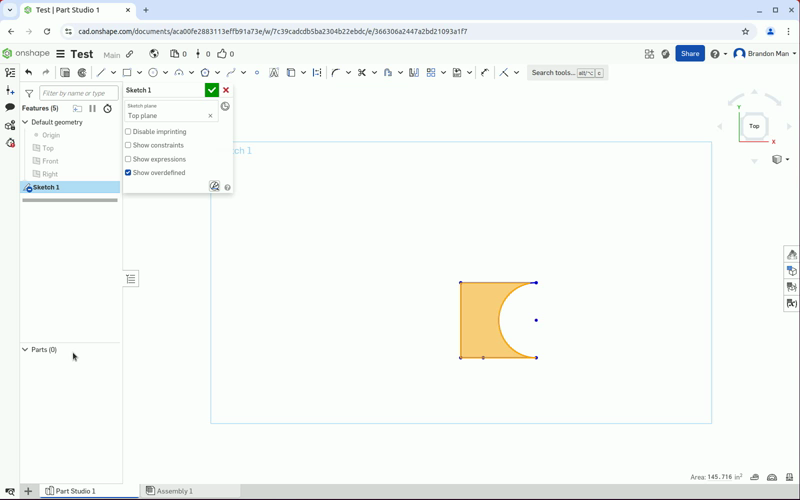
key(shift+e)
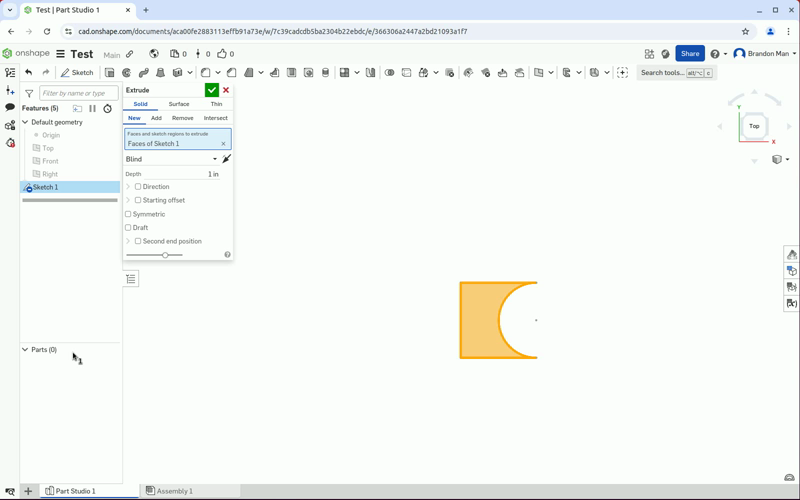
mouse_move(143, 106)
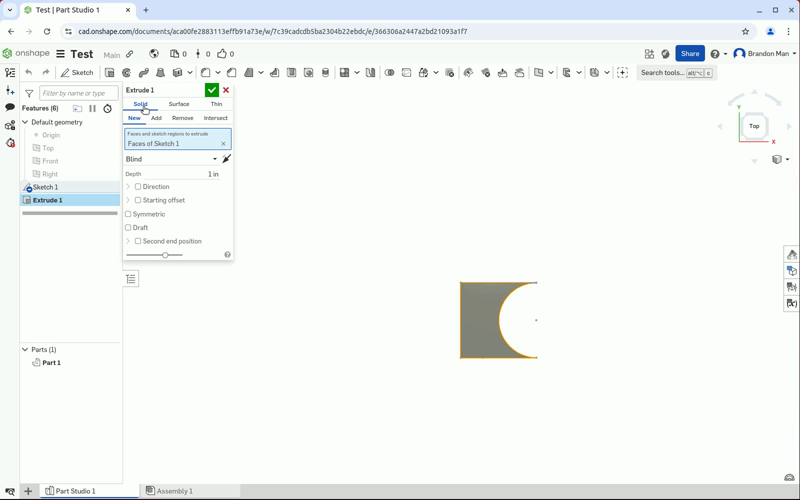
click(143, 106)
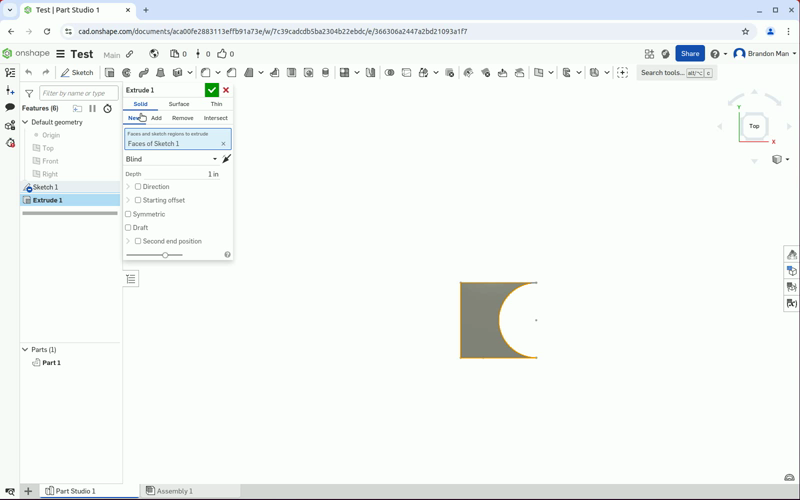
mouse_move(137, 120)
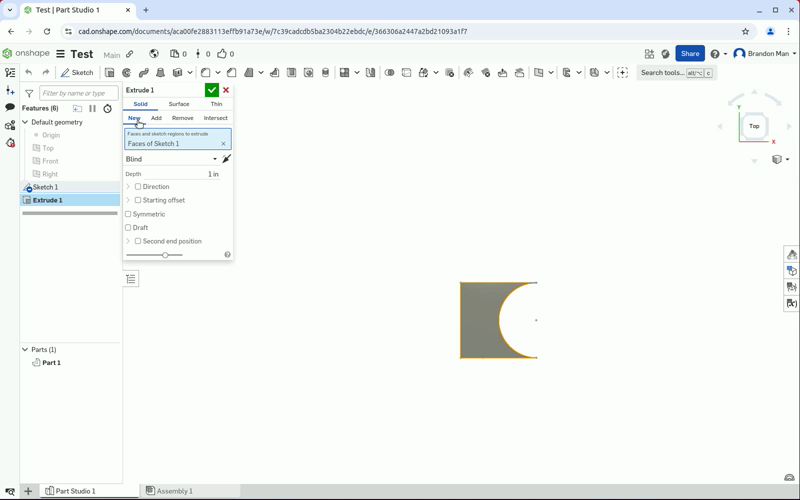
click(137, 120)
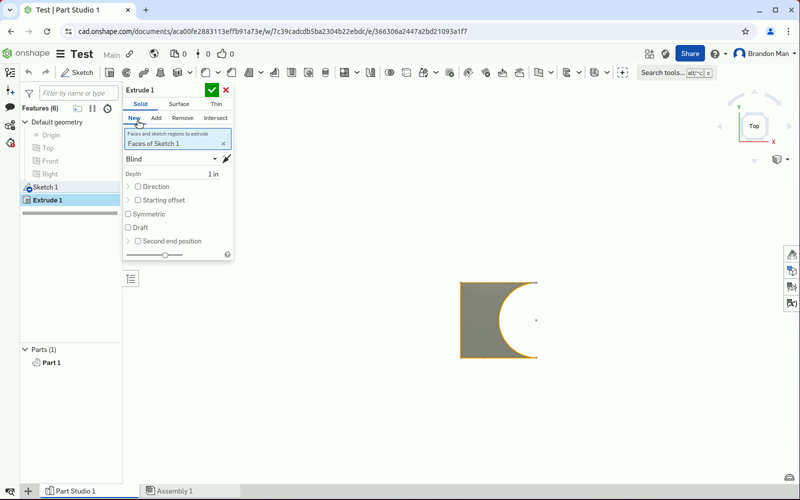
key(tab, 4)
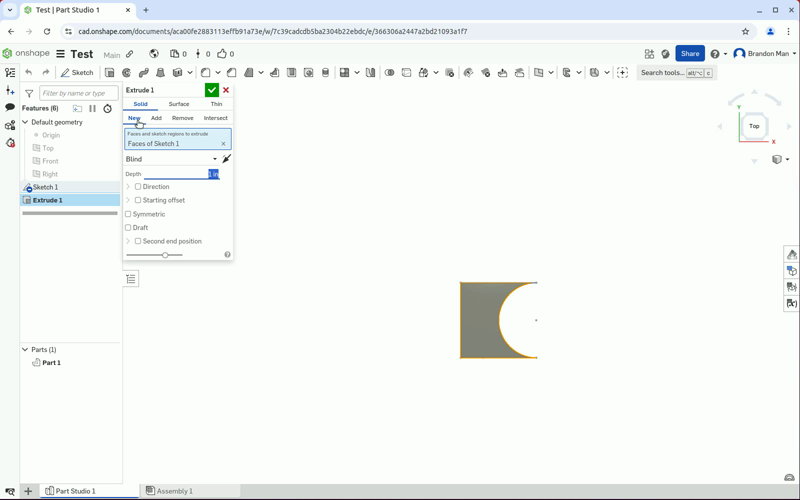
text(4.574)
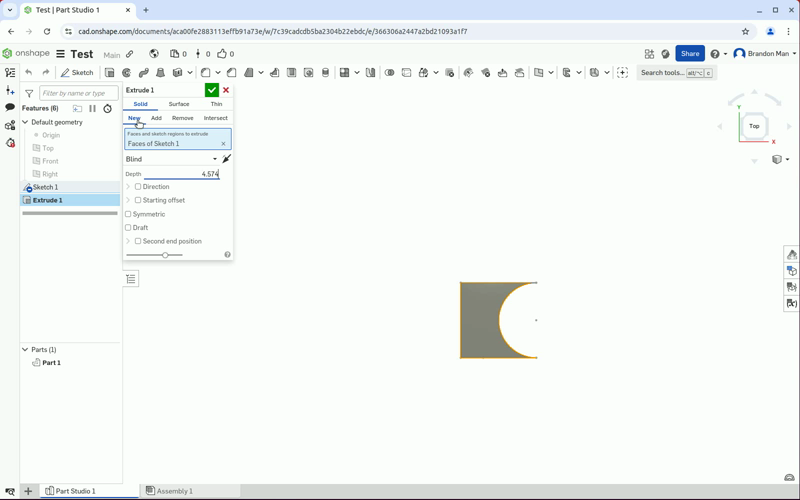
key(enter)
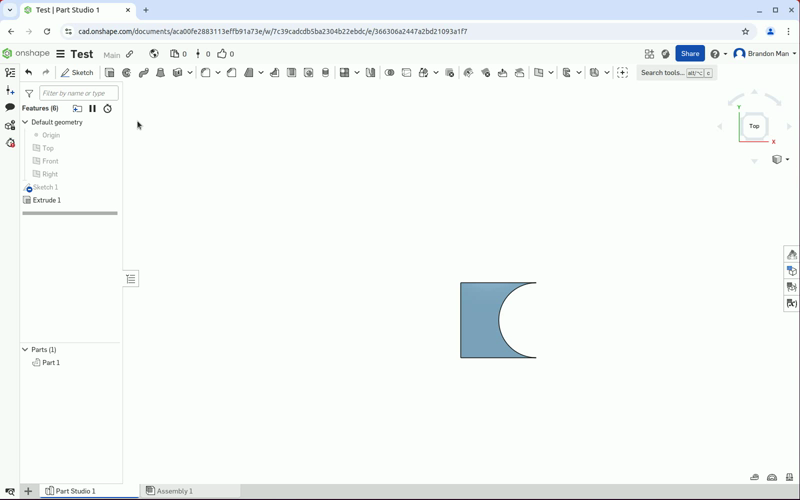
key(shift+h)
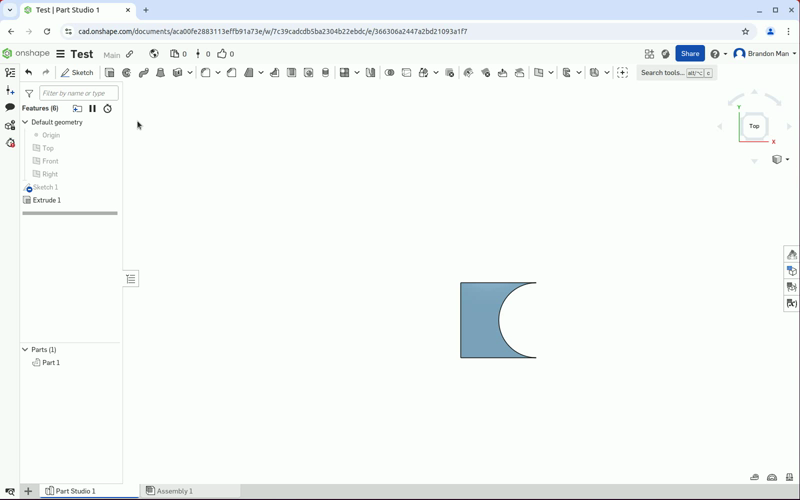
key(shift+h)
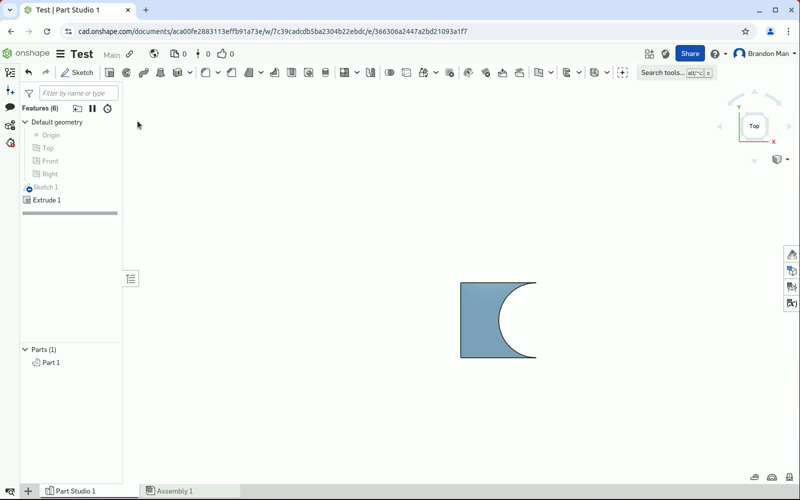
mouse_move(73, 189)
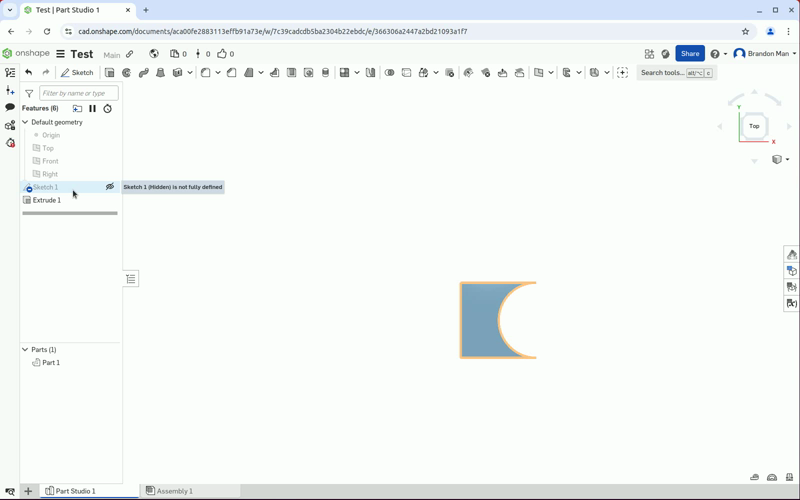
click(73, 189)
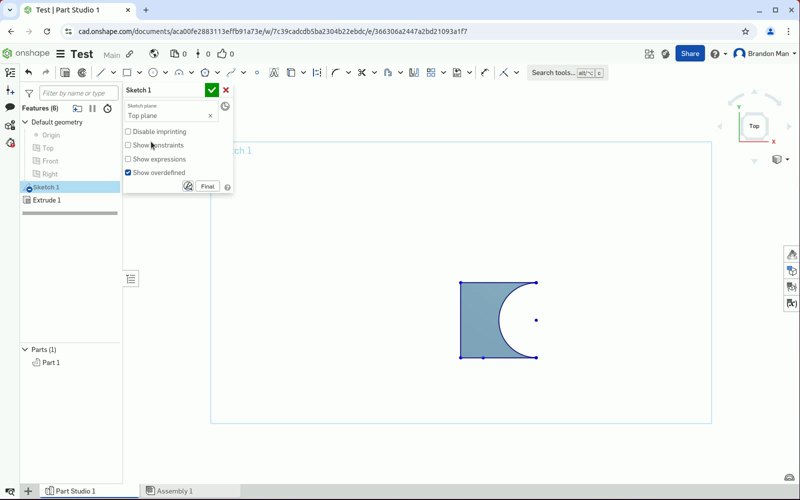
mouse_move(229, 92)
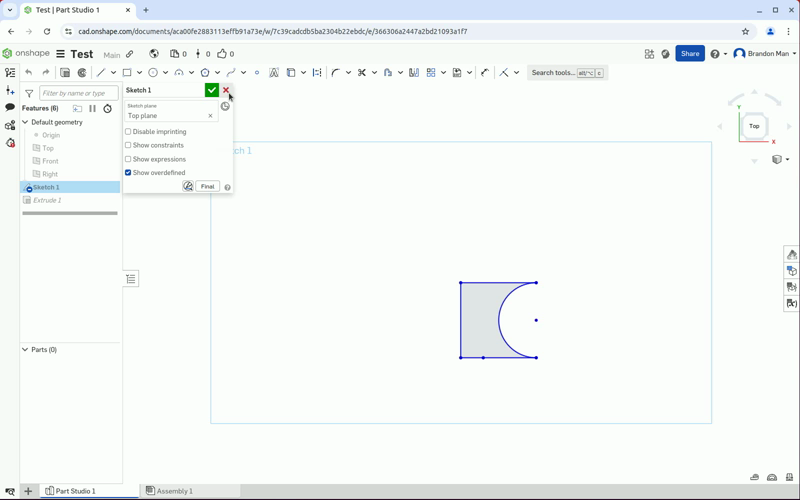
click(229, 92)
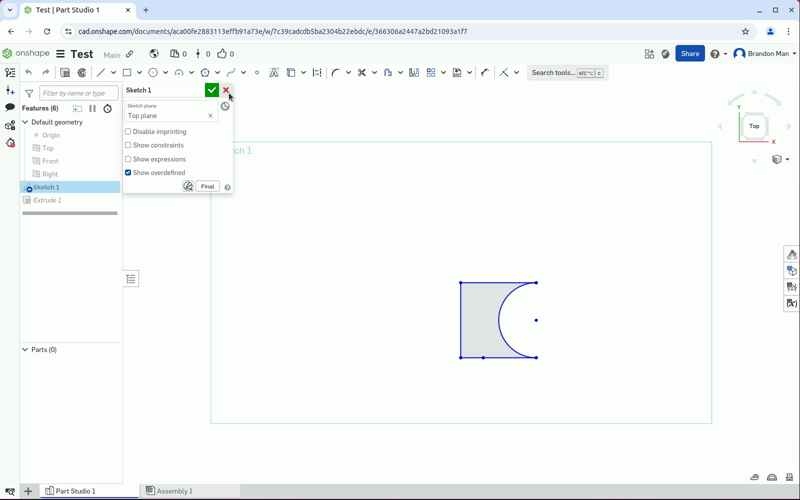
key(shift+s)
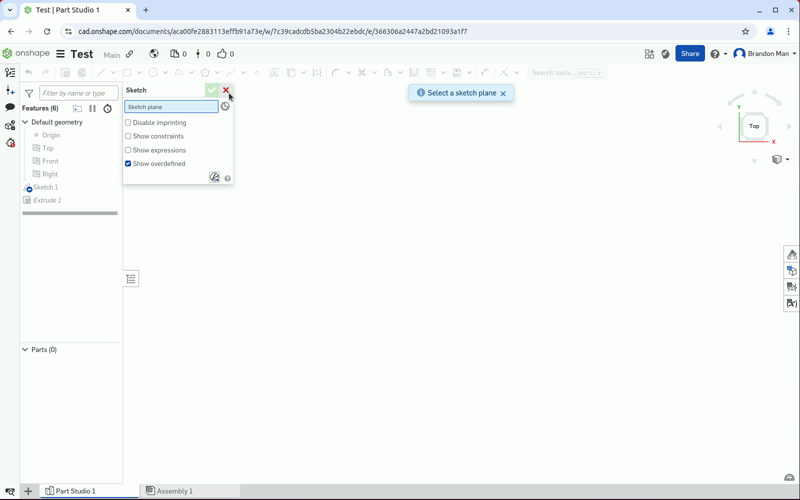
mouse_move(73, 150)
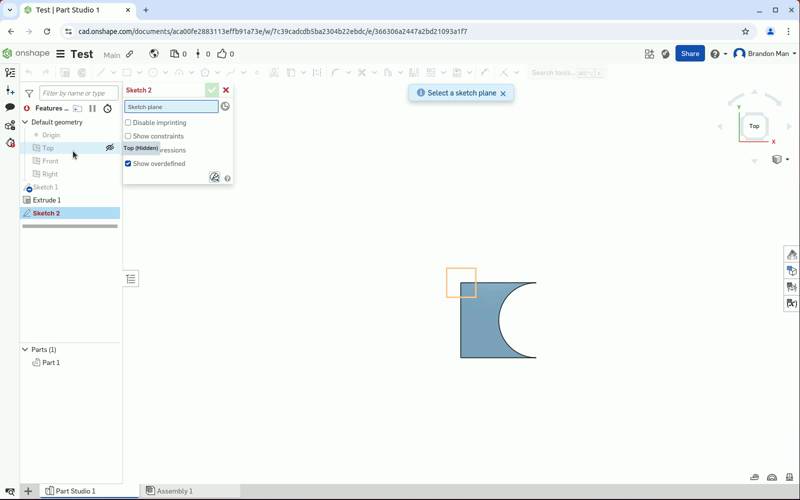
click(73, 150)
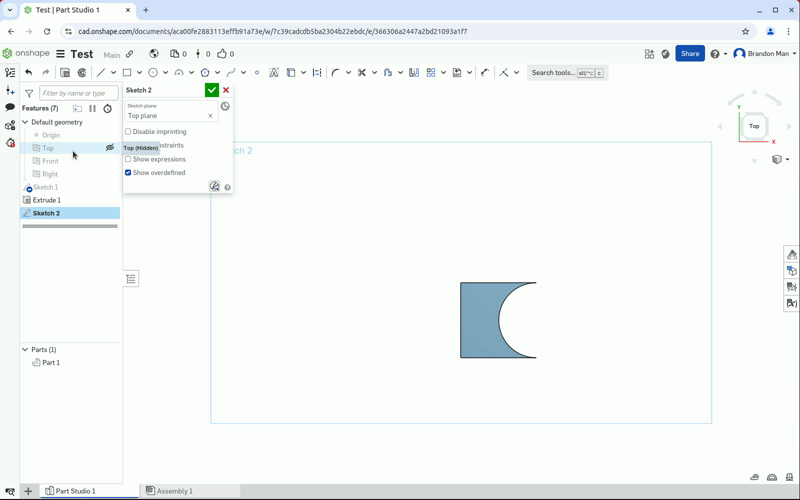
mouse_move(73, 352)
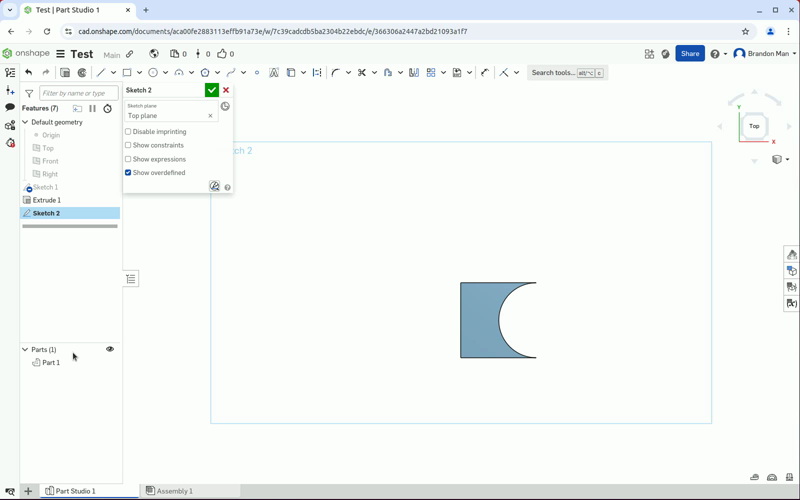
key(y)
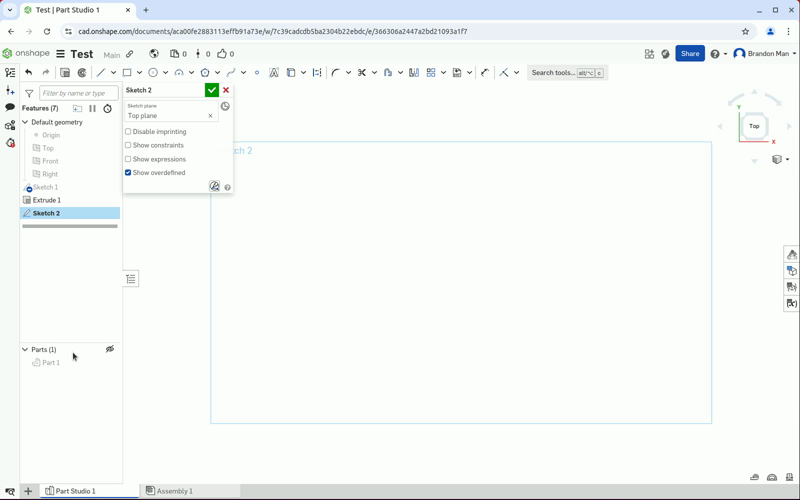
key(l)
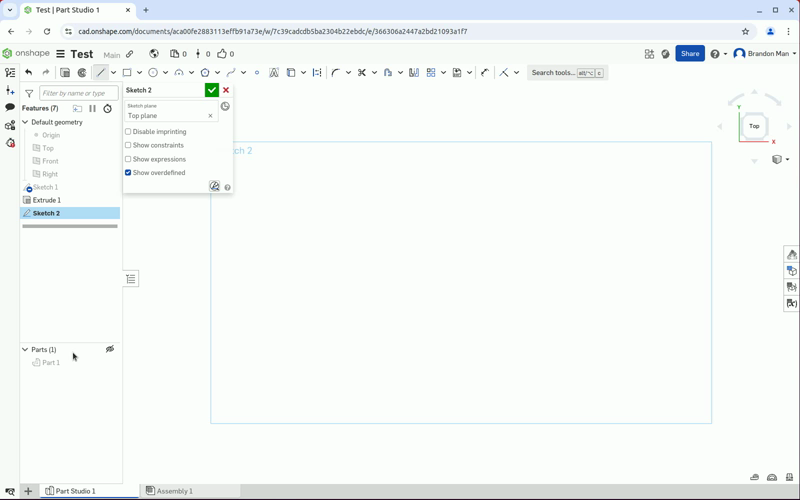
key_down(shift)
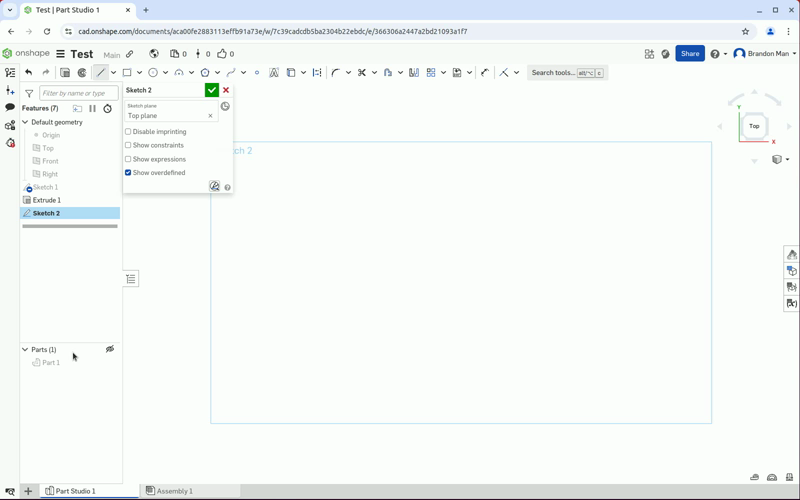
mouse_move(535, 357)
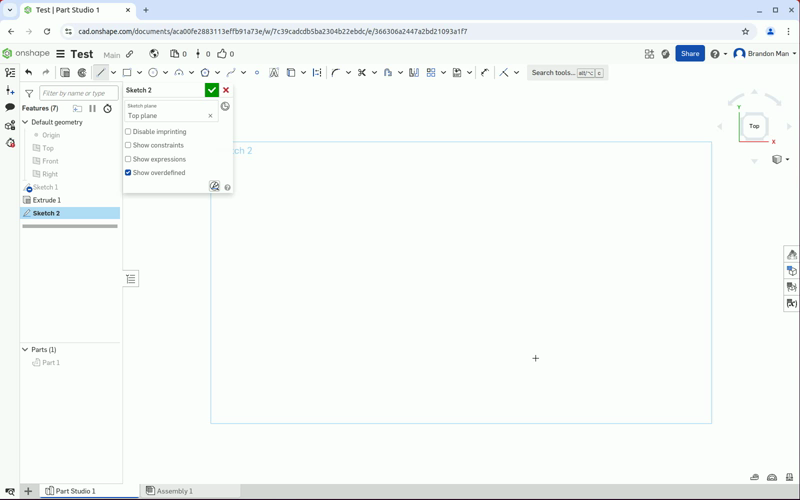
click(535, 357)
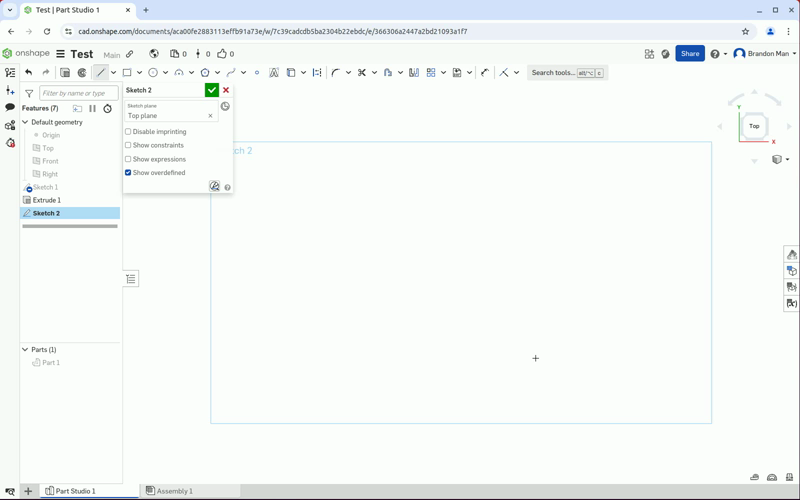
key_up(shift)
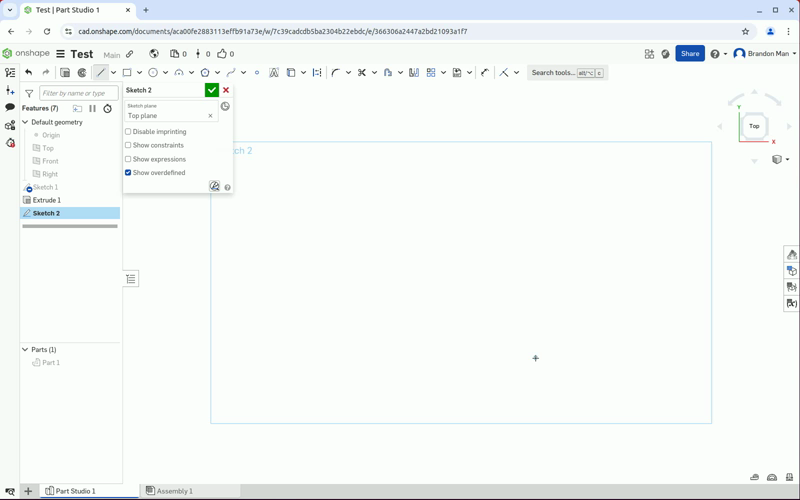
key_down(shift)
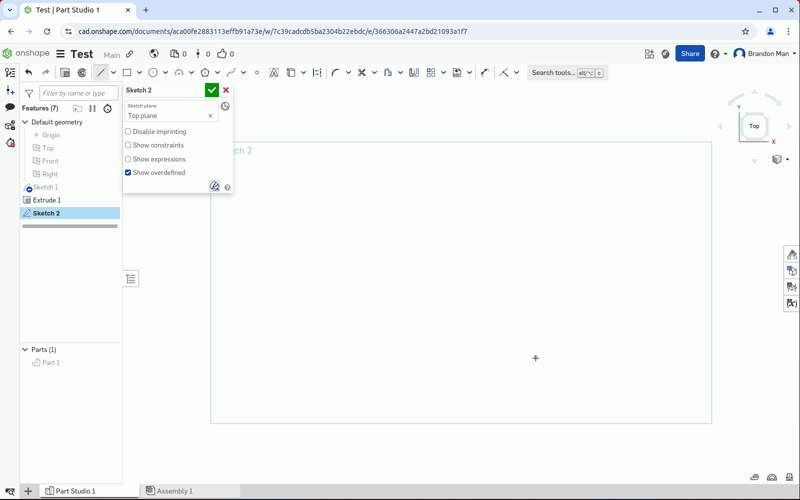
mouse_move(535, 282)
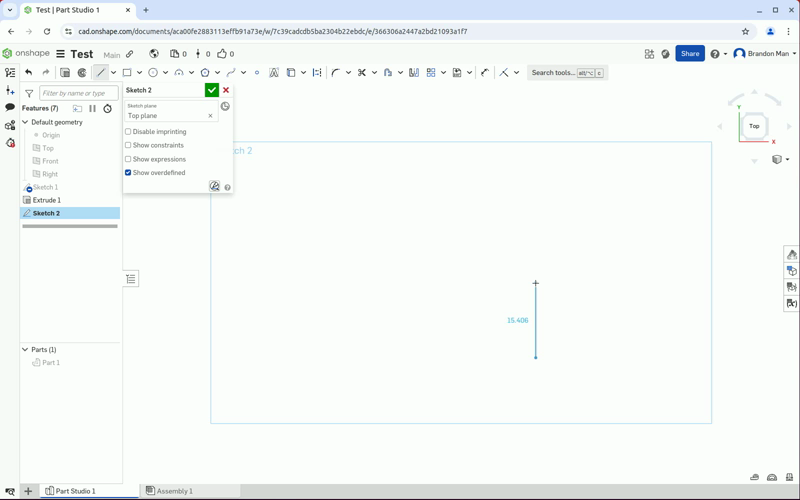
click(535, 282)
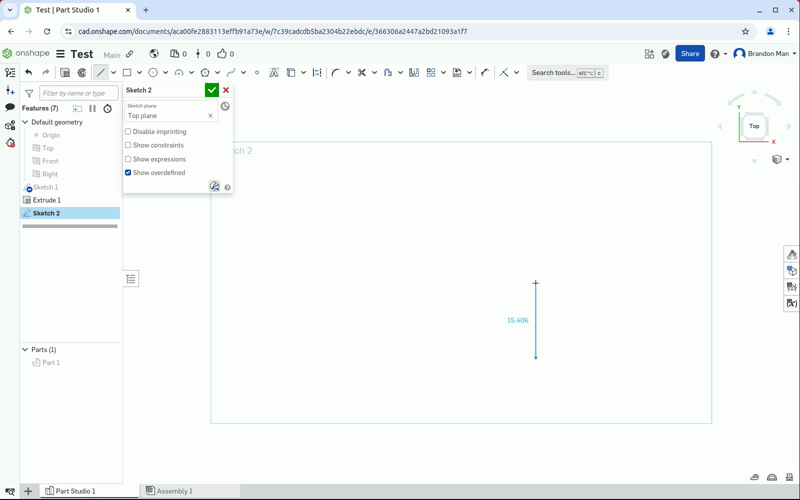
key_up(shift)
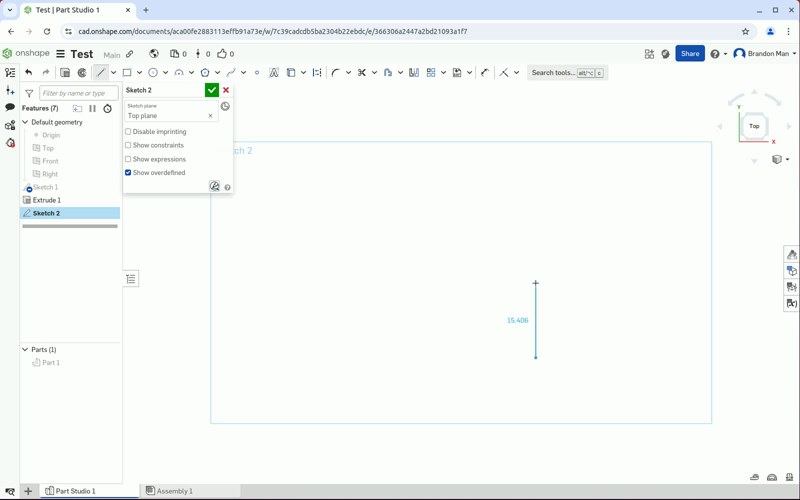
key(esc)
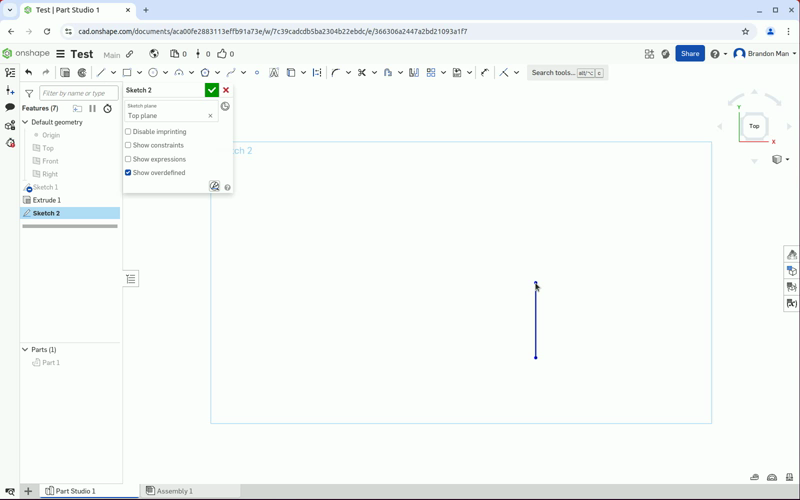
key(a)
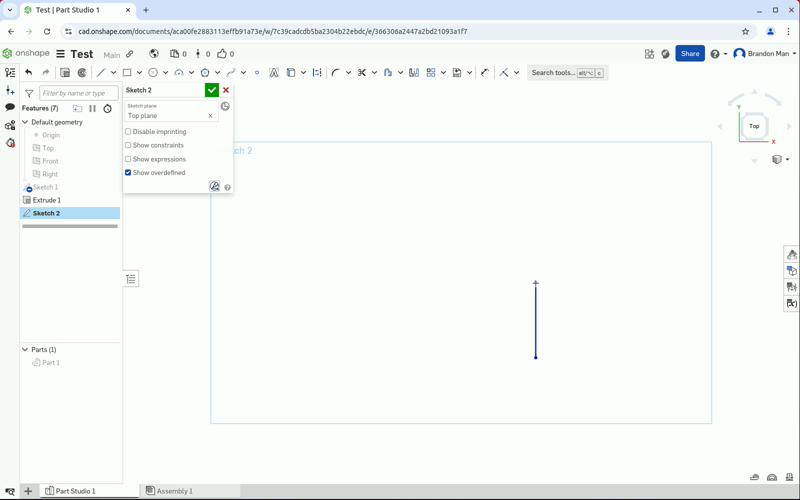
mouse_move(535, 282)
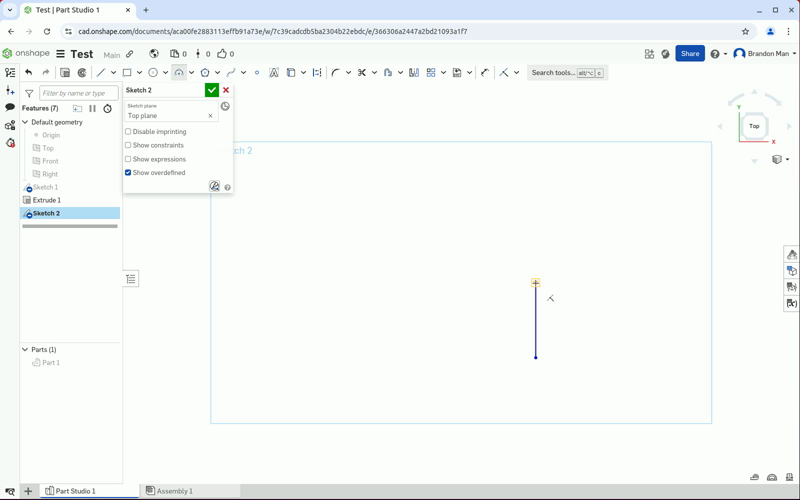
click(535, 282)
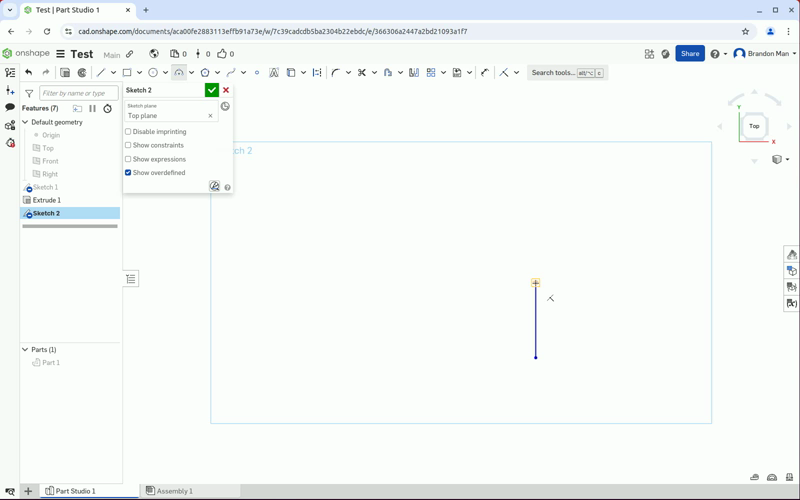
mouse_move(535, 357)
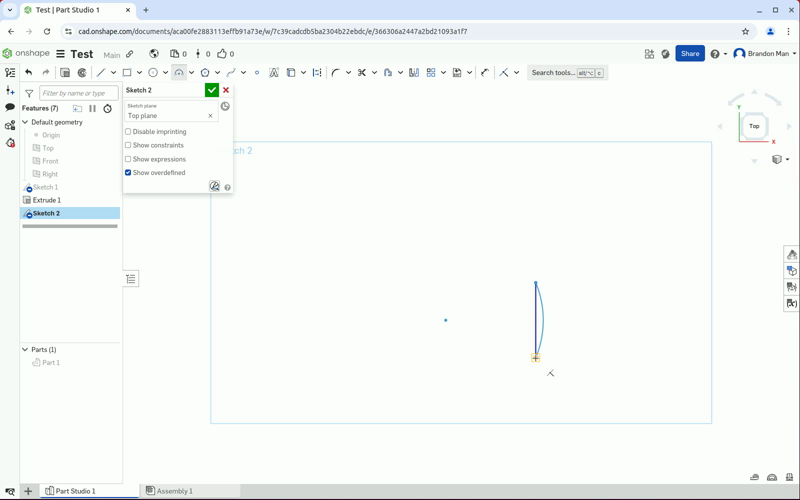
click(535, 357)
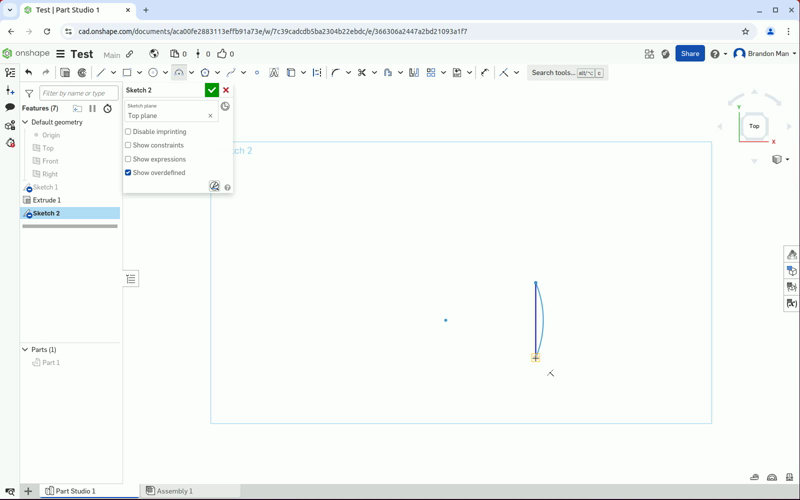
key_down(shift)
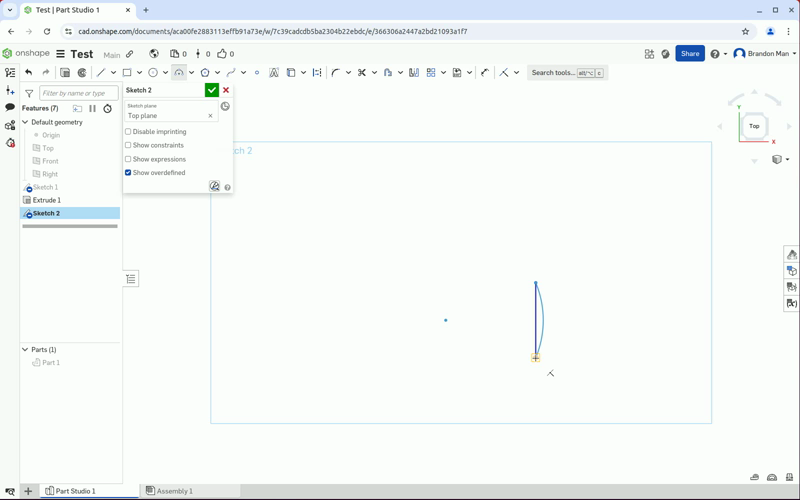
mouse_move(498, 320)
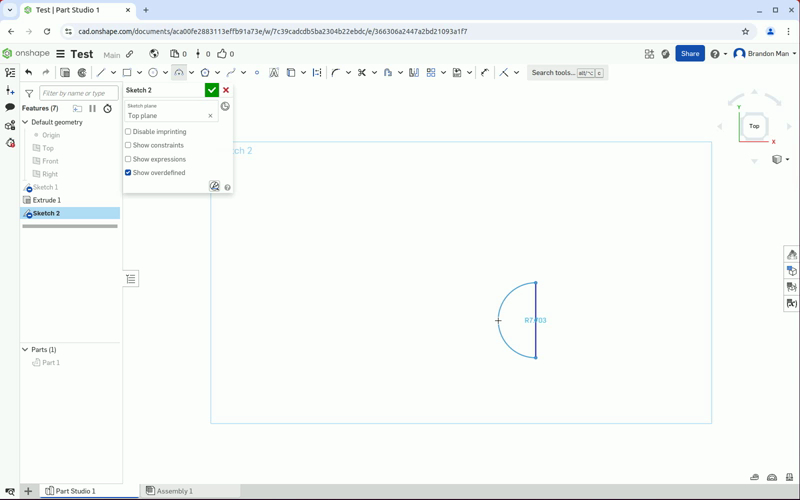
click(498, 320)
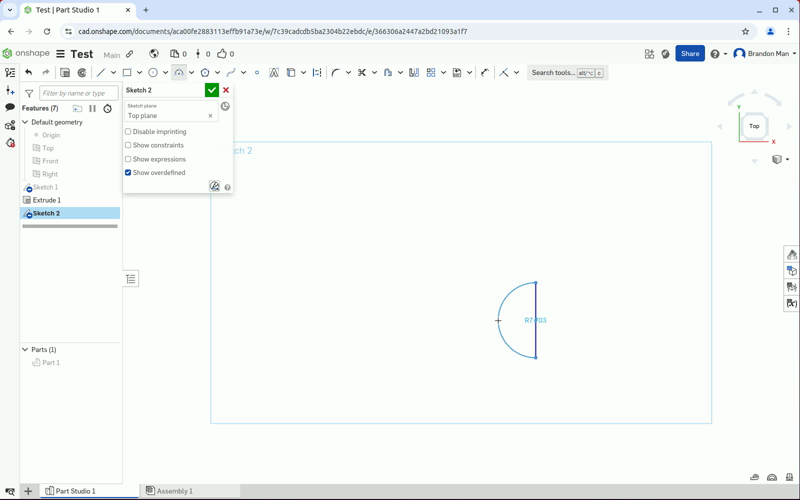
key_up(shift)
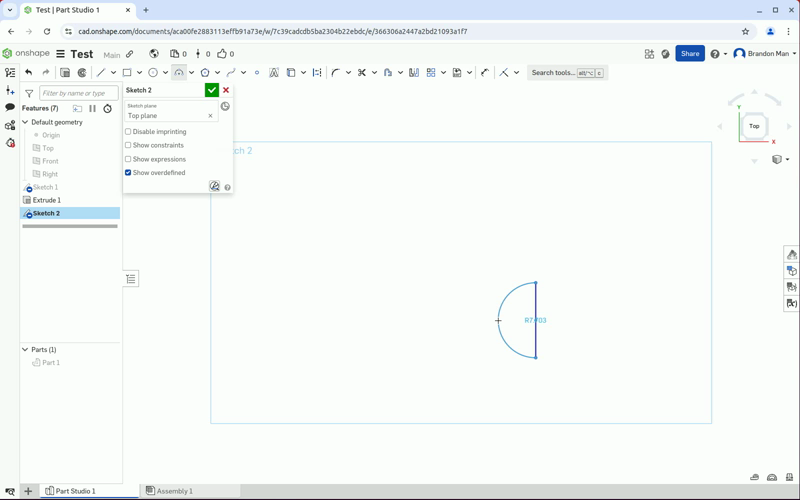
key(esc)
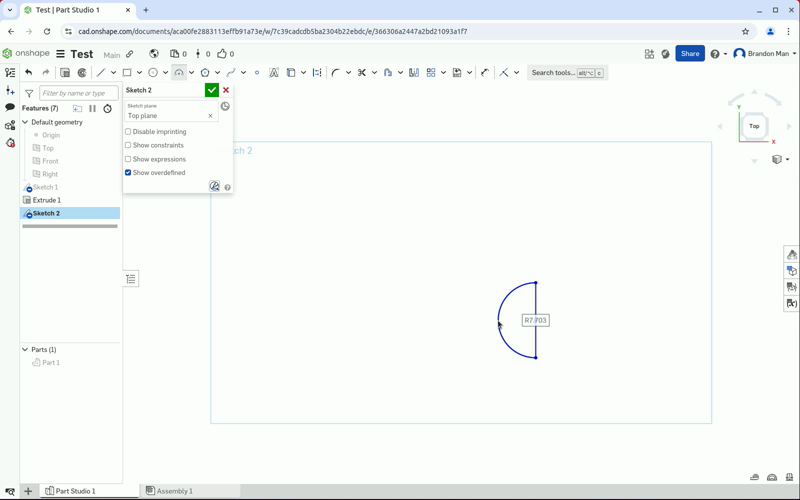
mouse_move(514, 339)
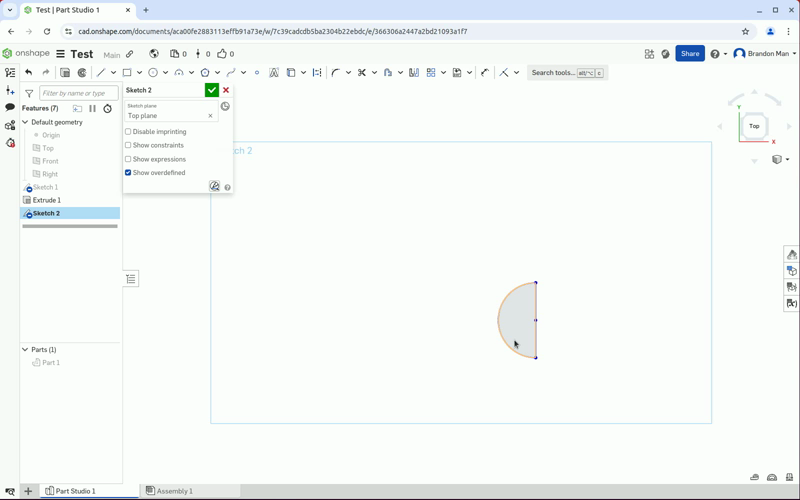
scroll(6)
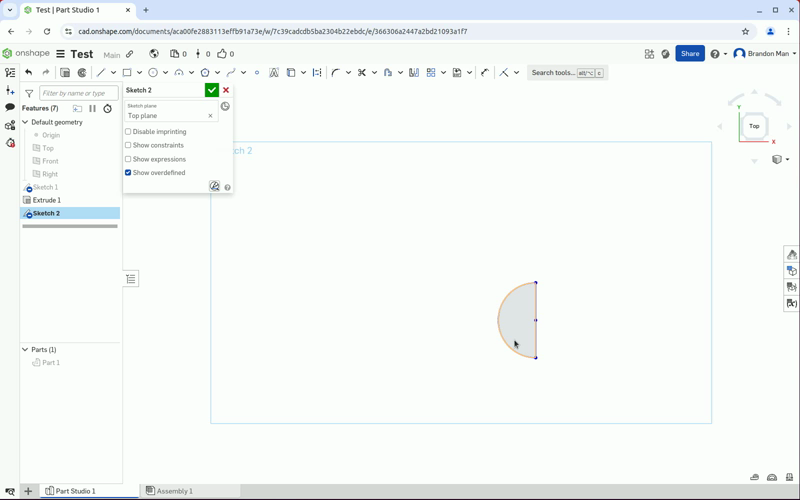
scroll(6)
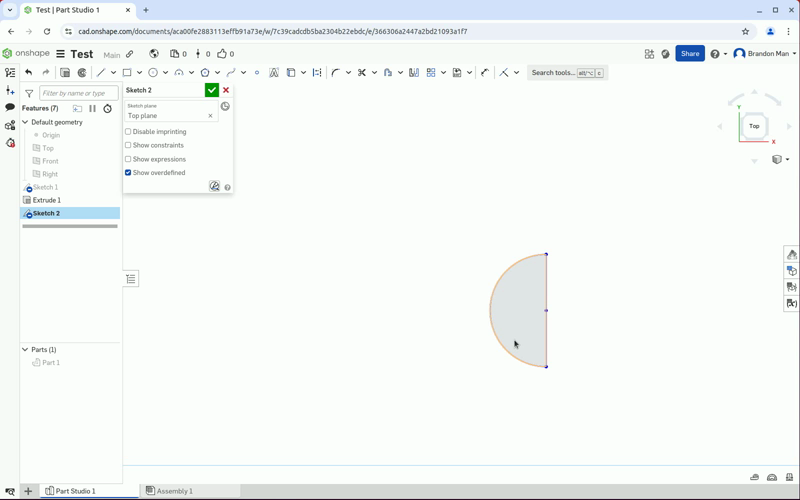
scroll(6)
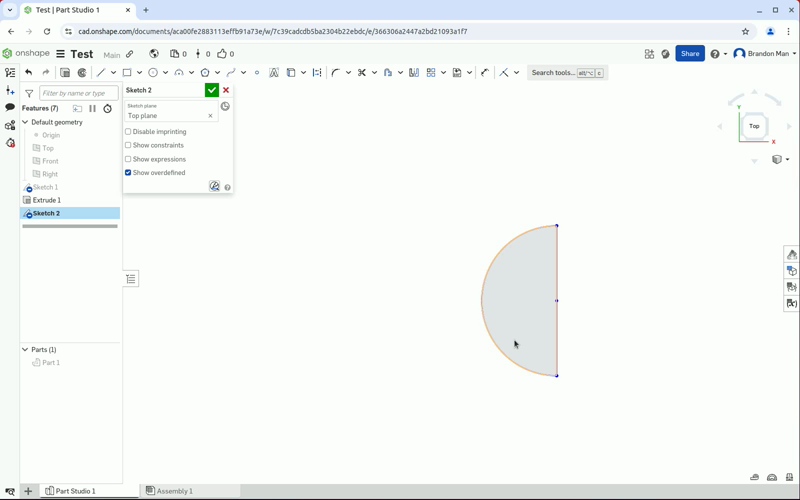
scroll(6)
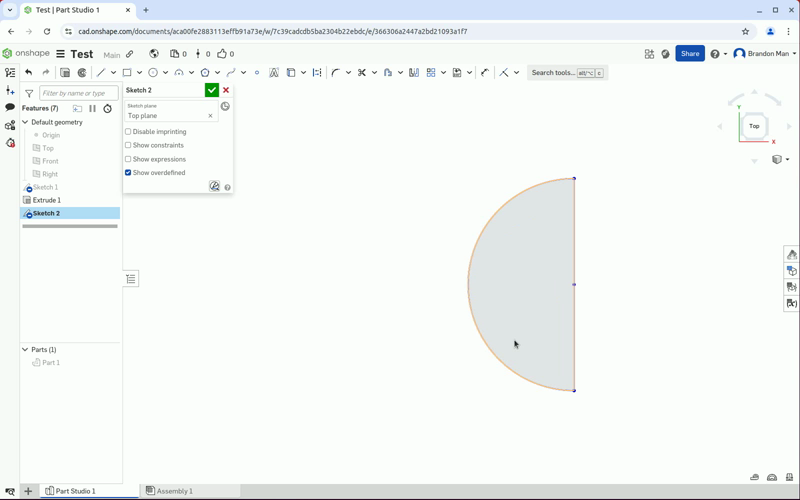
scroll(6)
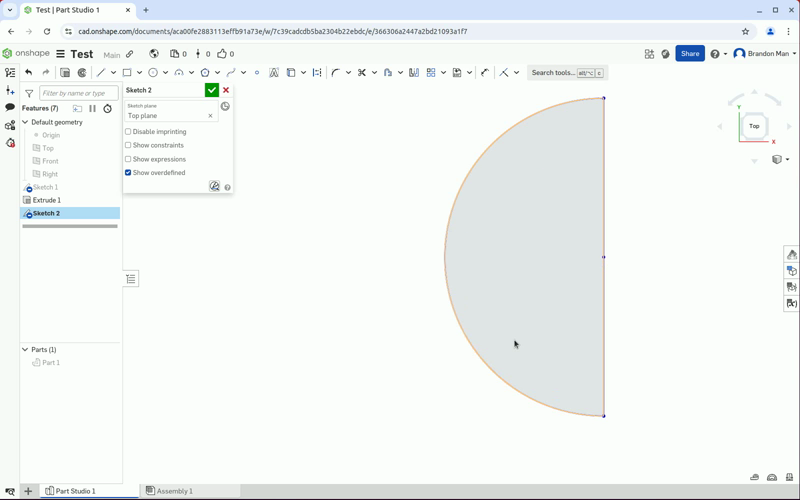
scroll(6)
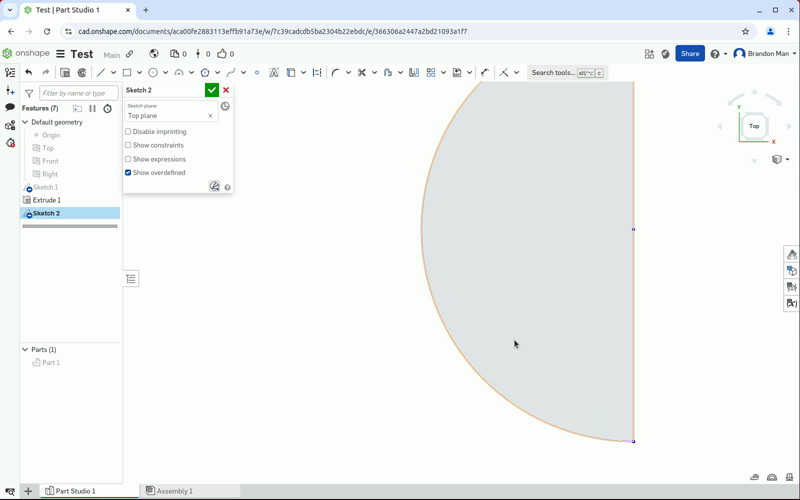
scroll(6)
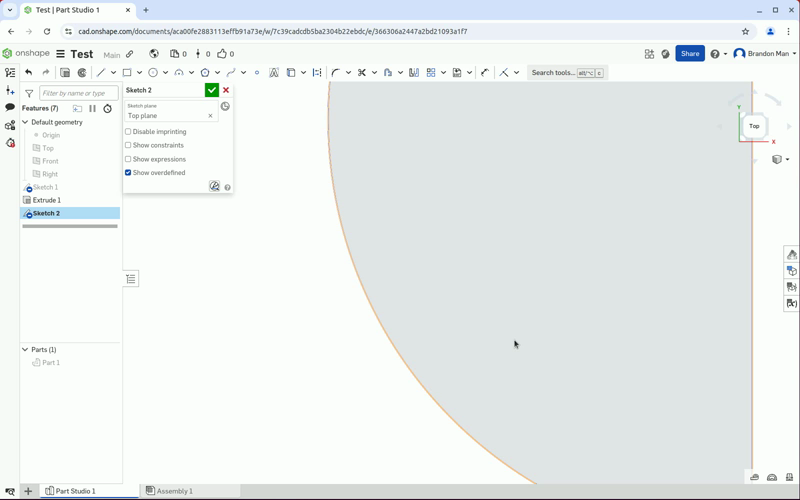
click(514, 339)
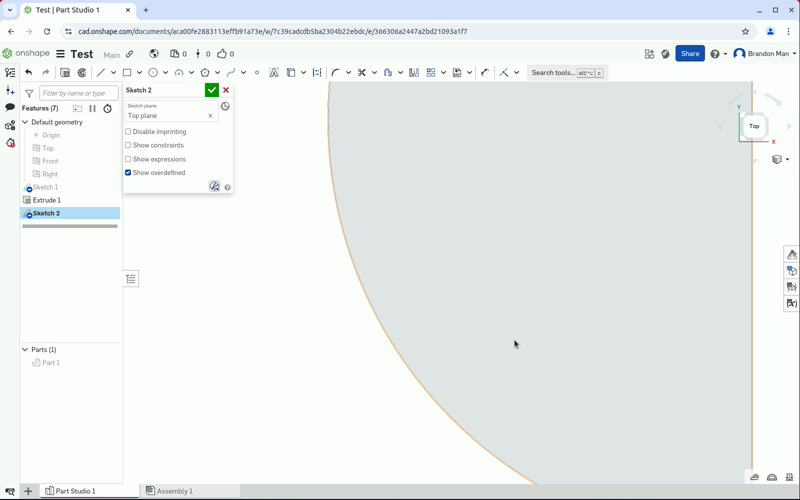
scroll(-6)
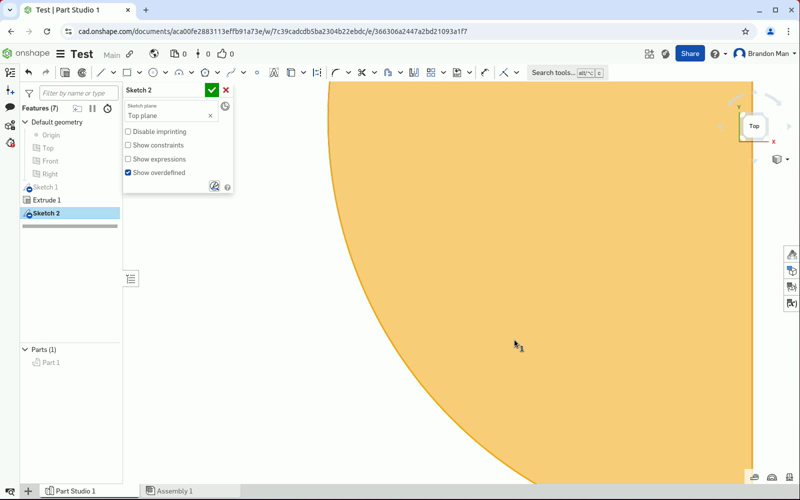
scroll(-6)
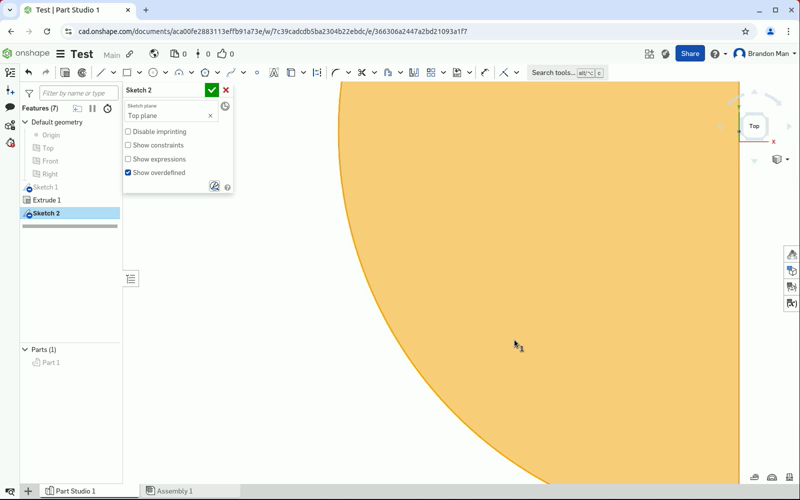
scroll(-6)
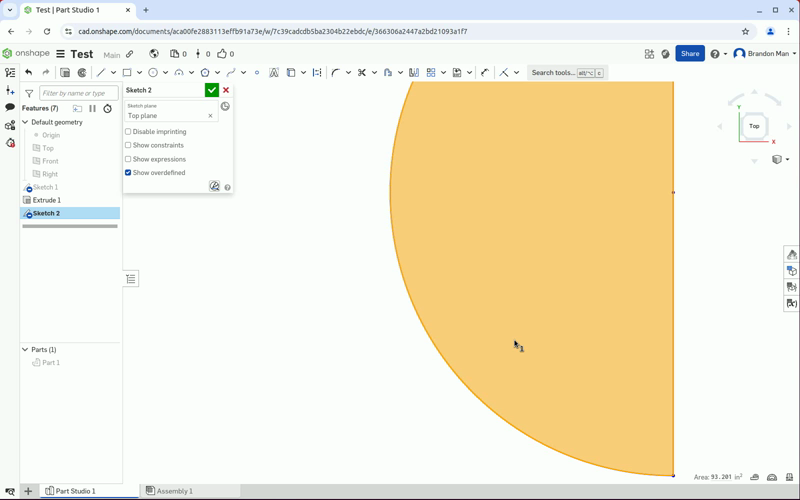
scroll(-6)
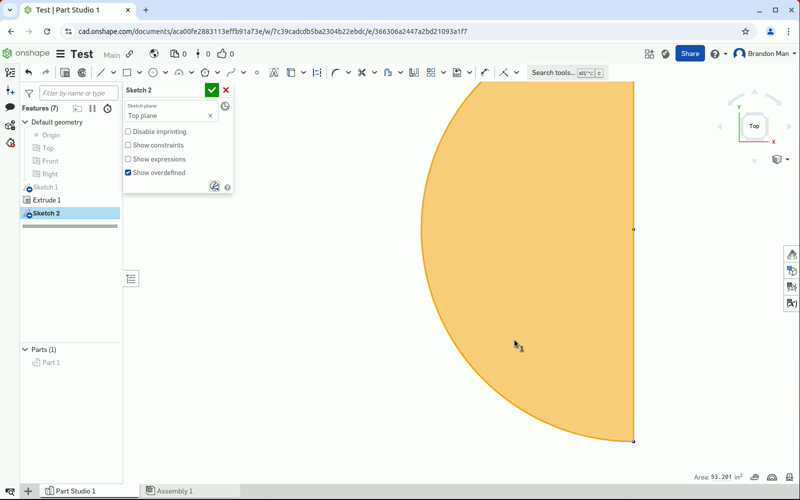
scroll(-6)
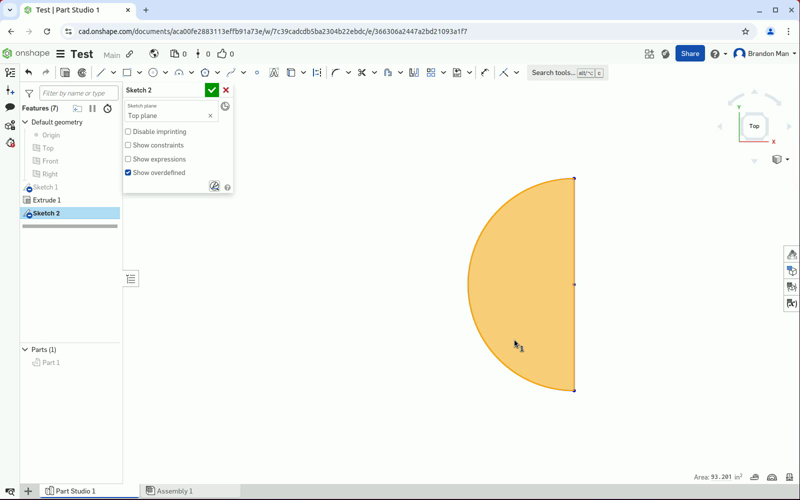
scroll(-6)
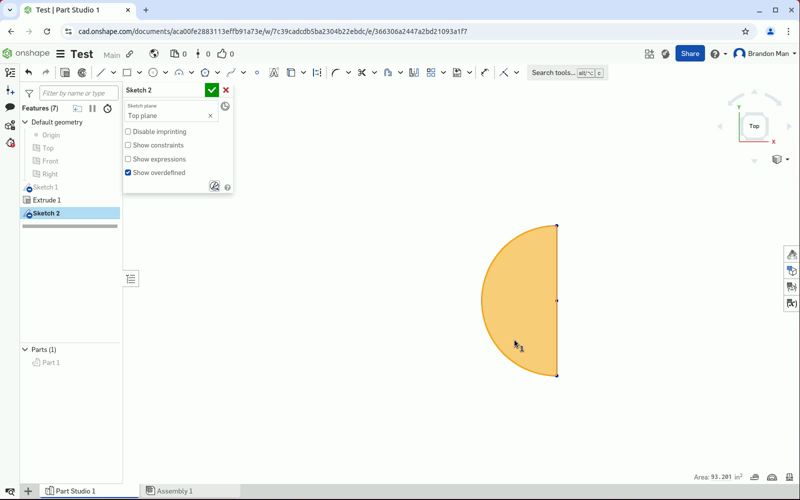
scroll(-6)
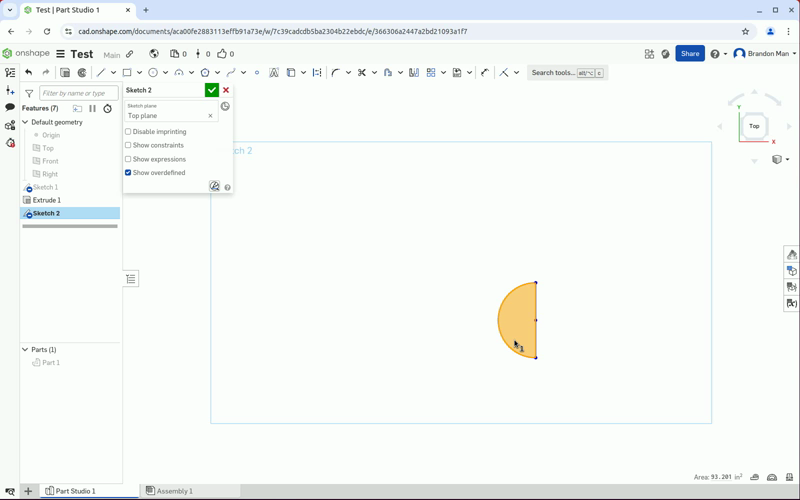
mouse_move(73, 352)
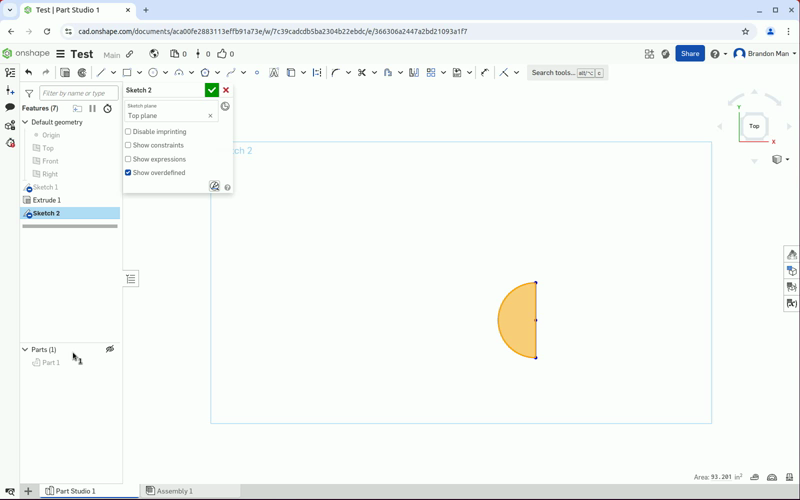
key(shift+y)
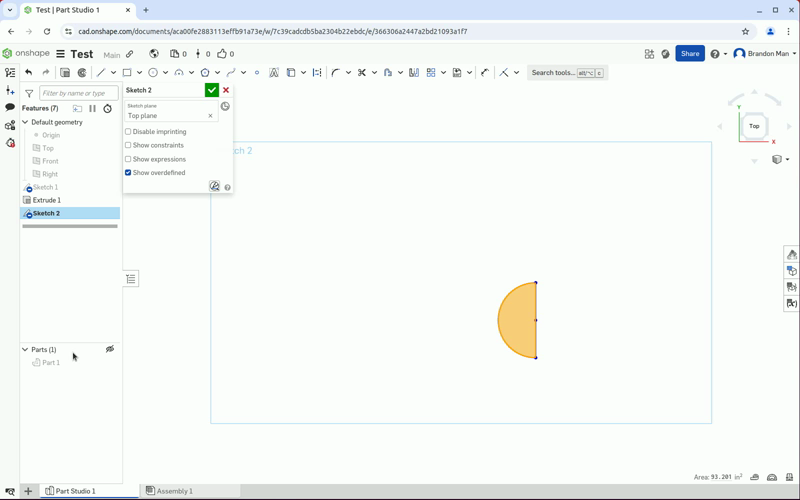
key(shift+e)
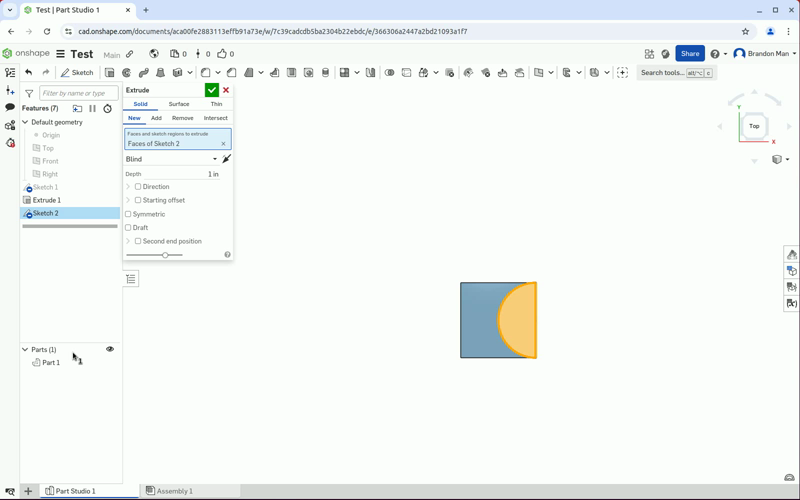
mouse_move(143, 106)
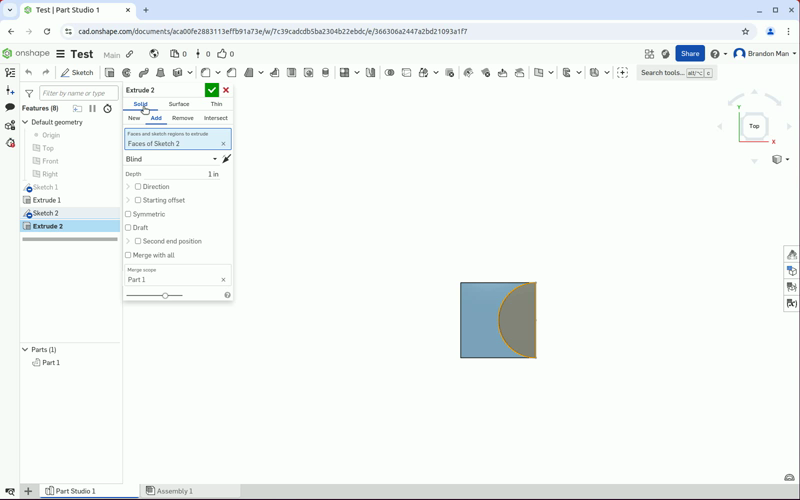
click(143, 106)
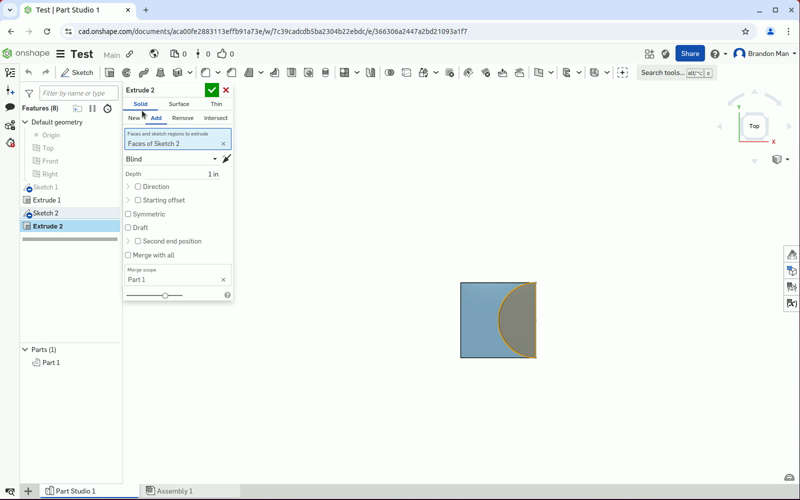
mouse_move(137, 120)
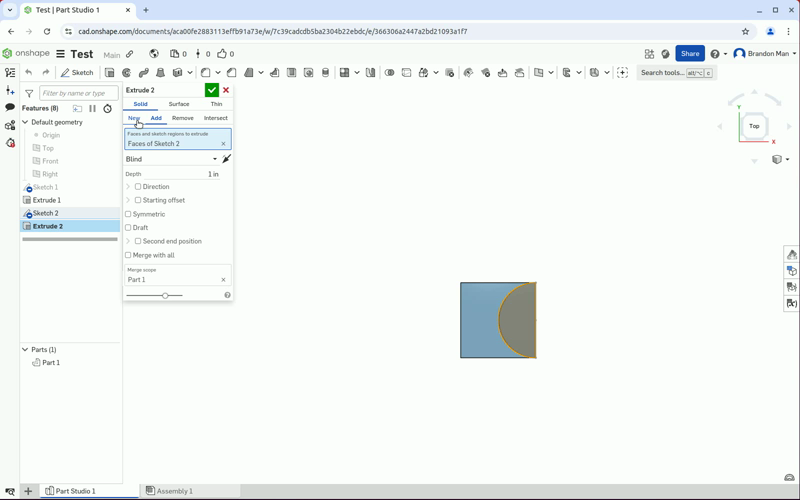
click(137, 120)
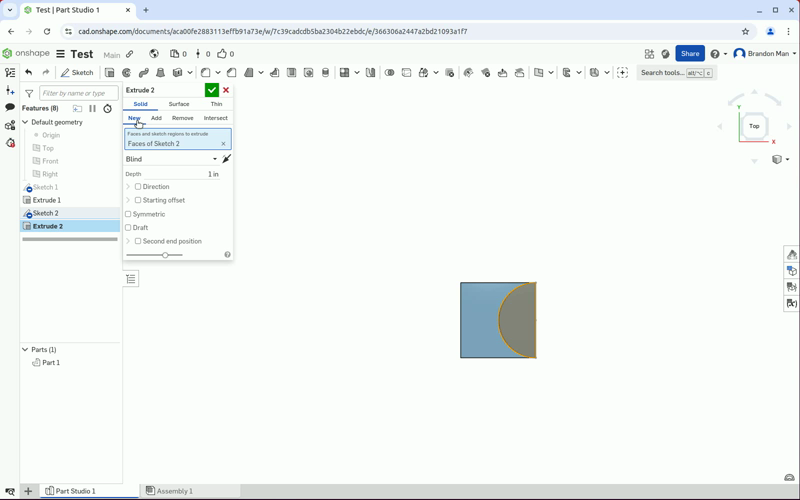
key(tab, 4)
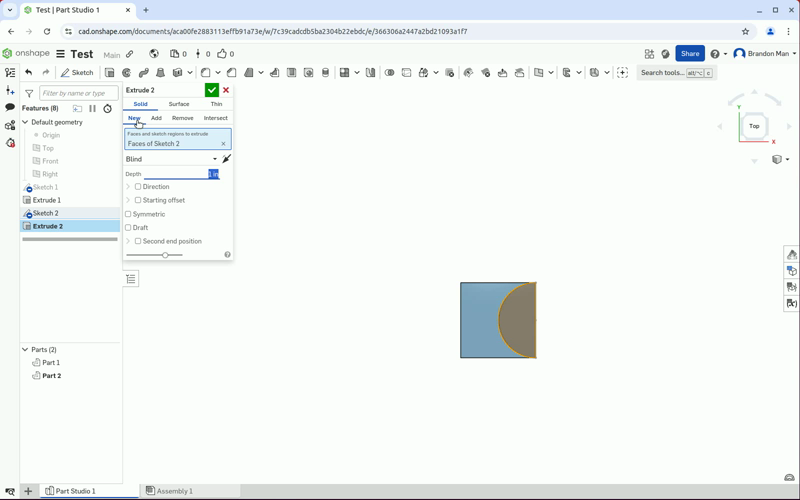
text(4.574)
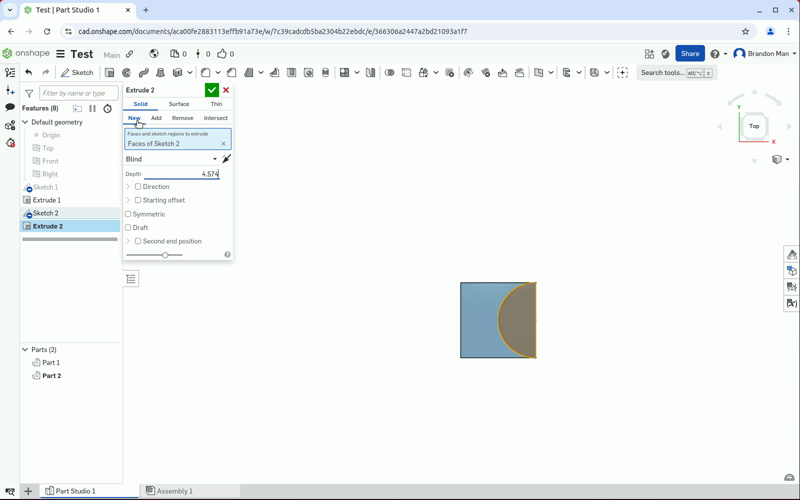
key(enter)
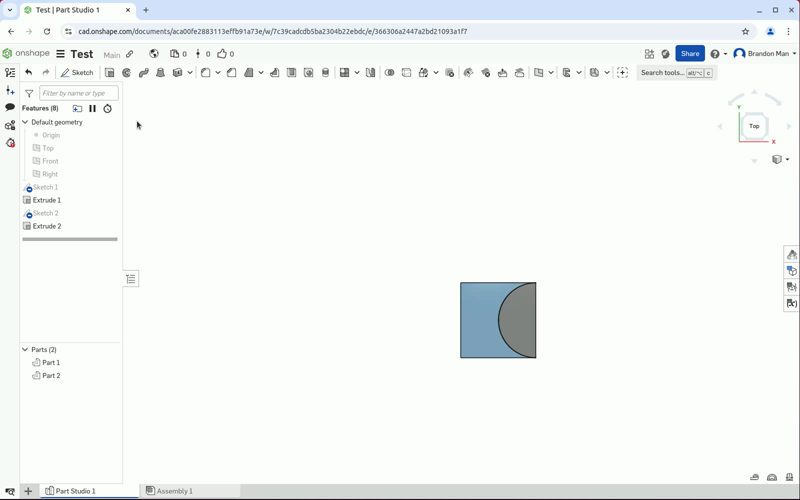
key(shift+h)
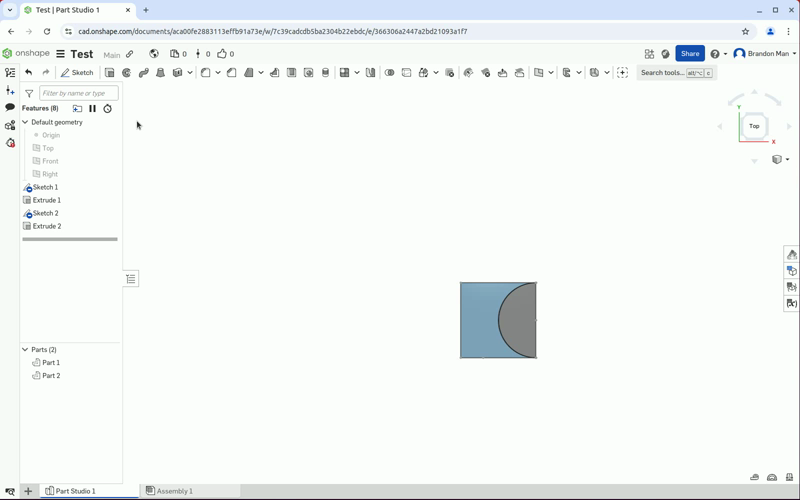
key(shift+h)
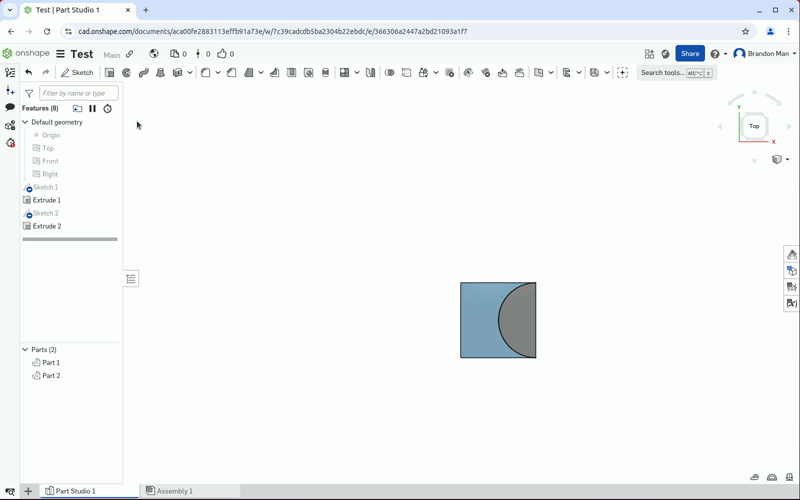
mouse_move(73, 189)
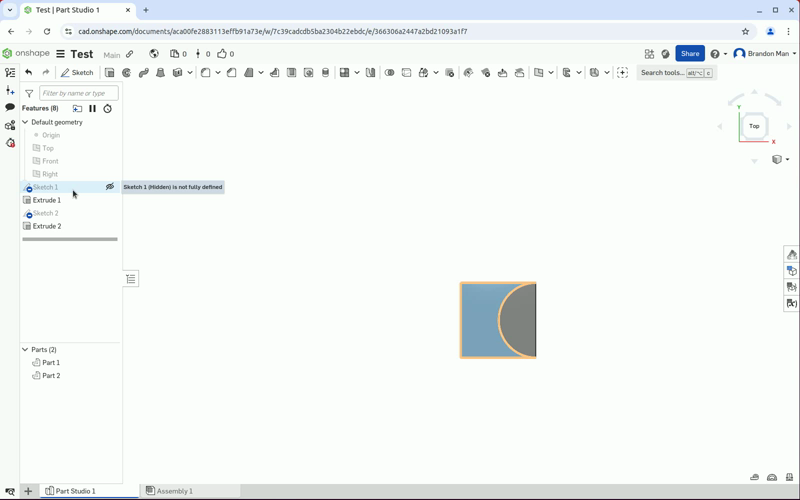
click(73, 189)
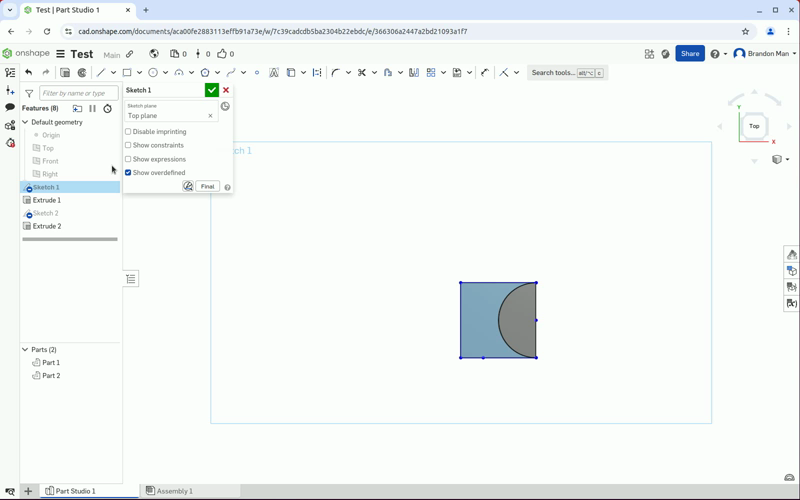
mouse_move(229, 92)
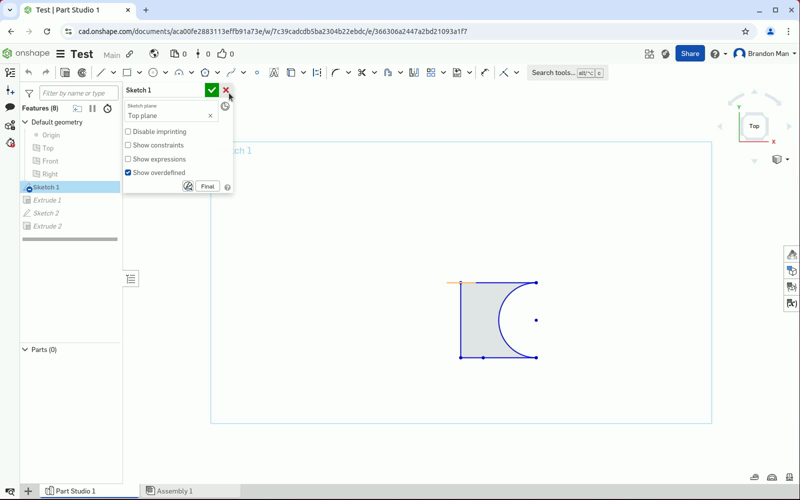
click(229, 92)
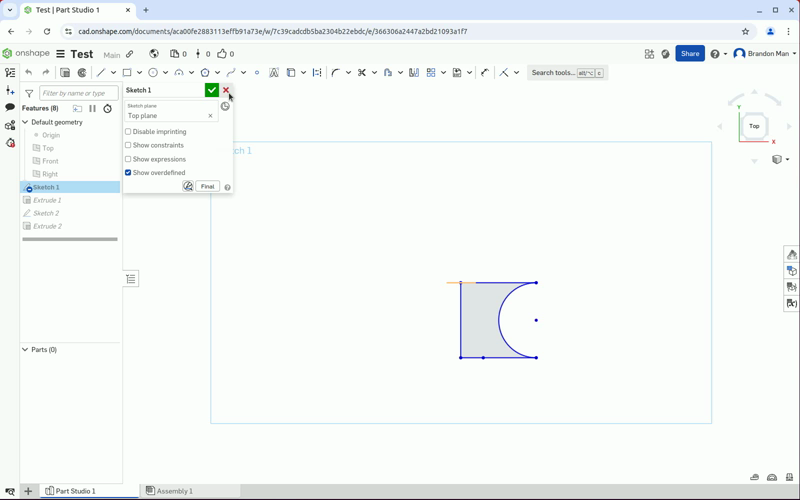
key(shift+s)
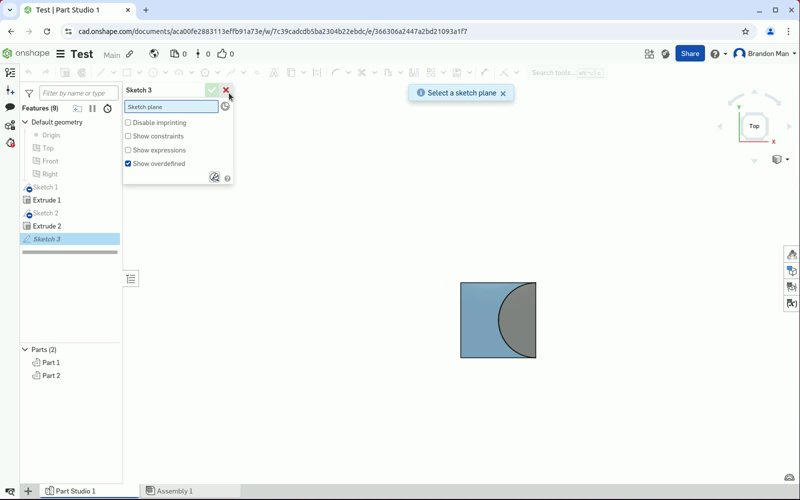
mouse_move(73, 150)
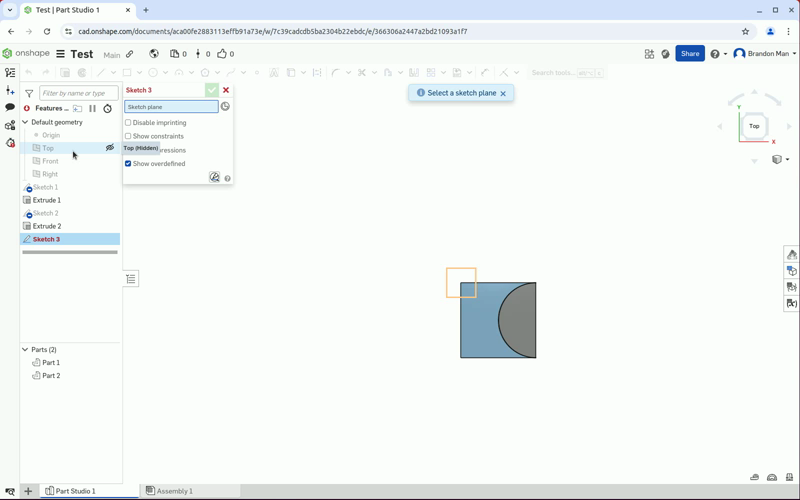
click(73, 150)
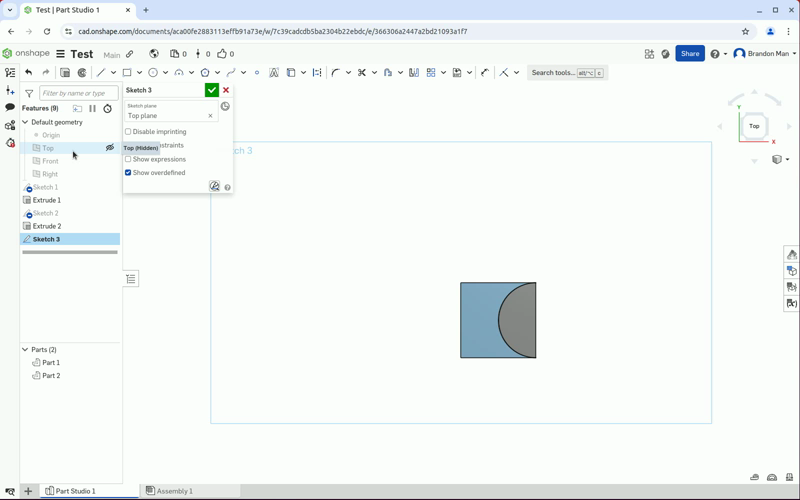
mouse_move(73, 352)
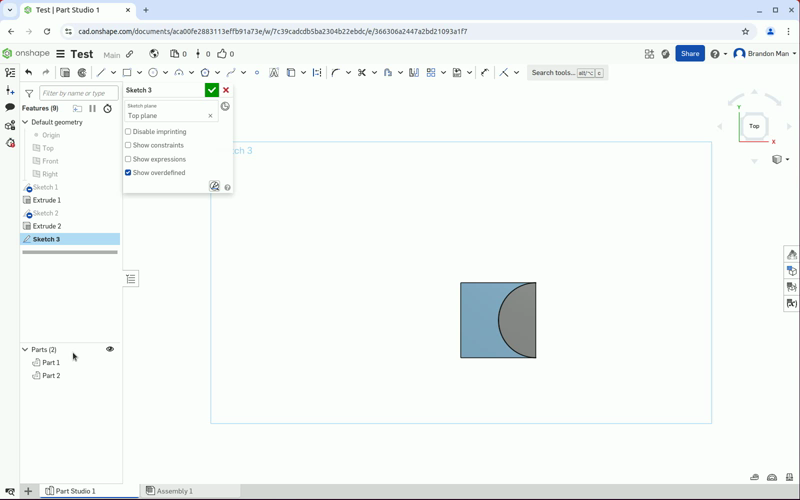
key(y)
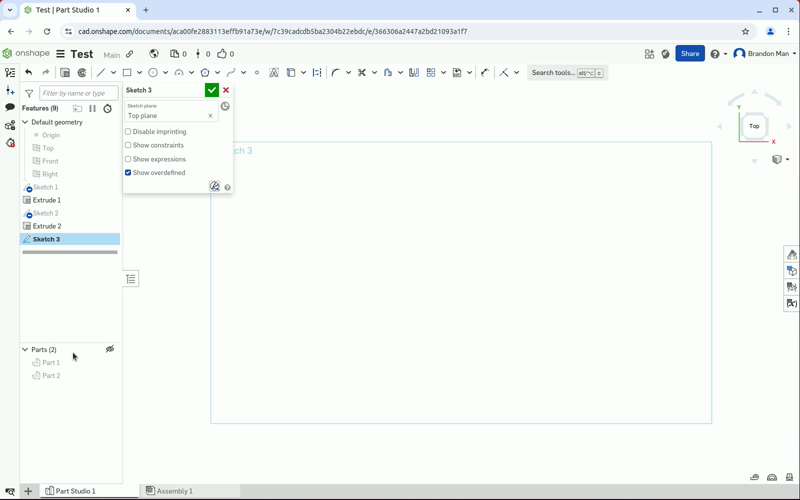
key(a)
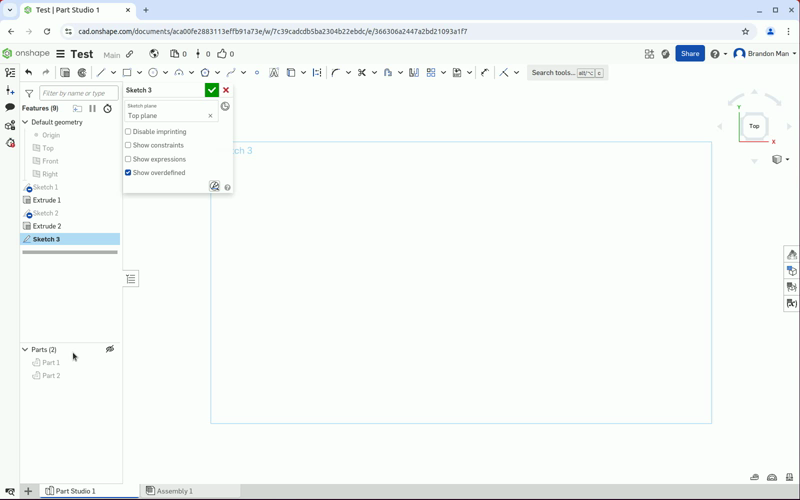
key_down(shift)
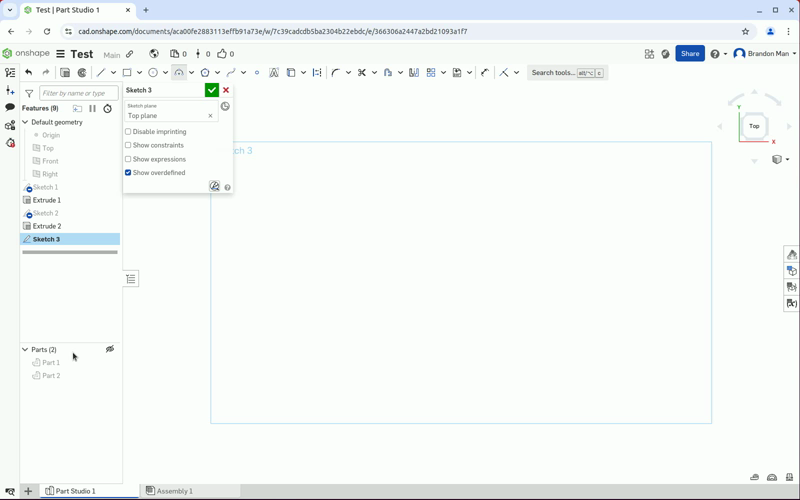
mouse_move(535, 357)
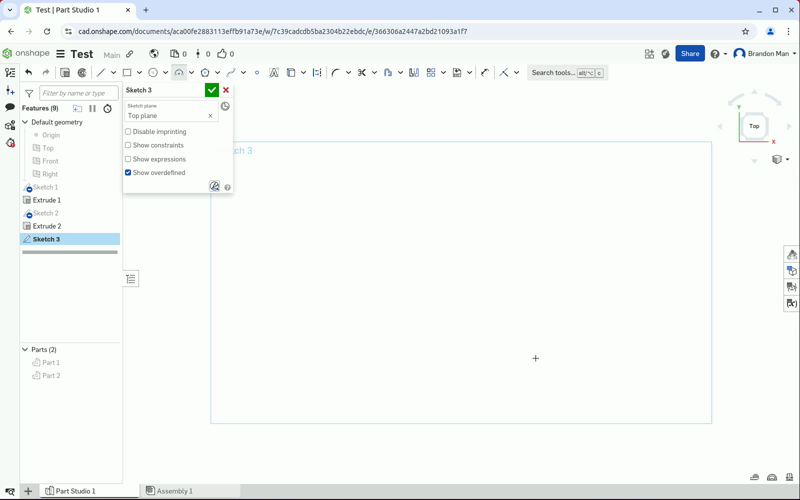
click(535, 357)
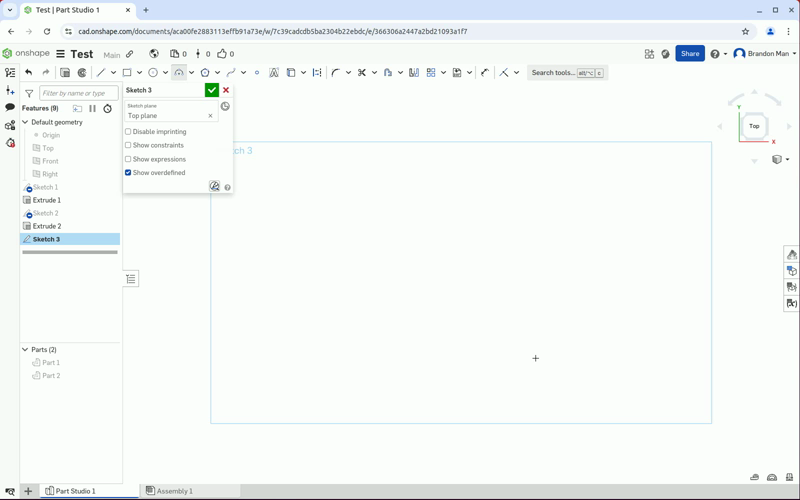
key_up(shift)
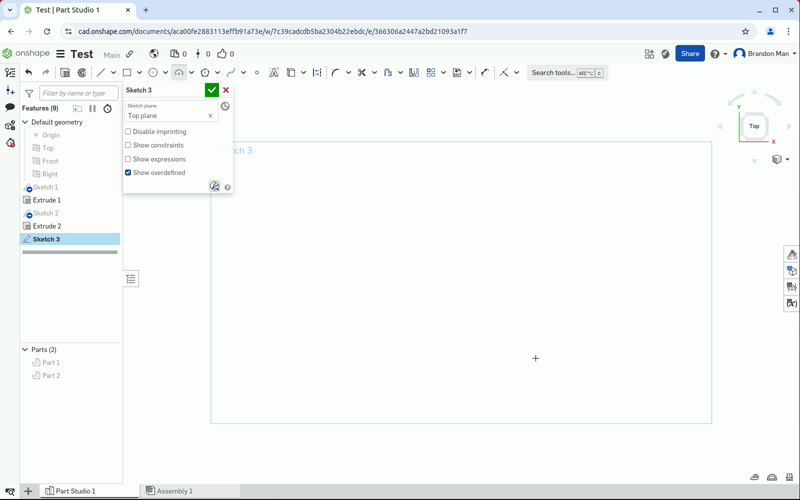
key_down(shift)
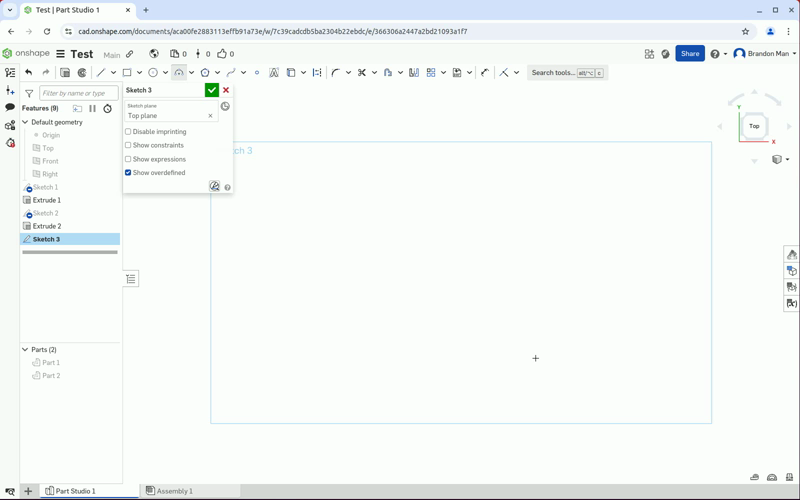
mouse_move(535, 282)
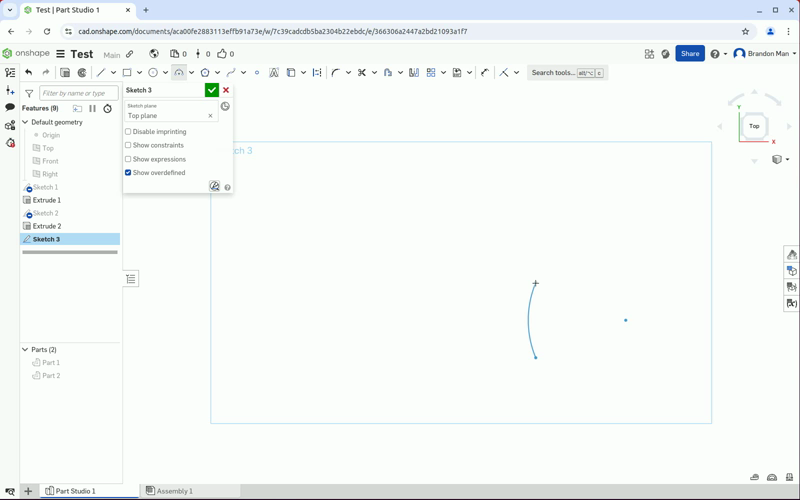
click(535, 282)
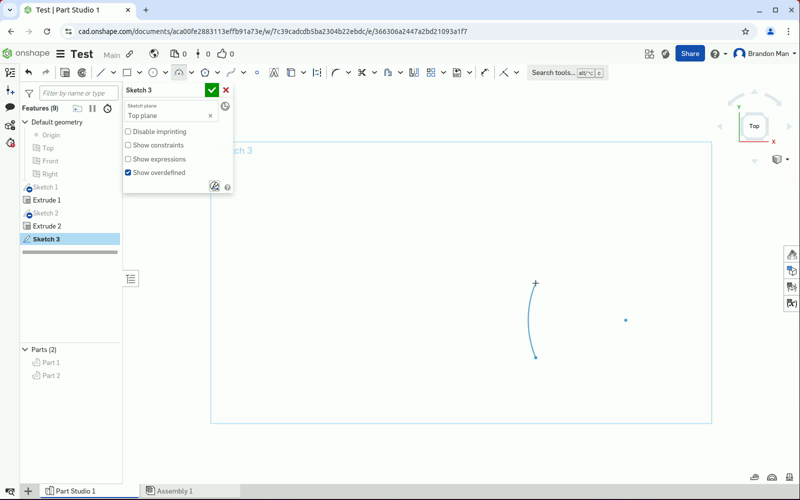
mouse_move(573, 320)
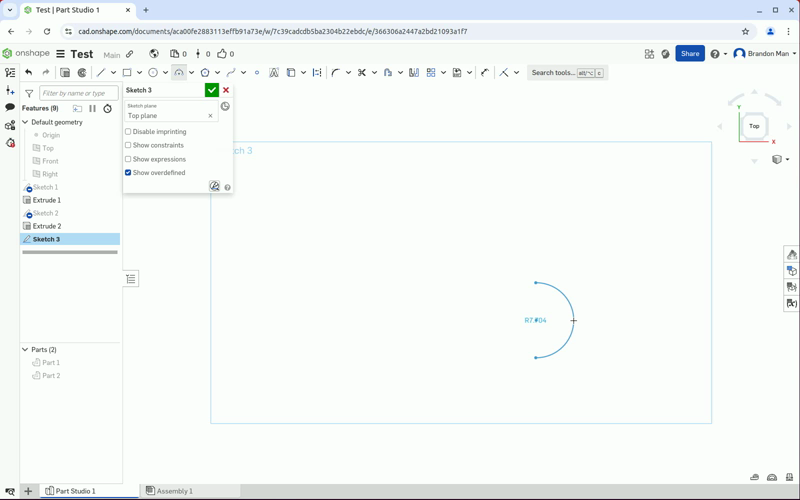
click(573, 320)
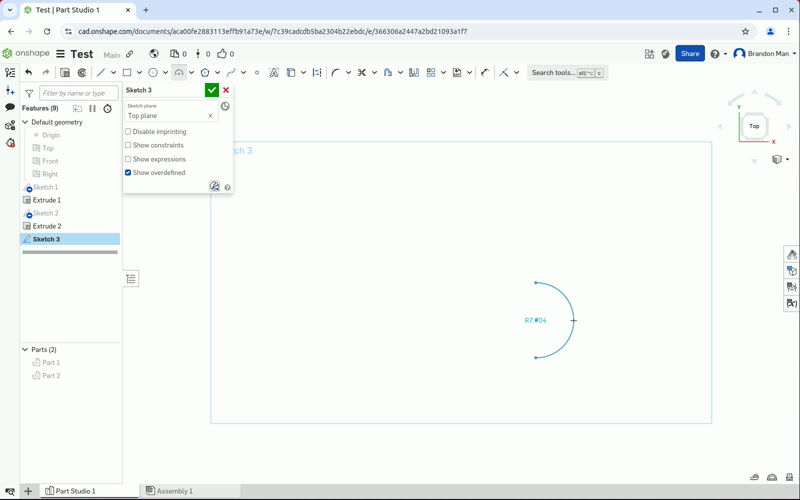
key_up(shift)
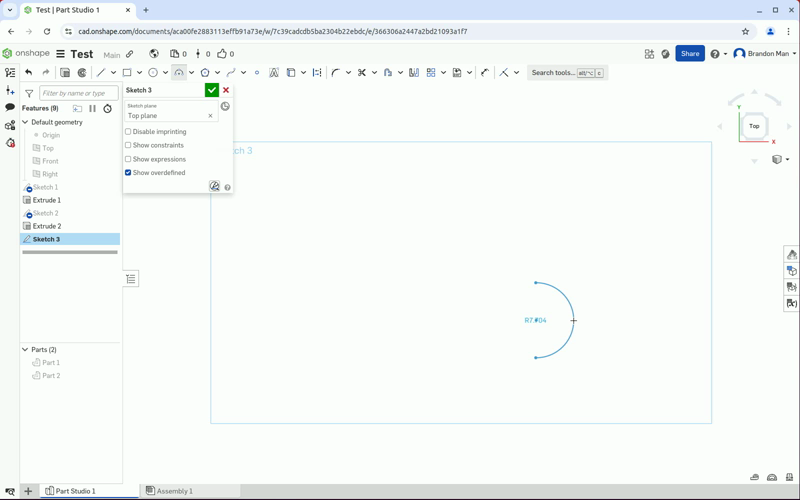
key(esc)
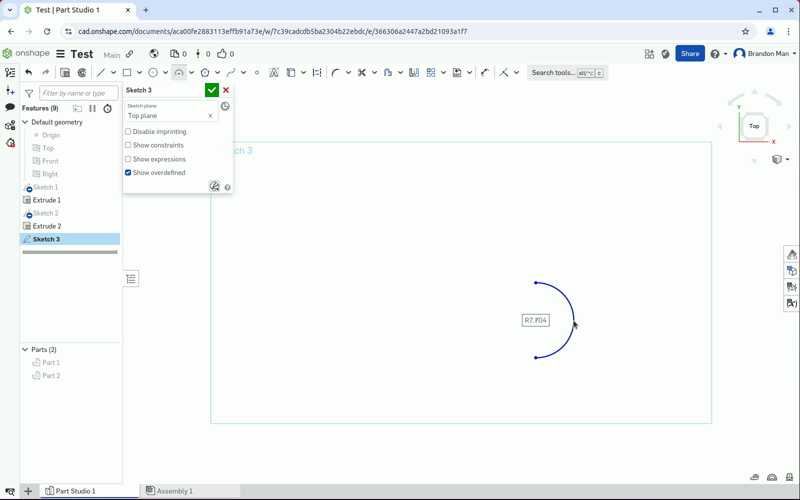
key(l)
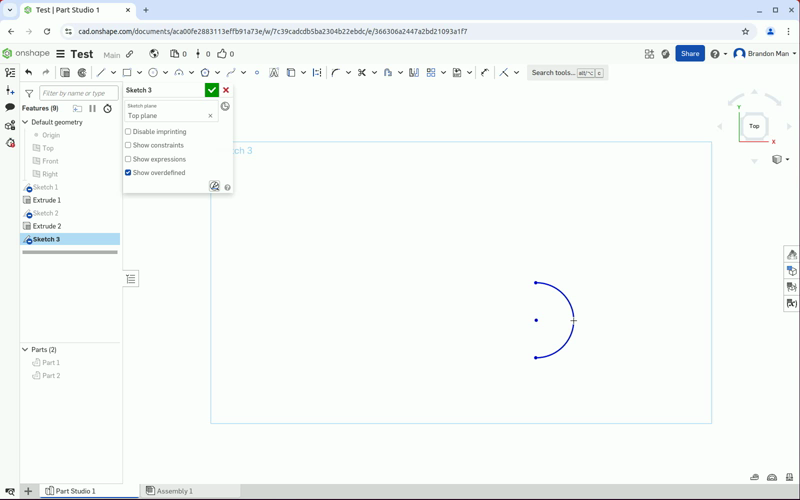
mouse_move(535, 282)
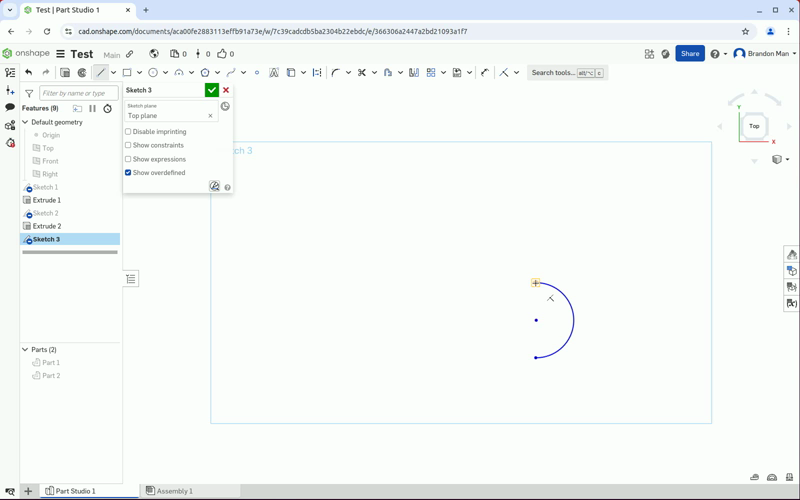
click(535, 282)
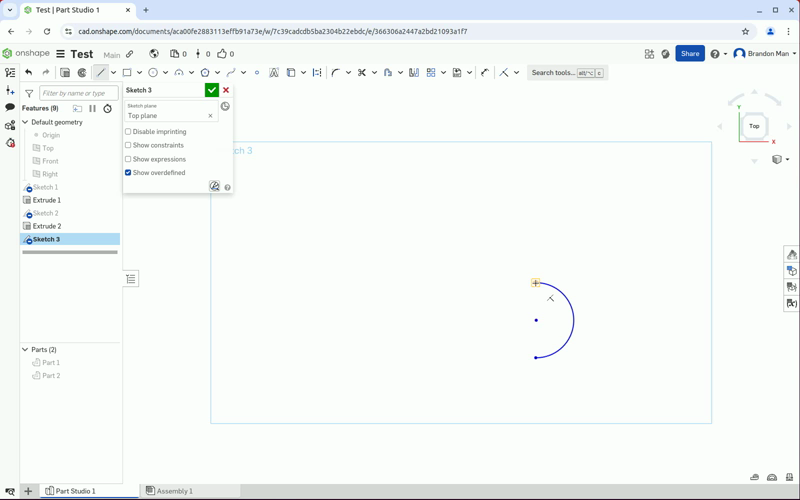
key_down(shift)
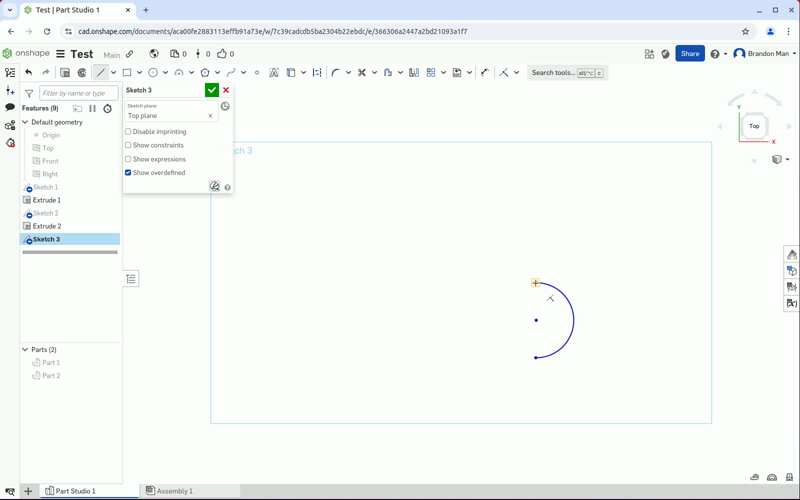
mouse_move(535, 357)
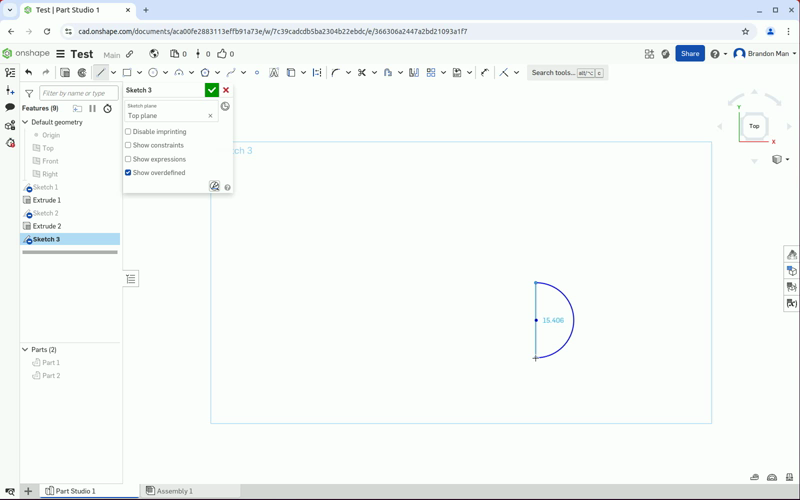
key_up(shift)
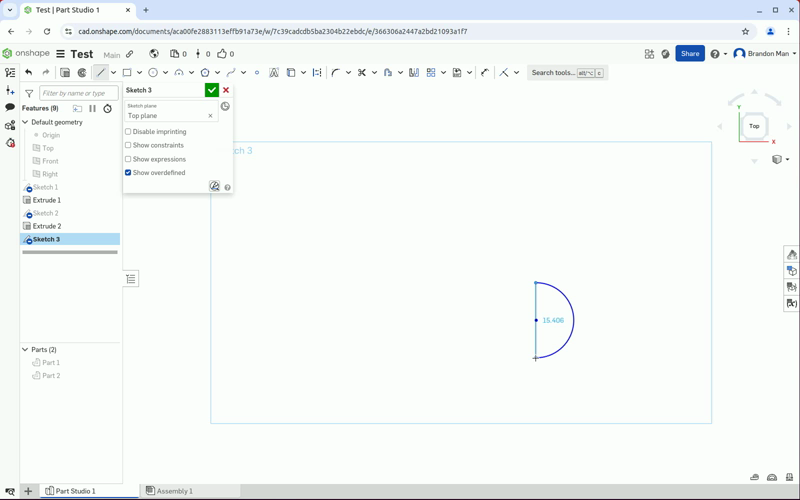
click(535, 357)
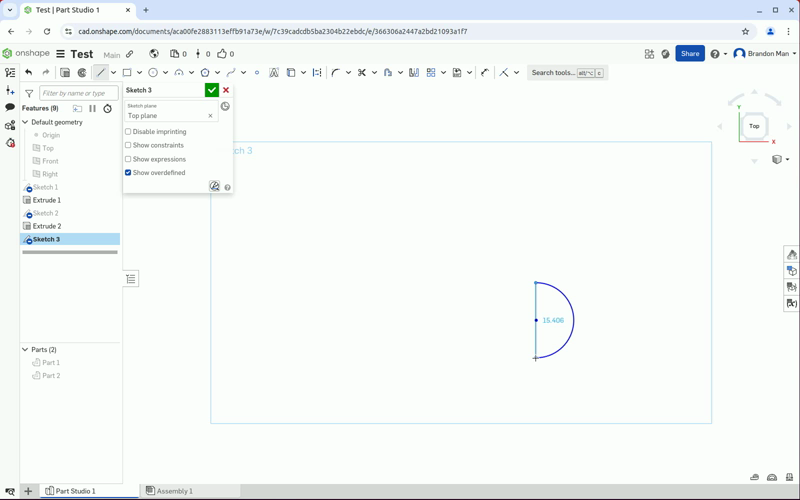
key(esc)
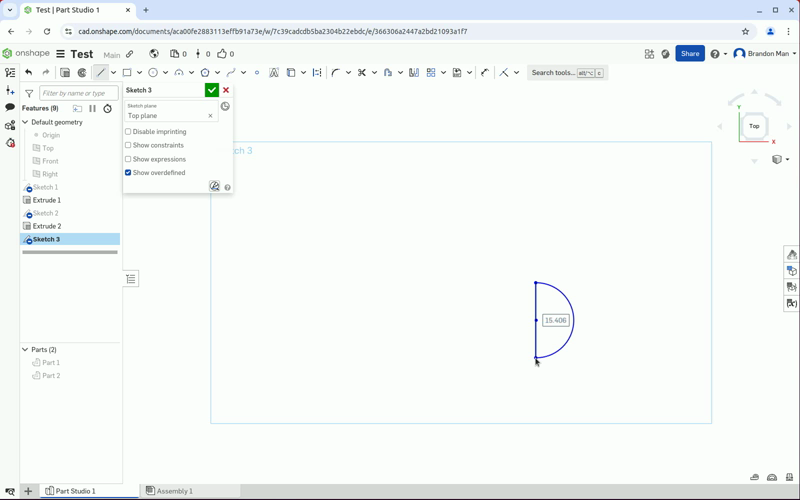
mouse_move(543, 294)
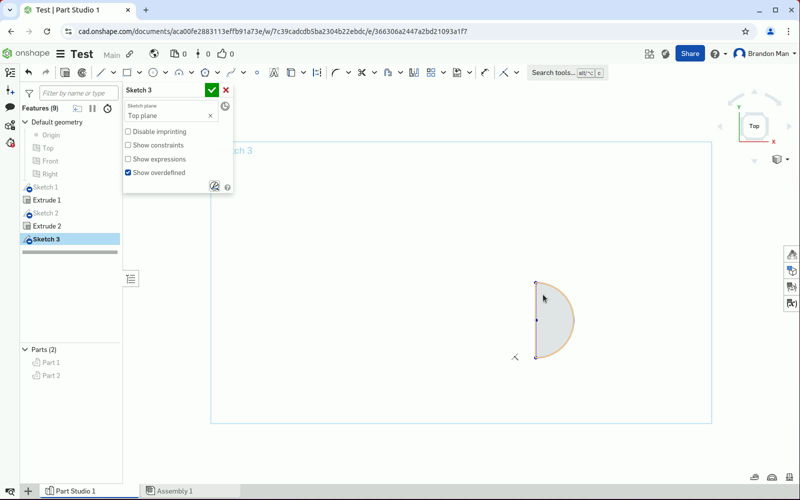
scroll(6)
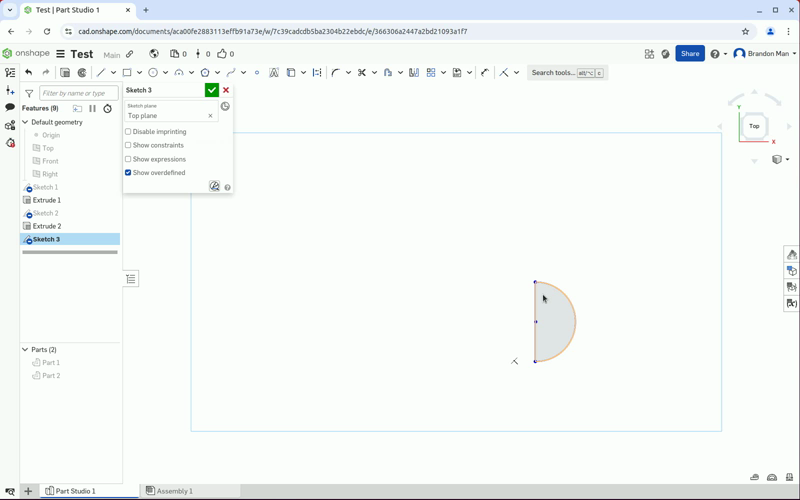
scroll(6)
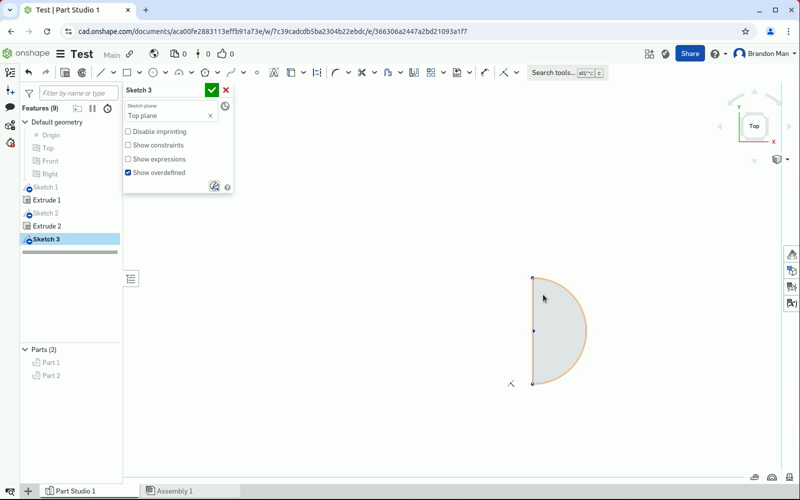
scroll(6)
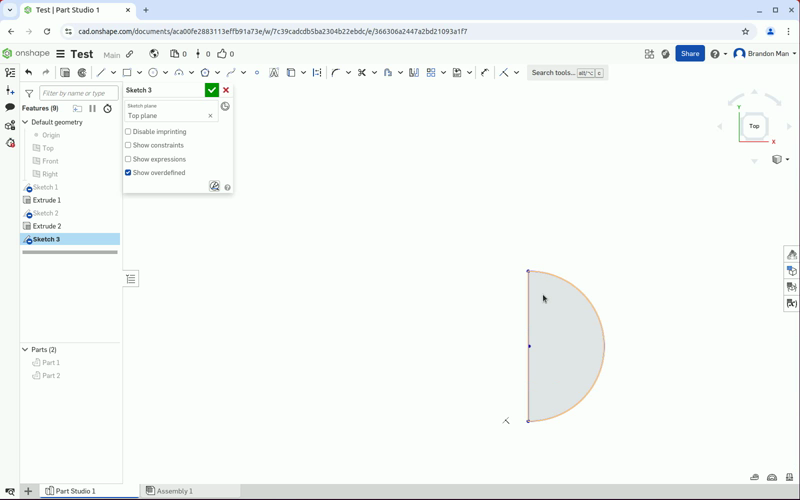
scroll(6)
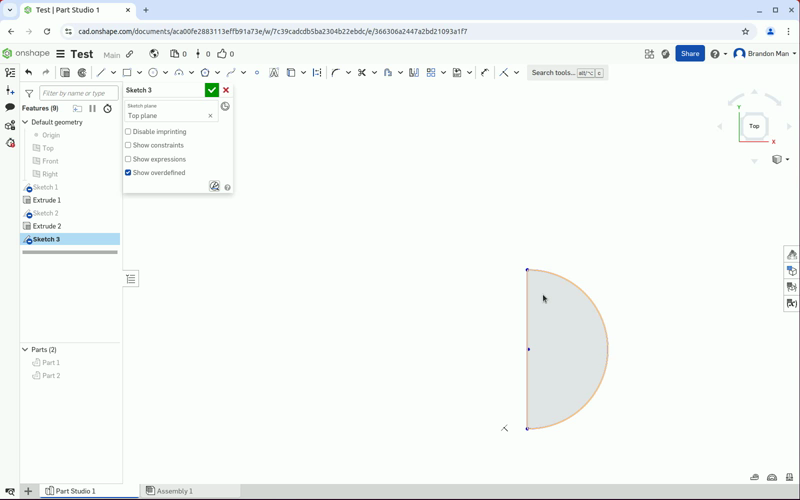
scroll(6)
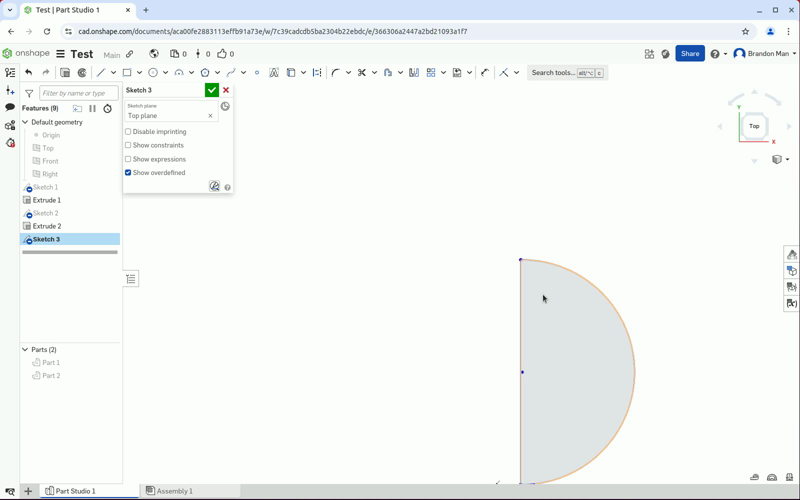
scroll(6)
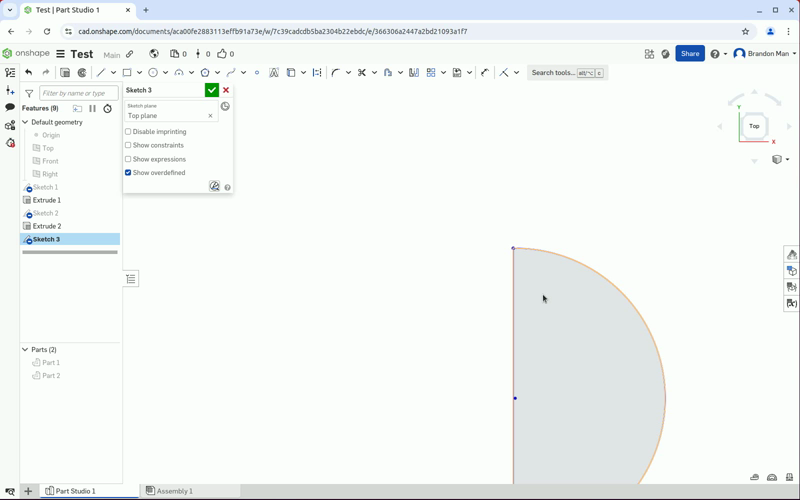
scroll(6)
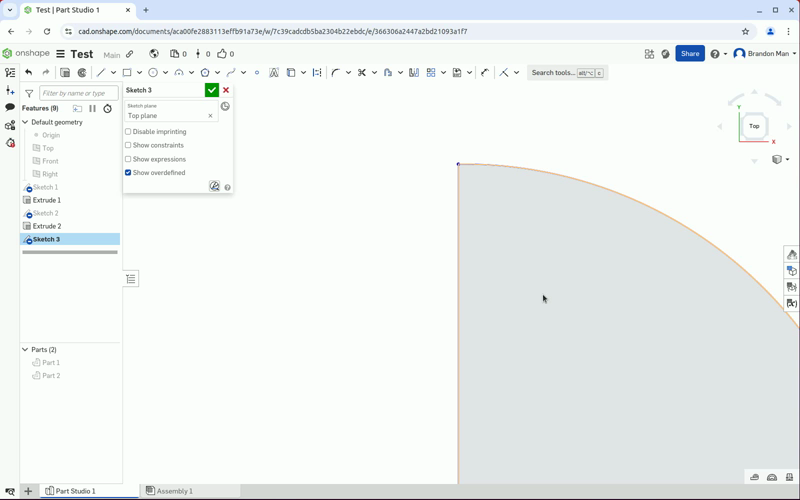
click(543, 294)
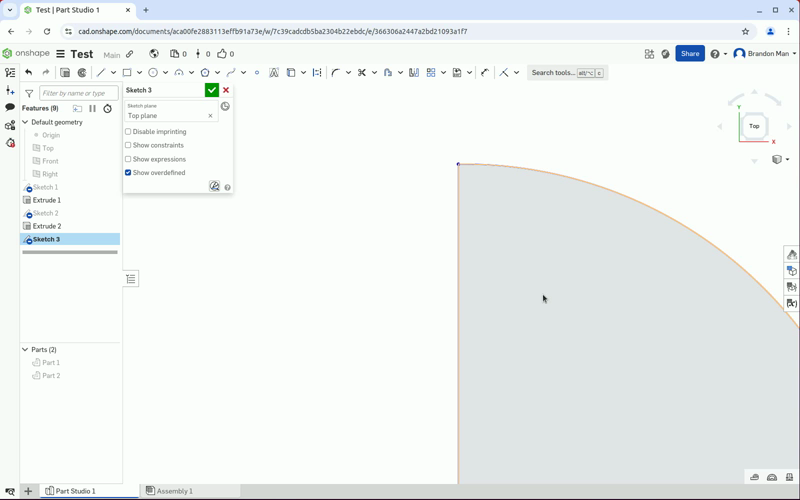
scroll(-6)
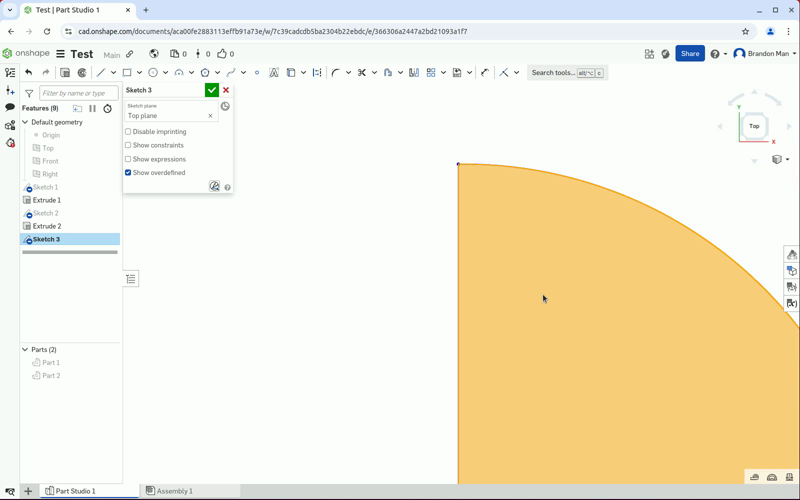
scroll(-6)
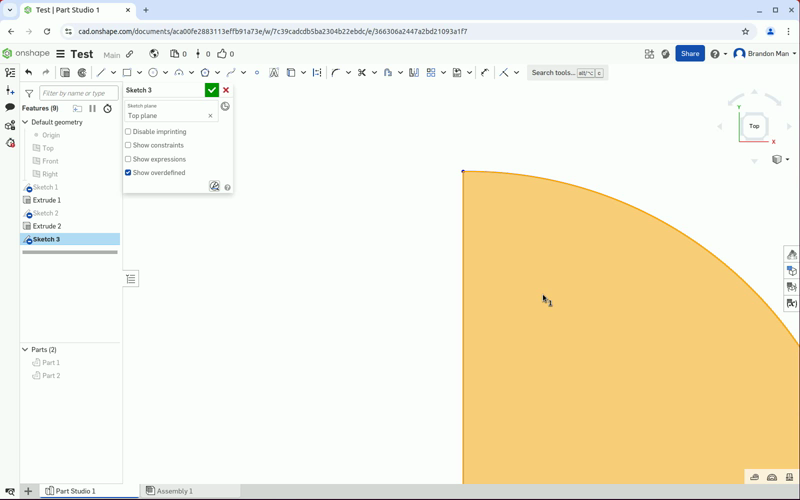
scroll(-6)
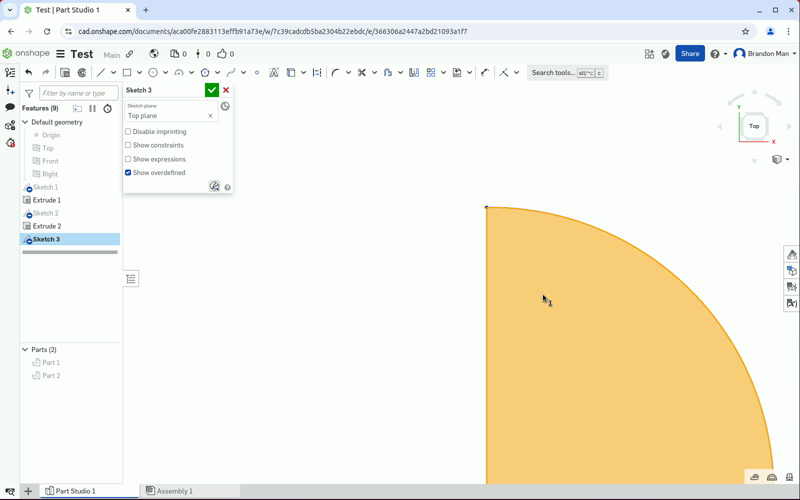
scroll(-6)
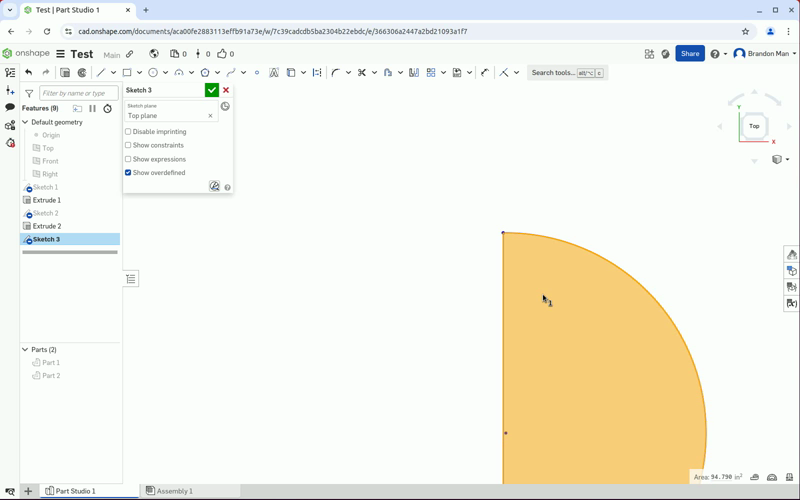
scroll(-6)
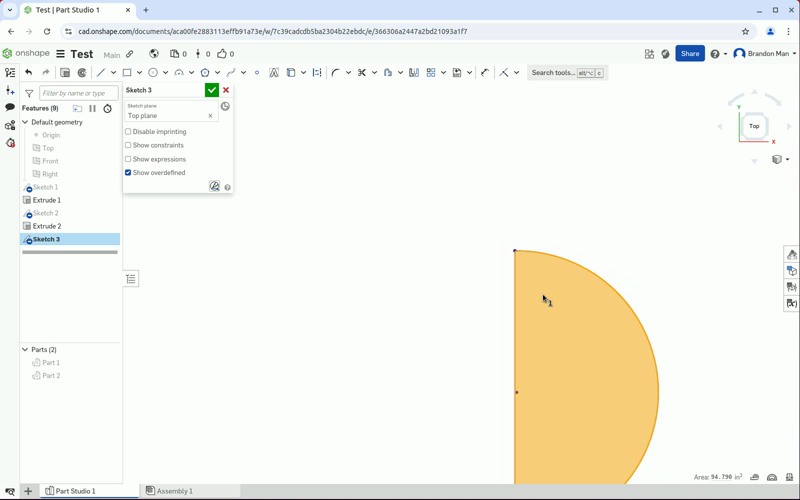
scroll(-6)
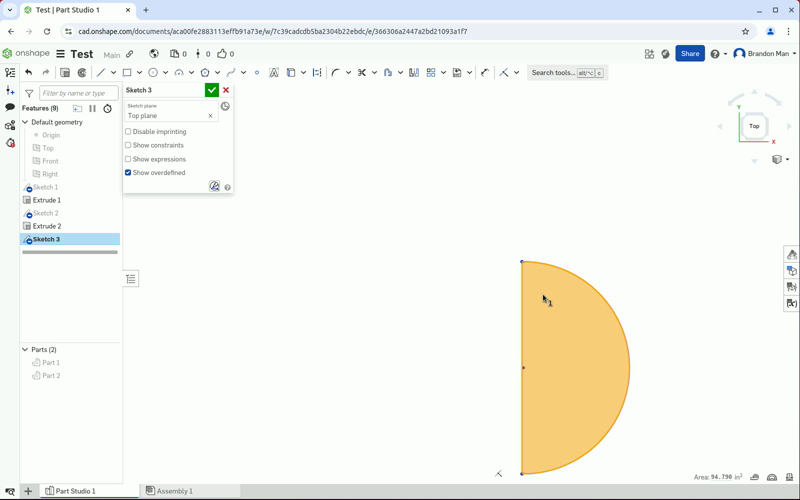
scroll(-6)
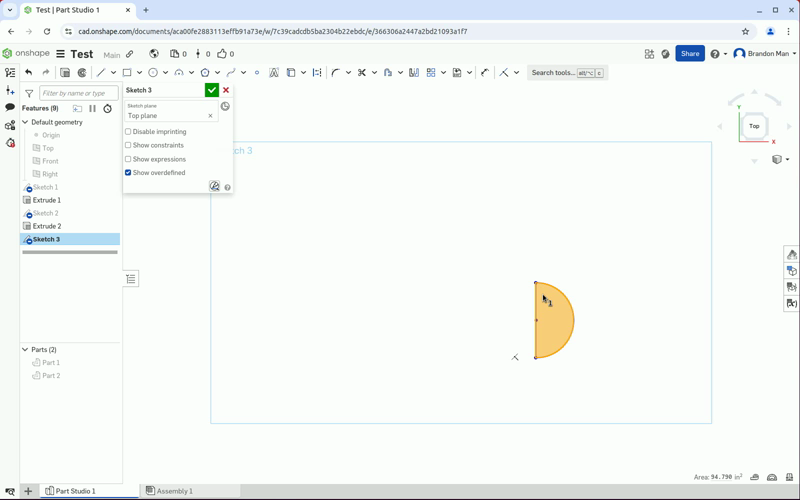
mouse_move(73, 352)
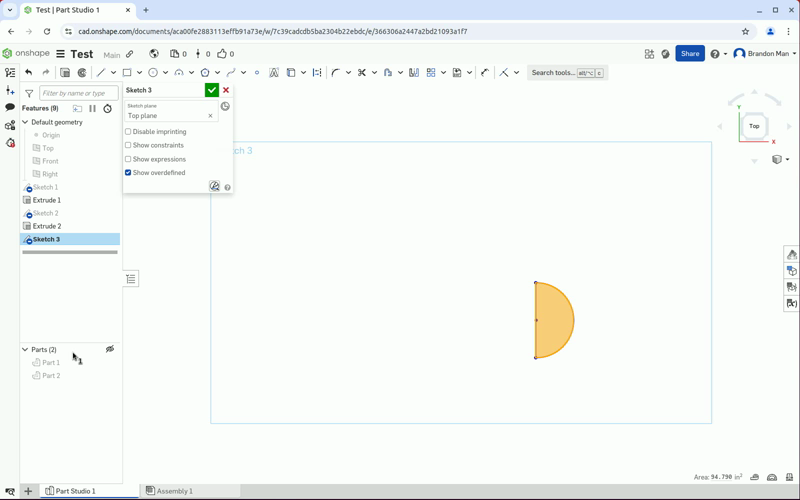
key(shift+y)
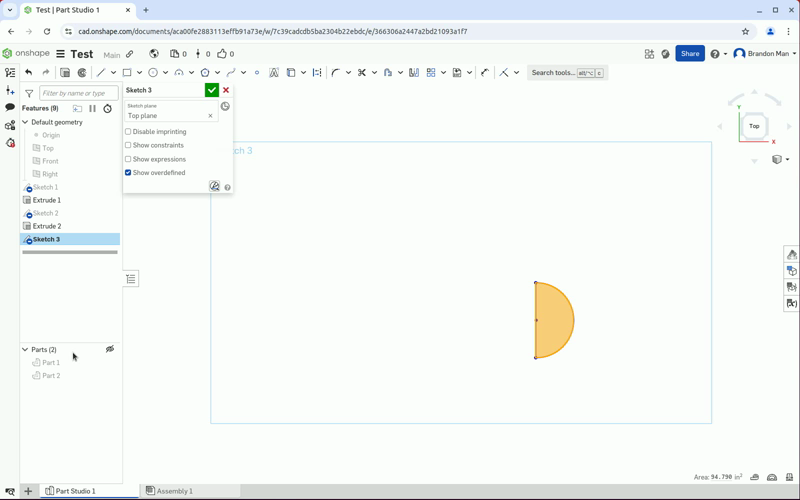
key(shift+e)
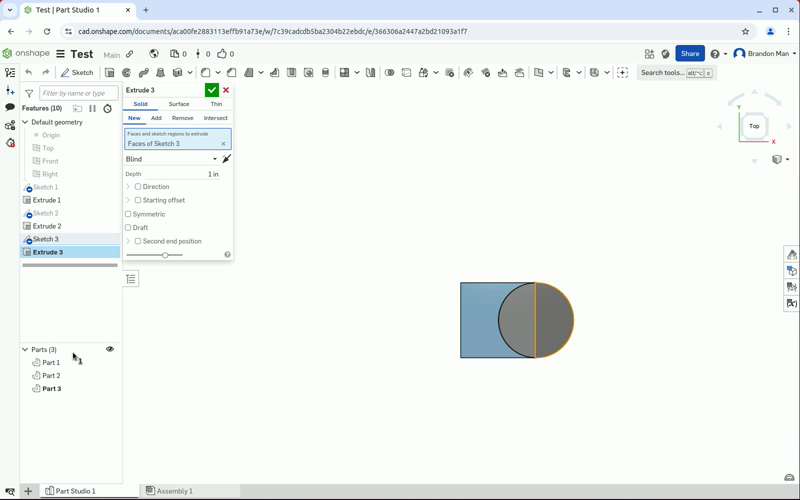
mouse_move(143, 106)
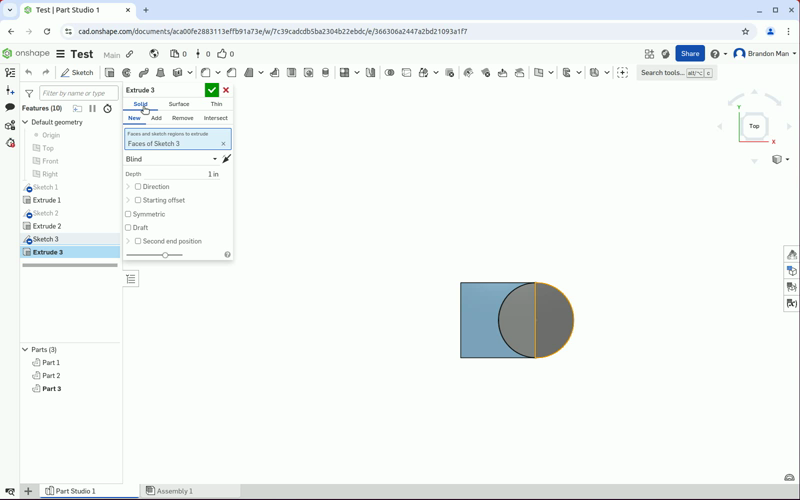
click(143, 106)
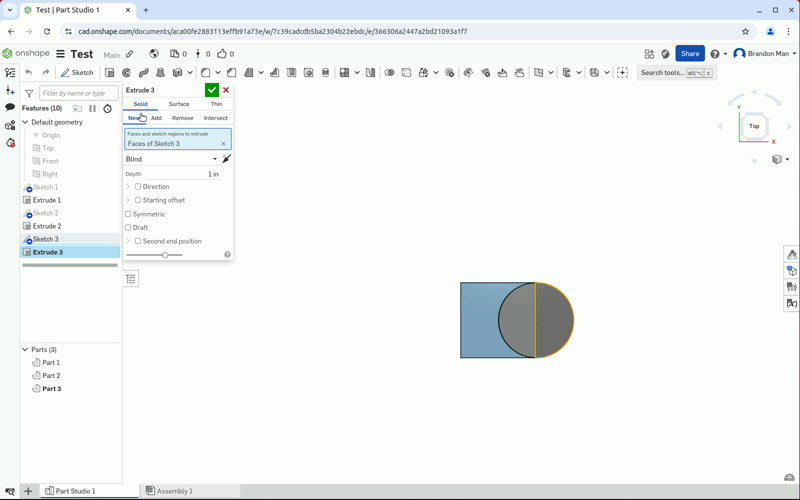
mouse_move(137, 120)
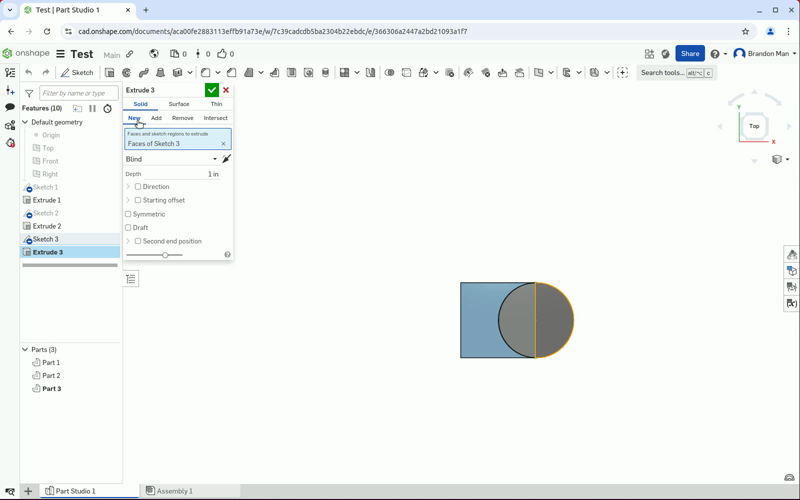
click(137, 120)
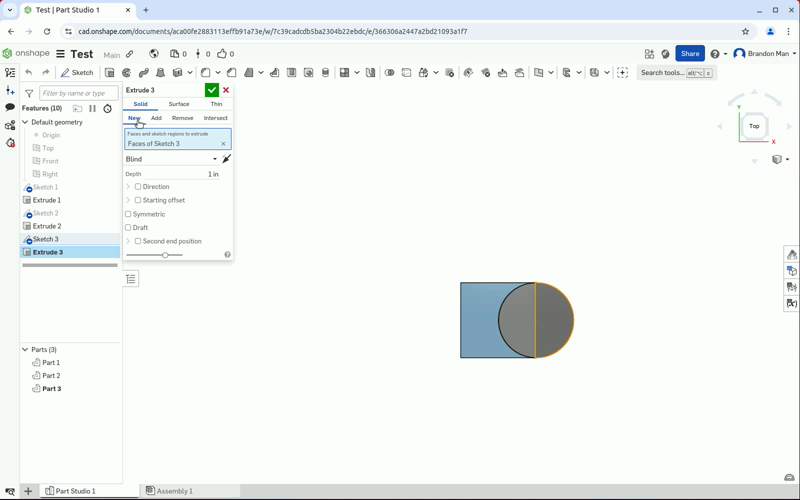
key(tab, 4)
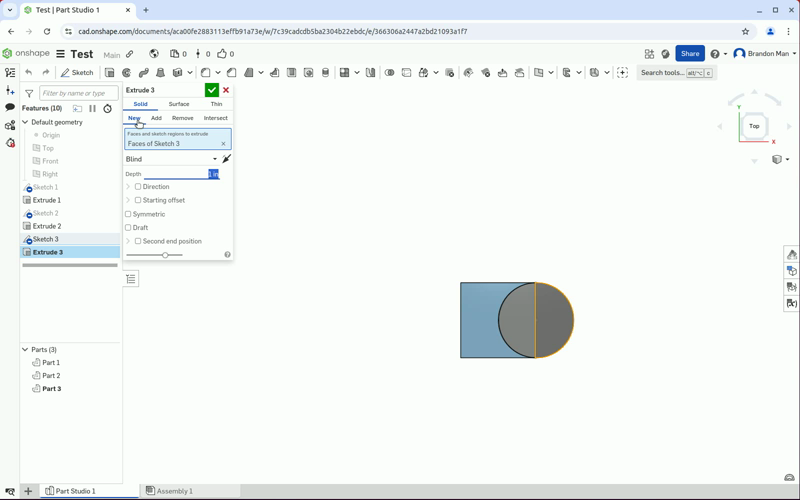
text(4.574)
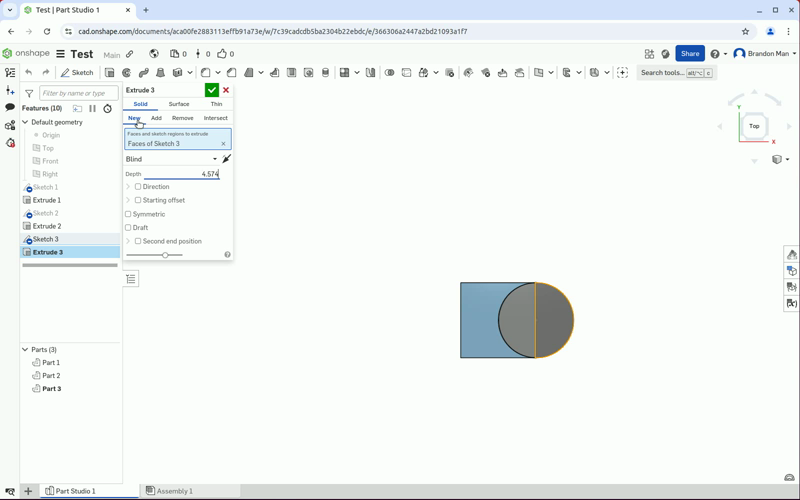
key(enter)
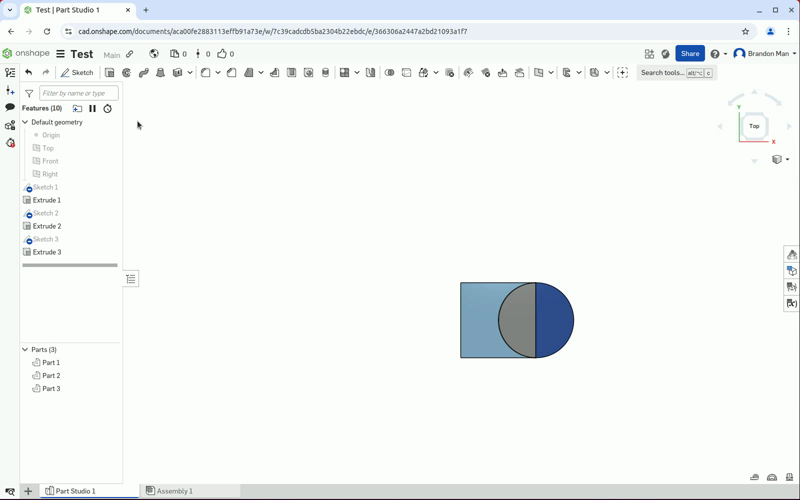
key(shift+h)
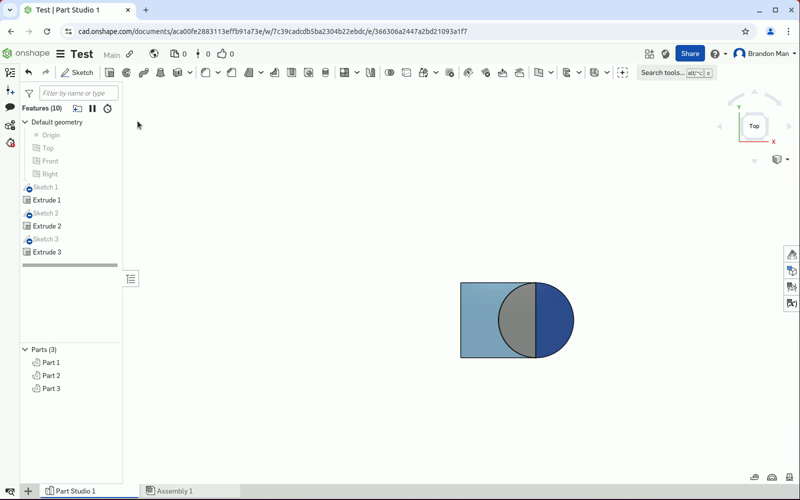
key(shift+h)
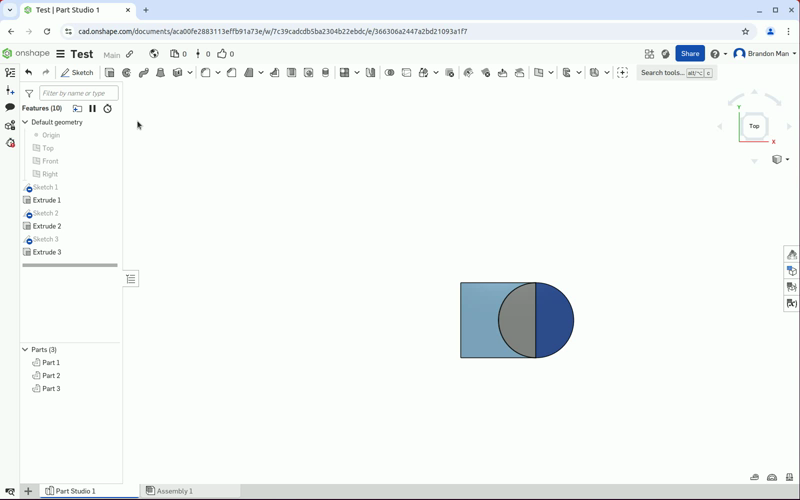
mouse_move(73, 189)
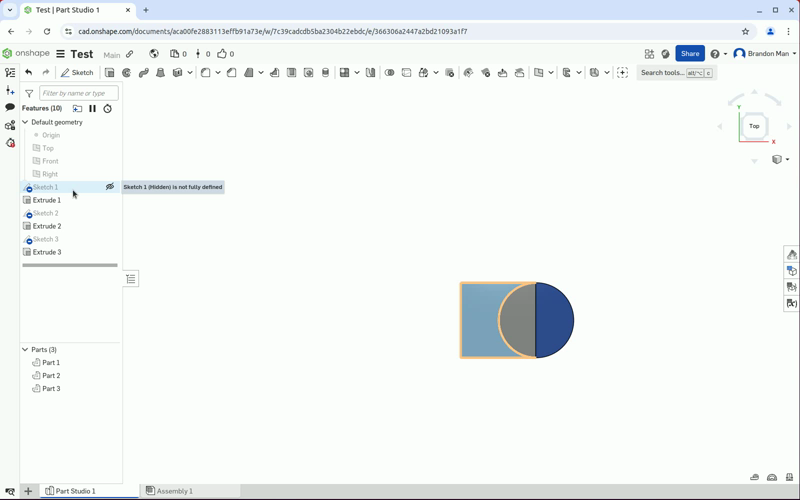
click(73, 189)
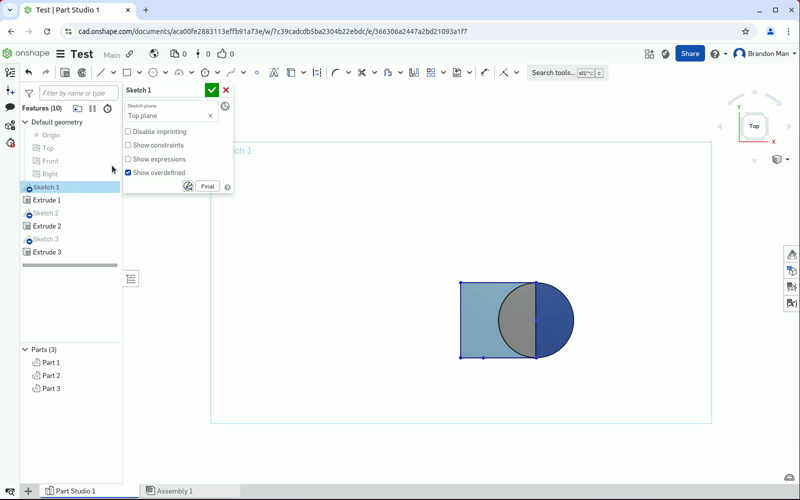
mouse_move(229, 92)
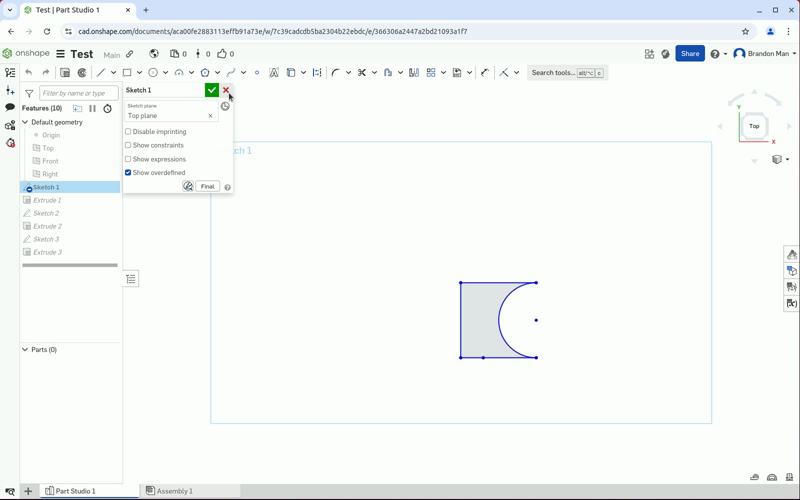
click(229, 92)
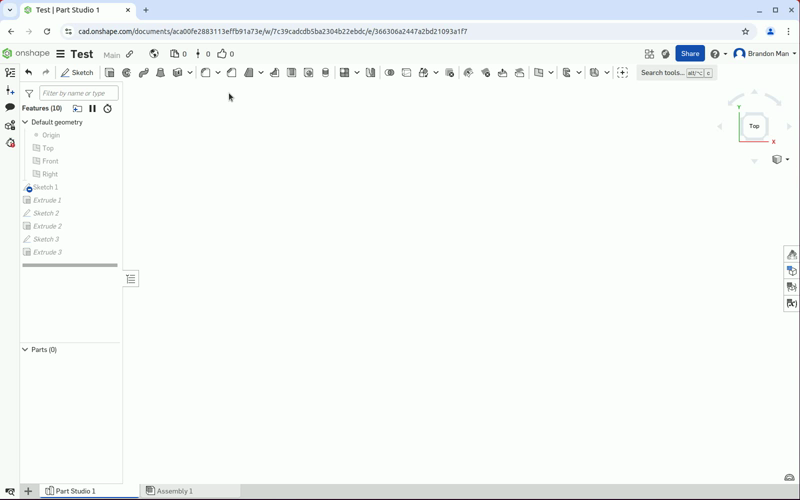
mouse_move(541, 75)
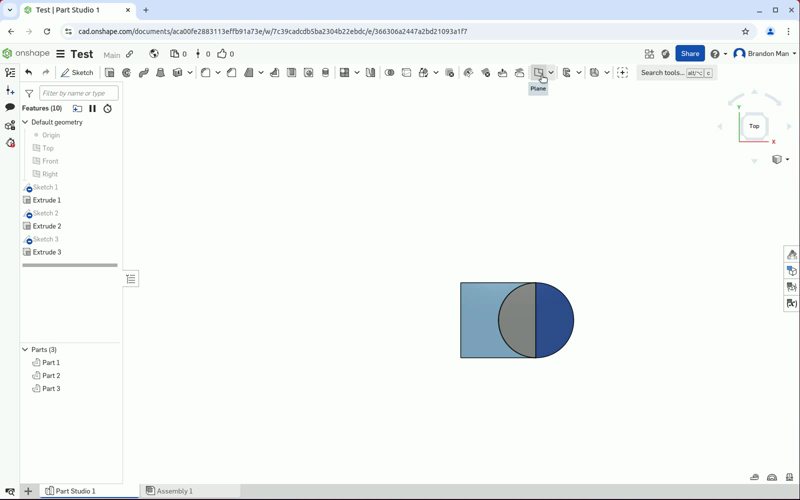
click(541, 75)
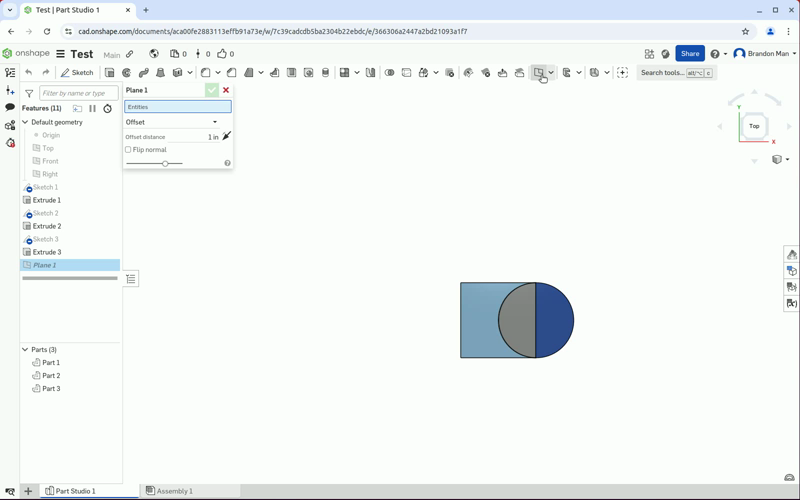
mouse_move(73, 150)
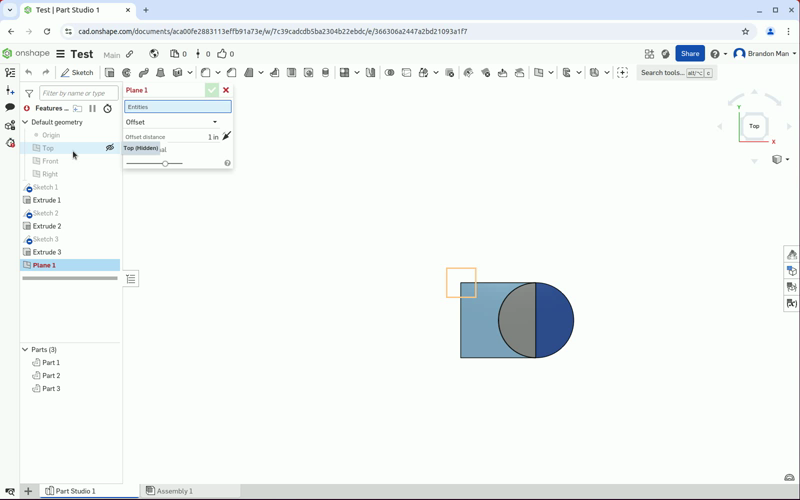
click(73, 150)
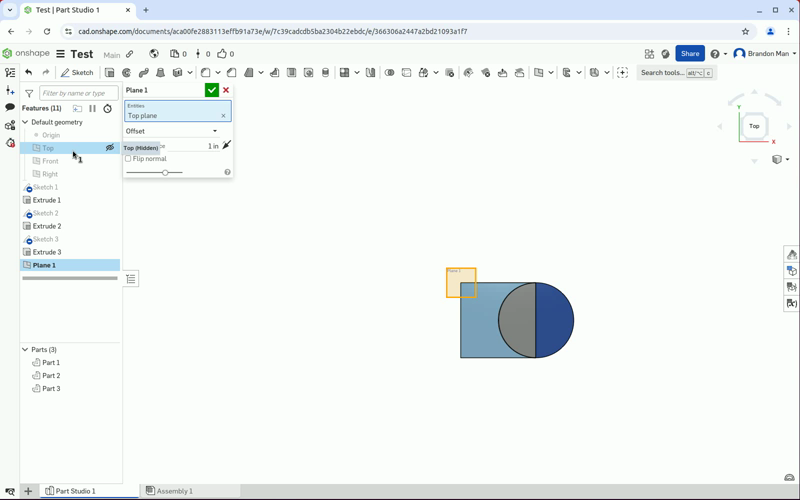
key(tab, 2)
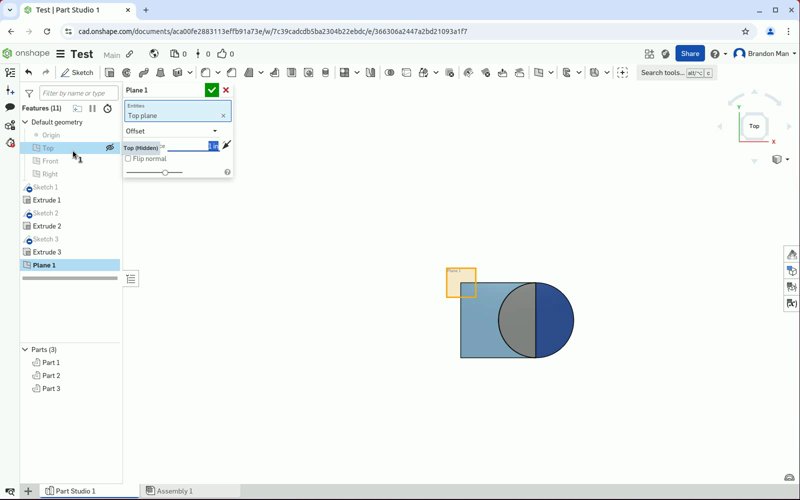
text(4.56)
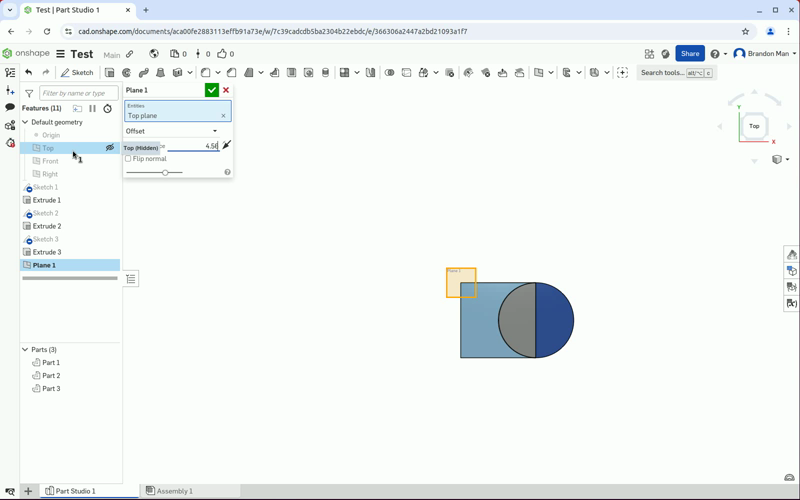
key(enter, 2)
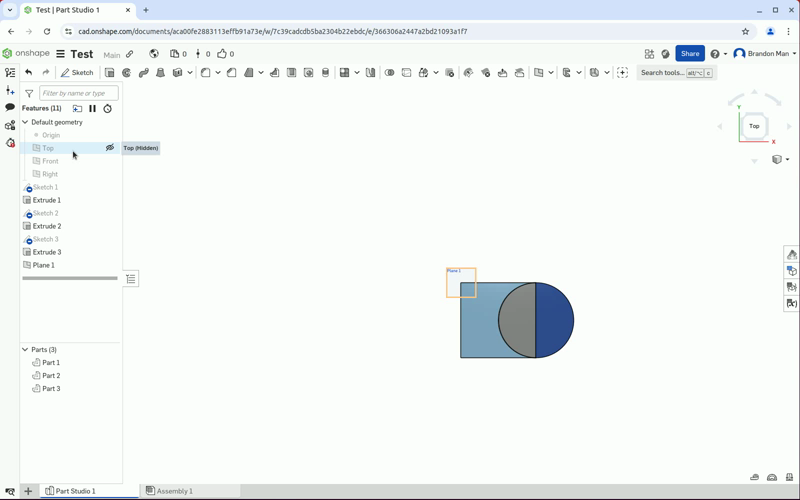
key(shift+s)
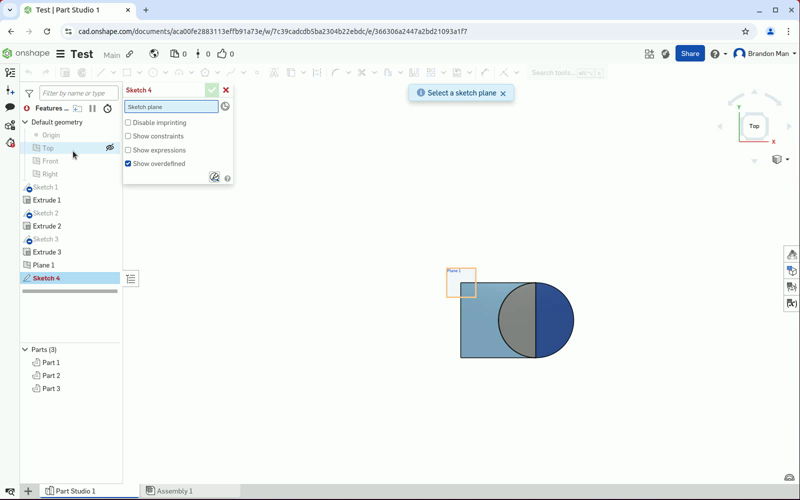
mouse_move(73, 267)
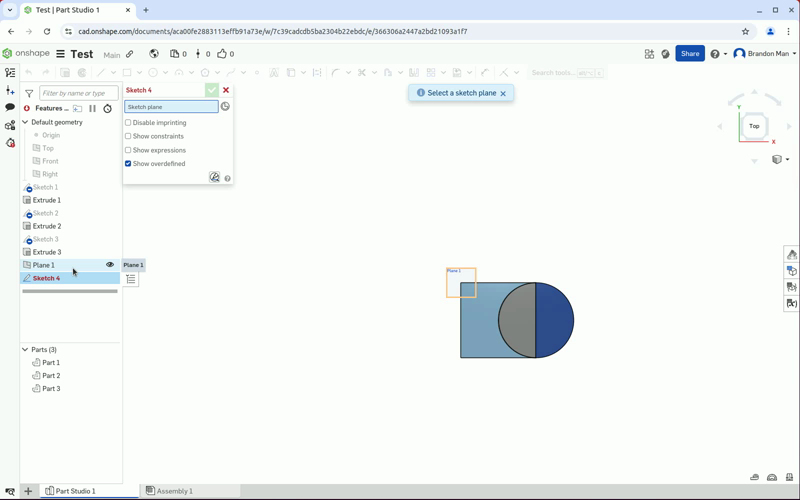
click(73, 267)
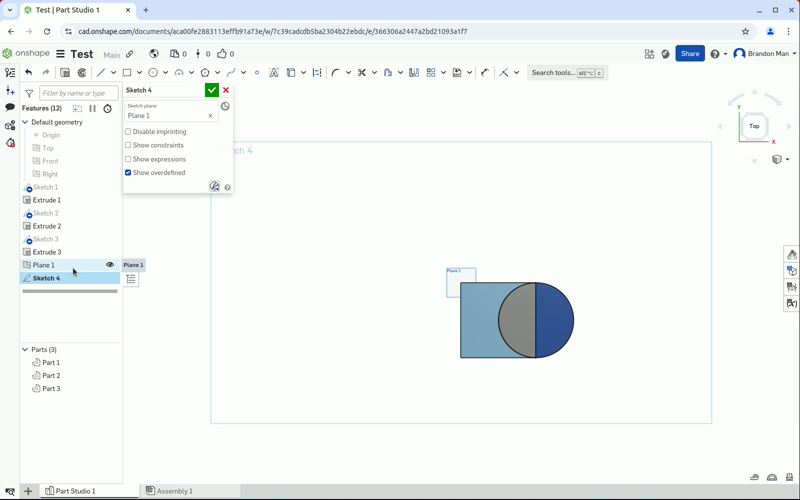
mouse_move(73, 352)
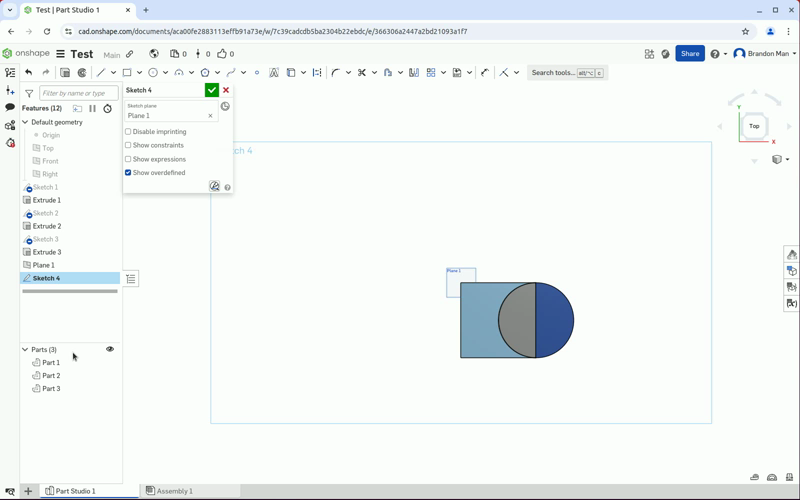
key(y)
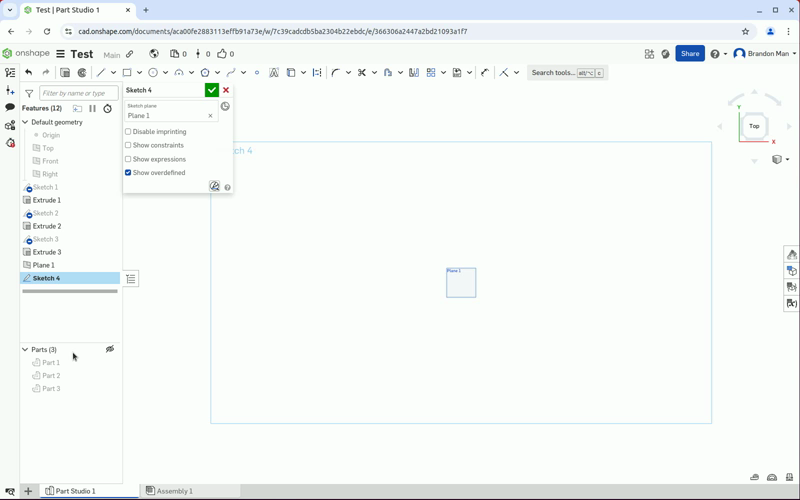
key(l)
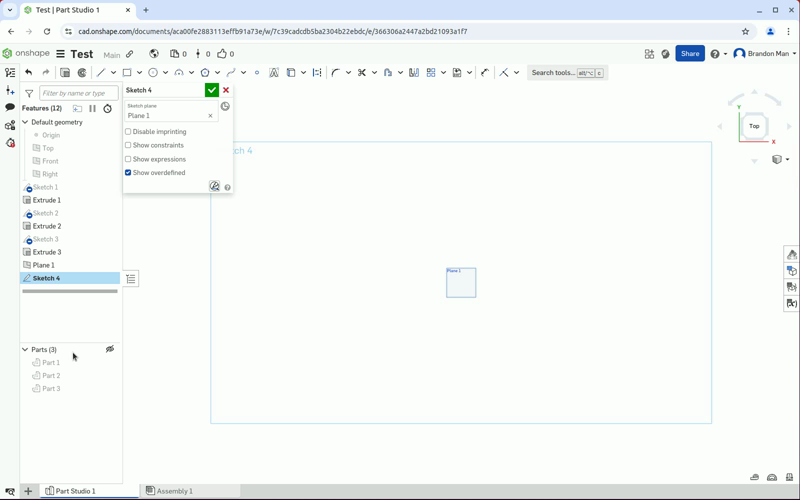
key_down(shift)
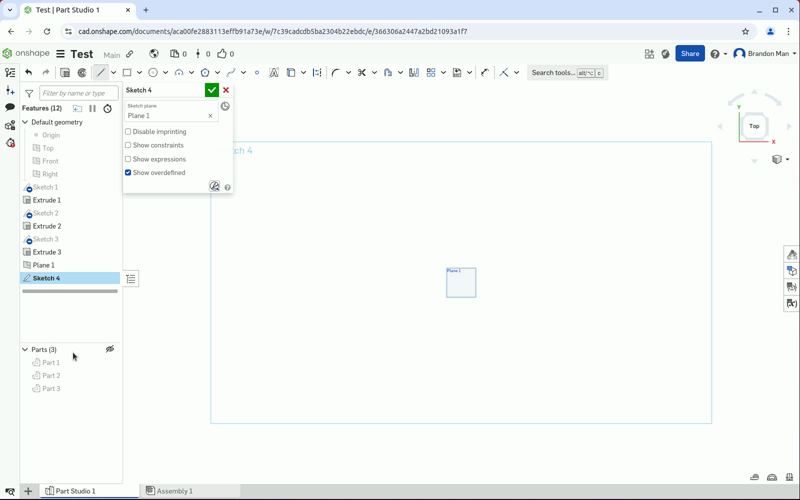
mouse_move(460, 357)
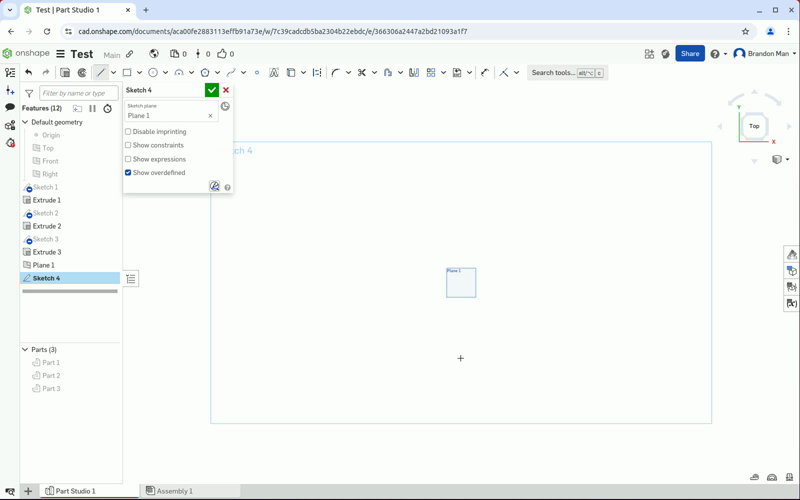
click(460, 357)
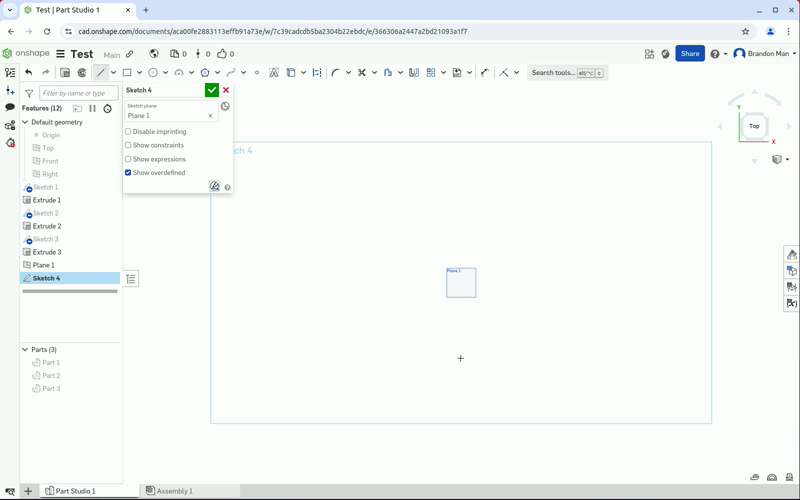
key_up(shift)
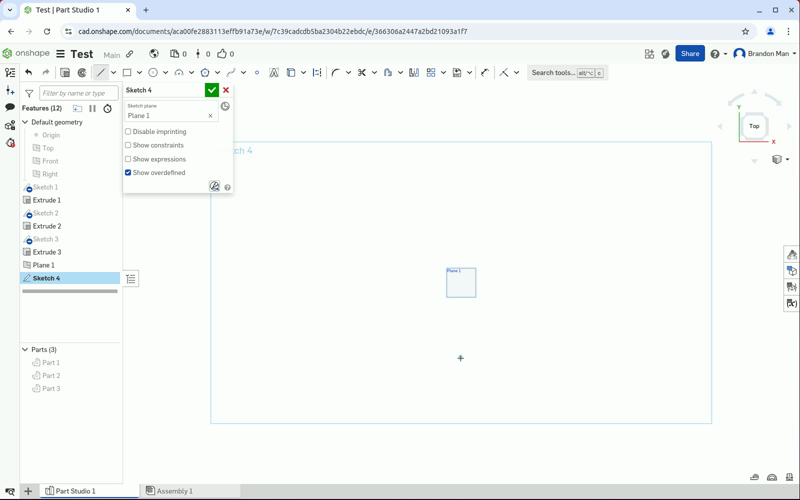
key_down(shift)
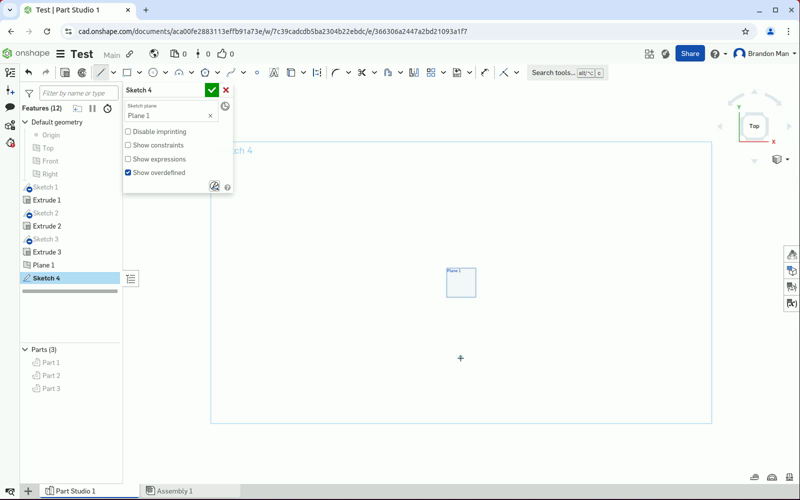
mouse_move(490, 357)
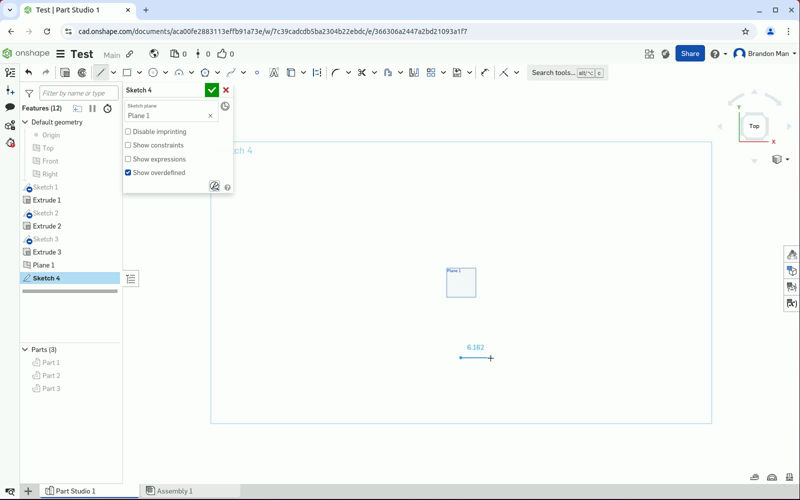
mouse_move(483, 357)
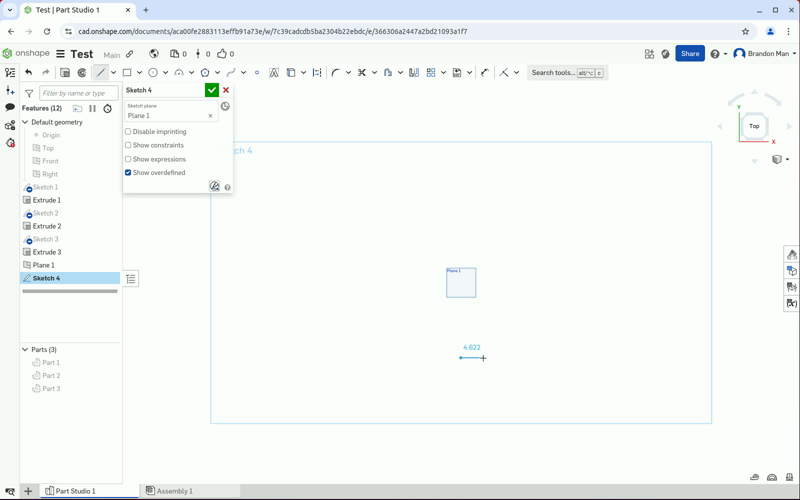
click(483, 357)
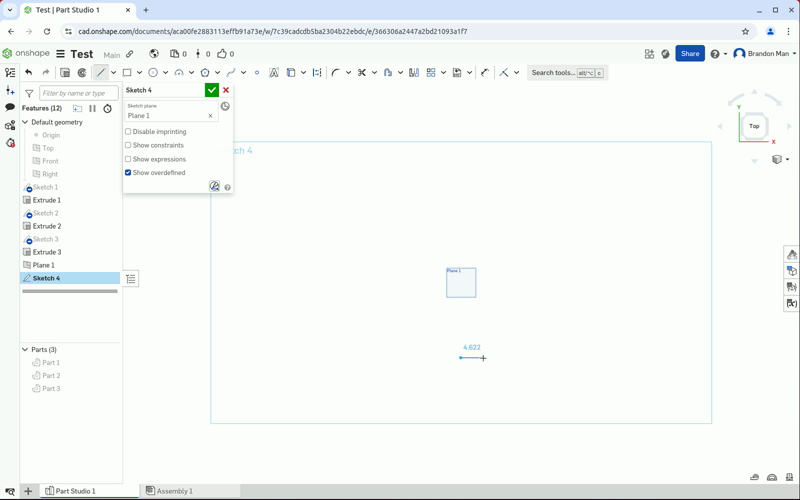
key_up(shift)
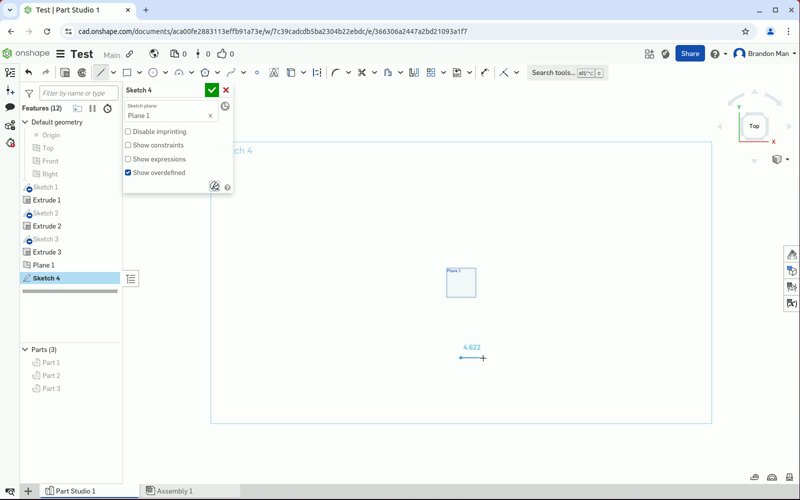
key_down(shift)
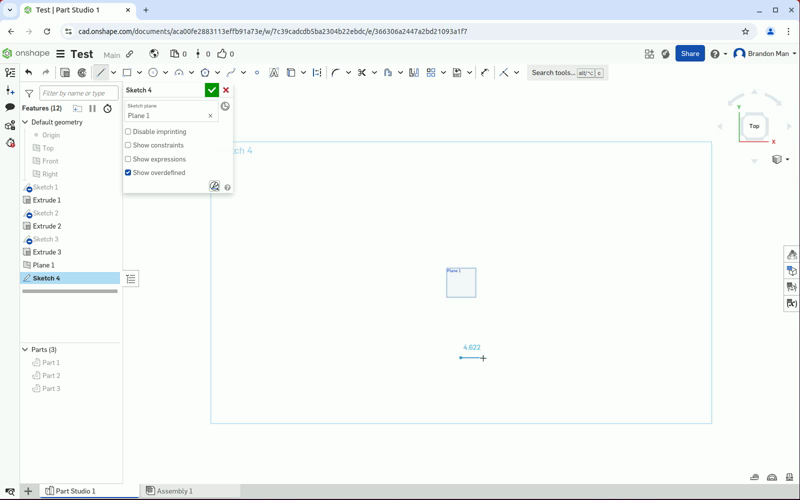
mouse_move(483, 282)
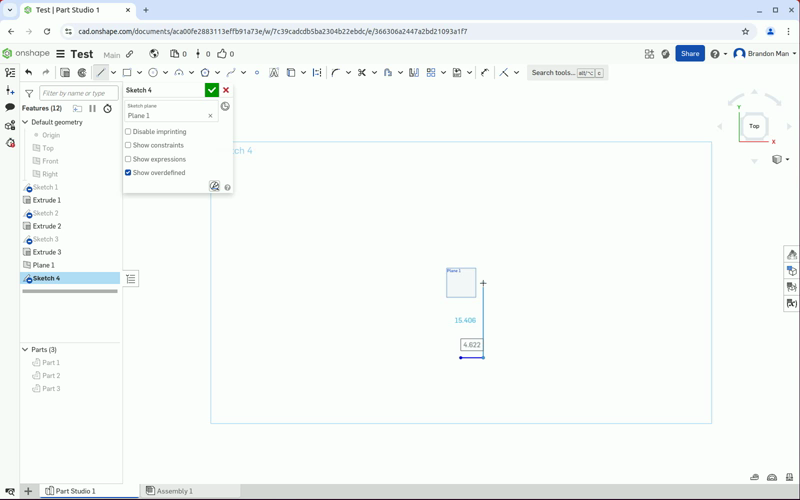
click(483, 282)
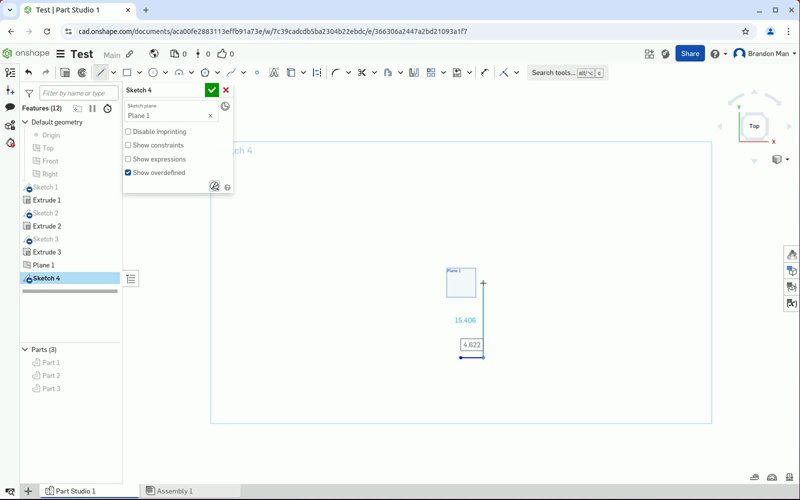
key_up(shift)
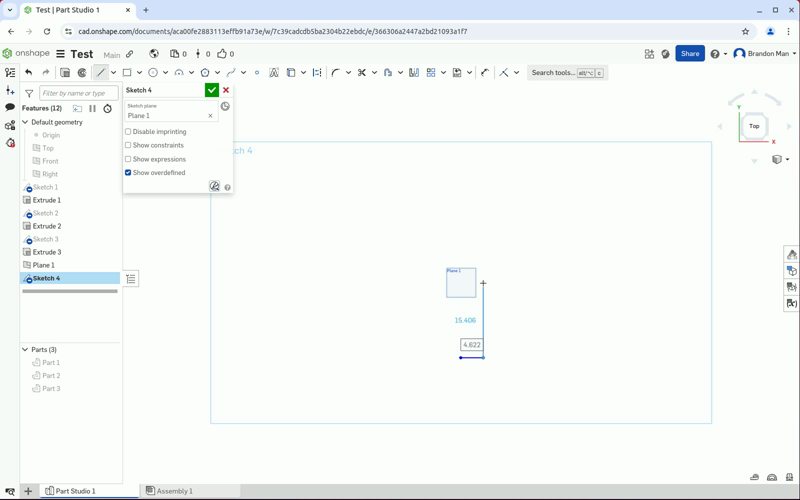
key_down(shift)
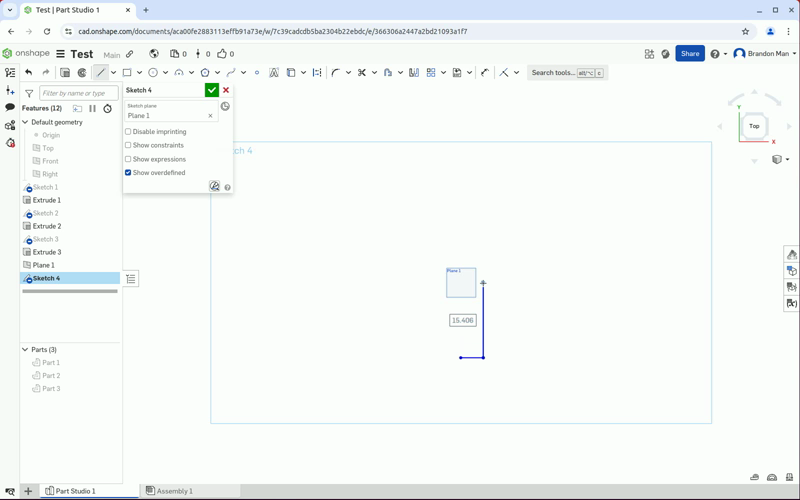
mouse_move(513, 282)
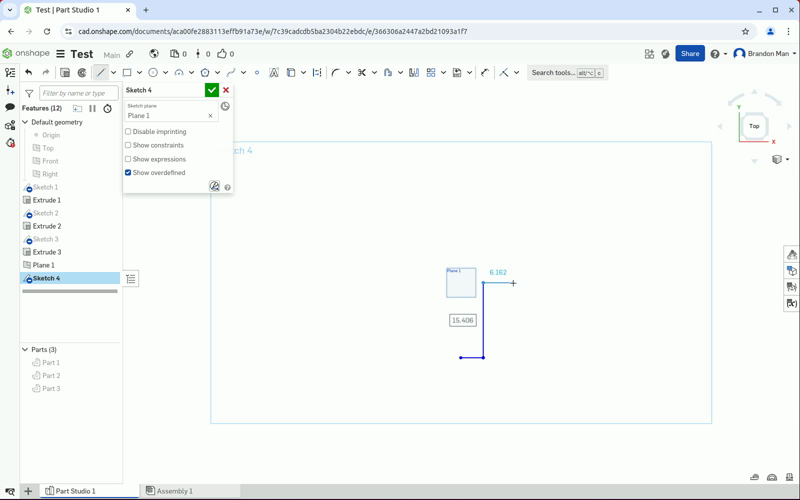
mouse_move(460, 282)
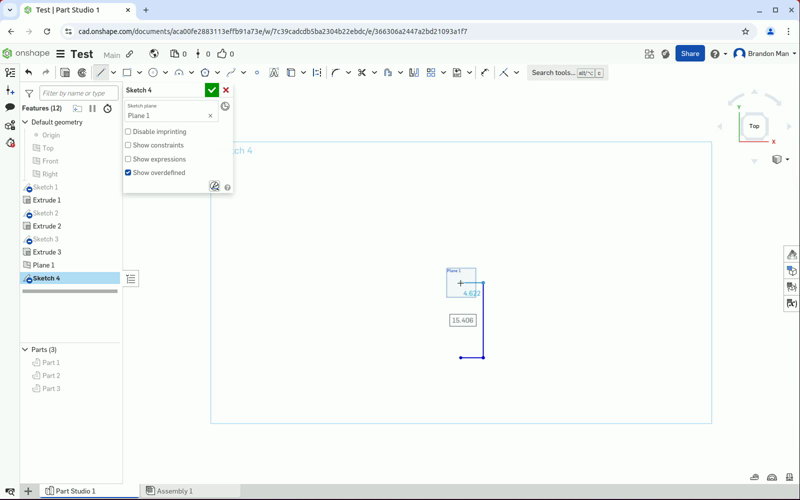
click(460, 282)
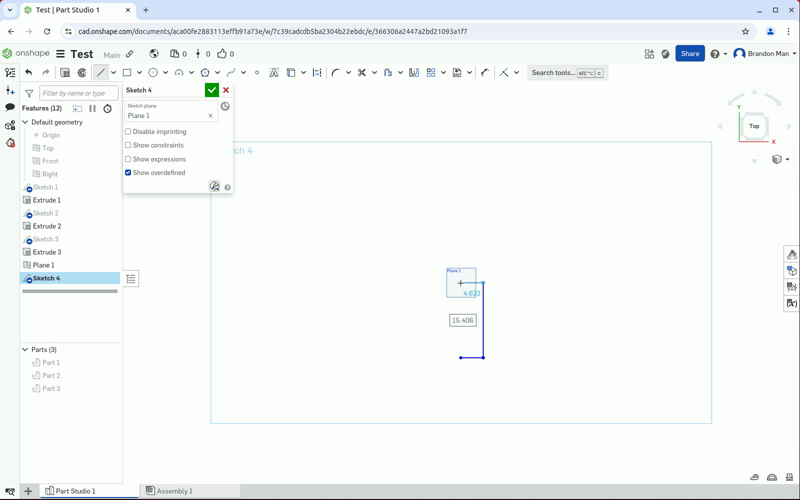
key_up(shift)
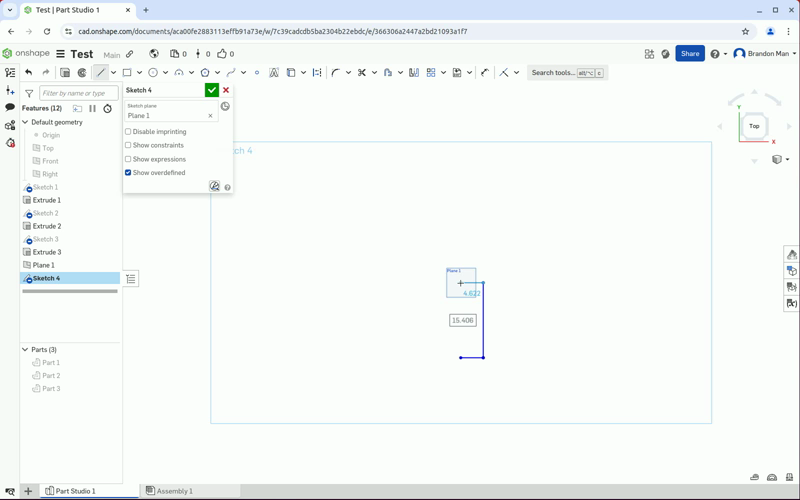
key_down(shift)
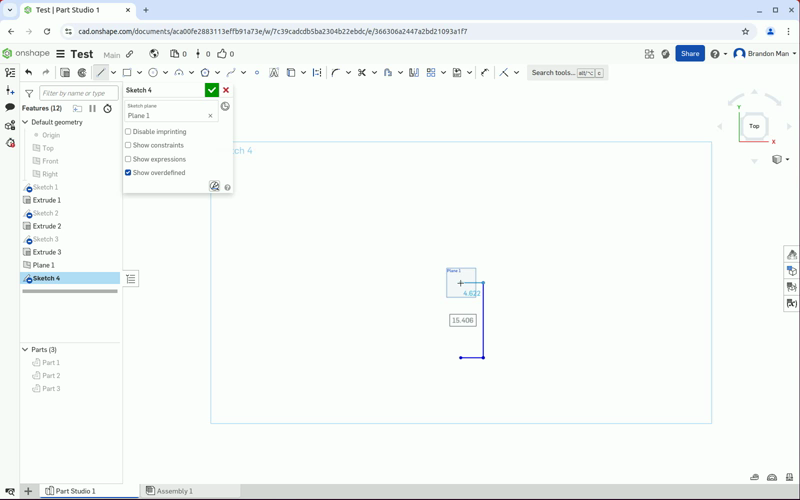
mouse_move(460, 357)
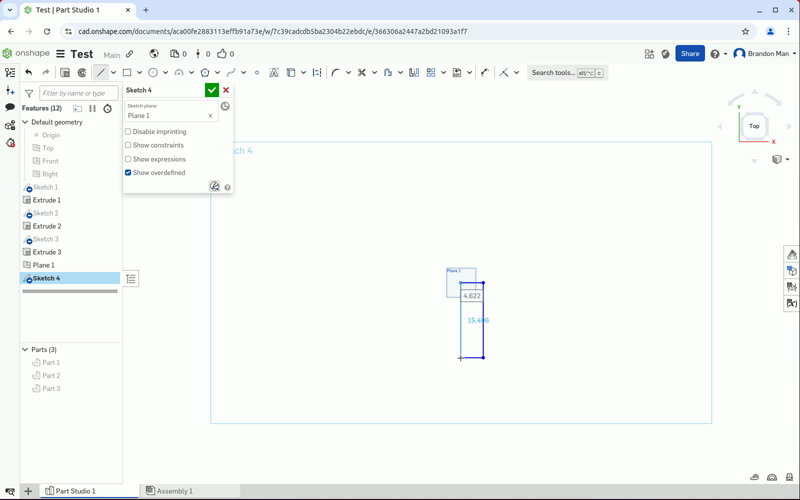
key_up(shift)
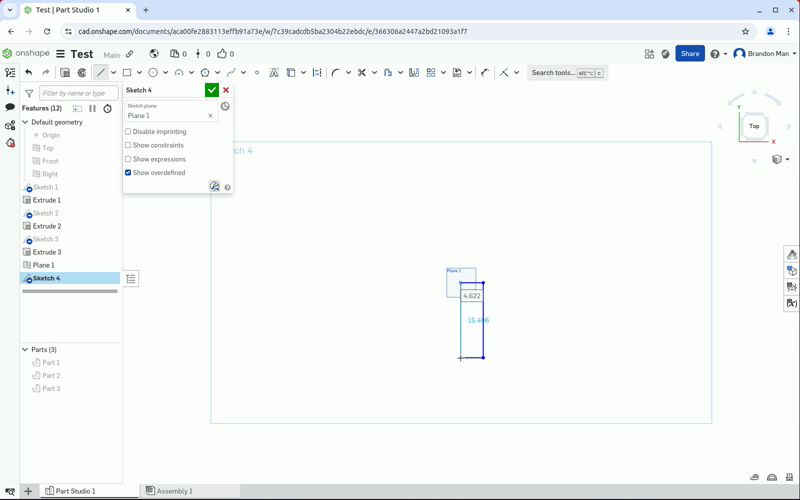
click(460, 357)
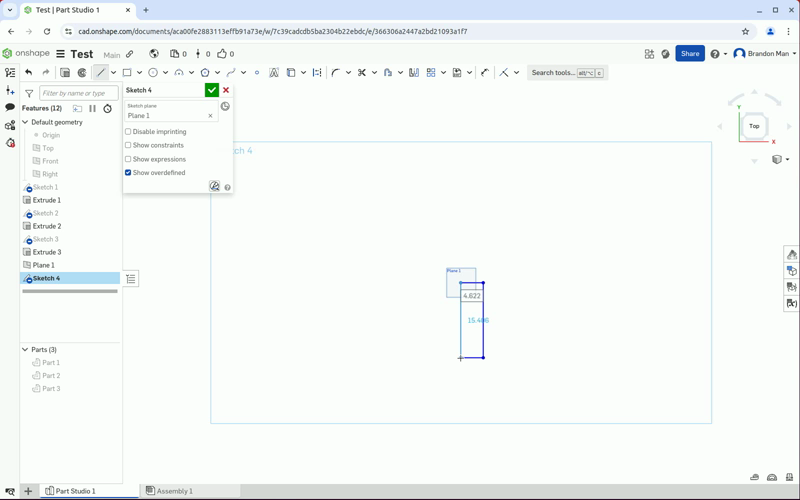
key(esc)
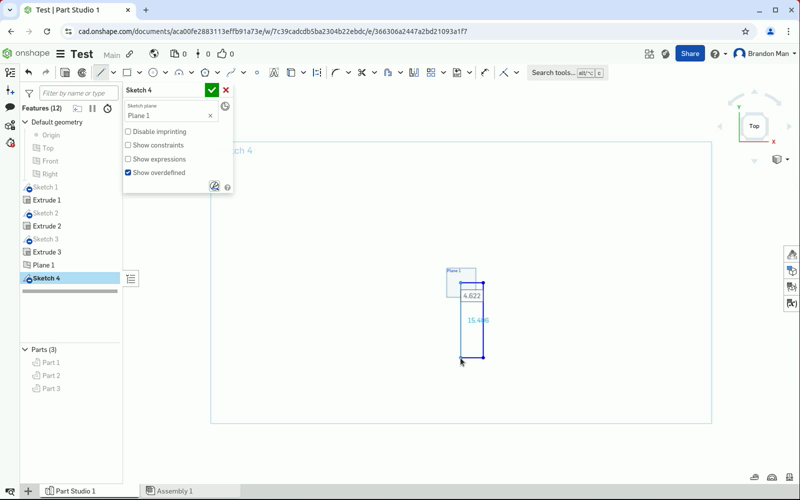
mouse_move(462, 315)
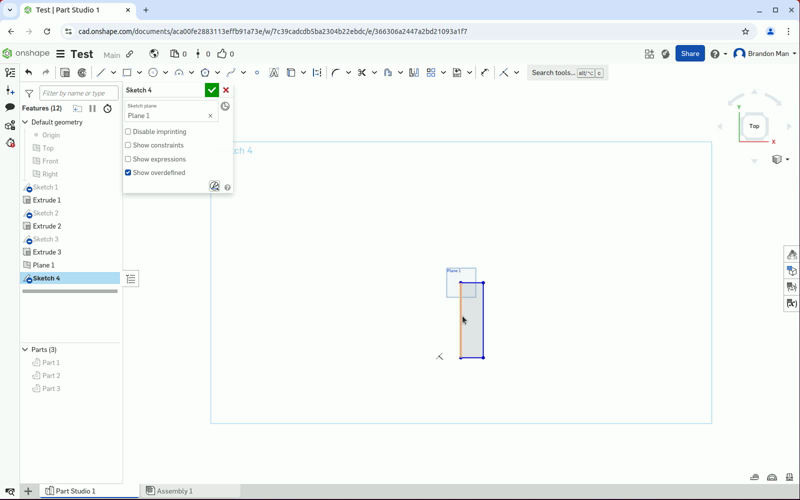
scroll(6)
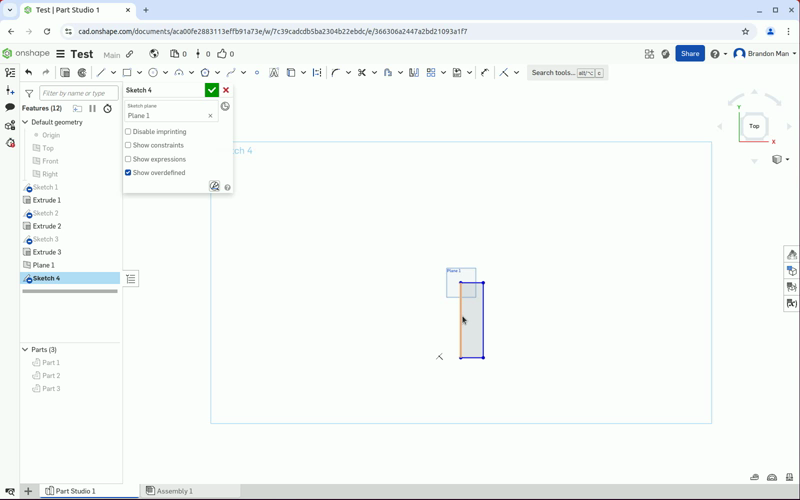
scroll(6)
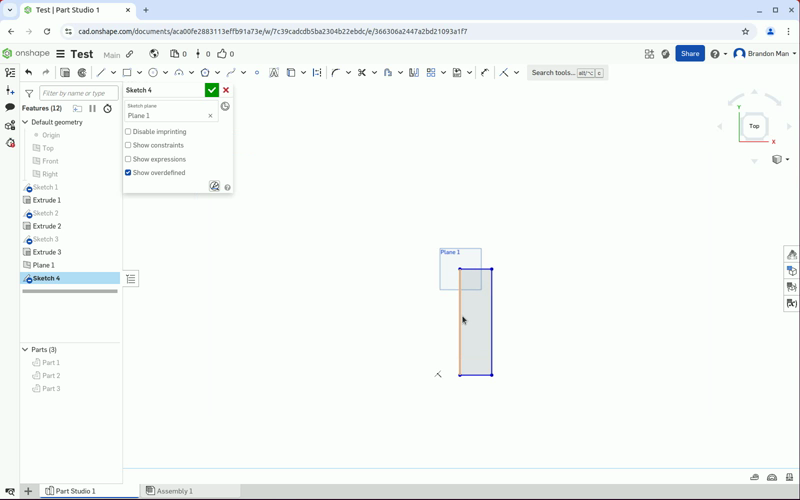
scroll(6)
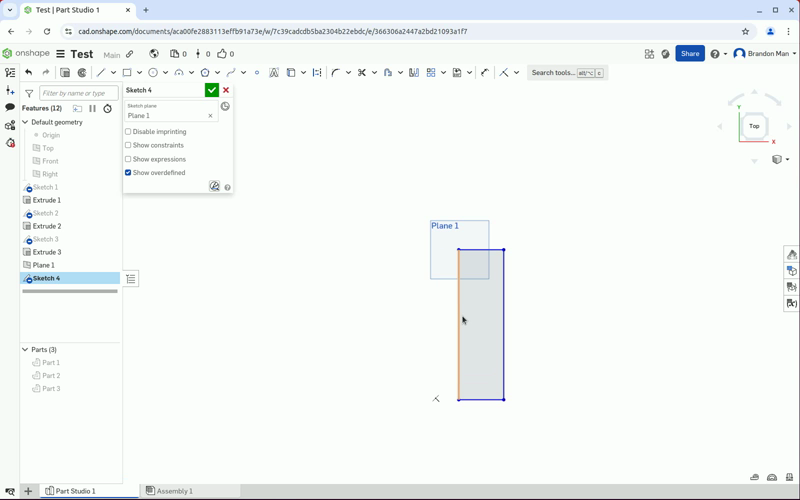
scroll(6)
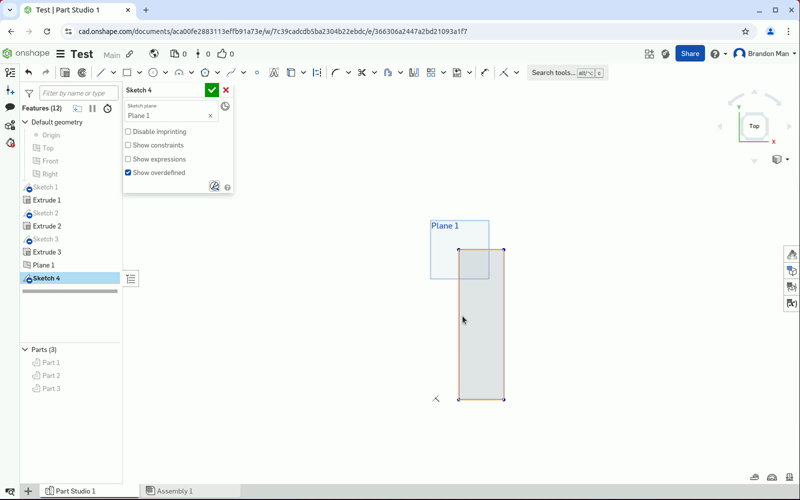
scroll(6)
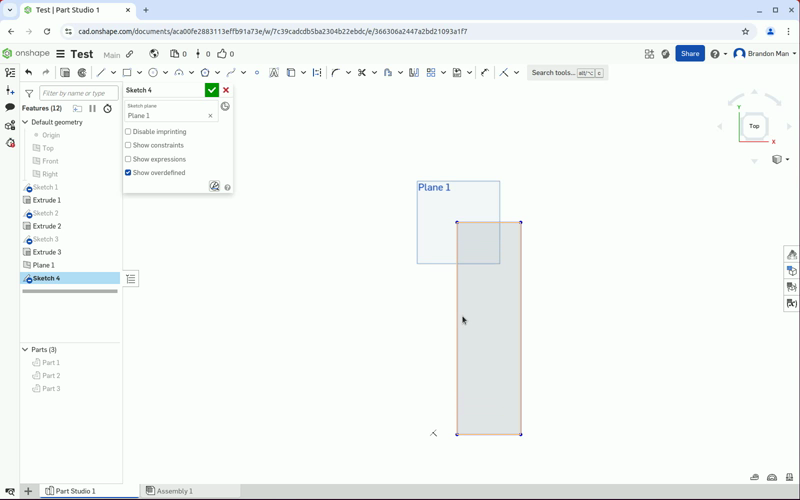
scroll(6)
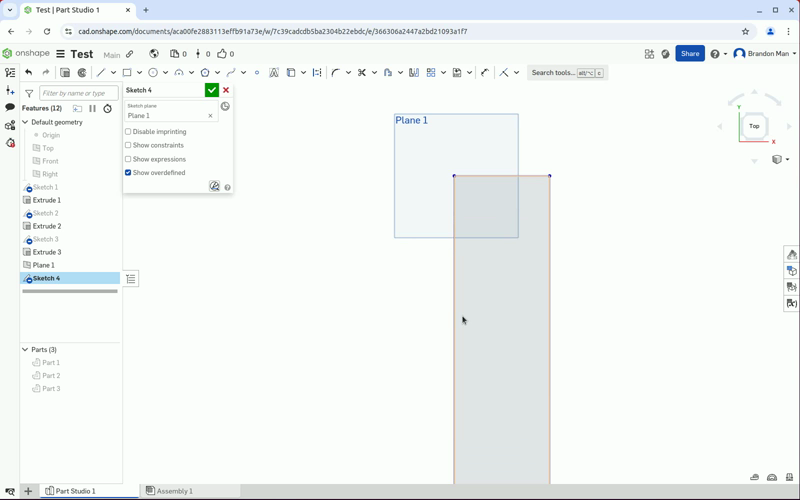
scroll(6)
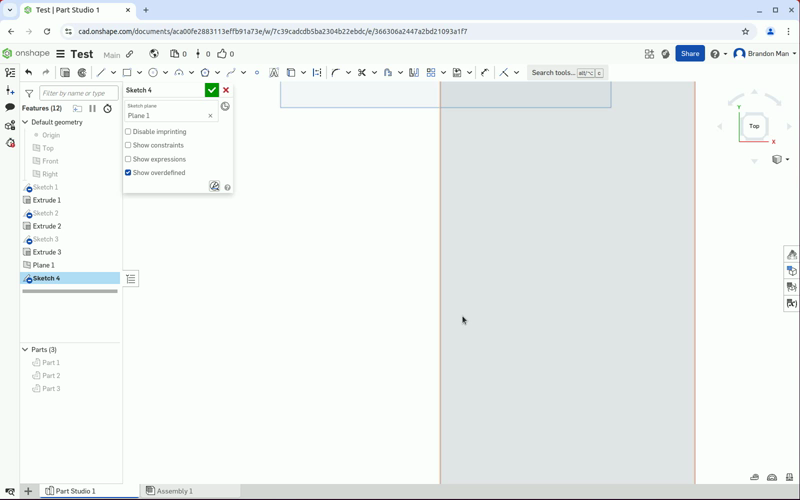
click(462, 315)
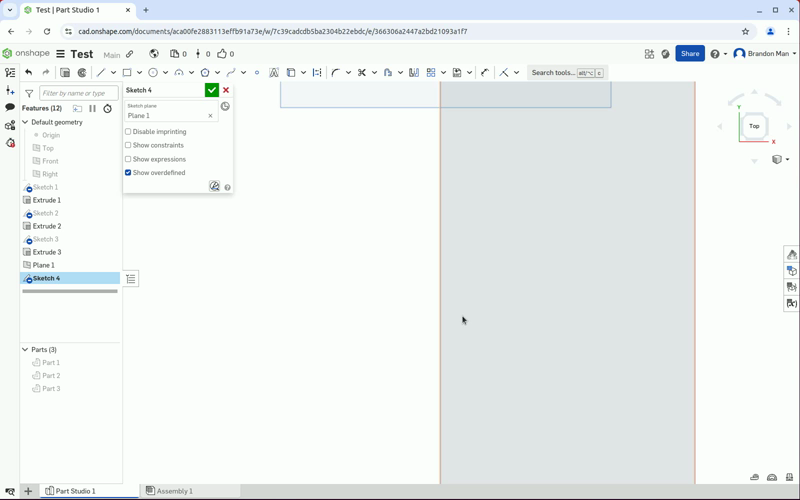
scroll(-6)
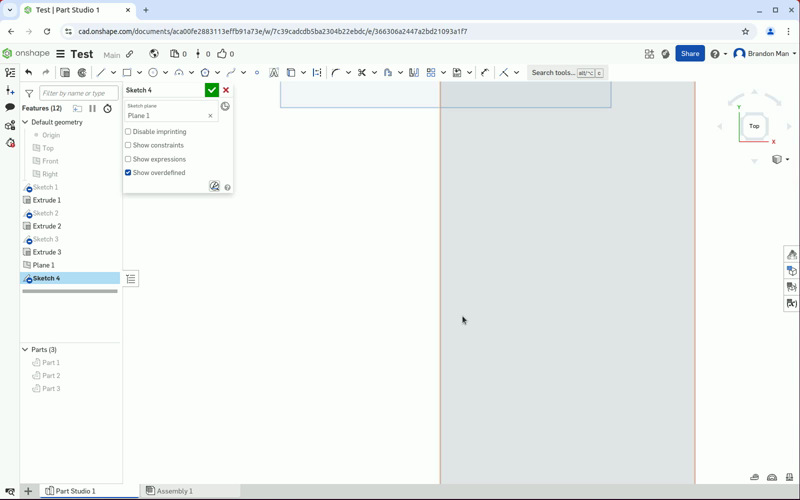
scroll(-6)
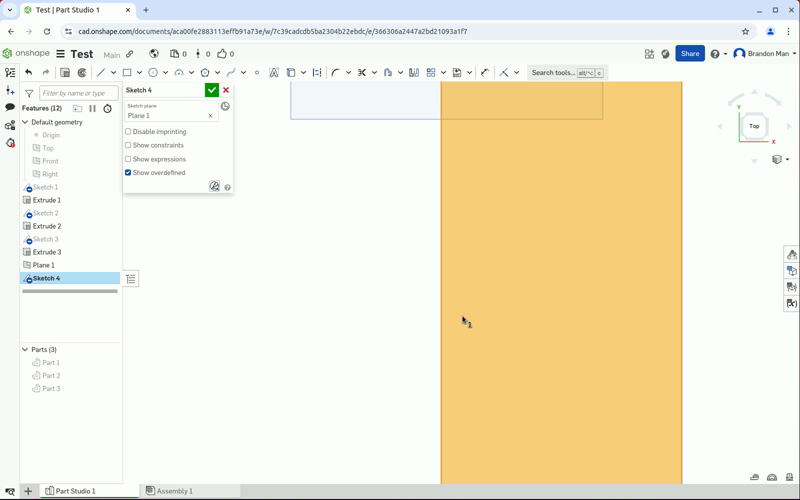
scroll(-6)
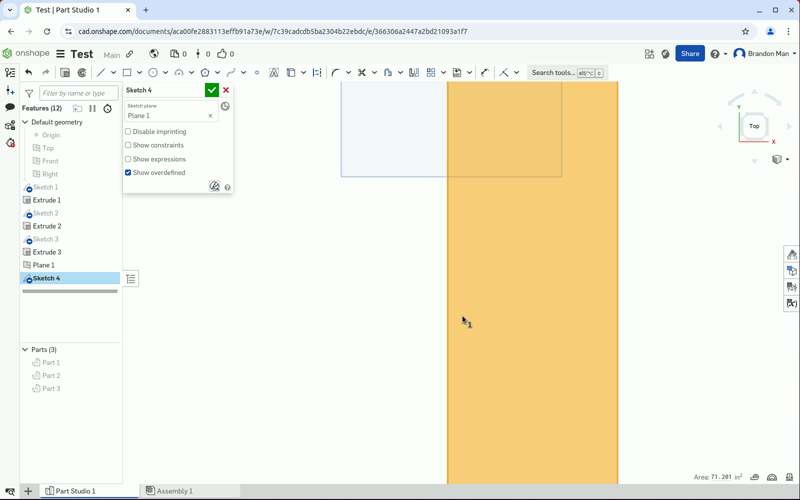
scroll(-6)
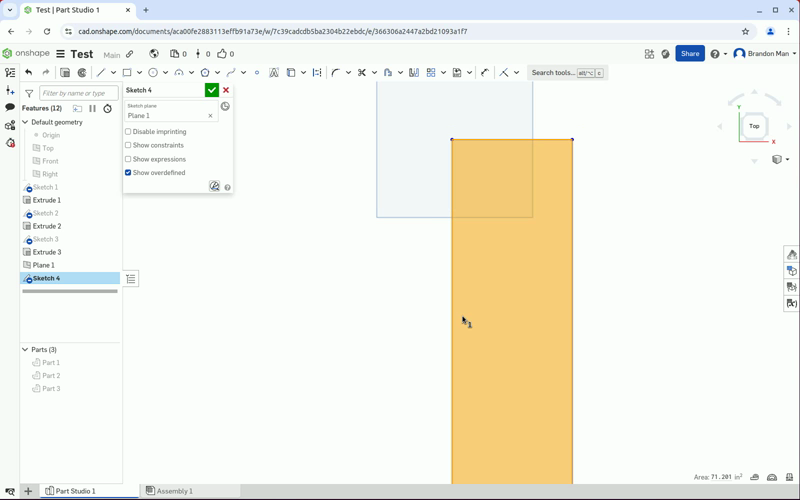
scroll(-6)
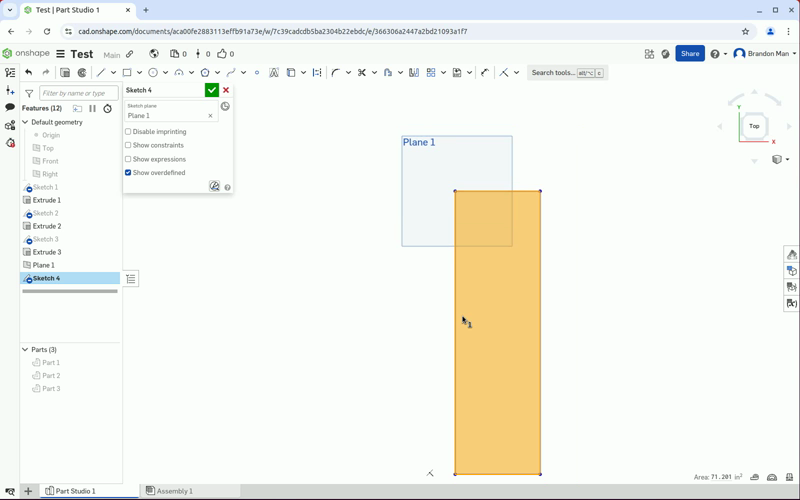
scroll(-6)
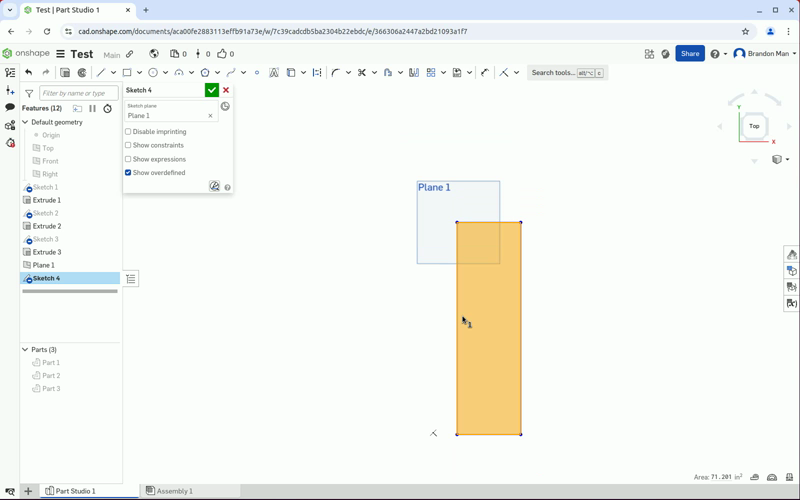
scroll(-6)
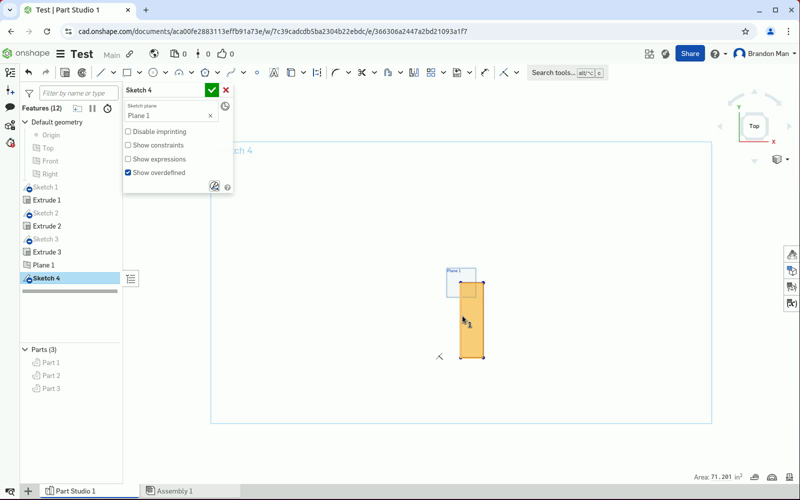
mouse_move(73, 352)
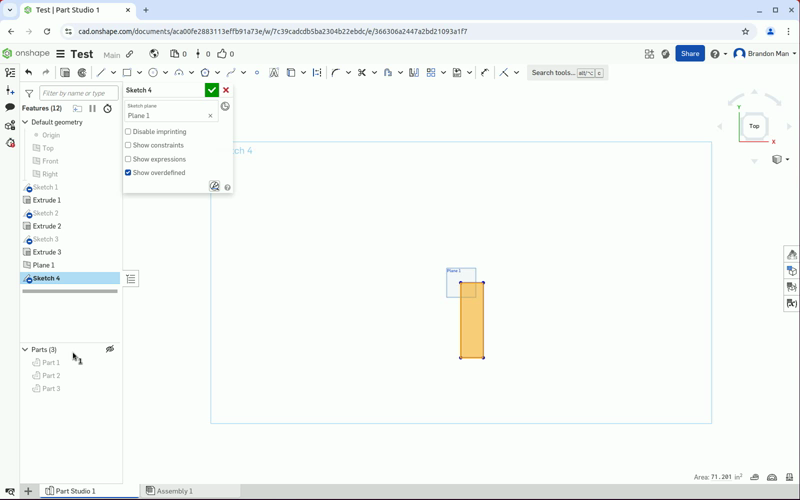
key(shift+y)
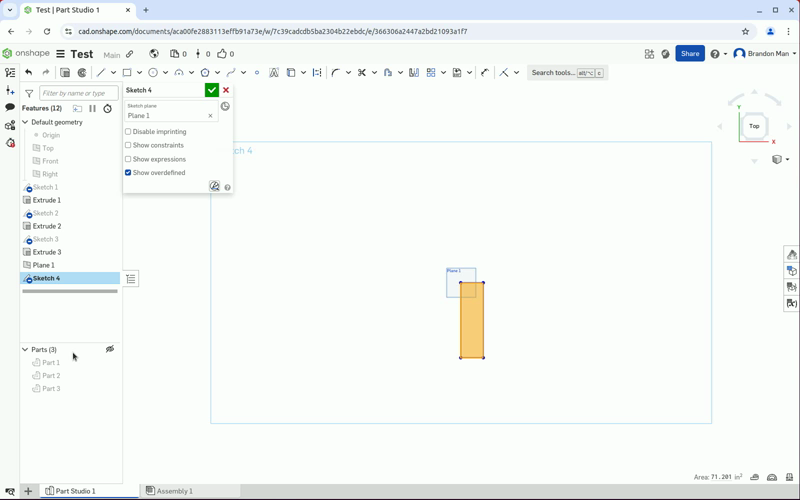
key(shift+e)
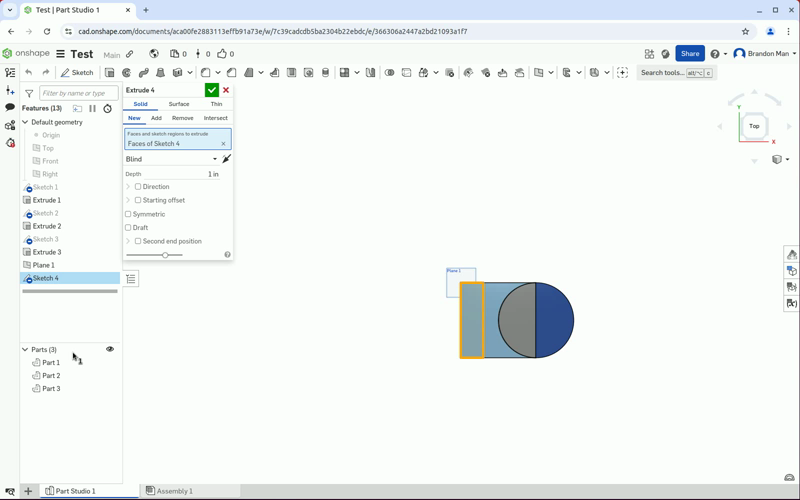
mouse_move(143, 106)
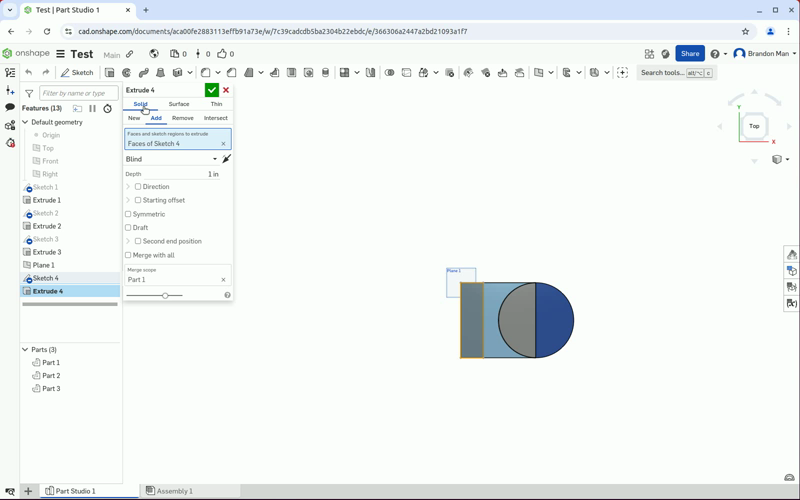
click(143, 106)
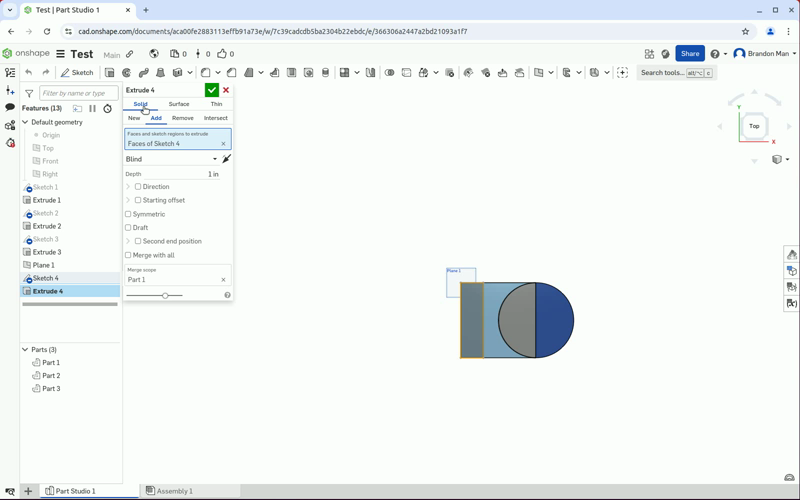
mouse_move(137, 120)
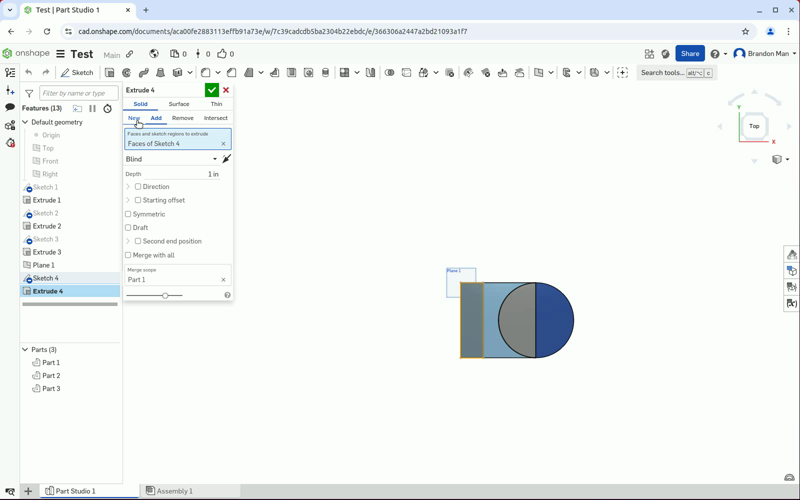
click(137, 120)
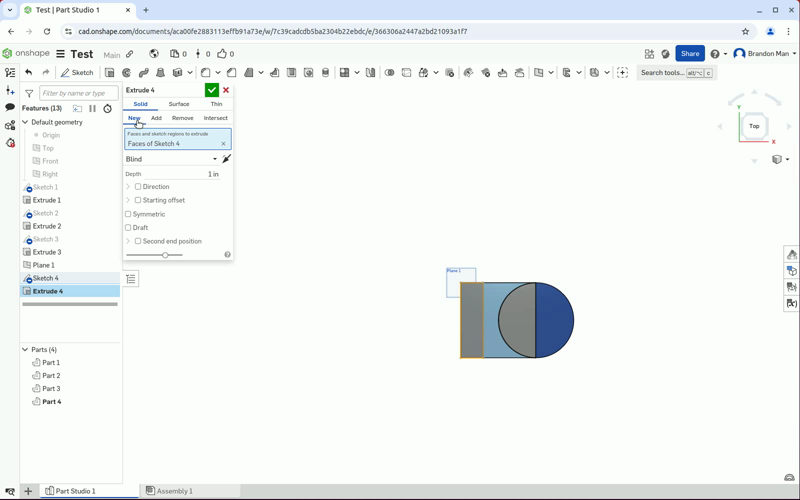
key(tab, 4)
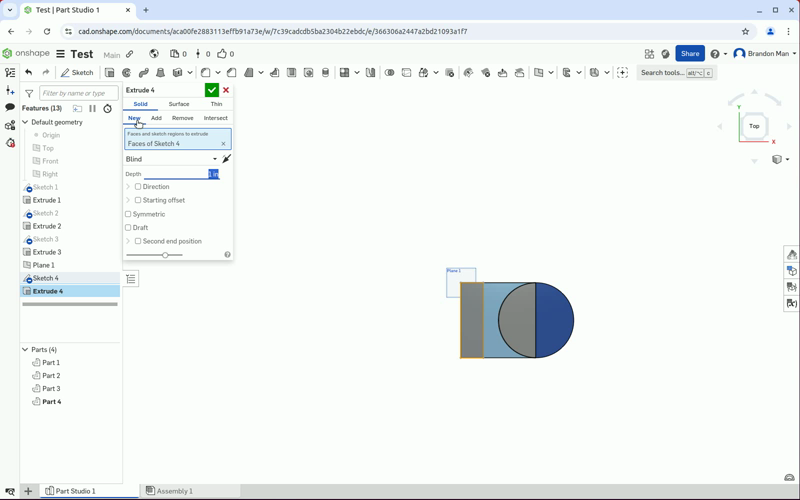
text(10.832)
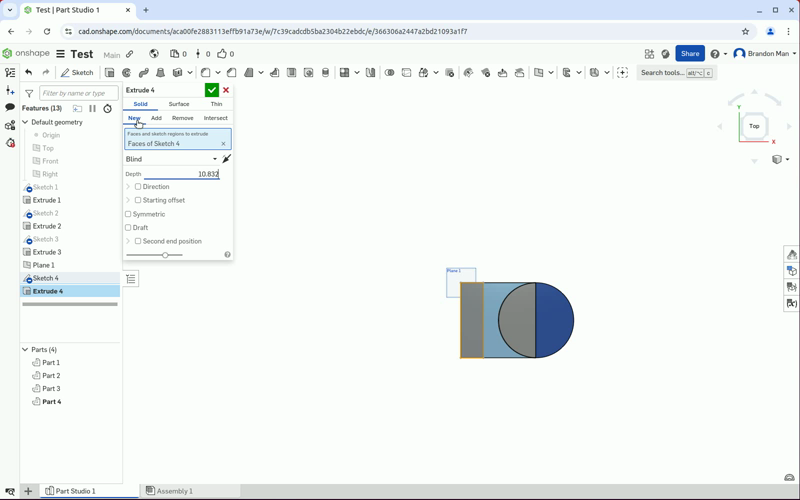
key(enter)
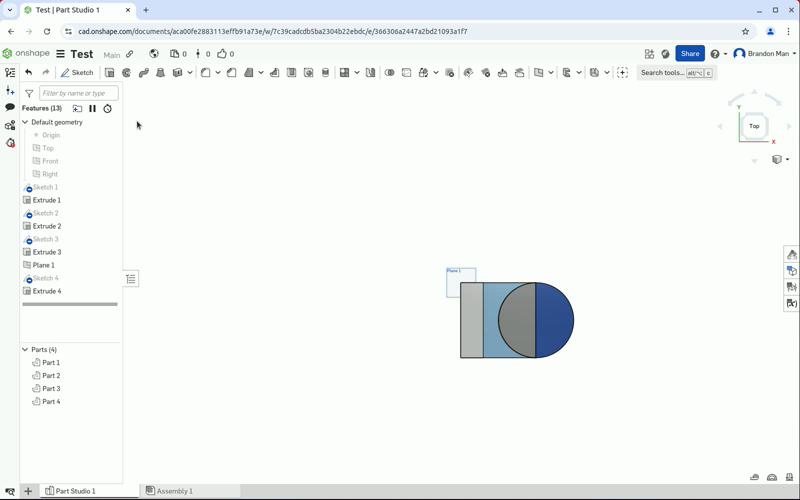
key(shift+h)
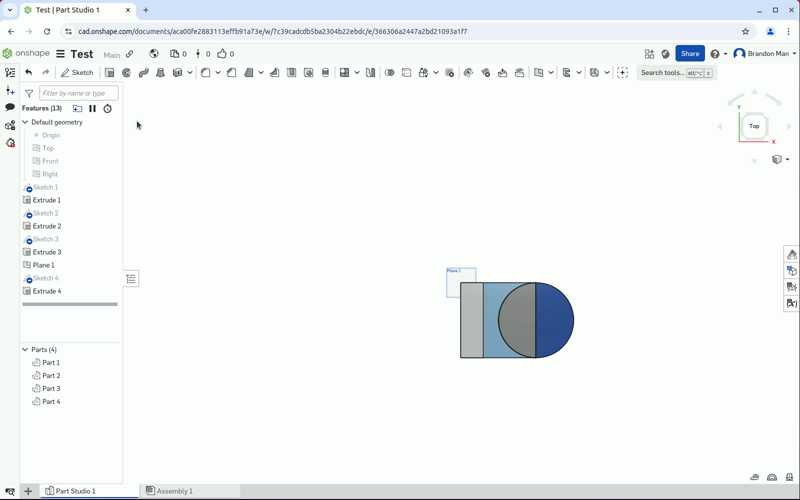
key(shift+h)
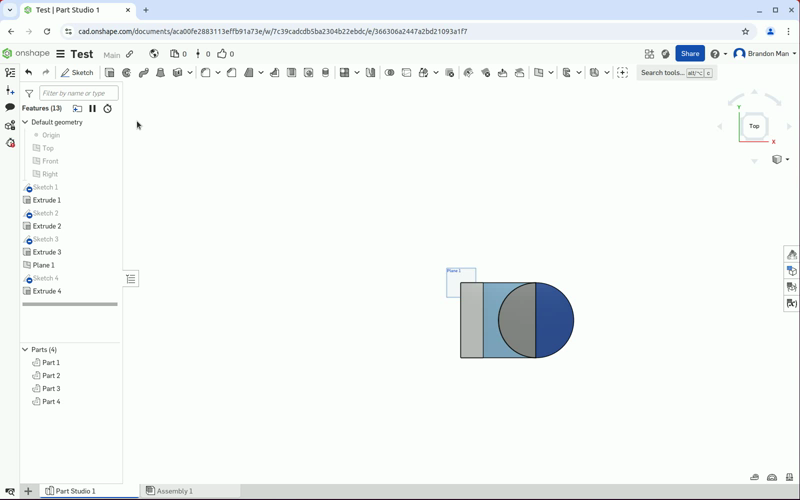
mouse_move(73, 189)
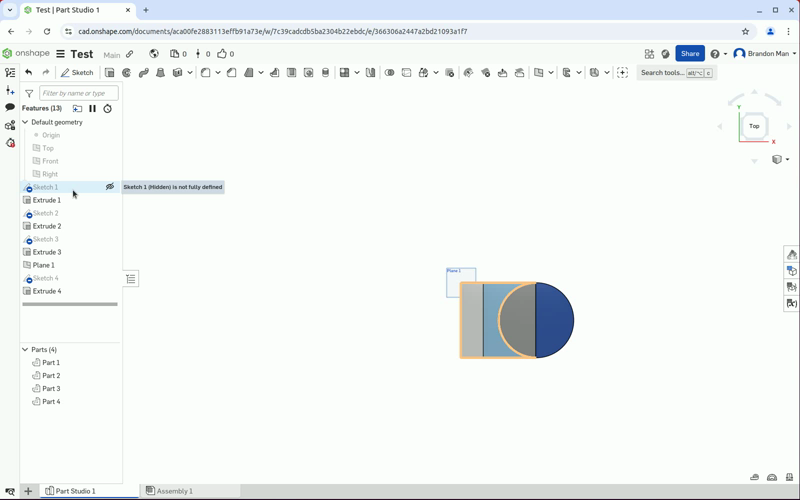
click(73, 189)
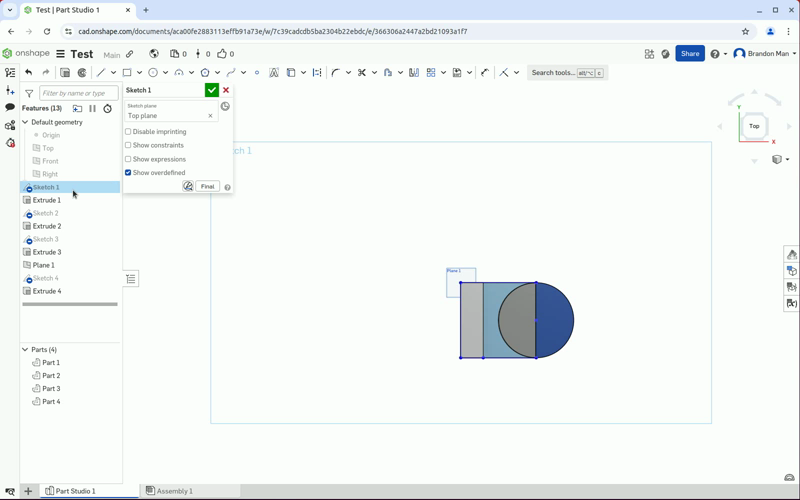
mouse_move(229, 92)
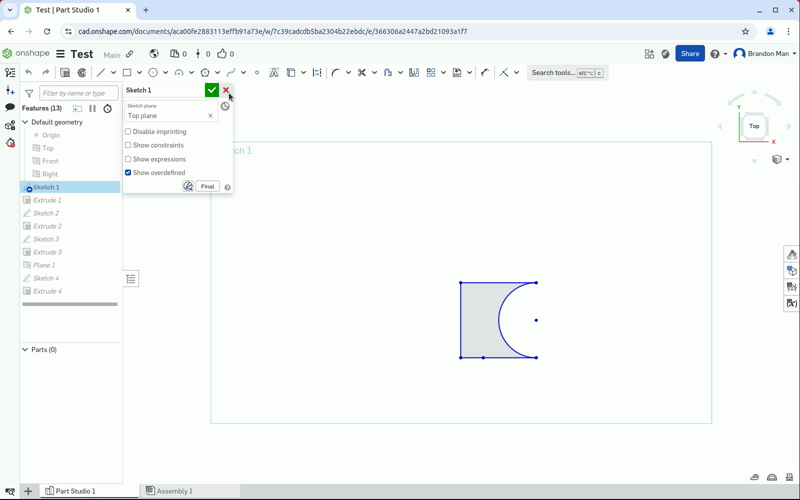
click(229, 92)
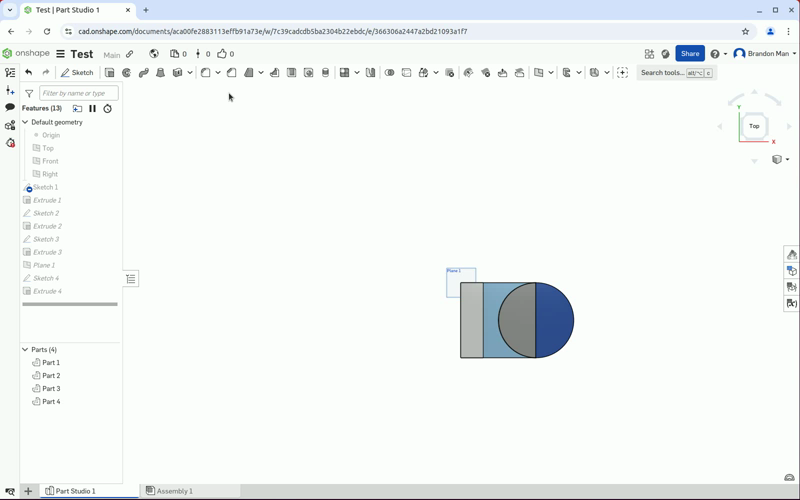
mouse_move(73, 352)
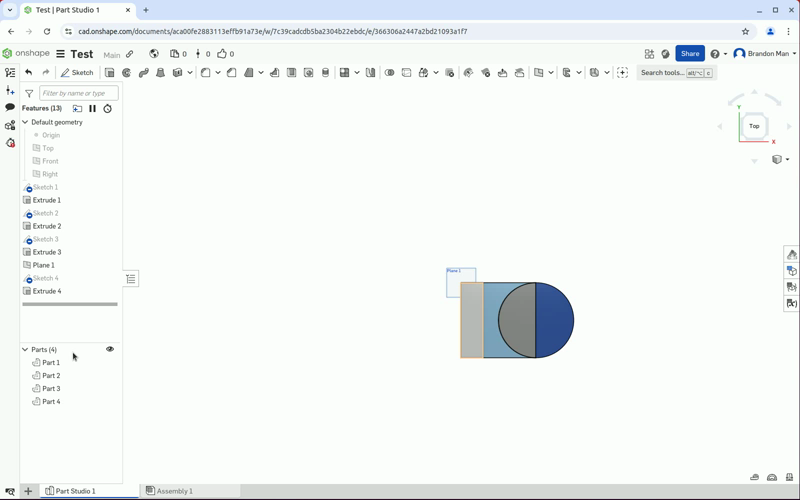
key(y)
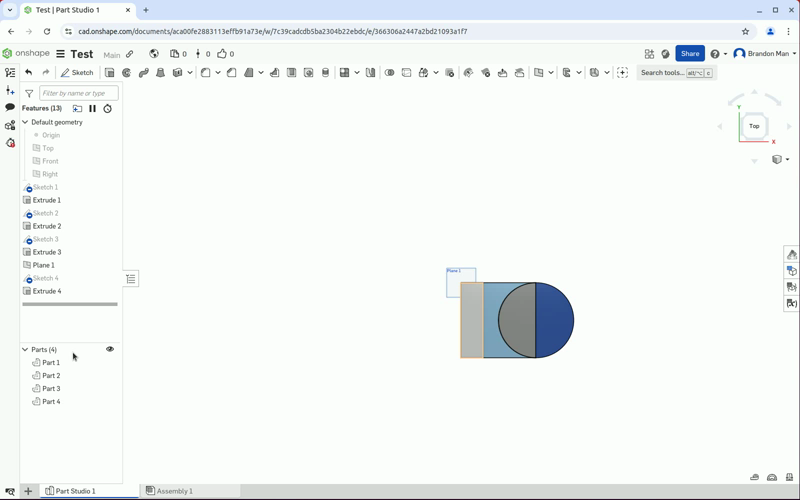
key(shift+p)
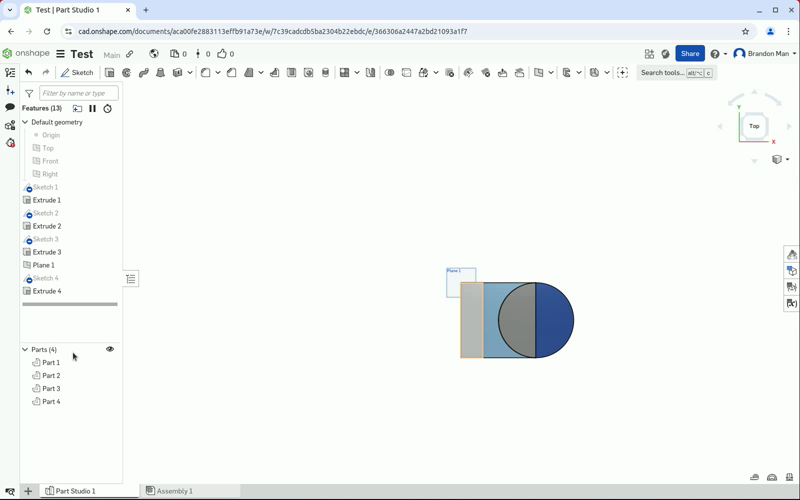
key(space)
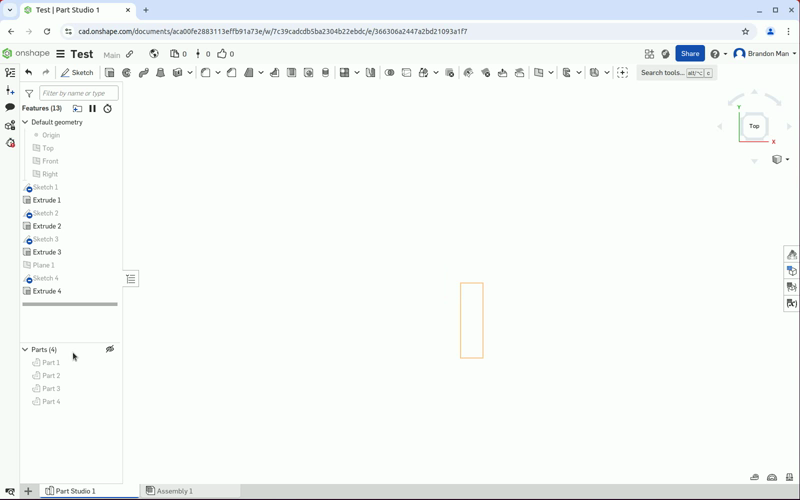
key_down(shift)
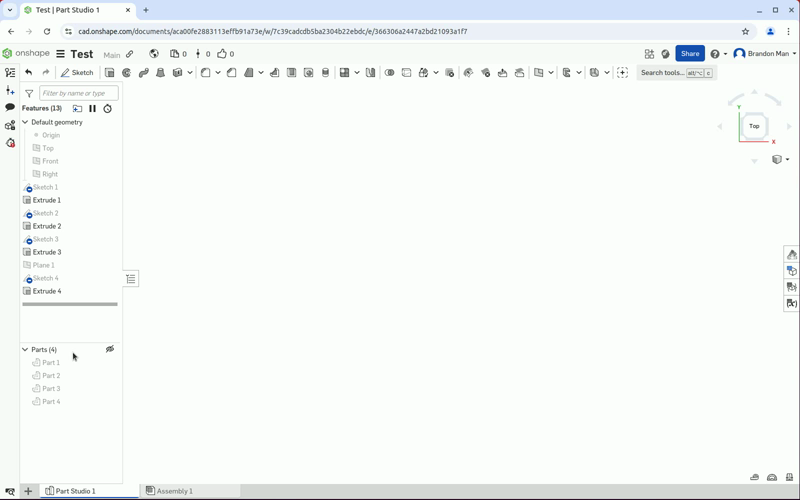
key(up)
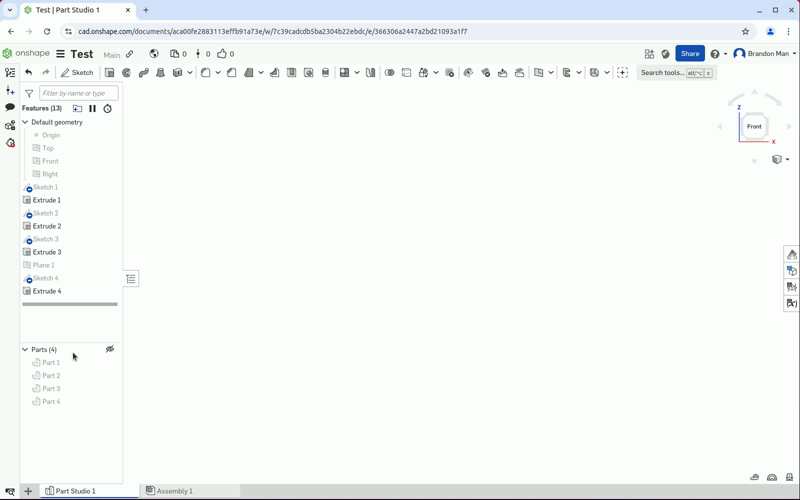
key_up(shift)
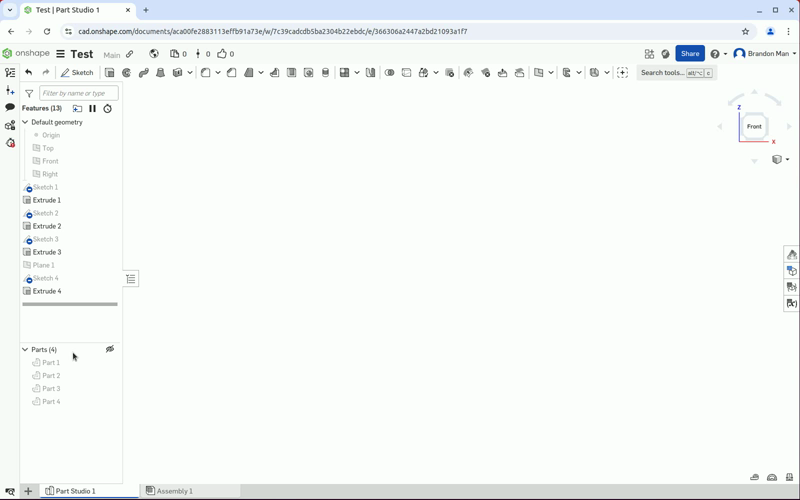
key(space)
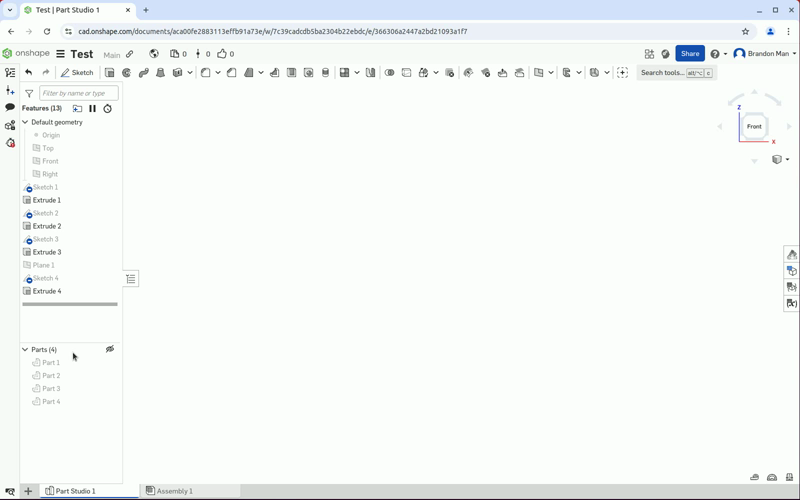
key_down(shift)
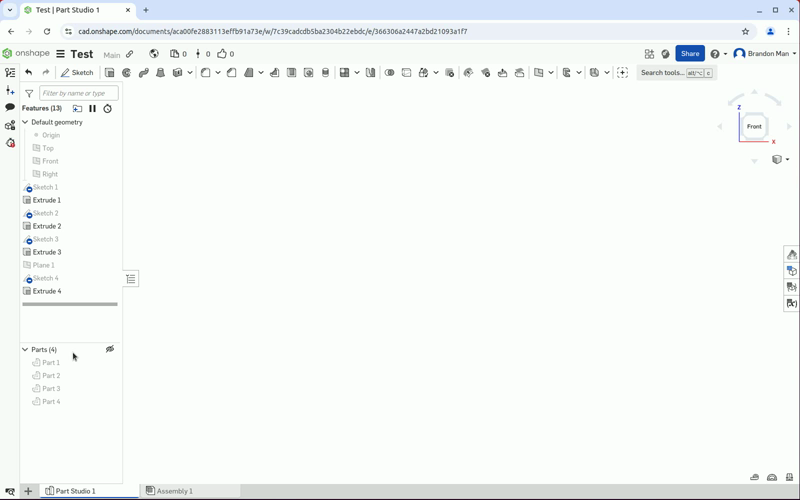
key(left)
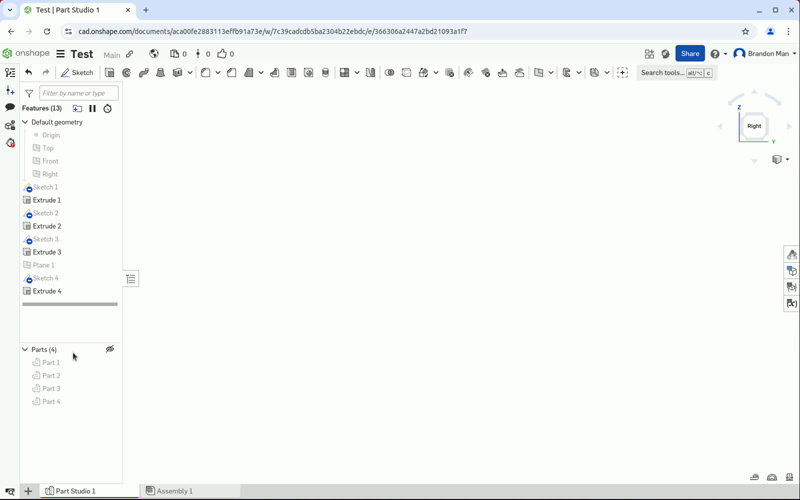
key_up(shift)
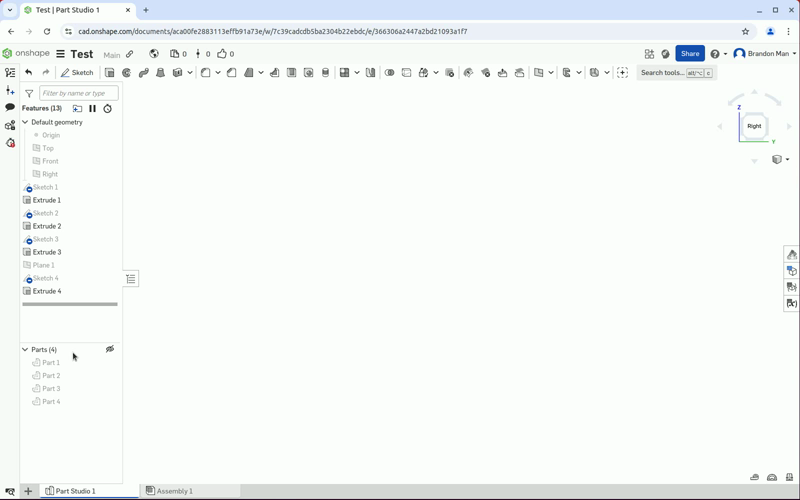
mouse_move(73, 352)
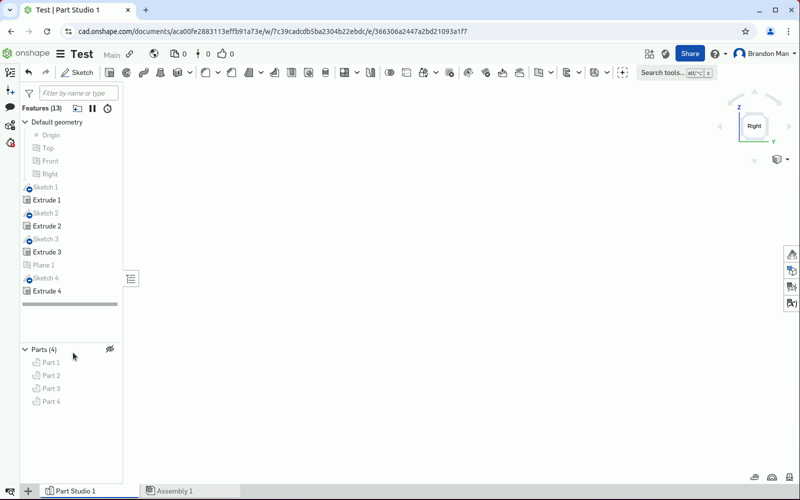
key(shift+y)
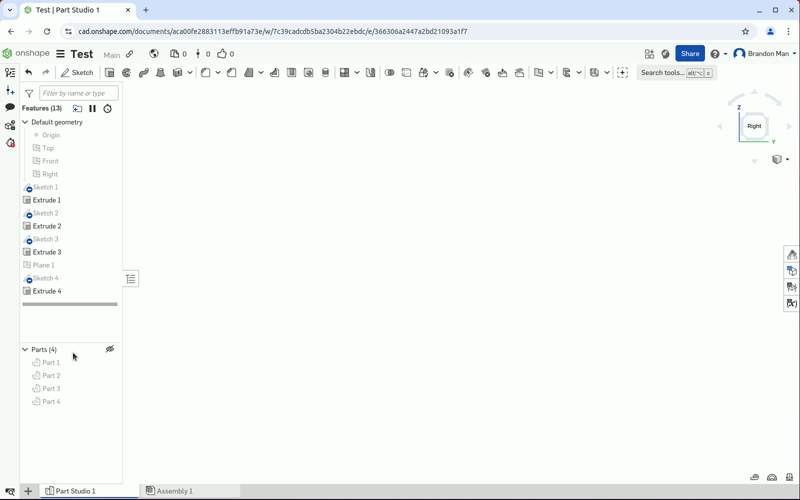
key(shift+s)
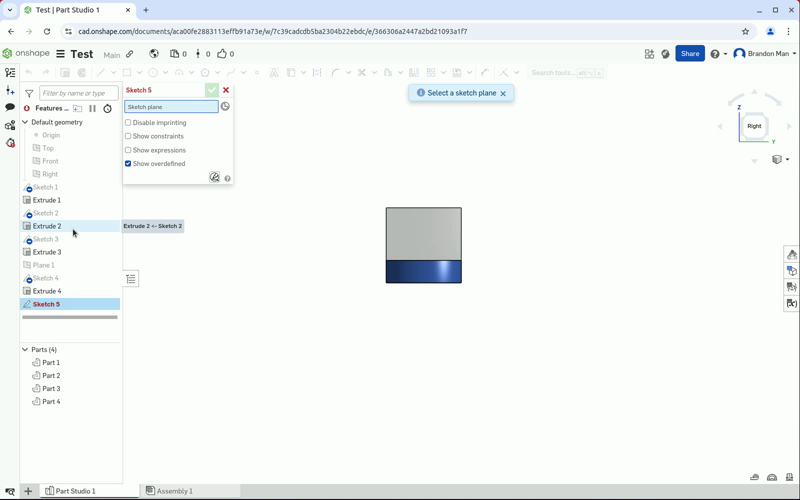
scroll(3)
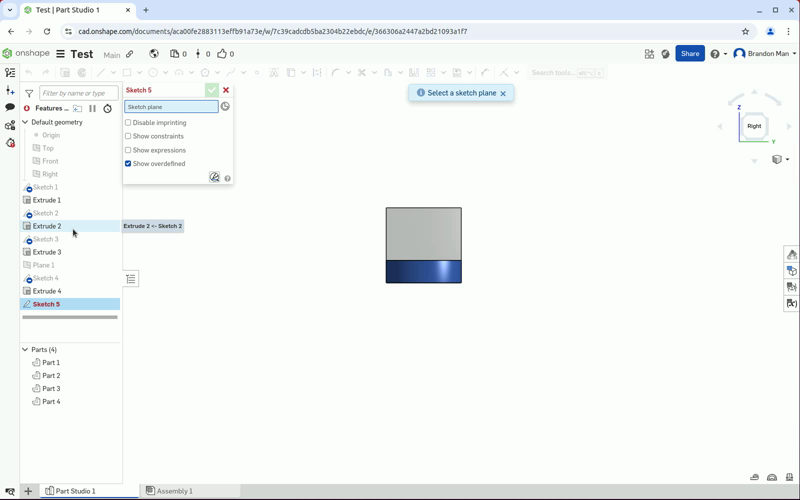
mouse_move(73, 176)
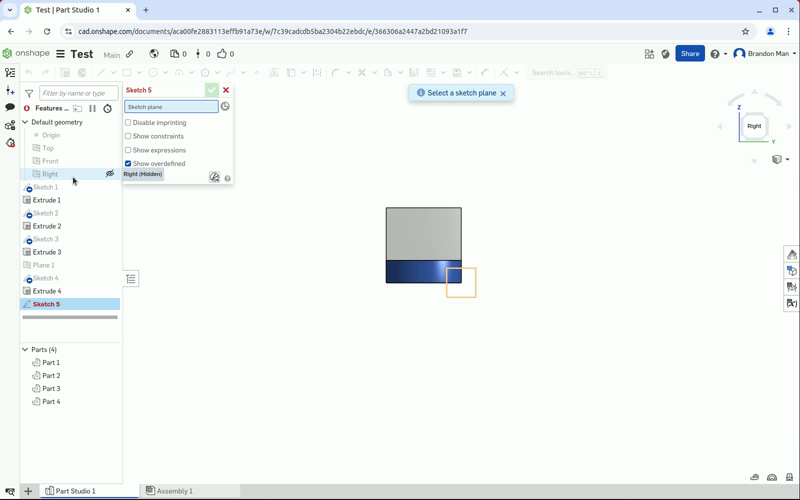
click(73, 176)
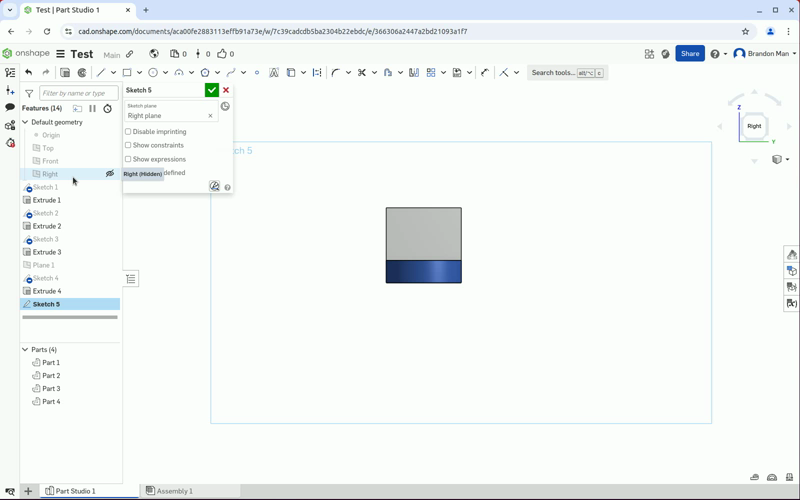
mouse_move(73, 352)
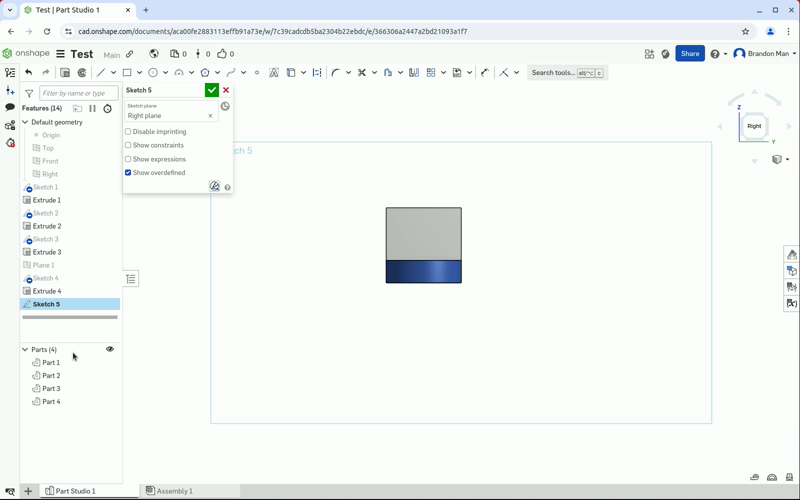
key(y)
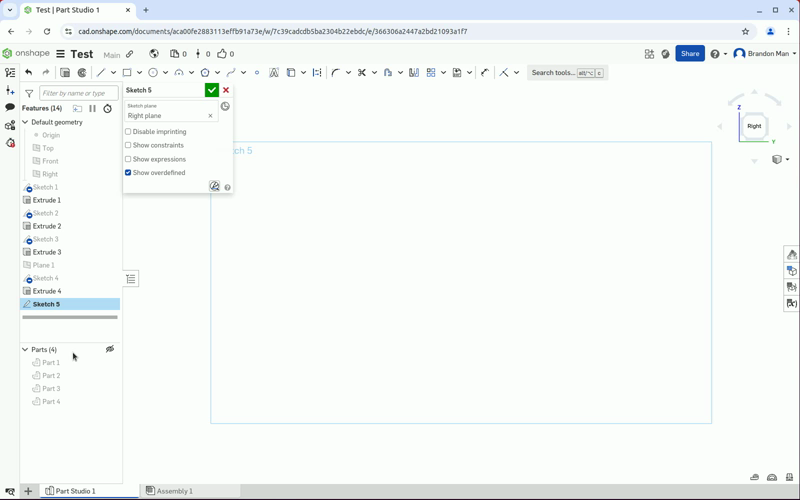
key(l)
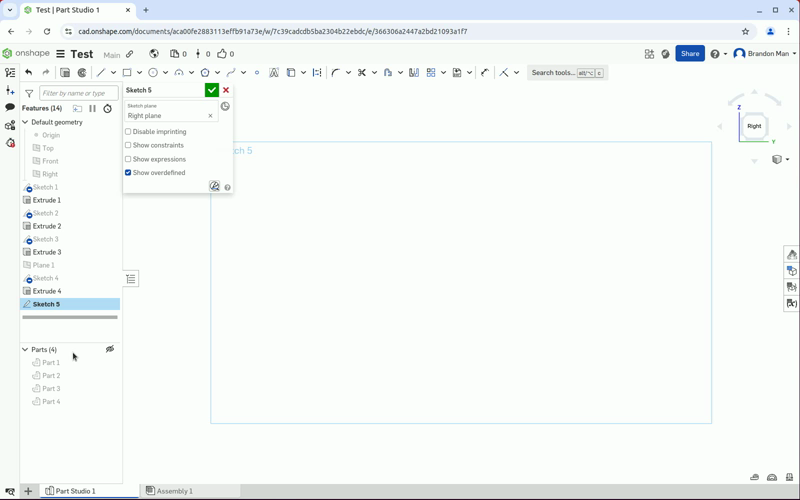
key_down(shift)
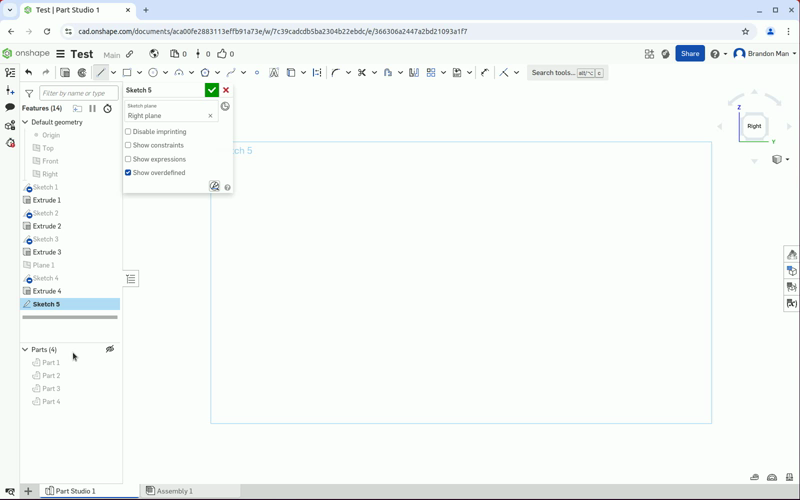
mouse_move(385, 207)
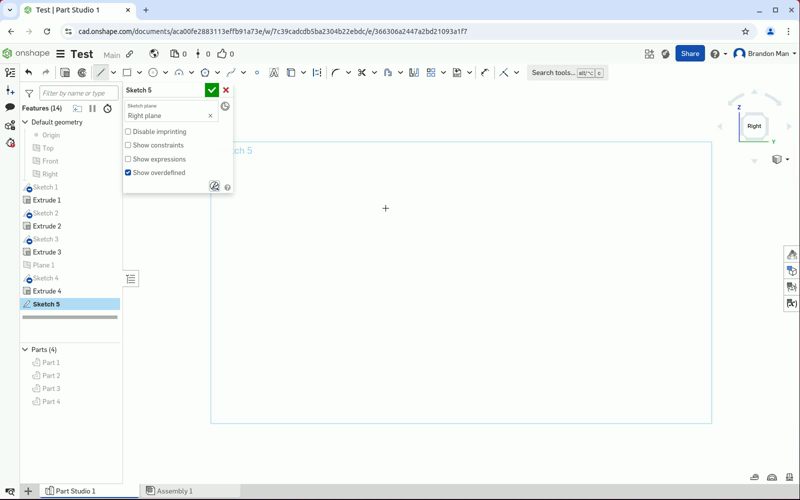
click(385, 207)
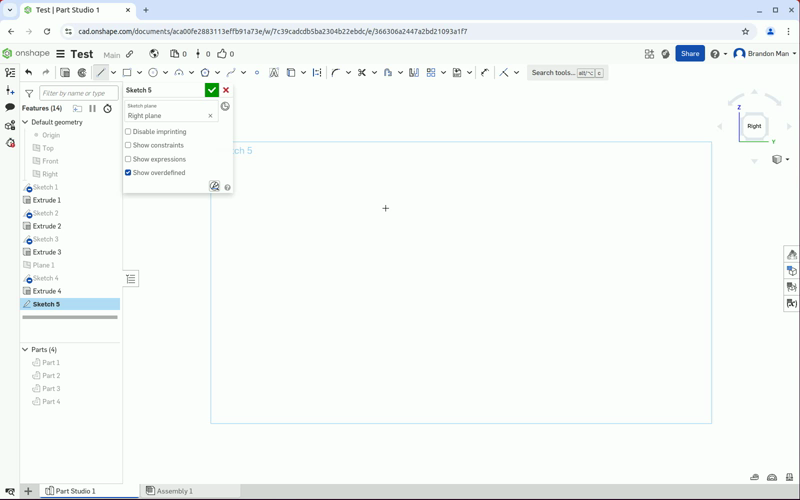
key_up(shift)
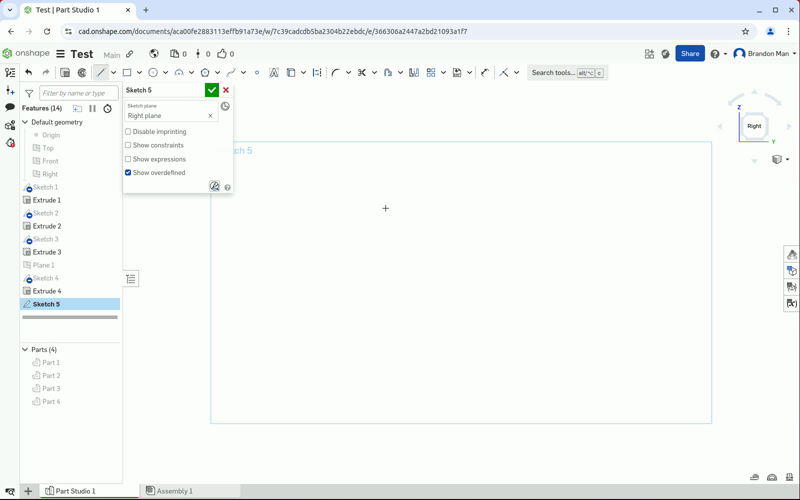
key_down(shift)
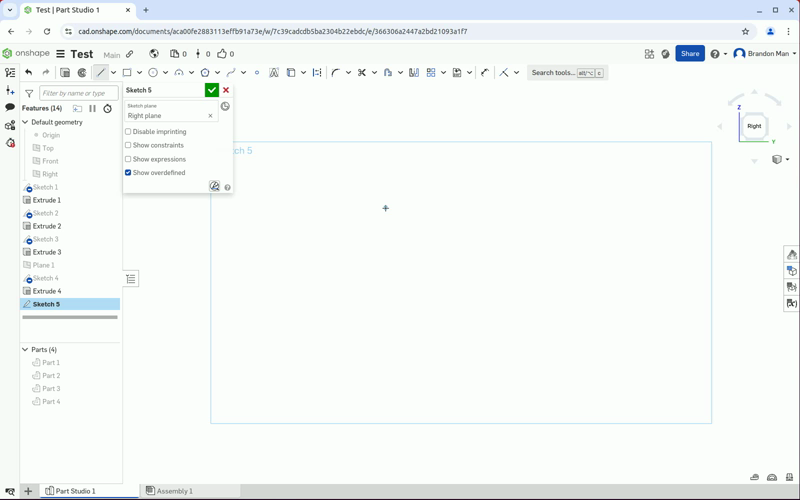
mouse_move(461, 207)
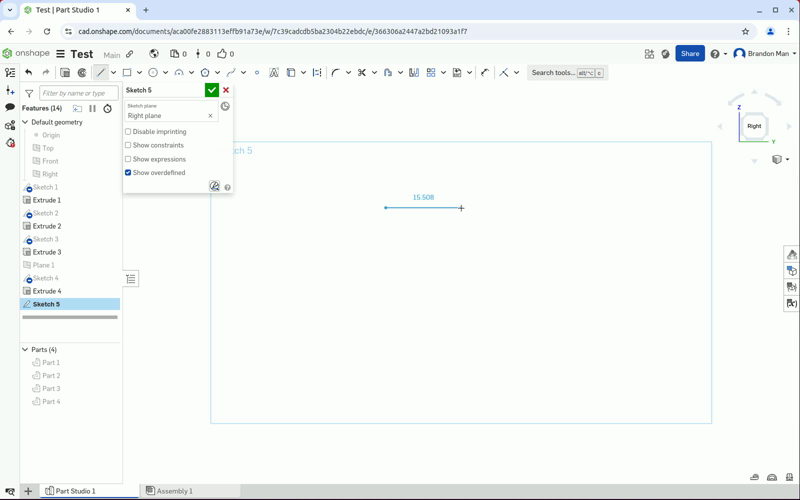
click(461, 207)
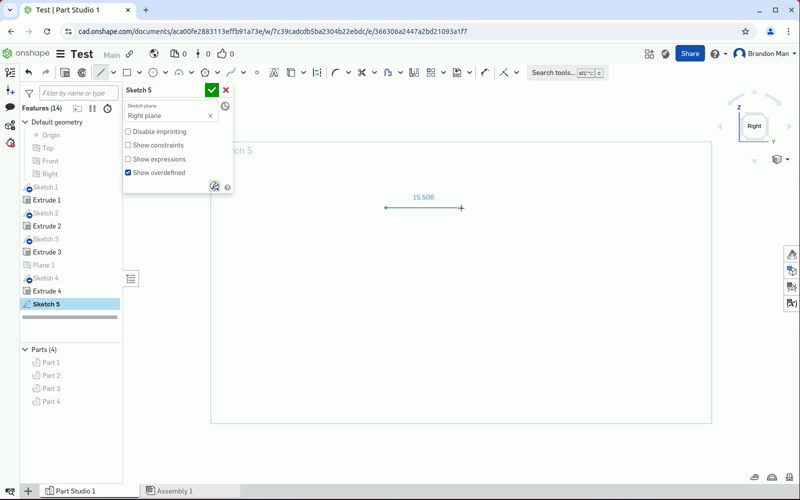
key_up(shift)
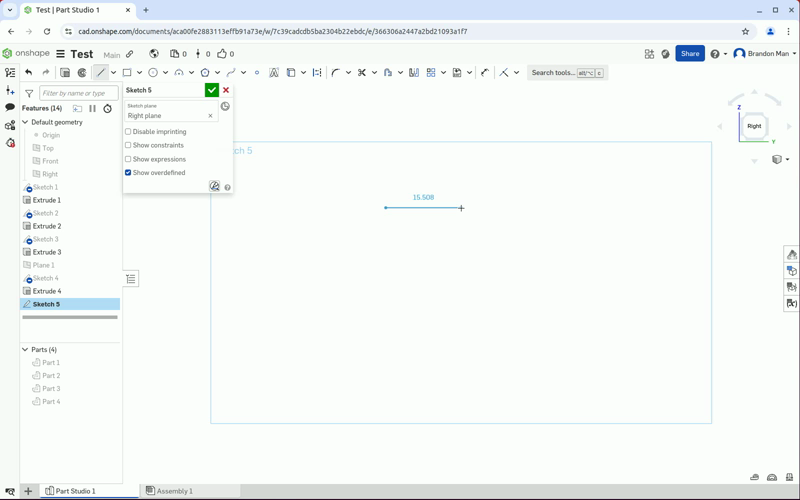
key(esc)
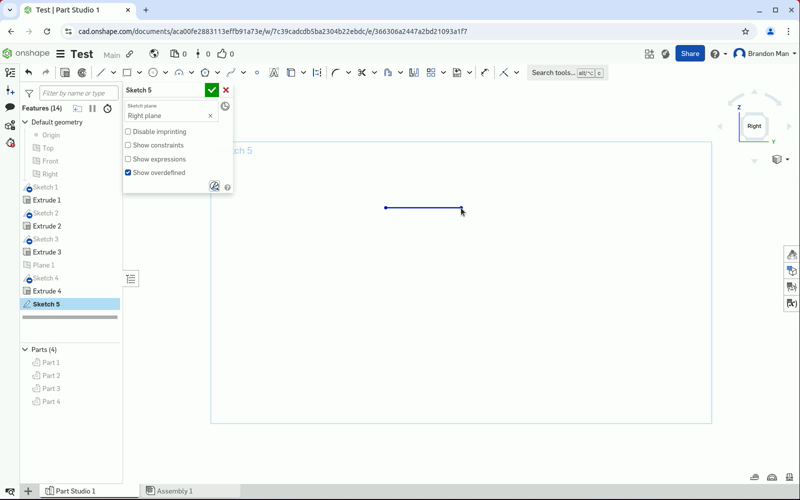
key(a)
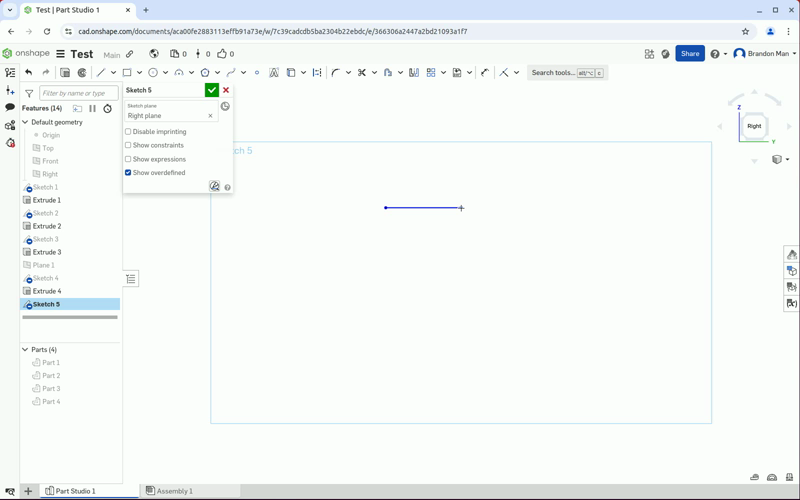
mouse_move(461, 207)
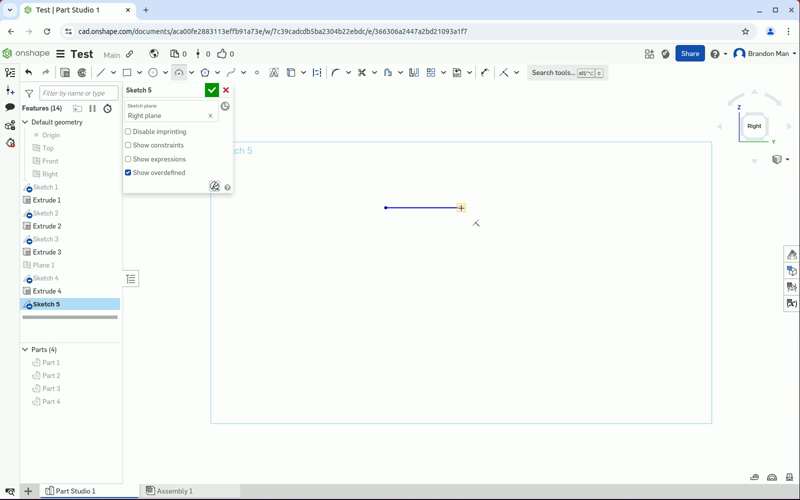
click(461, 207)
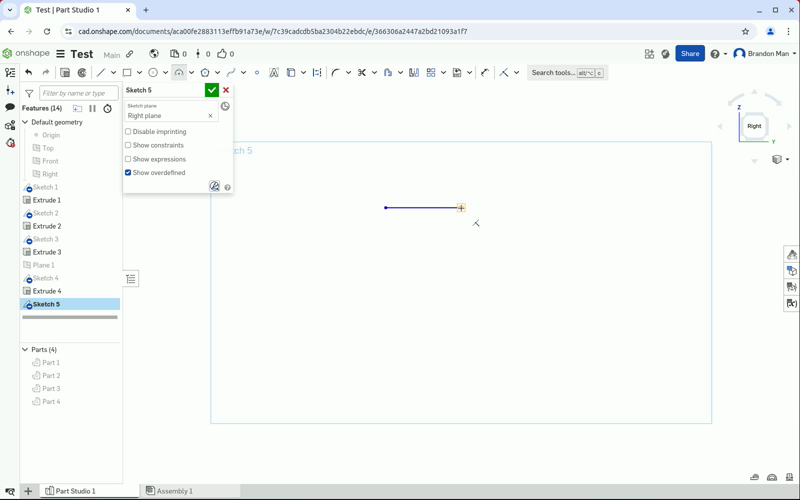
mouse_move(385, 207)
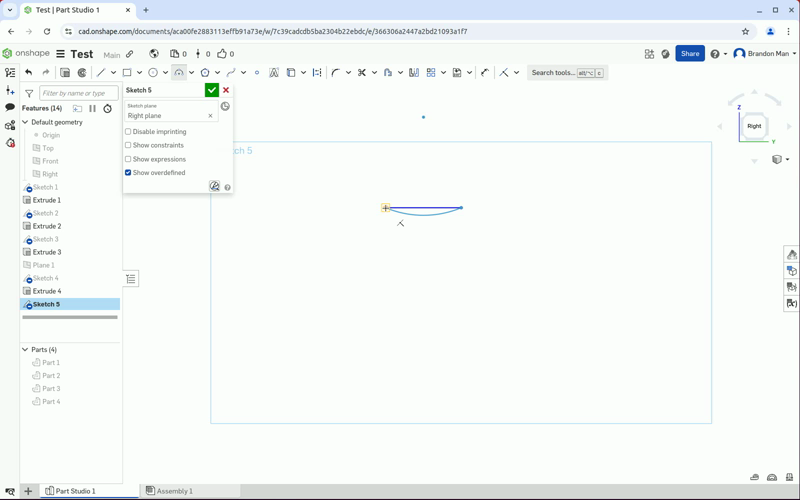
click(385, 207)
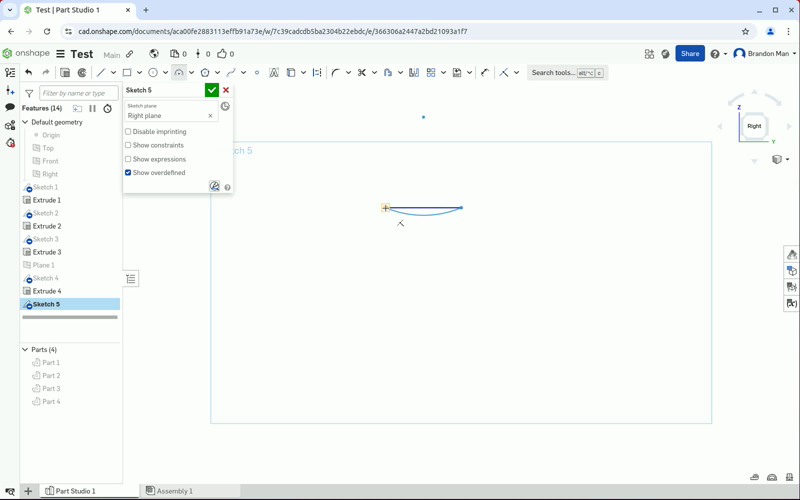
key_down(shift)
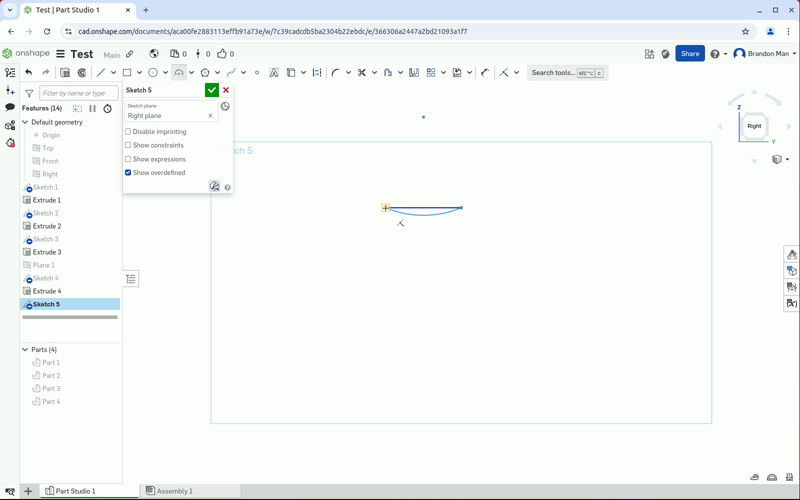
mouse_move(423, 170)
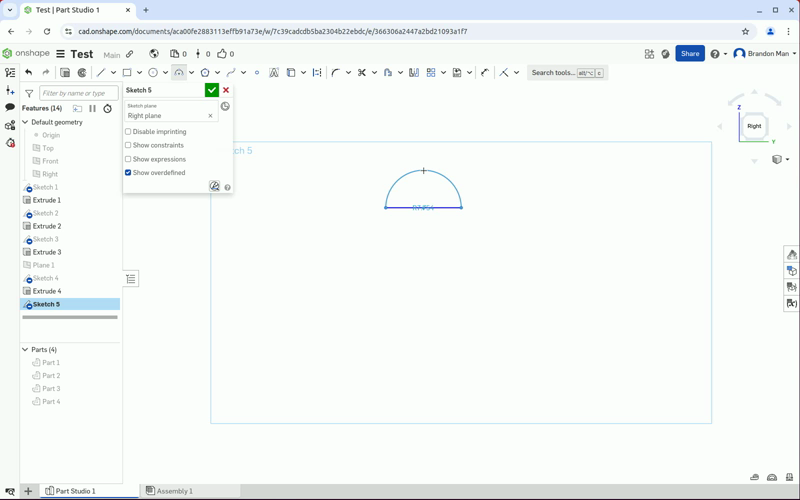
click(423, 170)
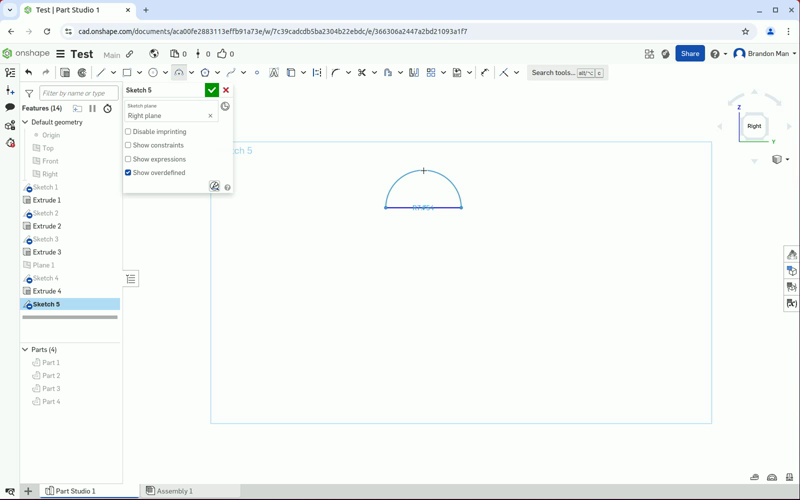
key_up(shift)
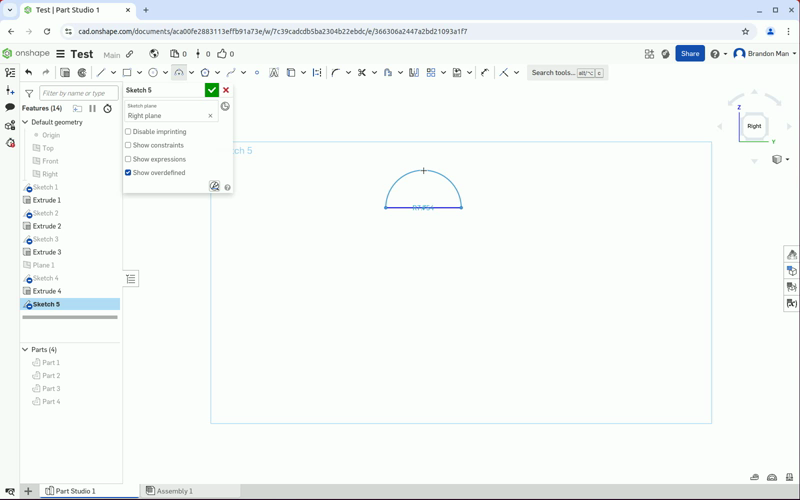
key(esc)
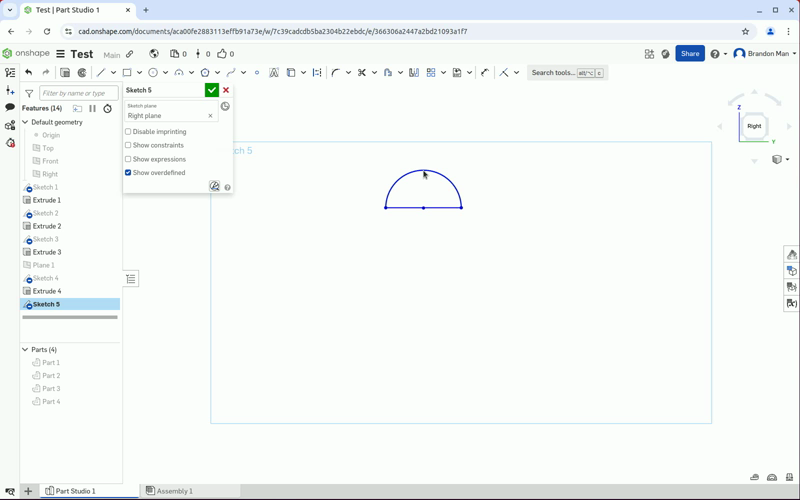
mouse_move(408, 189)
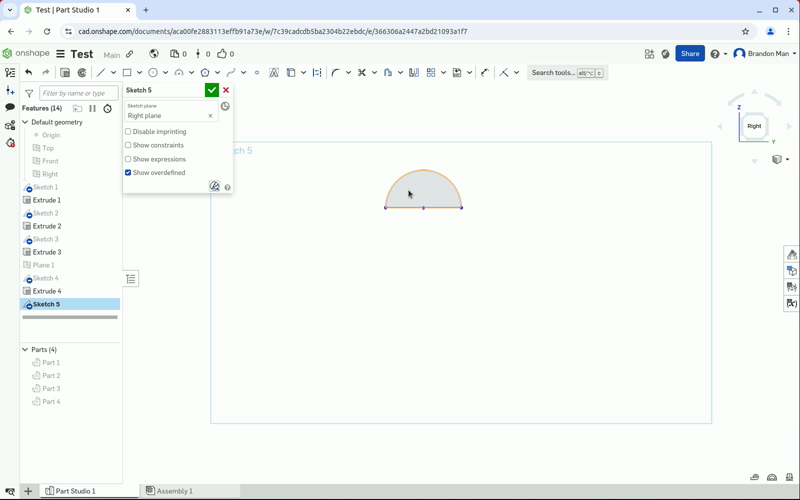
scroll(6)
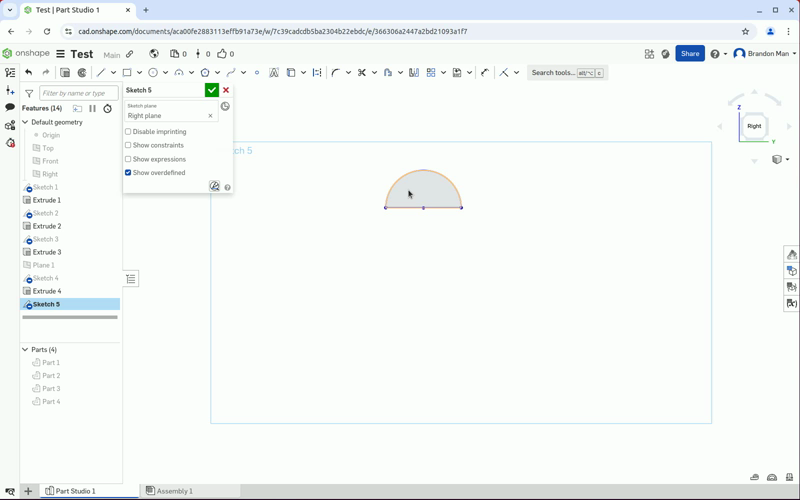
scroll(6)
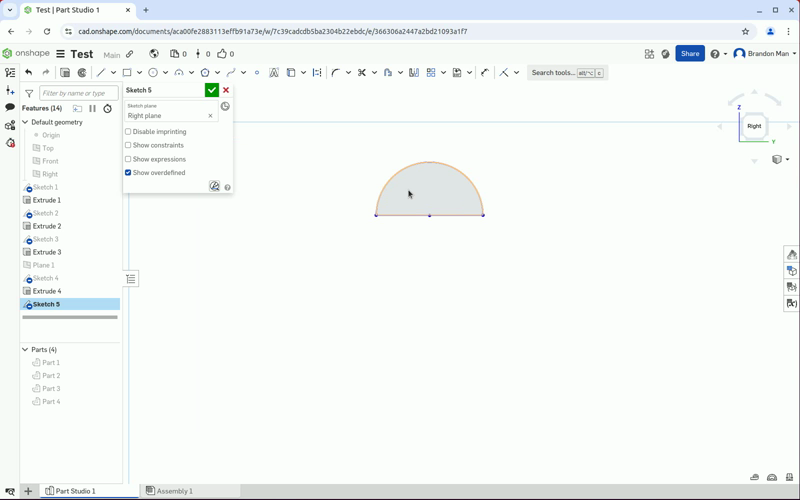
scroll(6)
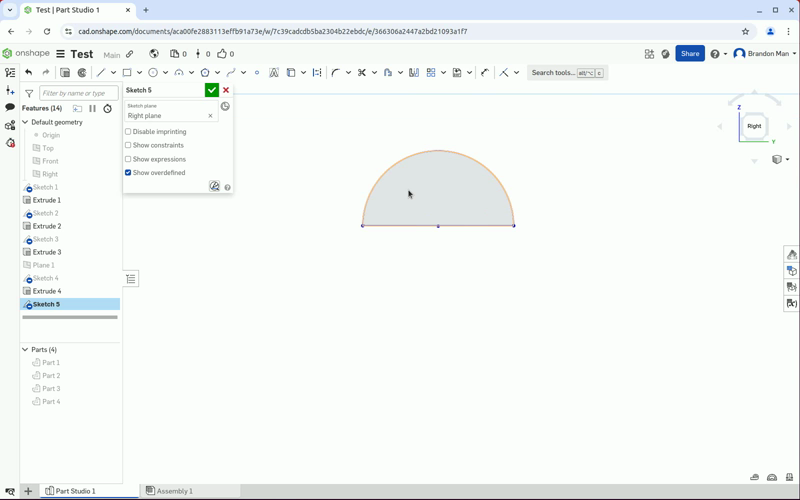
scroll(6)
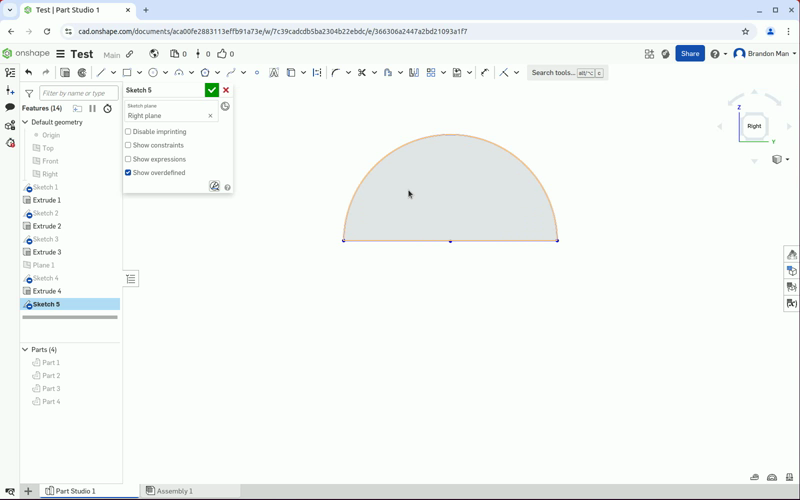
scroll(6)
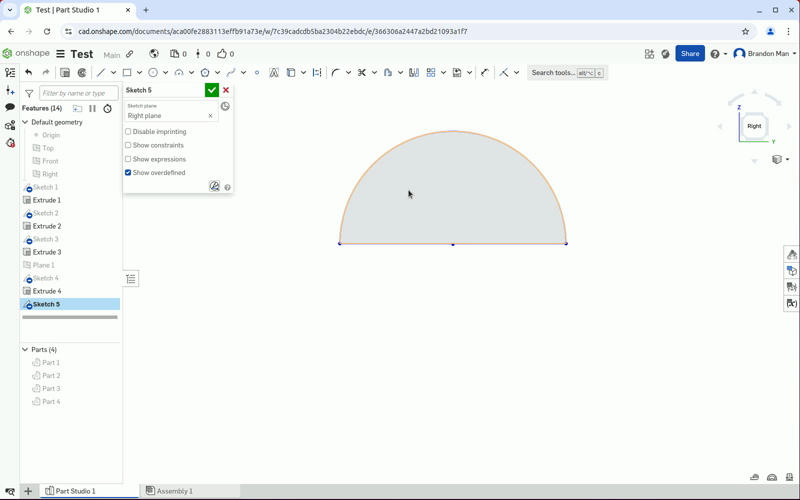
scroll(6)
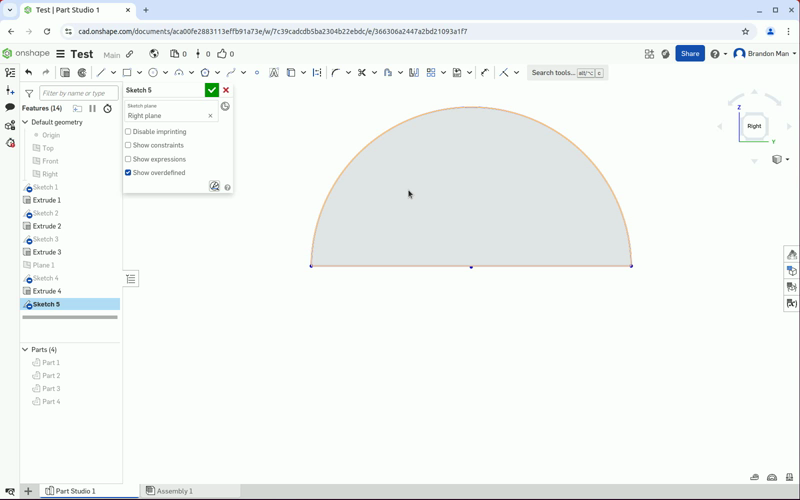
scroll(6)
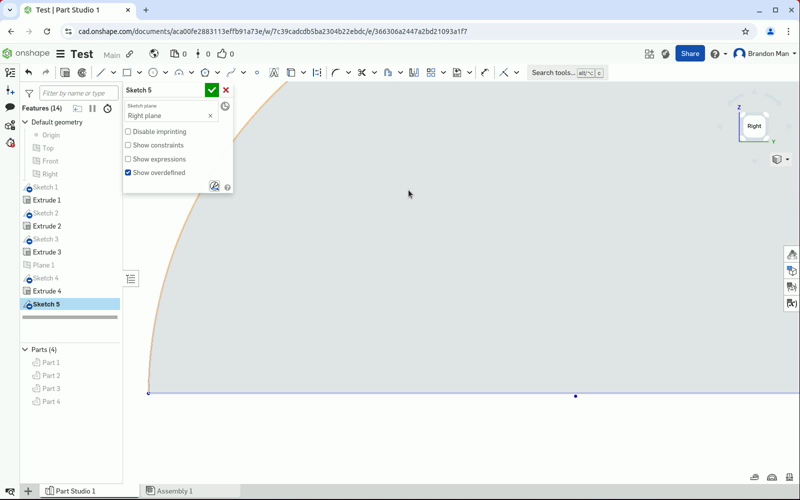
click(408, 189)
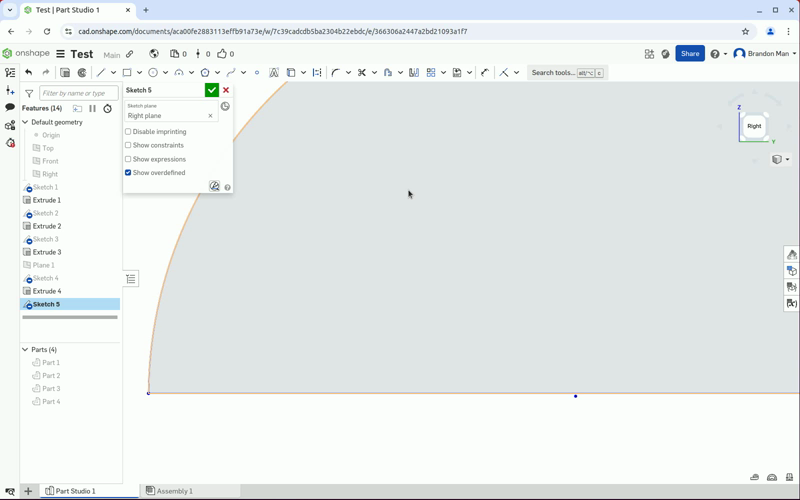
scroll(-6)
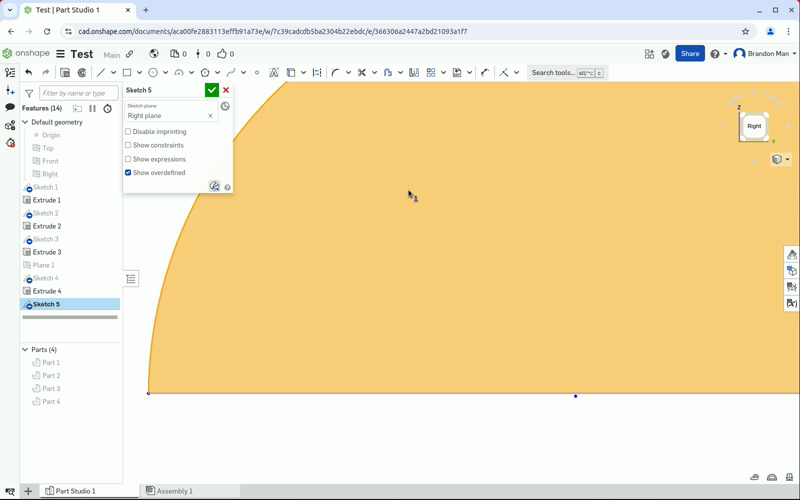
scroll(-6)
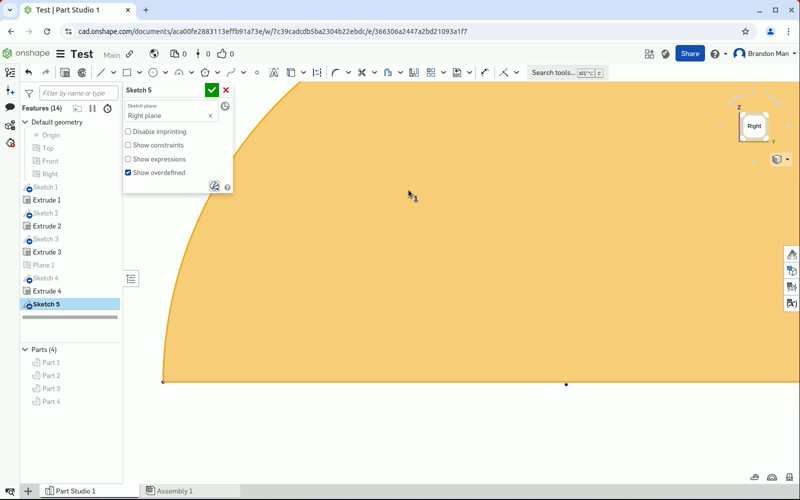
scroll(-6)
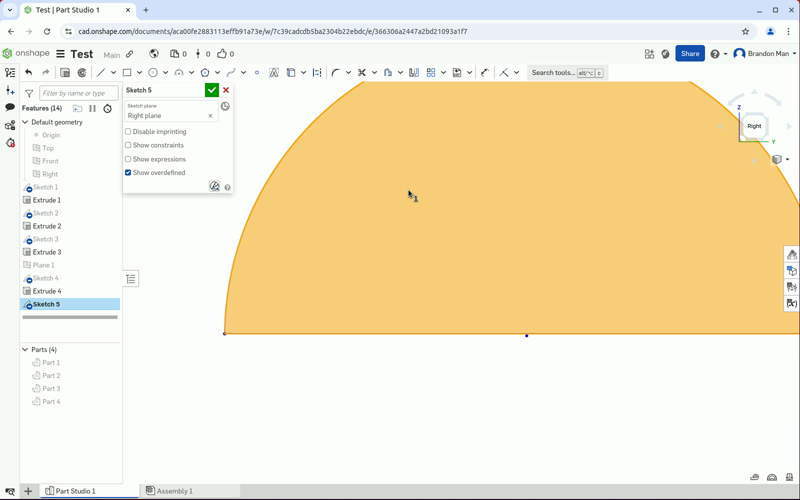
scroll(-6)
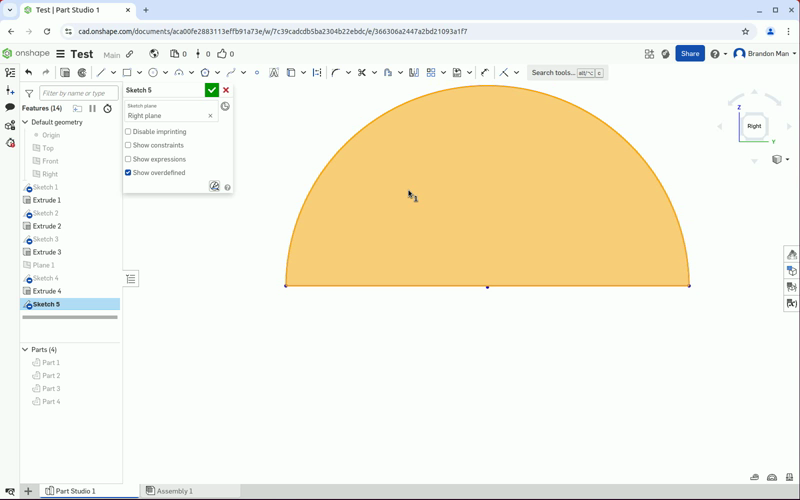
scroll(-6)
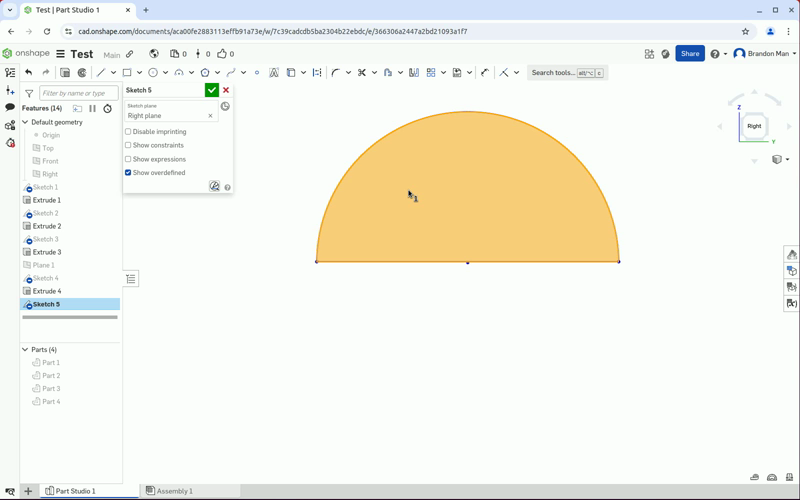
scroll(-6)
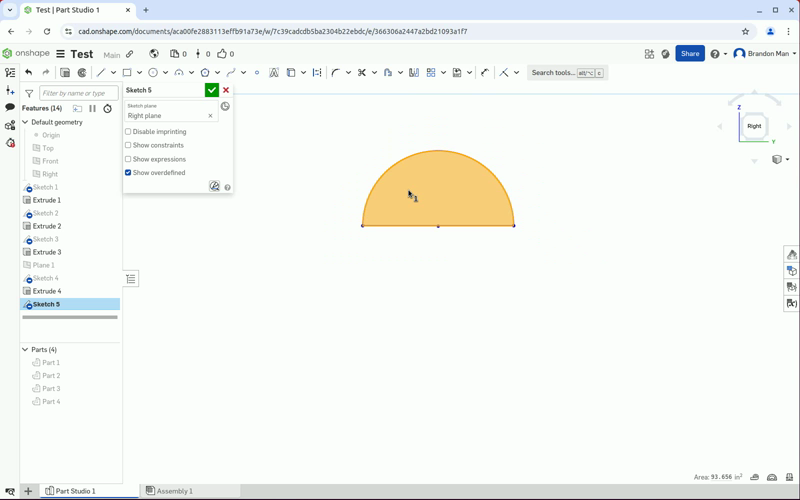
scroll(-6)
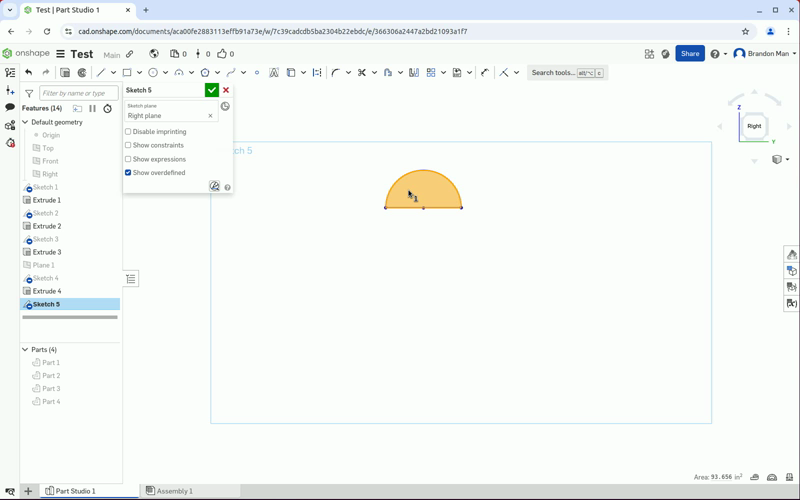
mouse_move(73, 352)
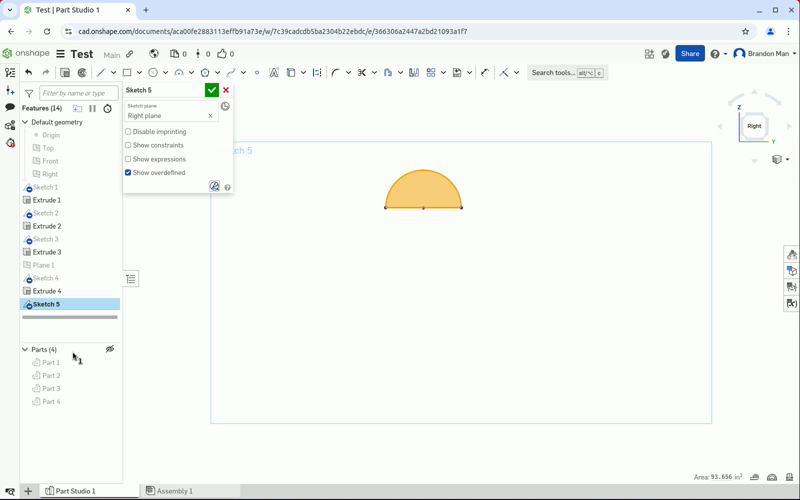
key(shift+y)
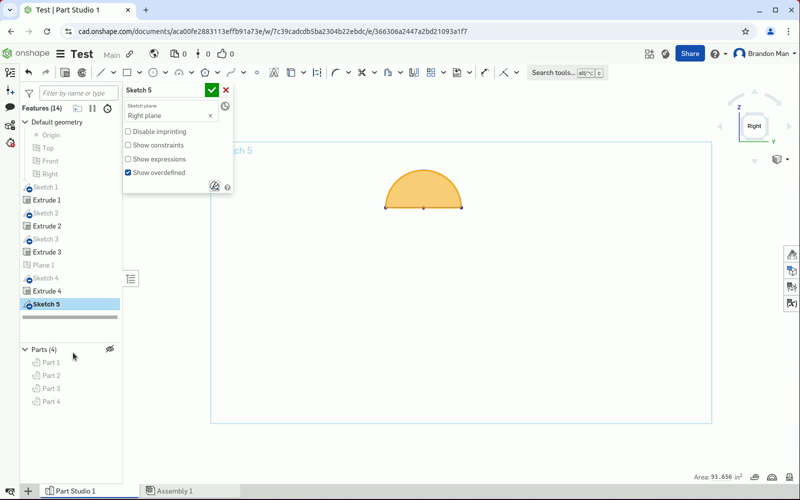
key(shift+e)
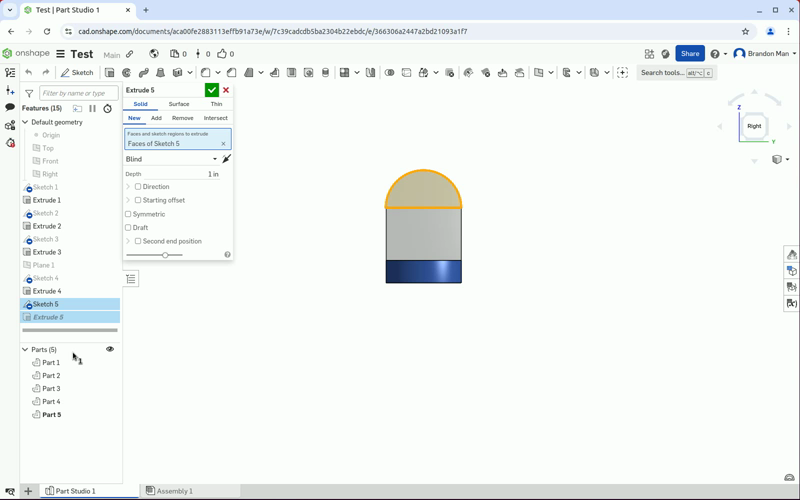
mouse_move(143, 106)
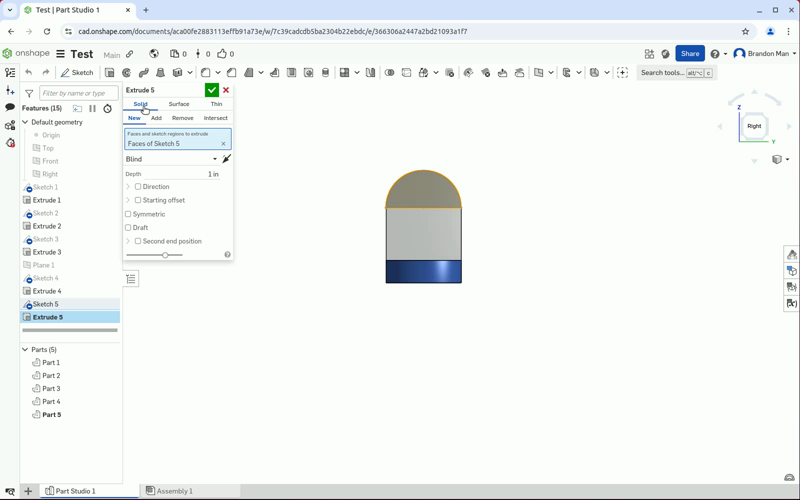
click(143, 106)
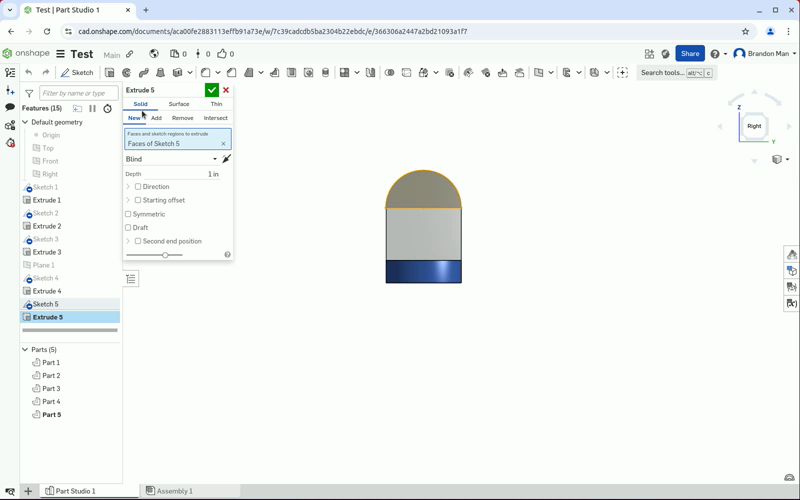
mouse_move(137, 120)
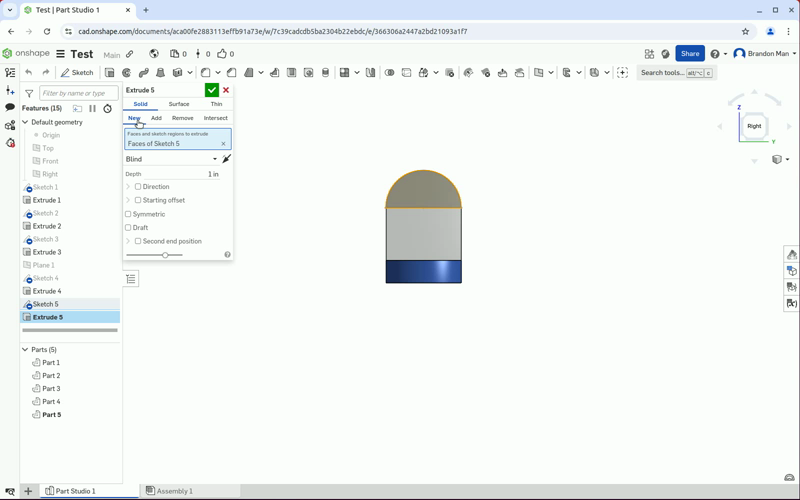
click(137, 120)
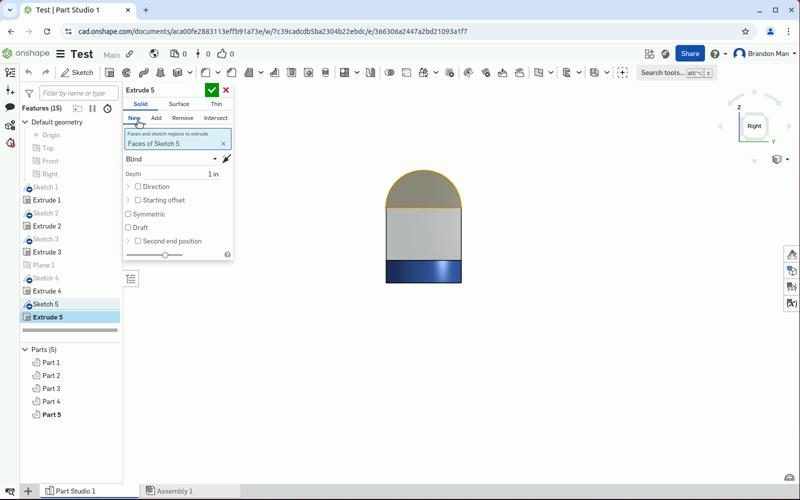
key(tab, 4)
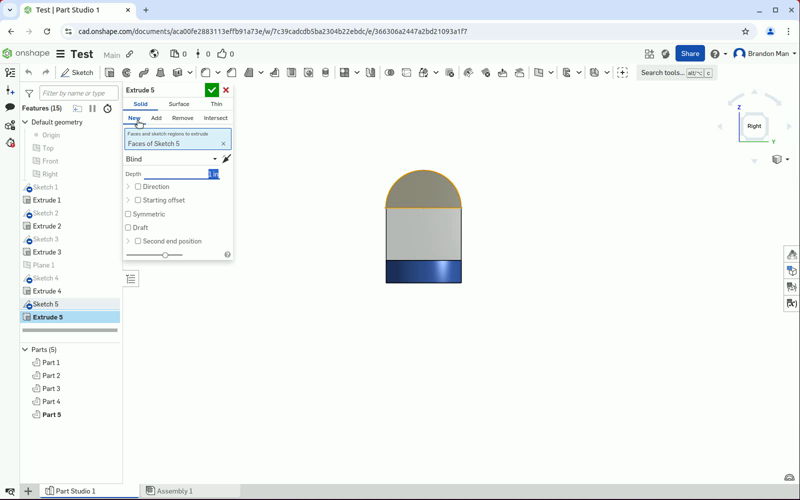
text(-4.574)
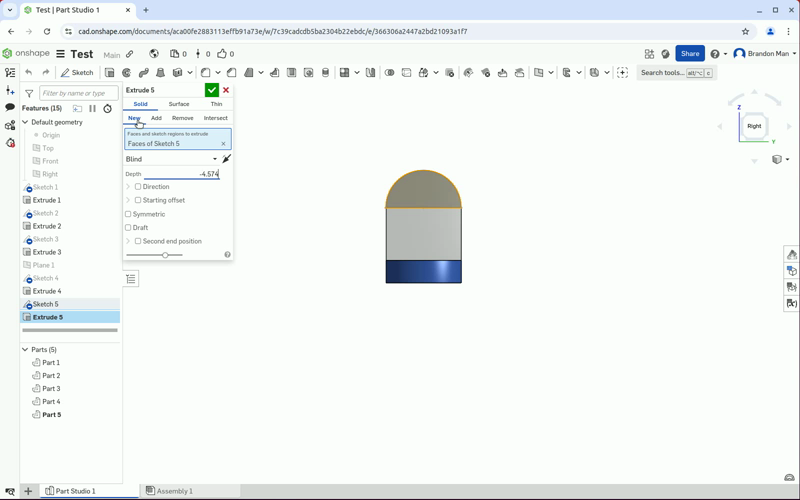
key(enter)
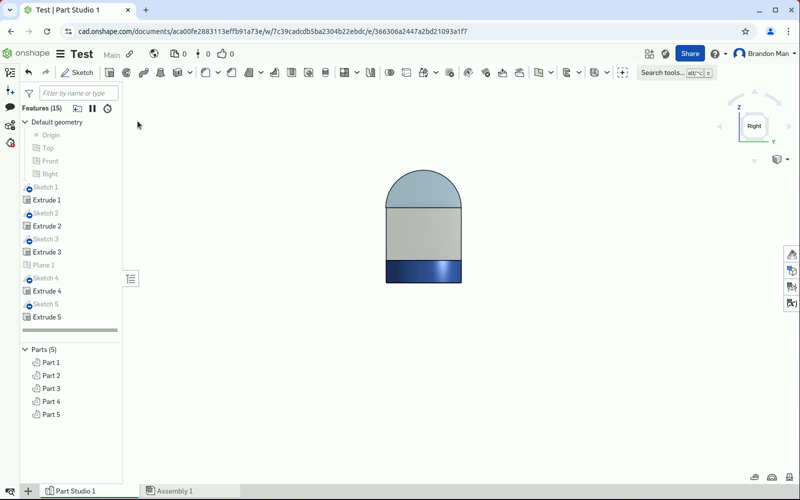
key(shift+h)
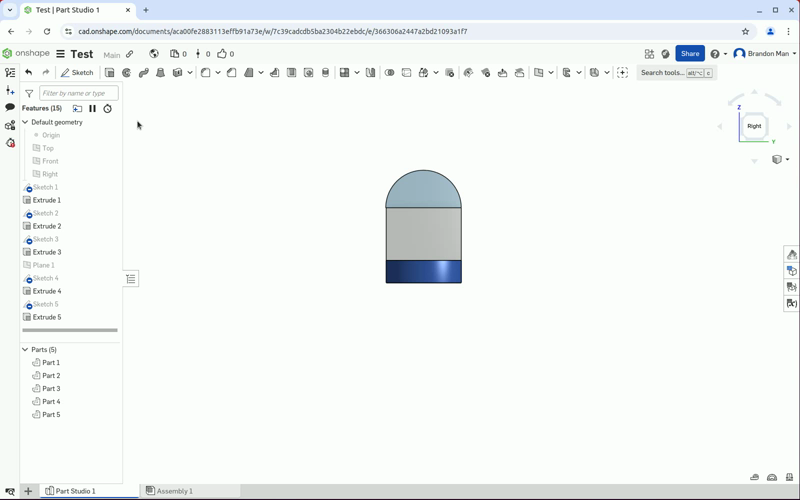
key(shift+h)
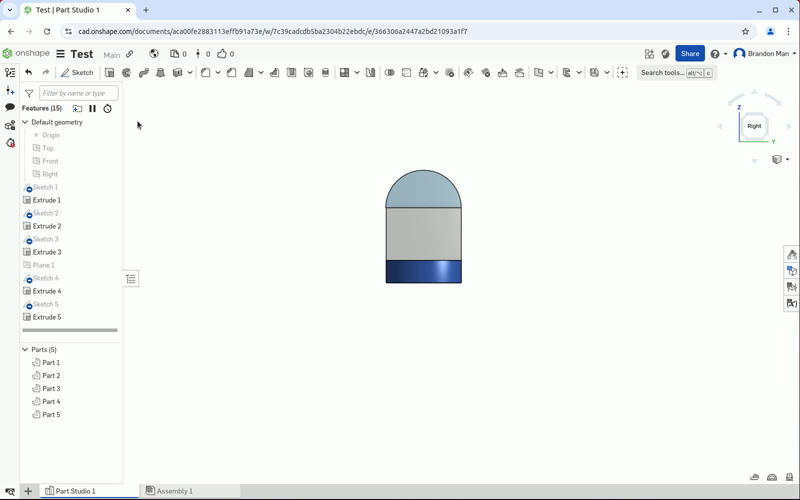
mouse_move(73, 189)
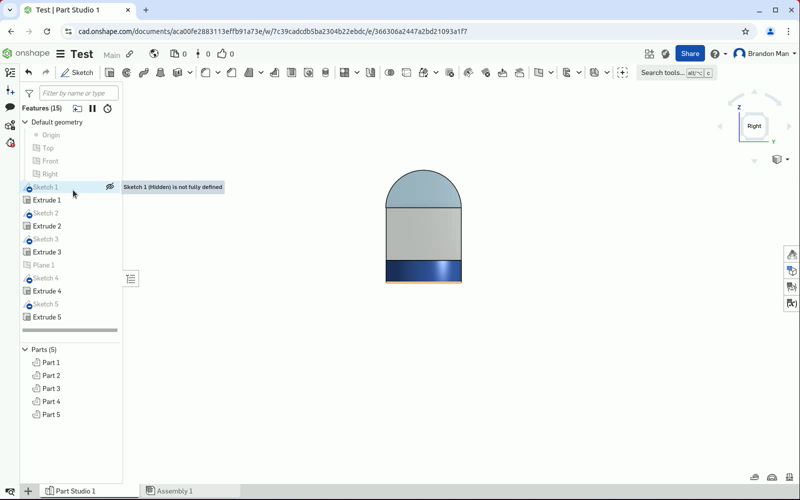
click(73, 189)
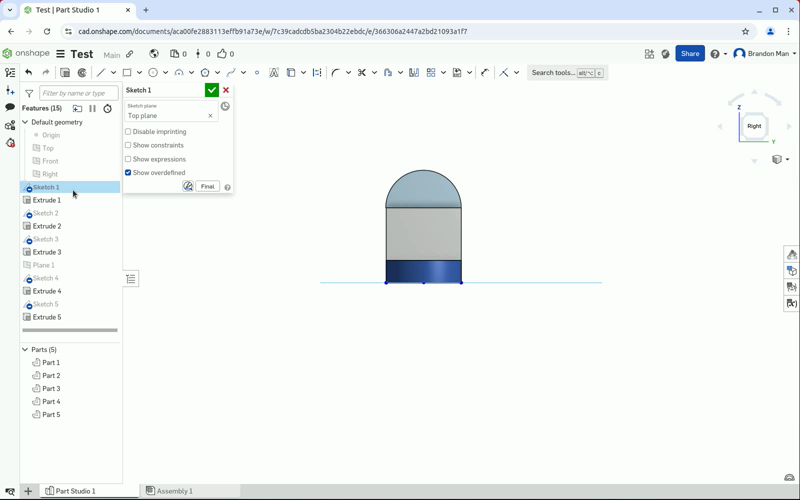
mouse_move(229, 92)
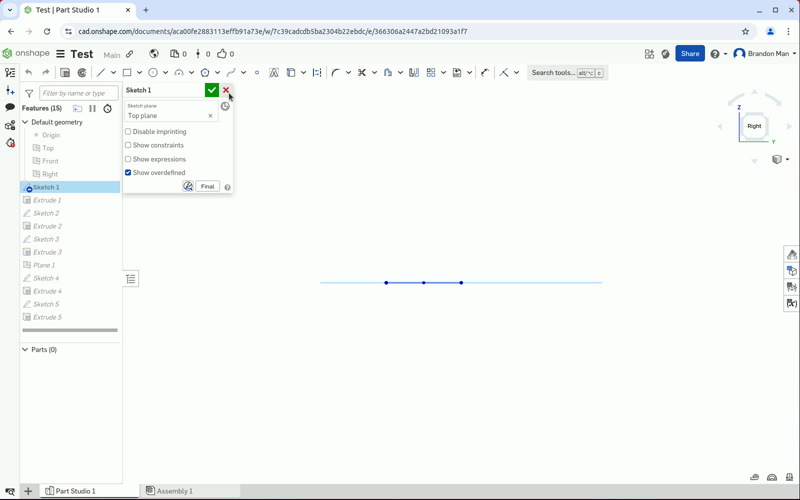
click(229, 92)
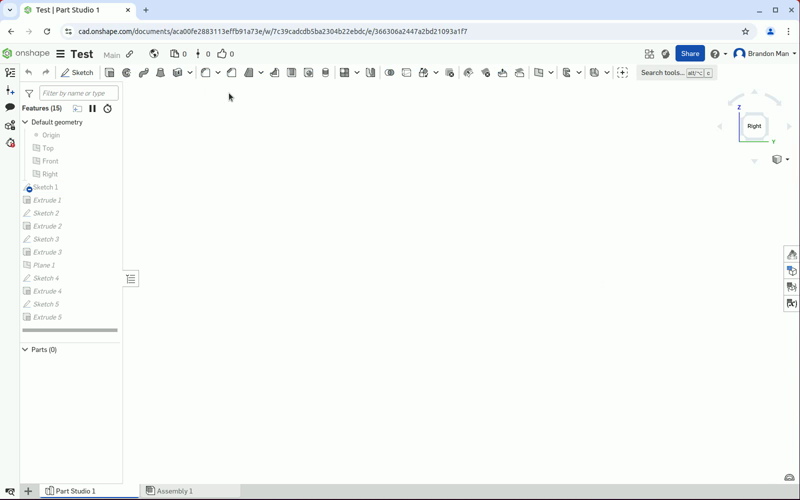
mouse_move(73, 352)
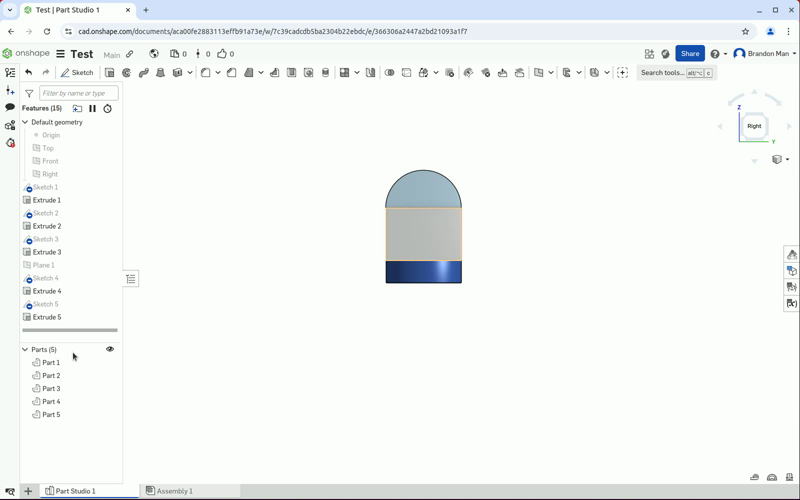
key(y)
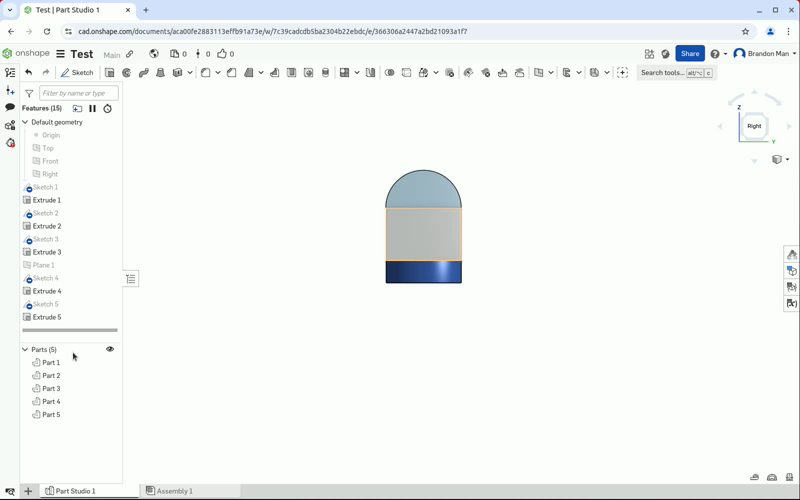
key(shift+p)
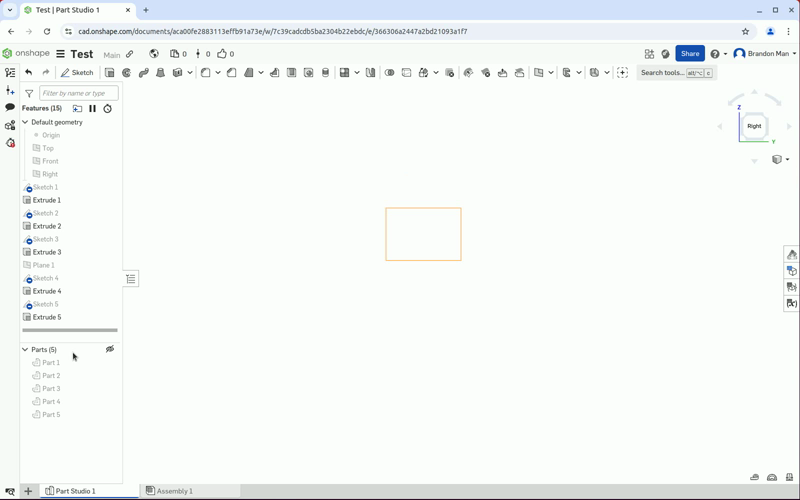
key(space)
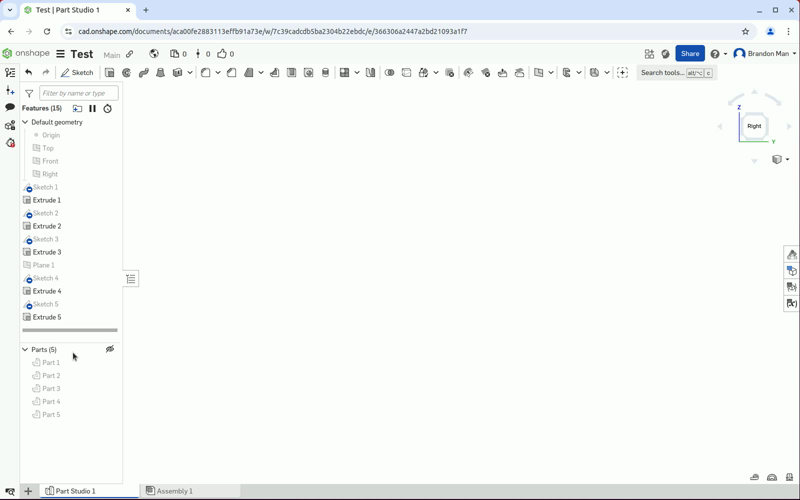
key_down(shift)
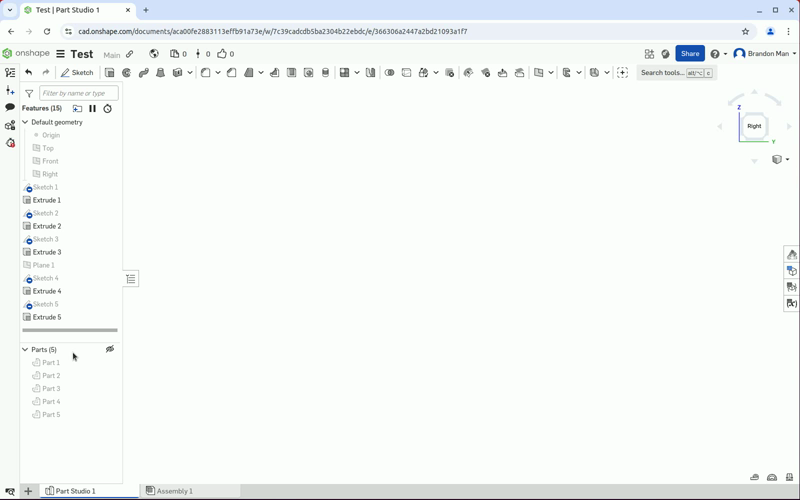
key(right)
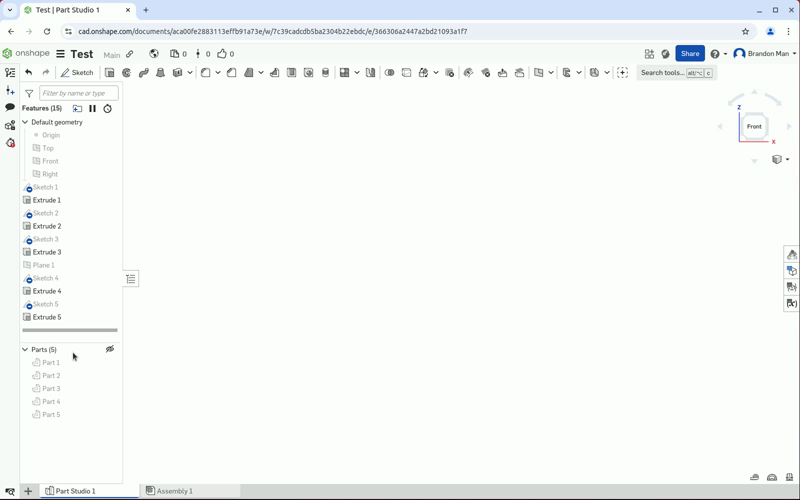
key_up(shift)
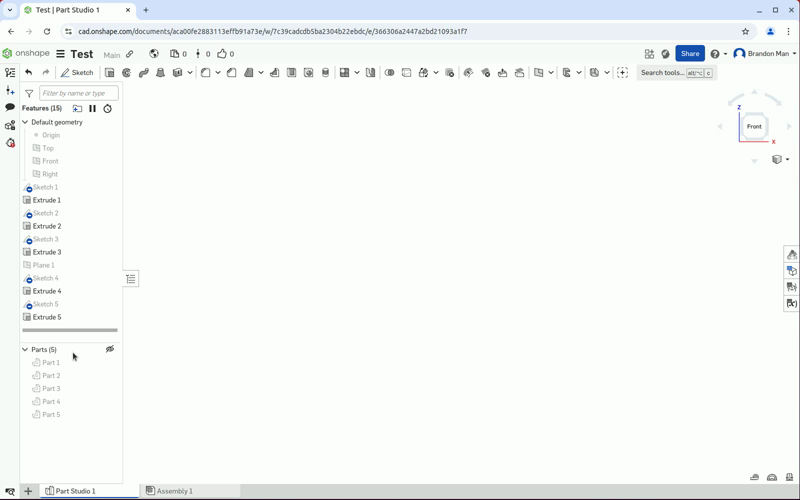
key(space)
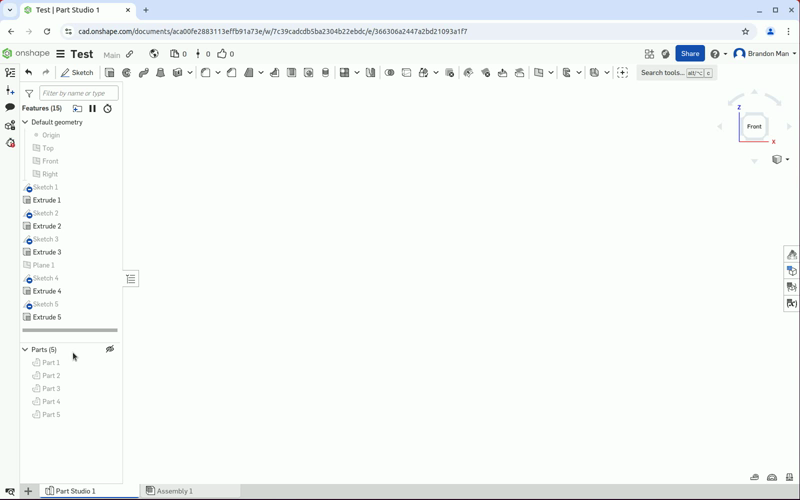
key_down(shift)
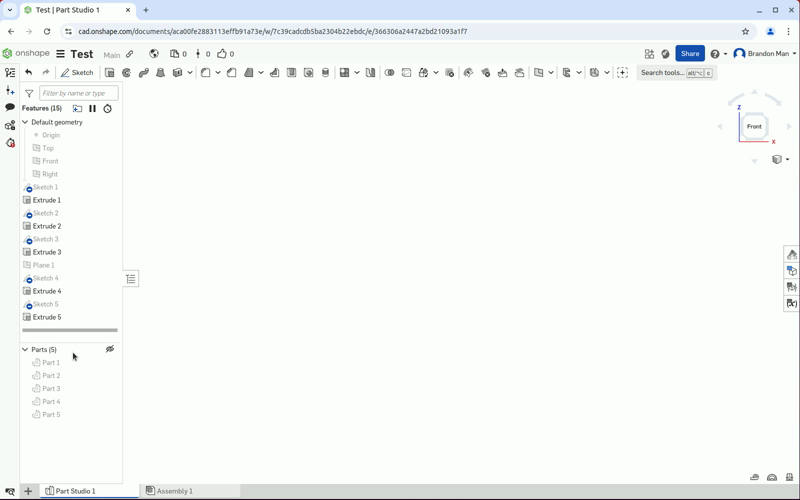
key(down)
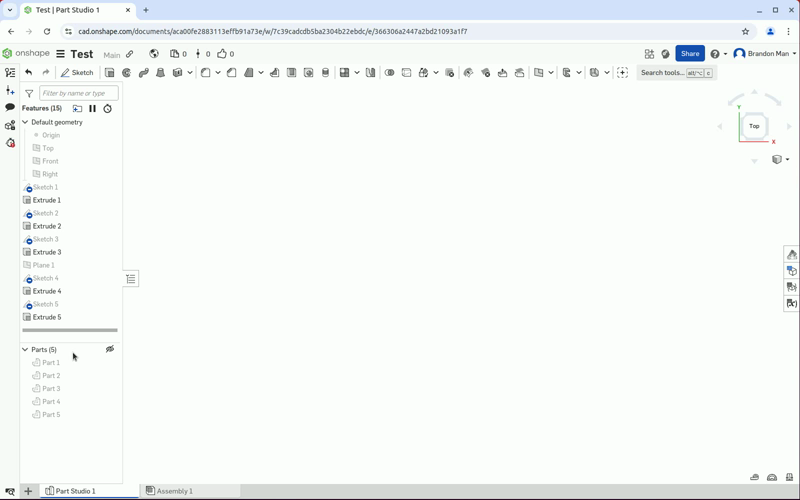
key_up(shift)
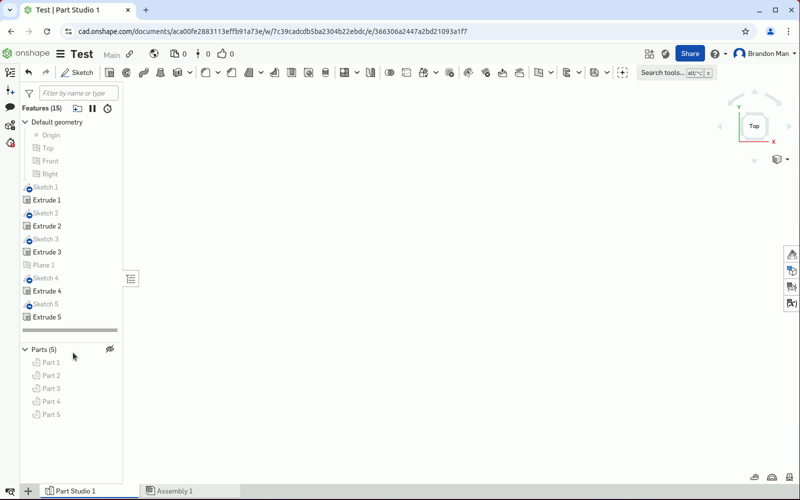
mouse_move(73, 352)
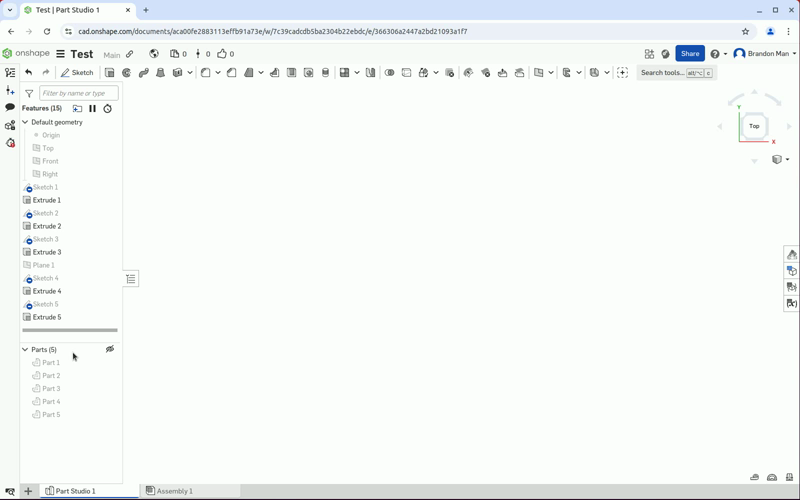
key(shift+y)
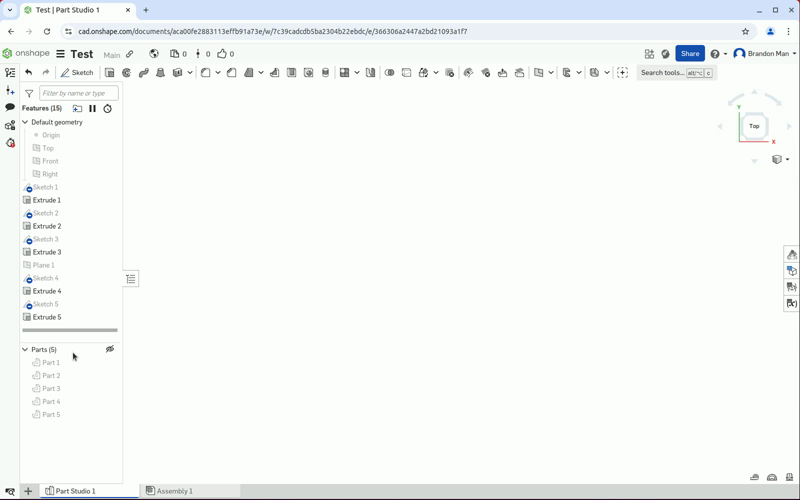
key(shift+s)
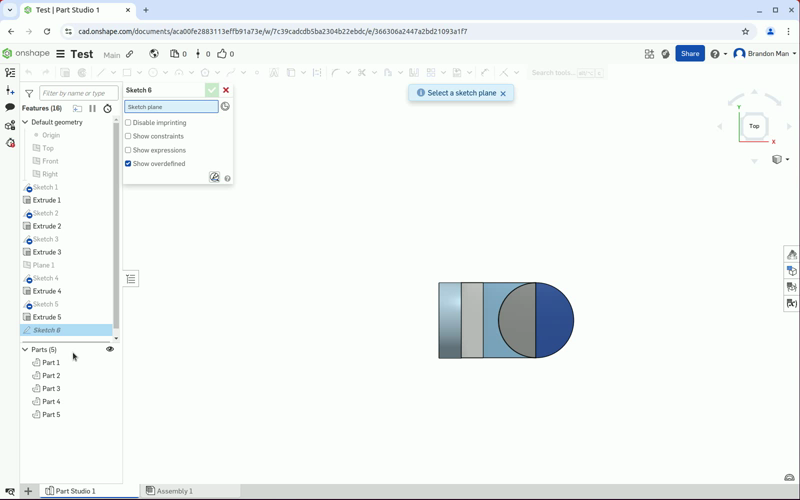
mouse_move(69, 267)
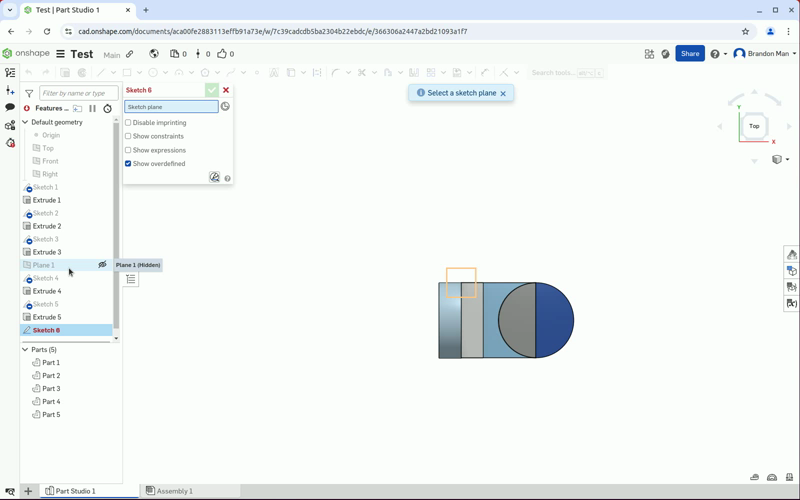
click(69, 267)
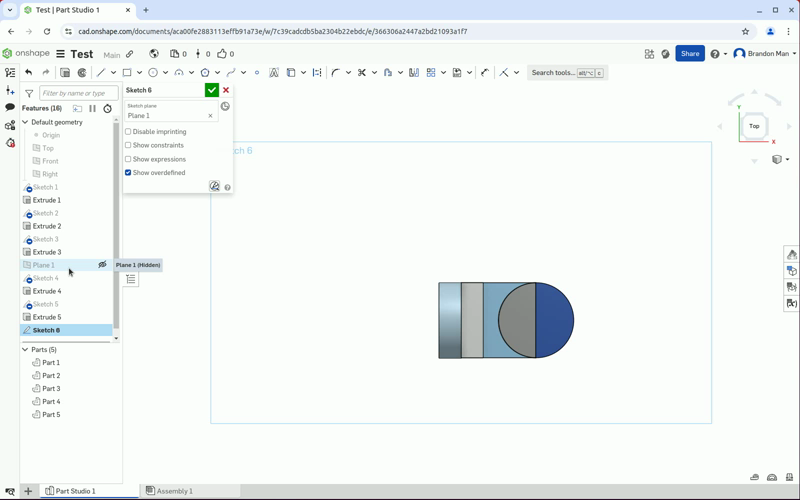
mouse_move(73, 352)
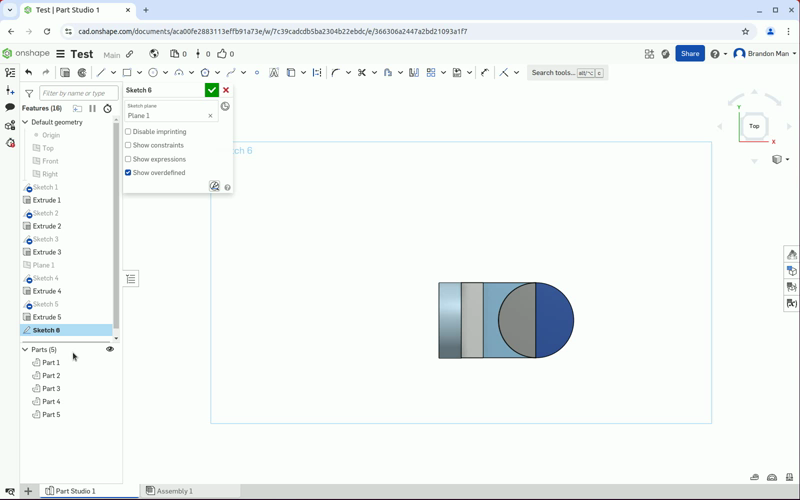
key(y)
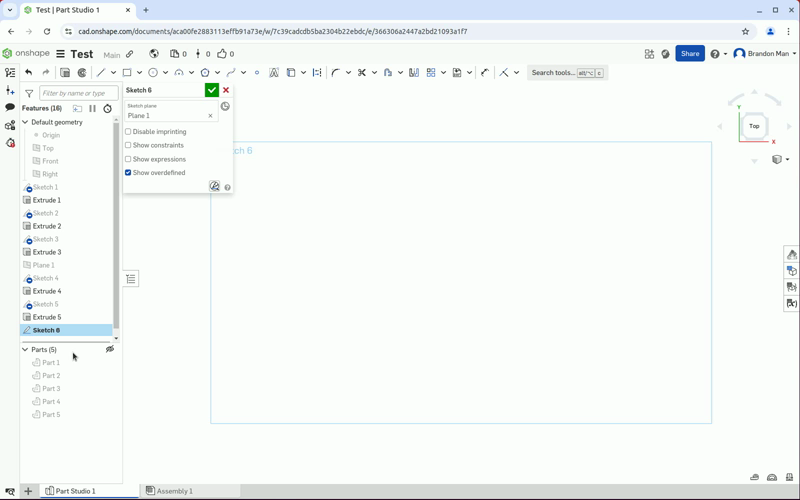
key(l)
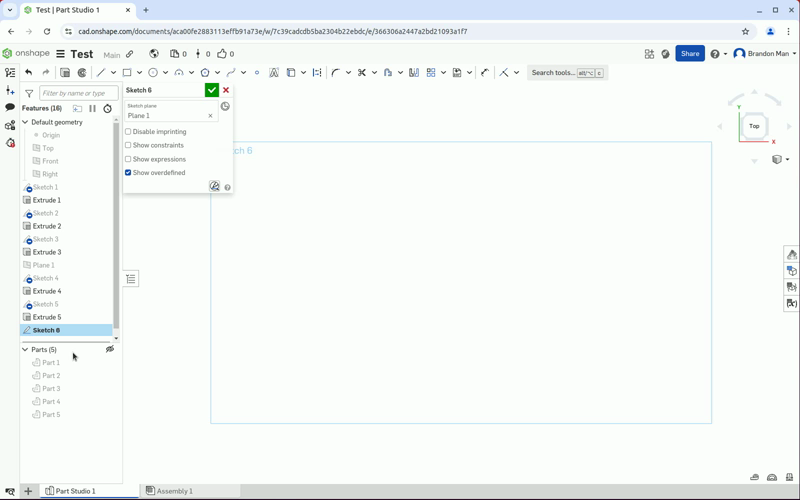
key_down(shift)
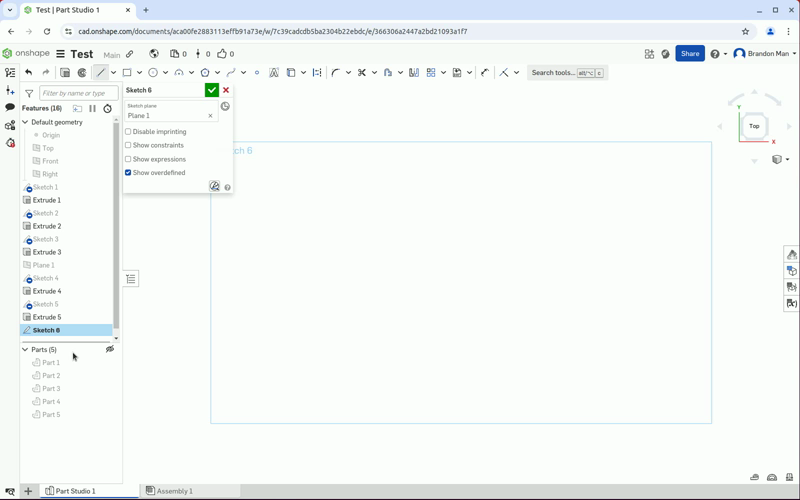
mouse_move(483, 328)
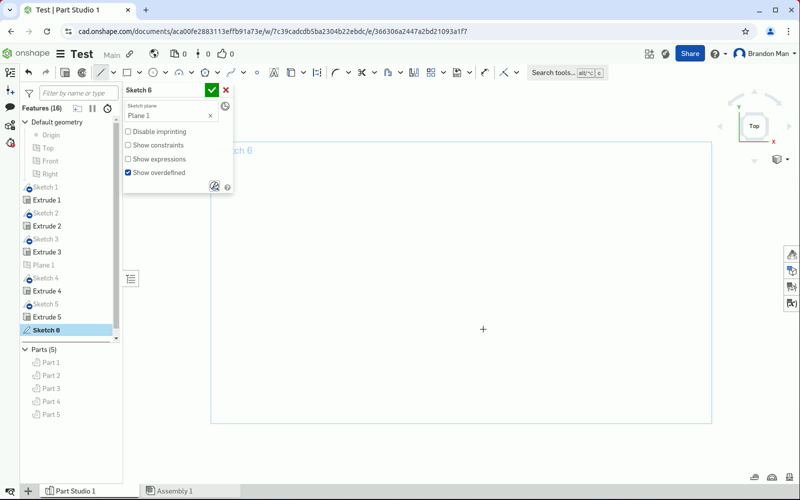
click(483, 328)
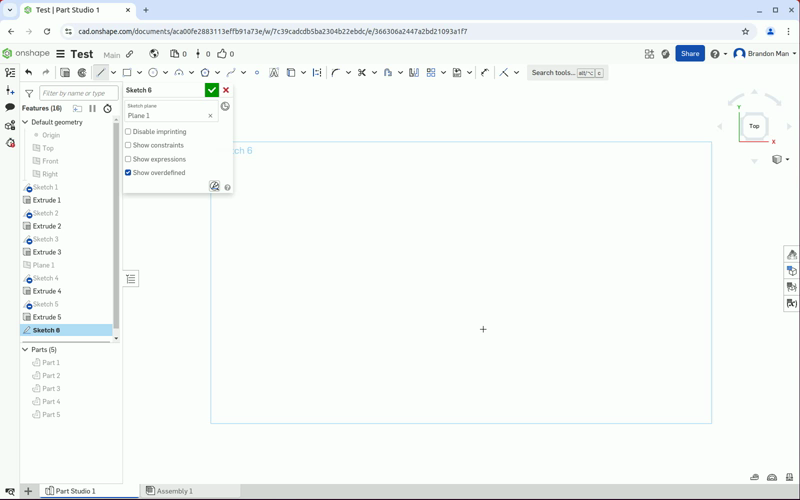
key_up(shift)
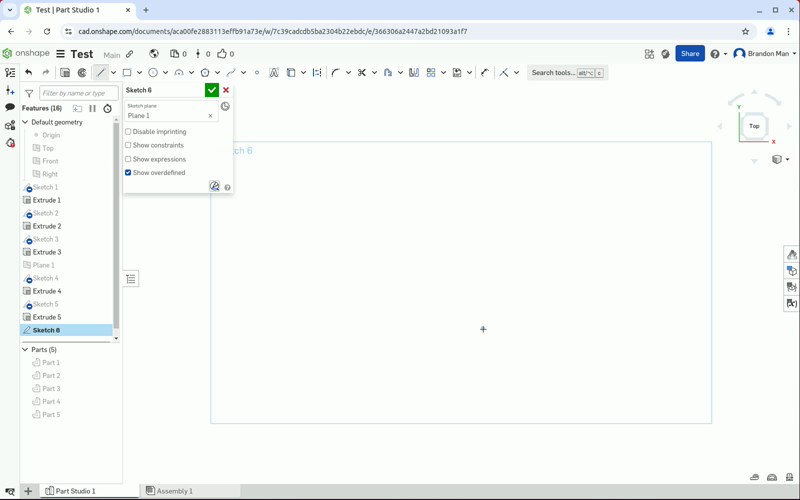
key_down(shift)
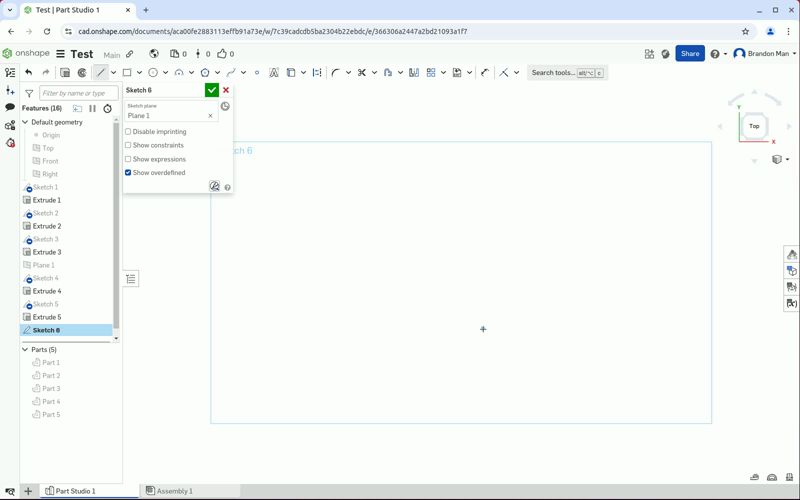
mouse_move(558, 328)
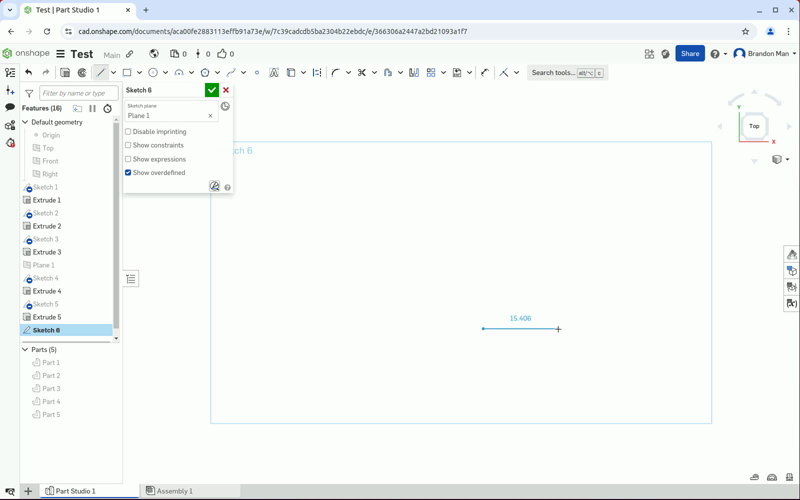
click(558, 328)
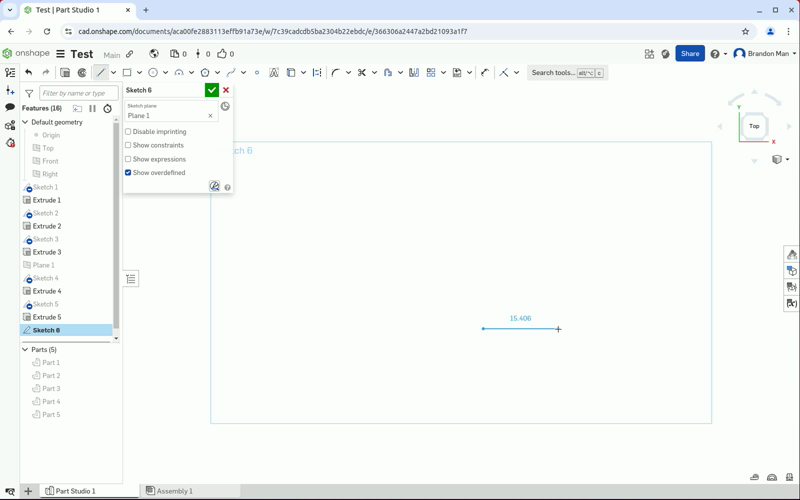
key_up(shift)
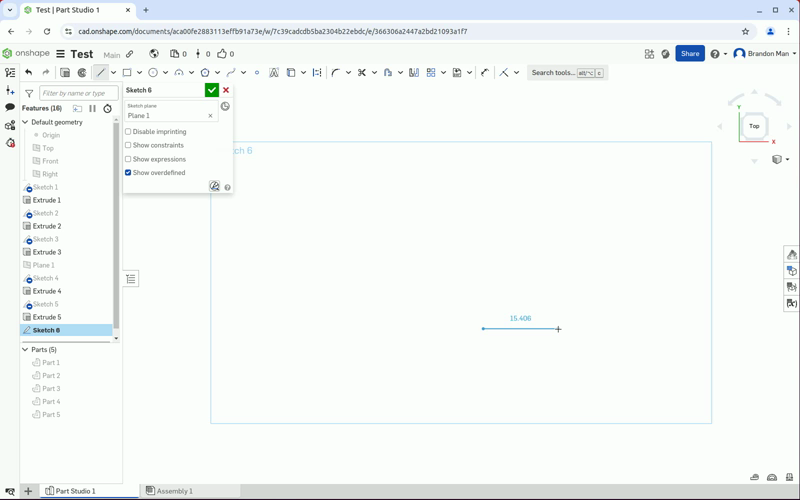
key_down(shift)
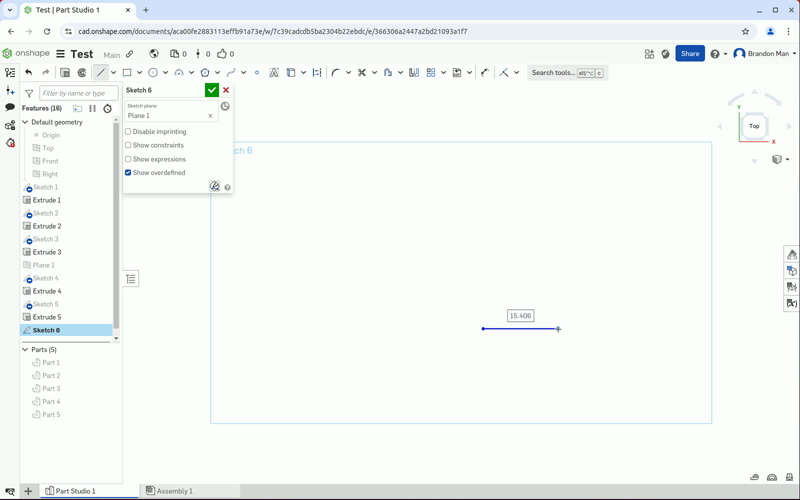
mouse_move(588, 328)
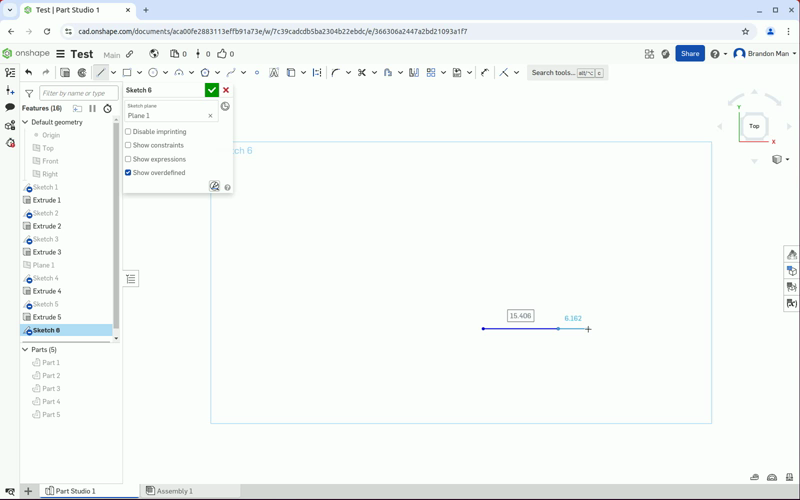
mouse_move(558, 320)
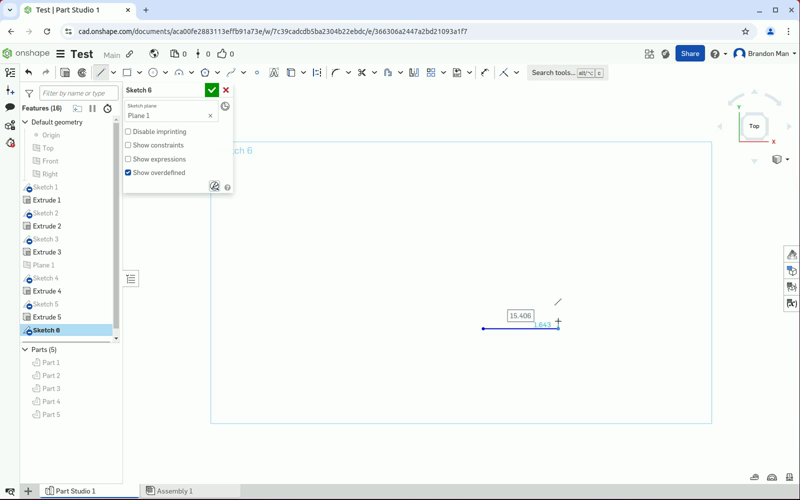
click(558, 320)
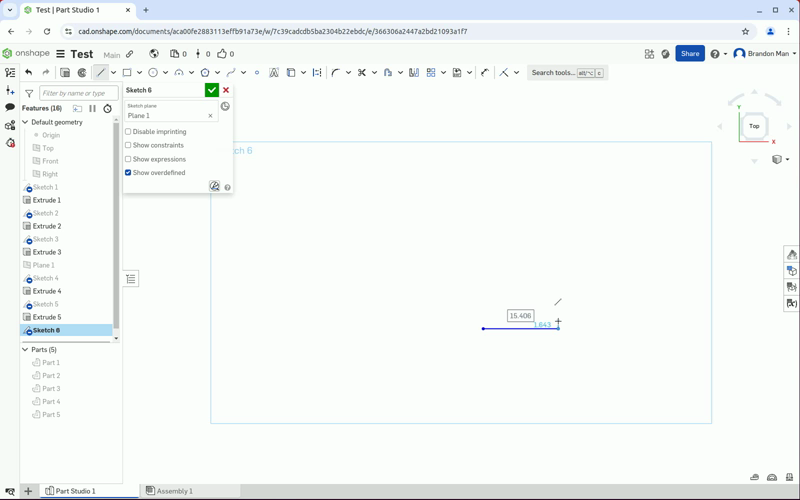
key_up(shift)
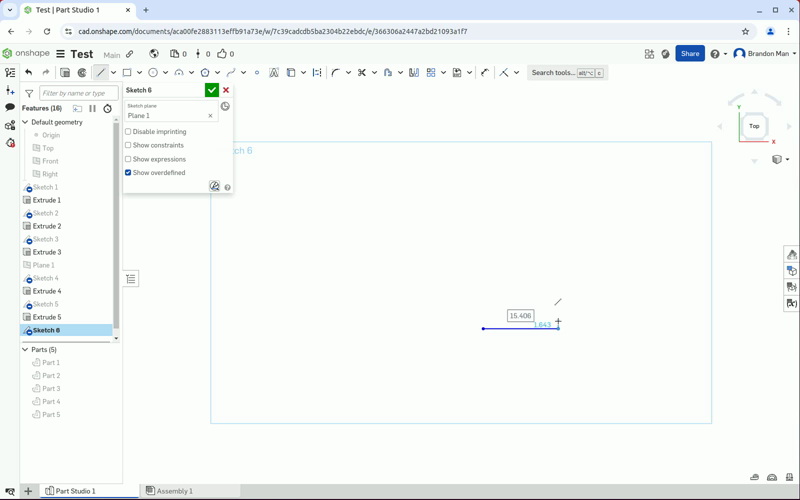
key_down(shift)
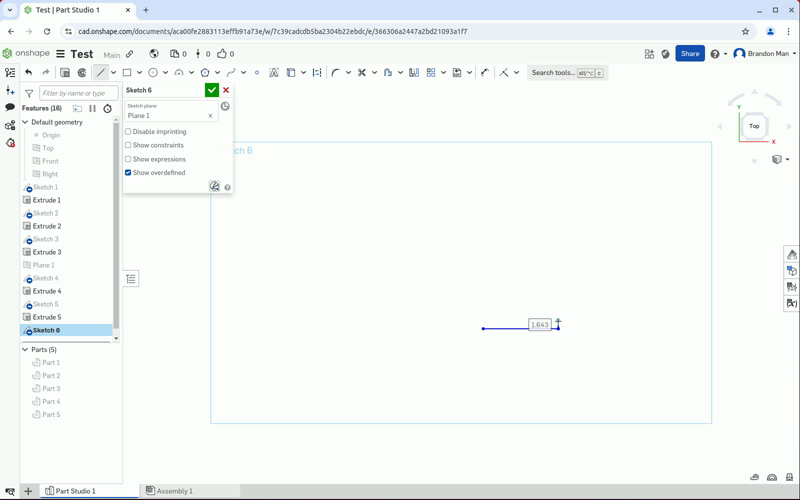
mouse_move(483, 320)
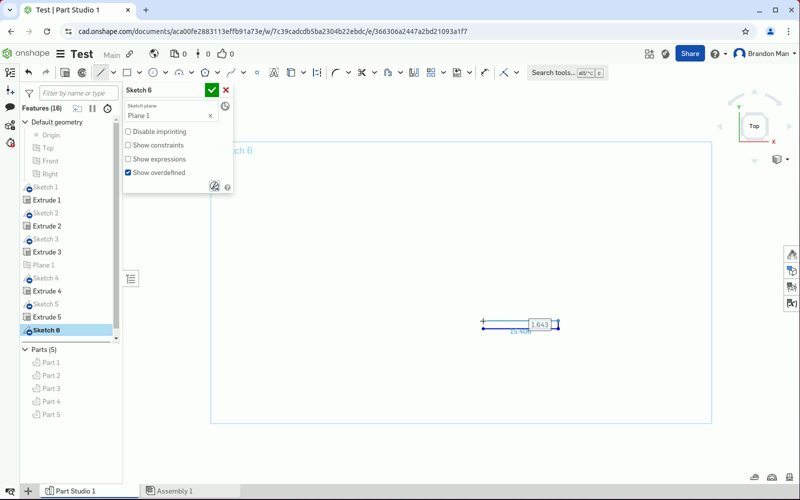
click(483, 320)
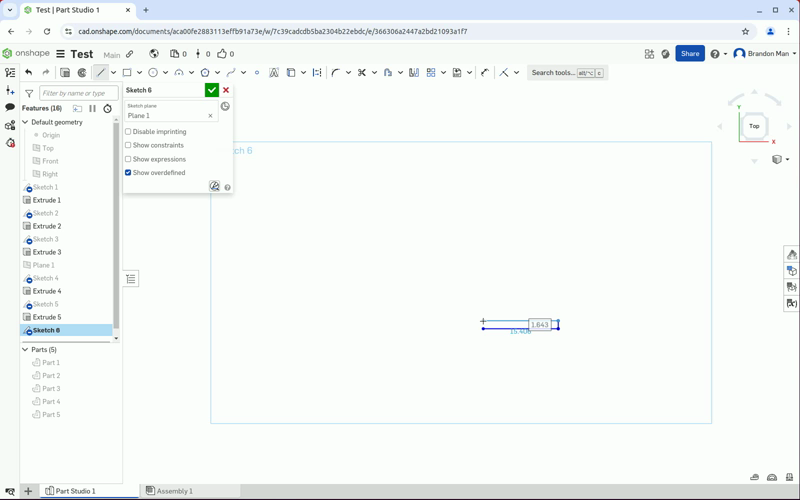
key_up(shift)
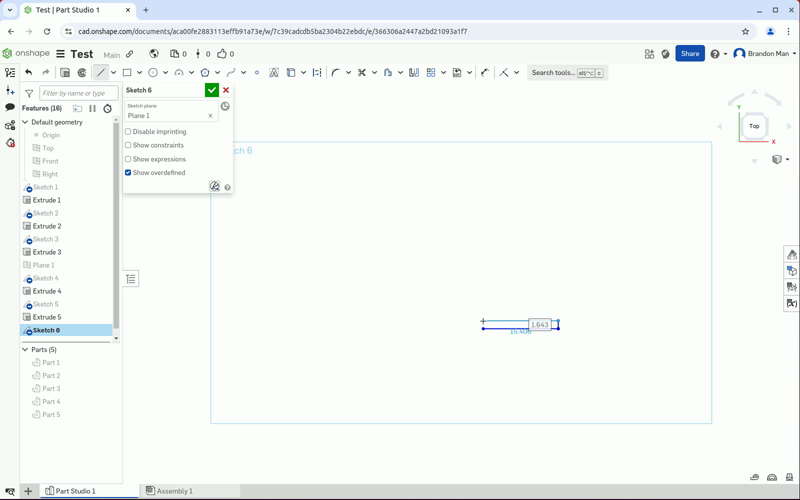
mouse_move(513, 320)
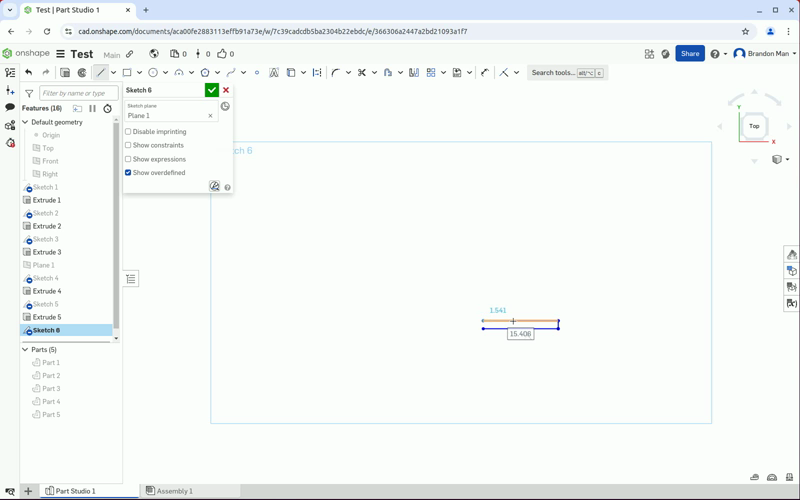
key_down(shift)
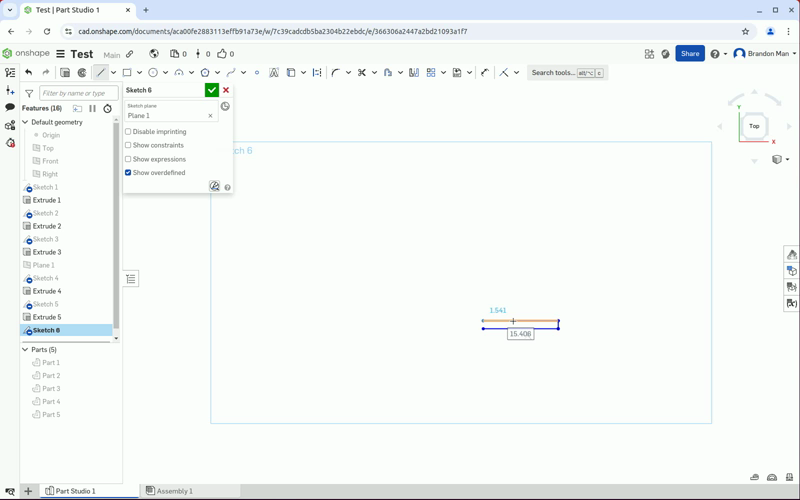
mouse_move(483, 328)
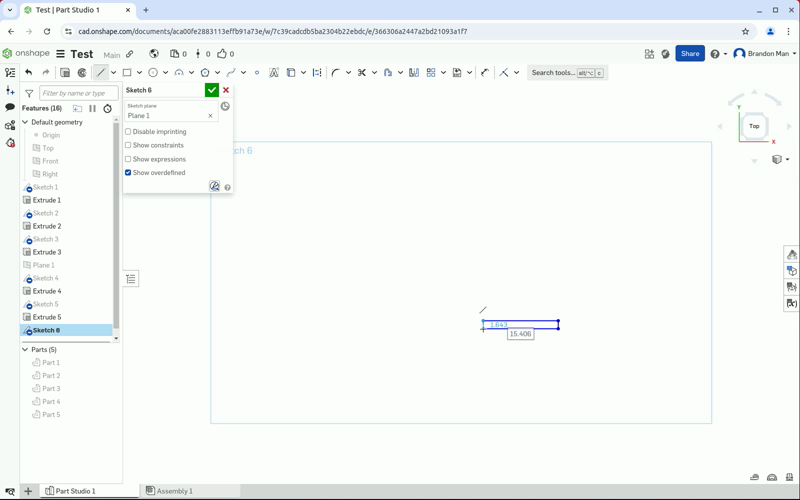
key_up(shift)
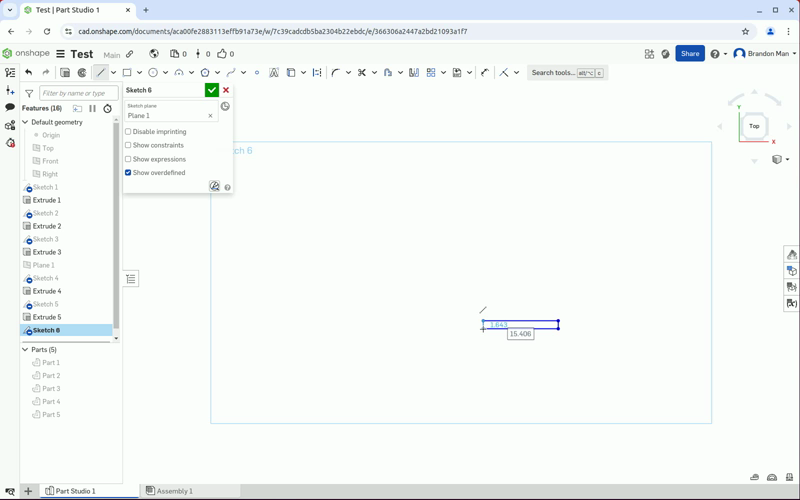
click(483, 328)
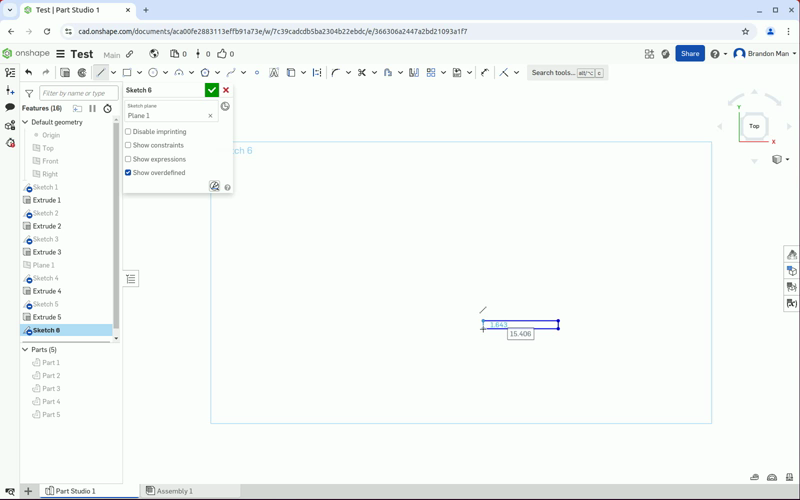
key(esc)
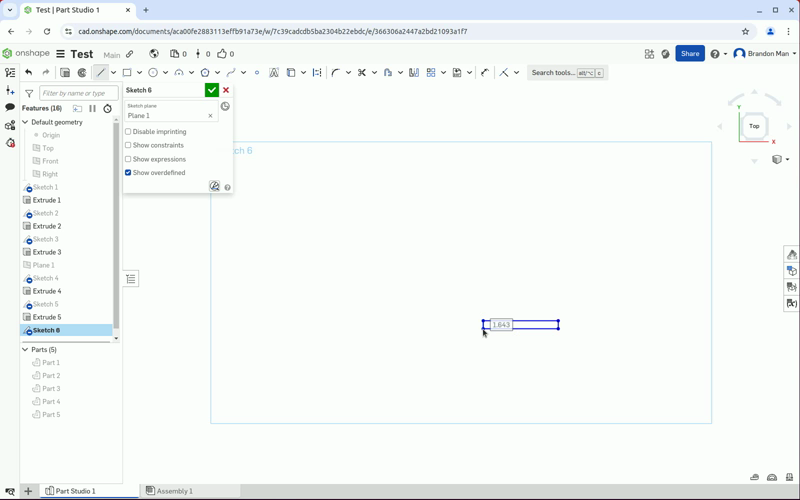
mouse_move(509, 324)
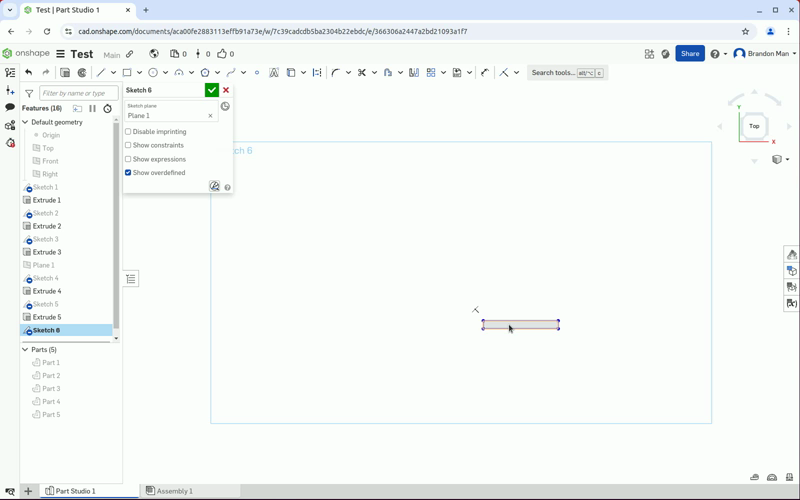
scroll(6)
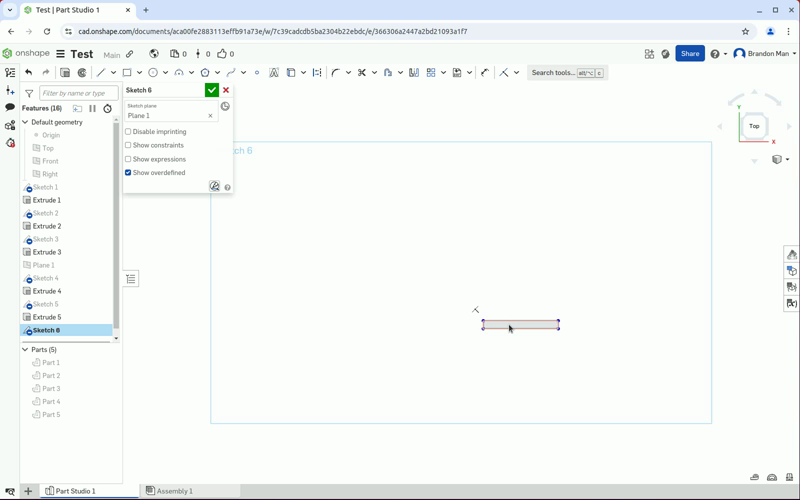
scroll(6)
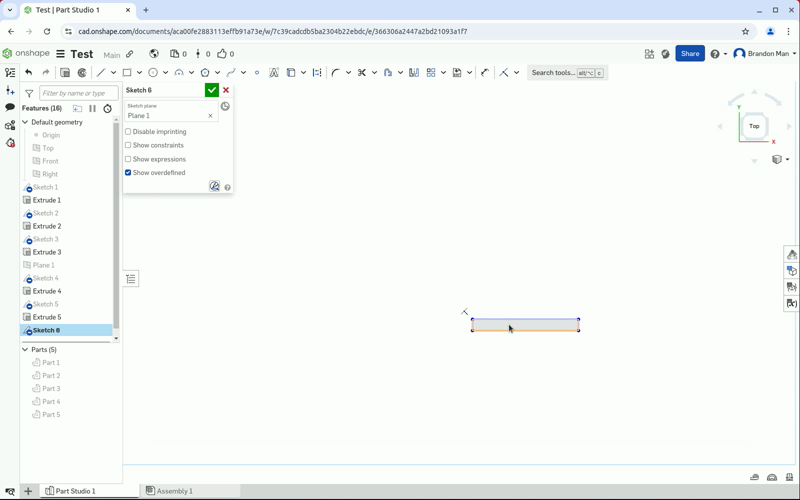
scroll(6)
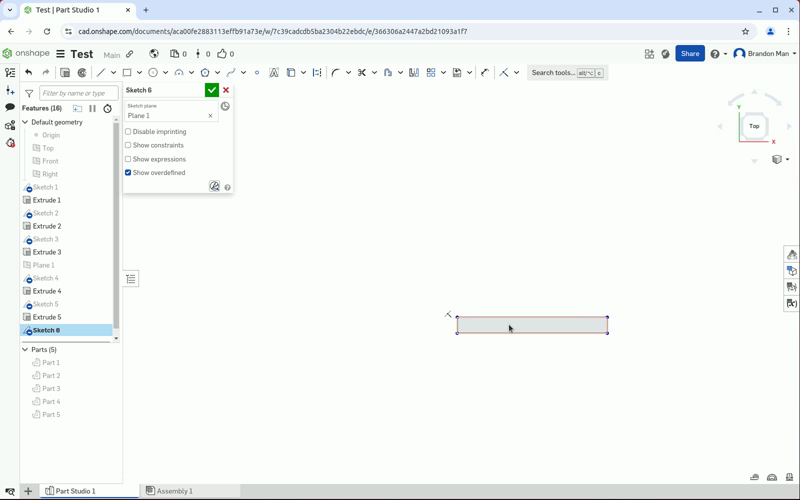
scroll(6)
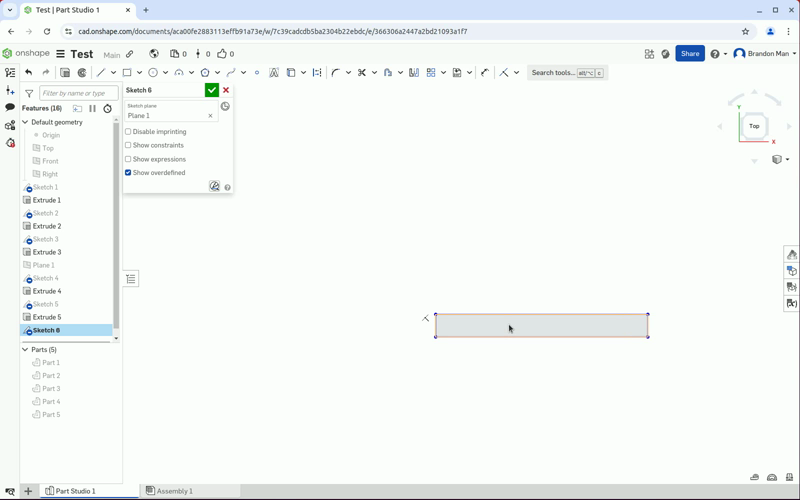
scroll(6)
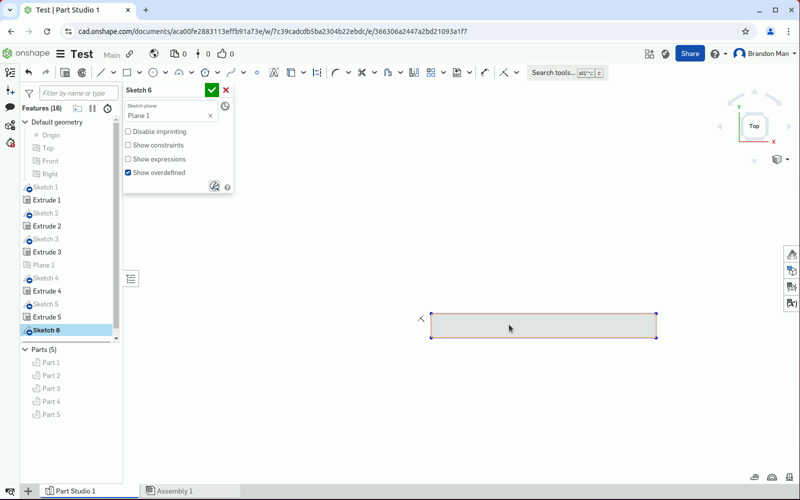
scroll(6)
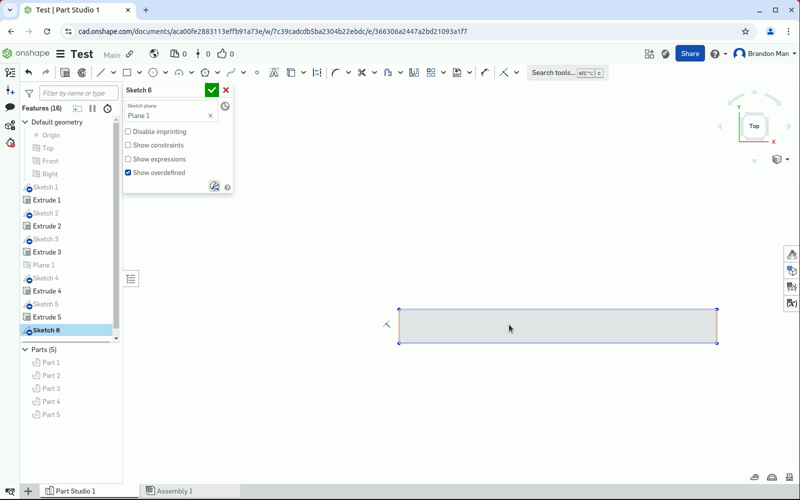
scroll(6)
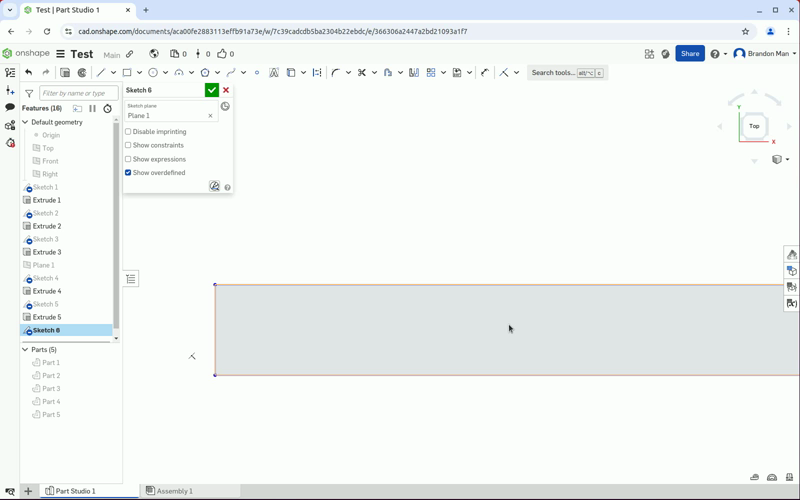
click(509, 324)
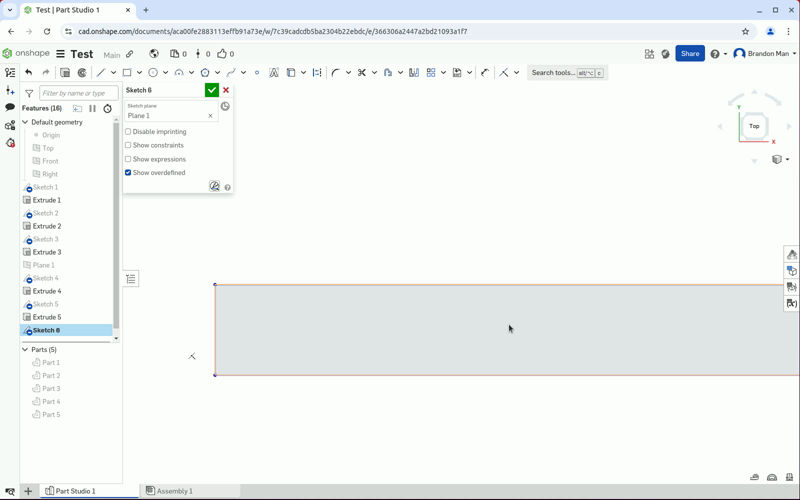
scroll(-6)
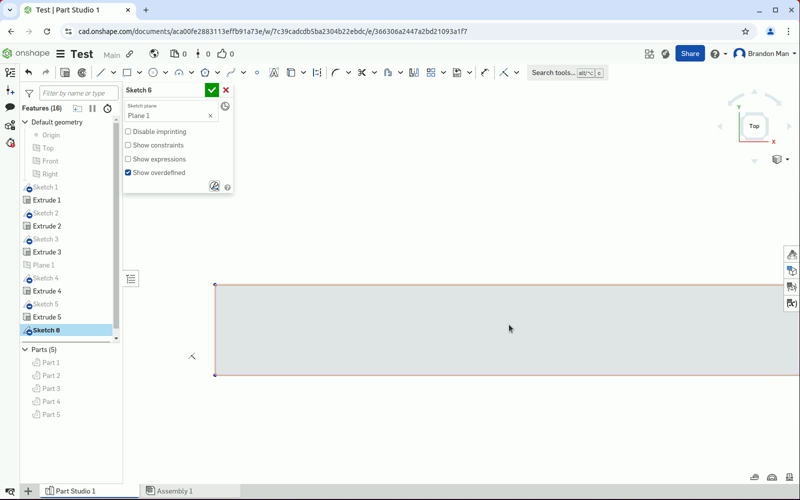
scroll(-6)
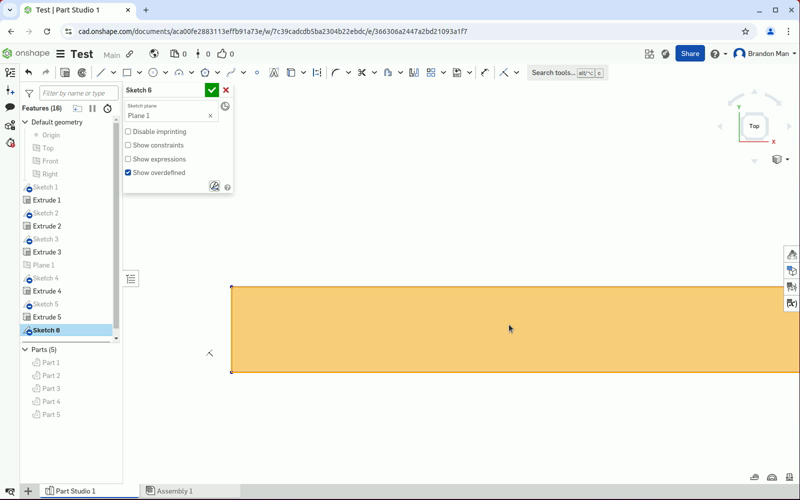
scroll(-6)
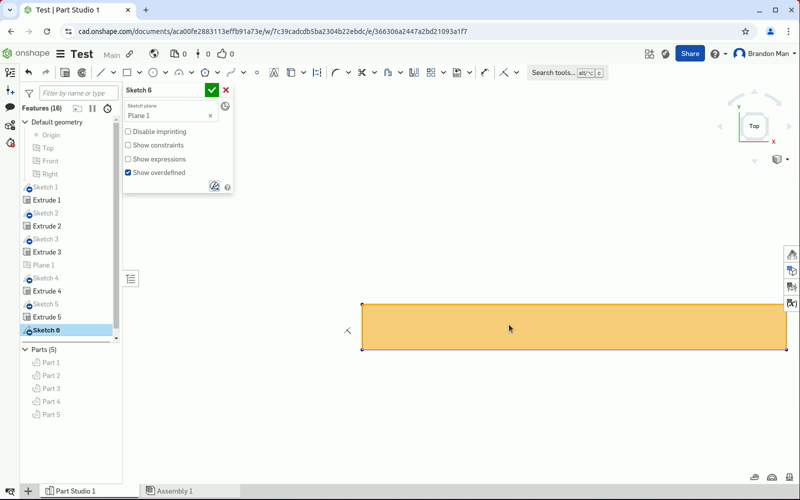
scroll(-6)
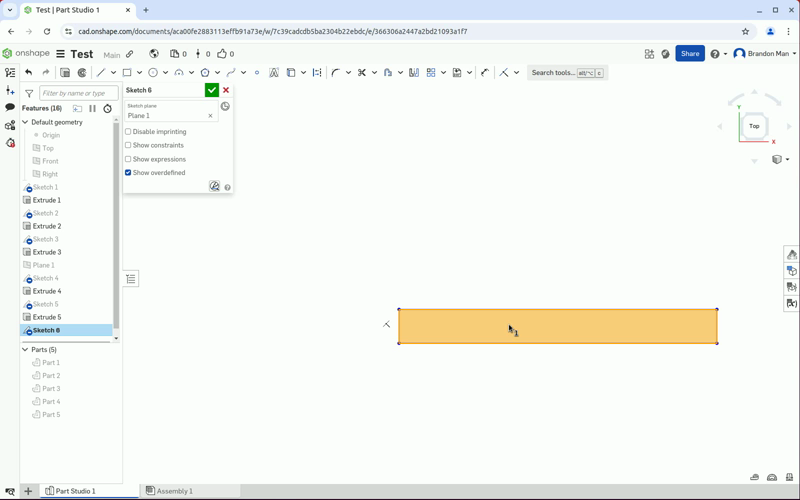
scroll(-6)
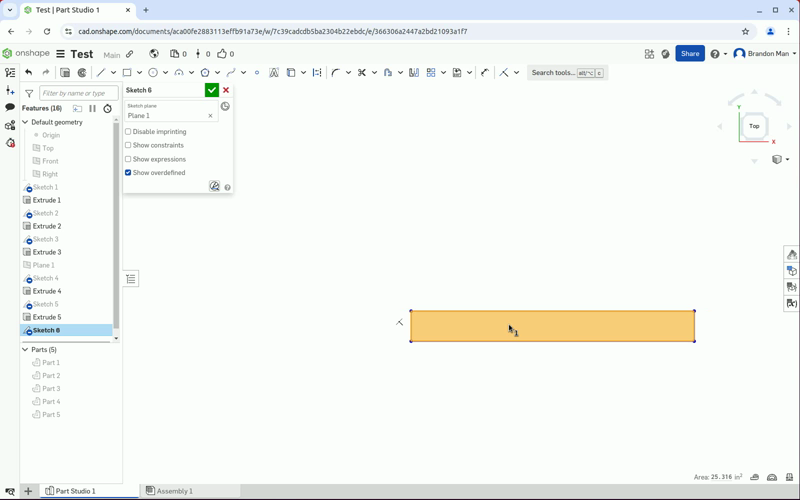
scroll(-6)
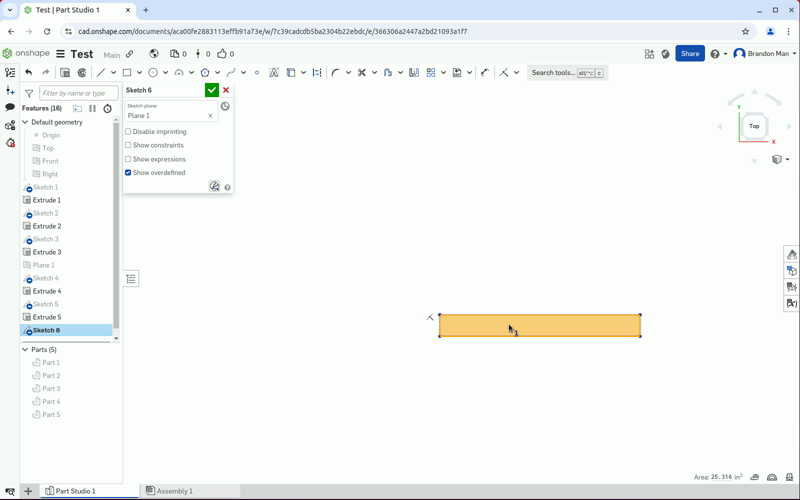
scroll(-6)
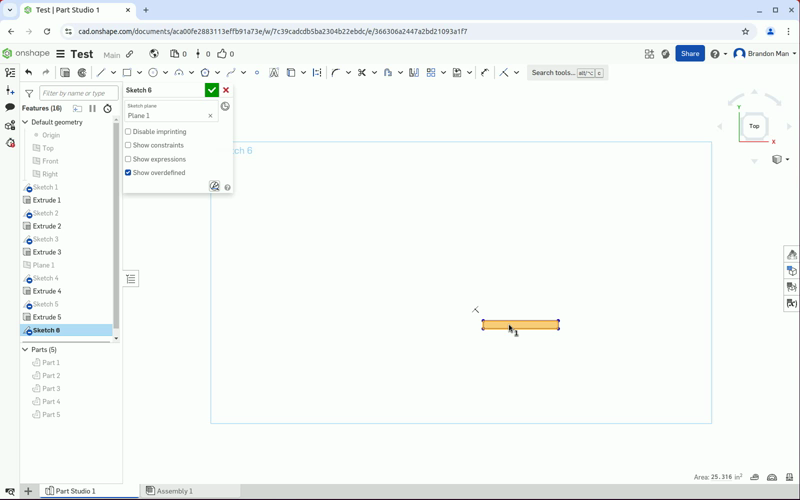
mouse_move(73, 352)
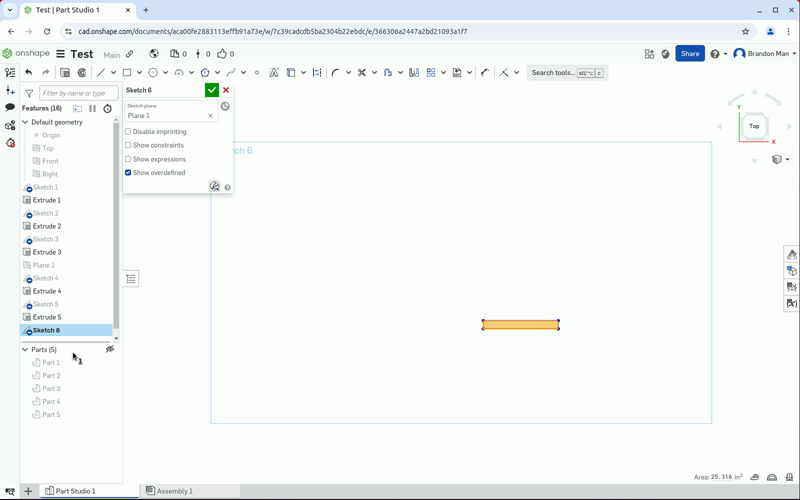
key(shift+y)
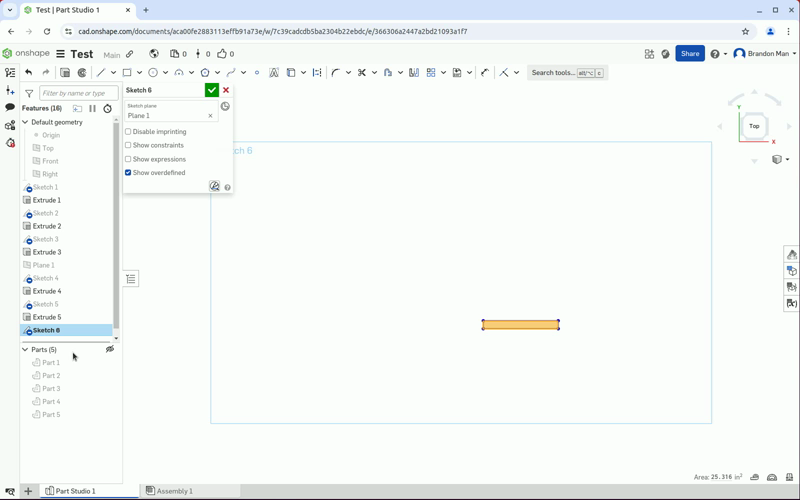
key(shift+e)
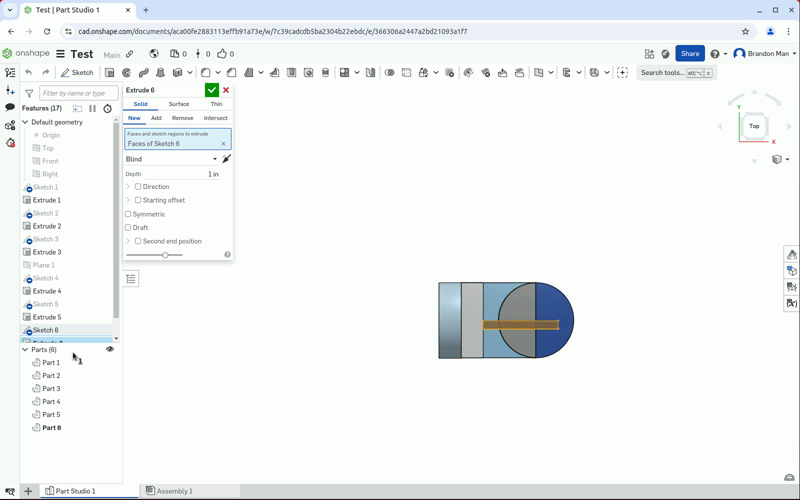
mouse_move(143, 106)
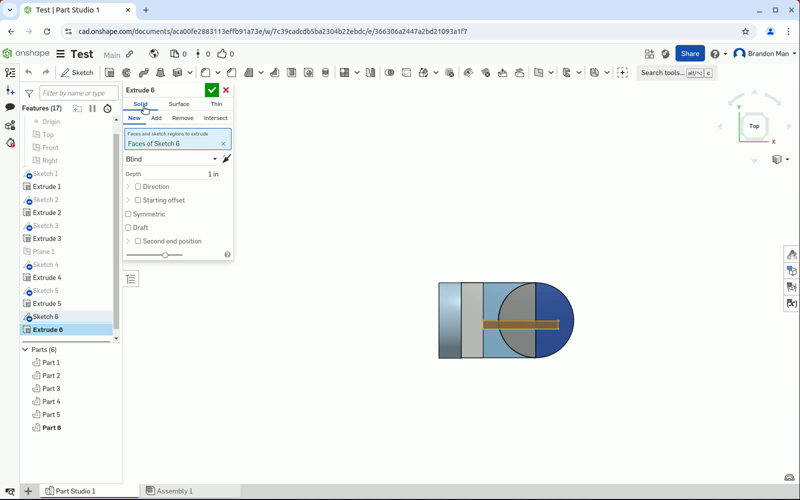
click(143, 106)
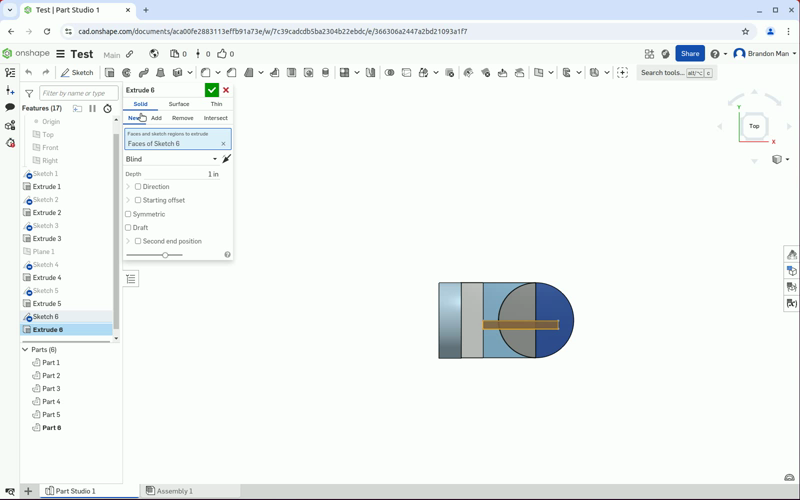
mouse_move(137, 120)
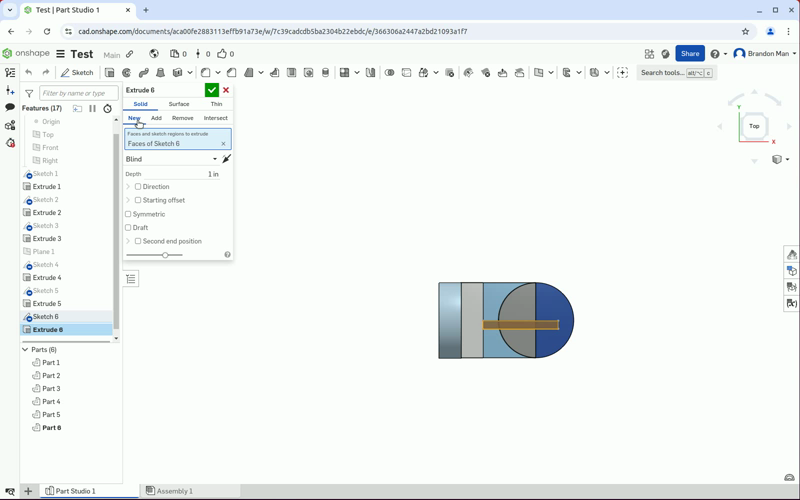
click(137, 120)
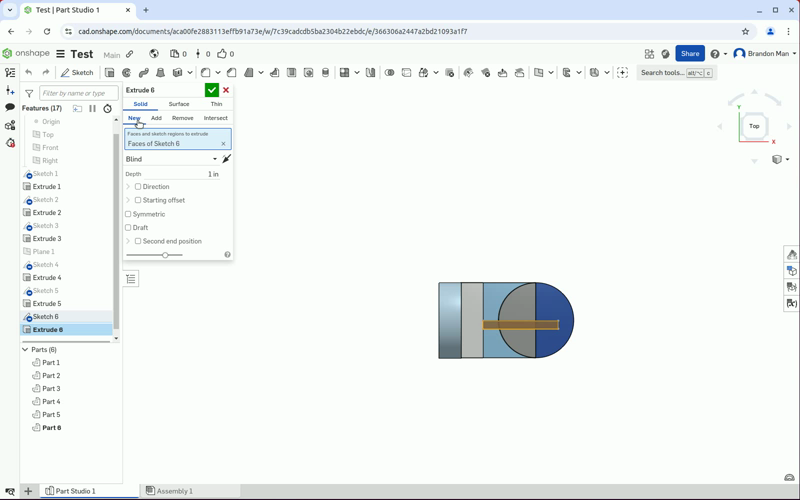
key(tab, 4)
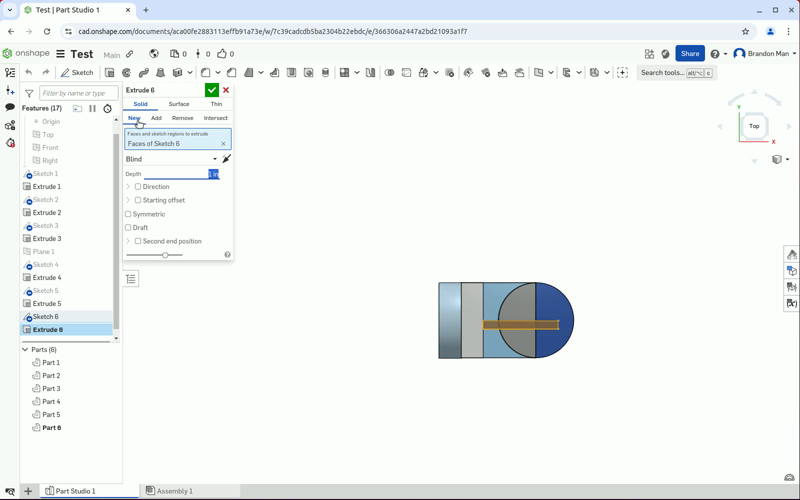
text(15.405)
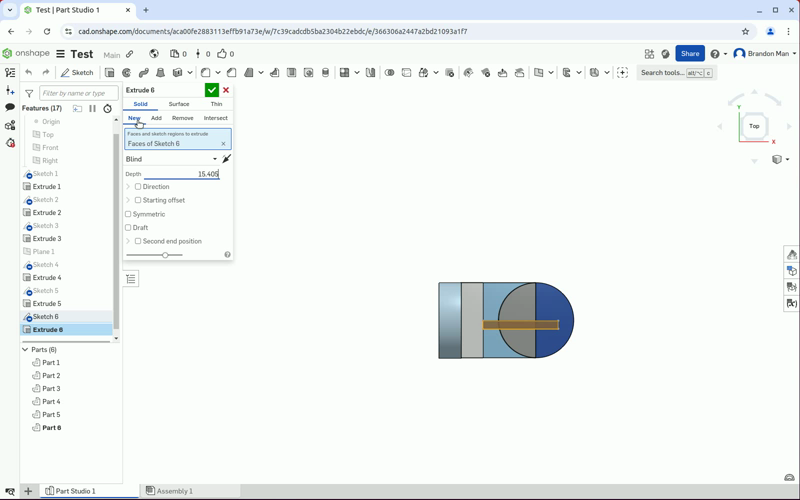
key(enter)
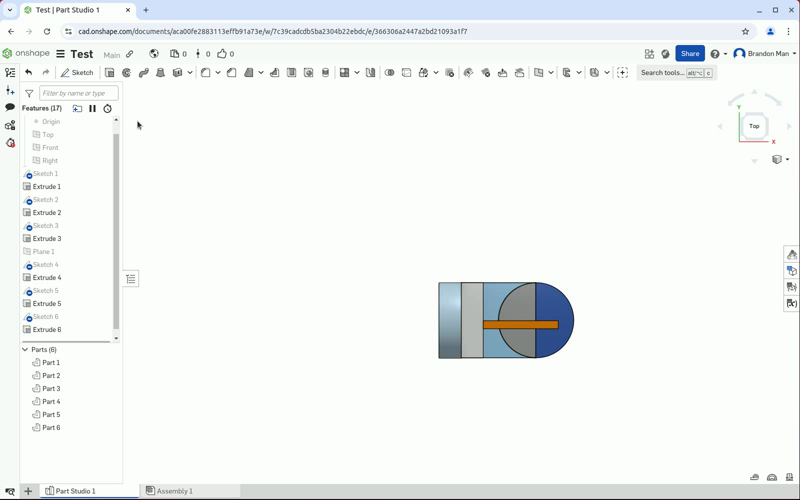
key(shift+h)
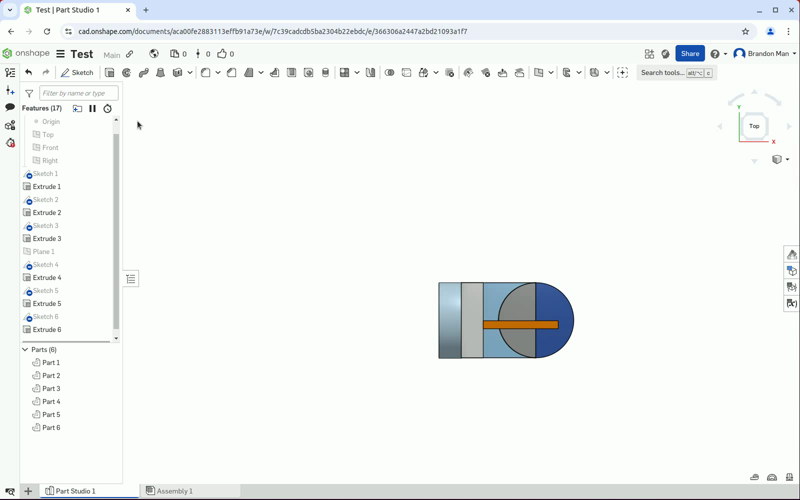
key(shift+h)
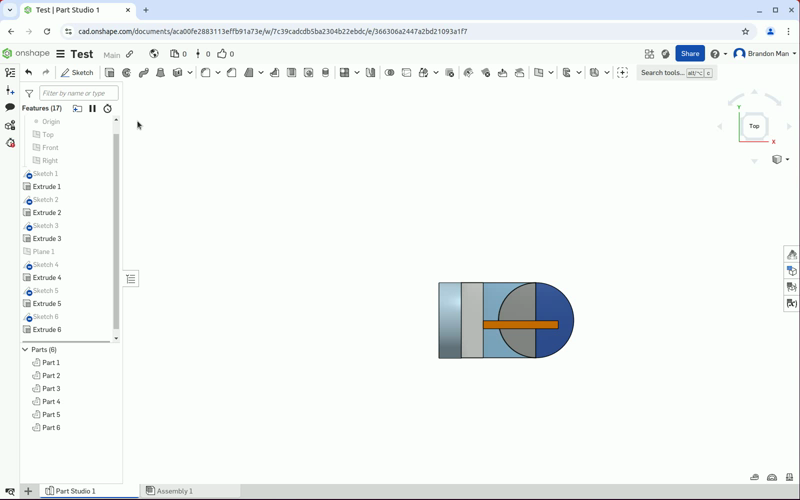
mouse_move(69, 176)
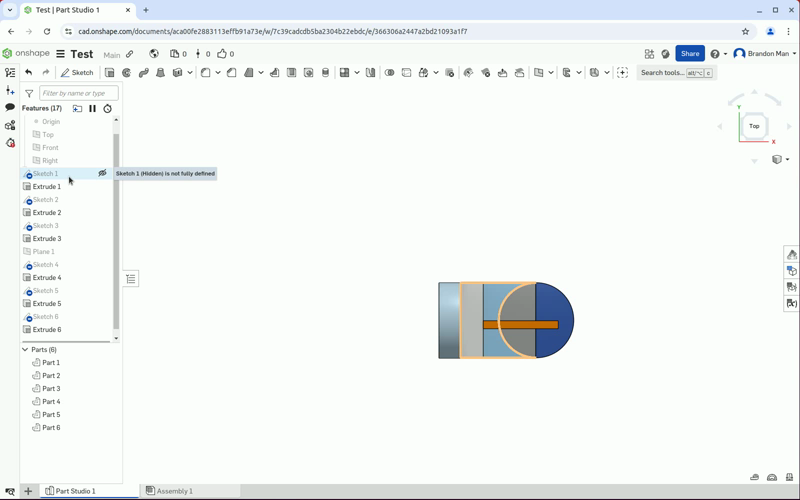
click(69, 176)
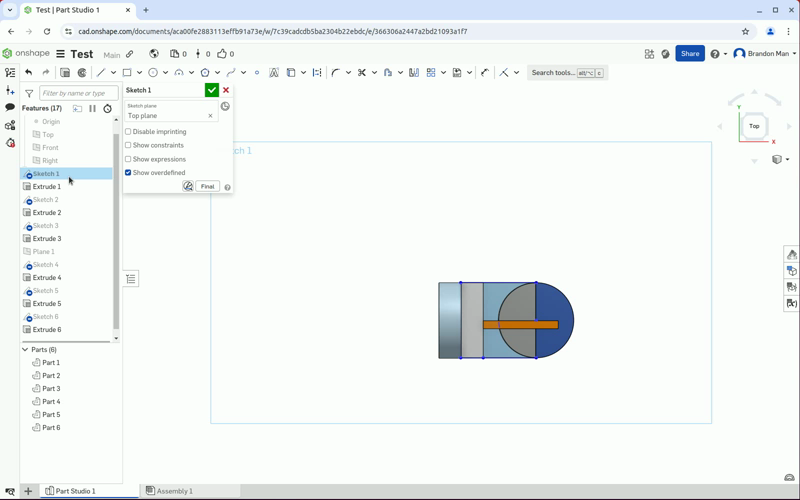
mouse_move(229, 92)
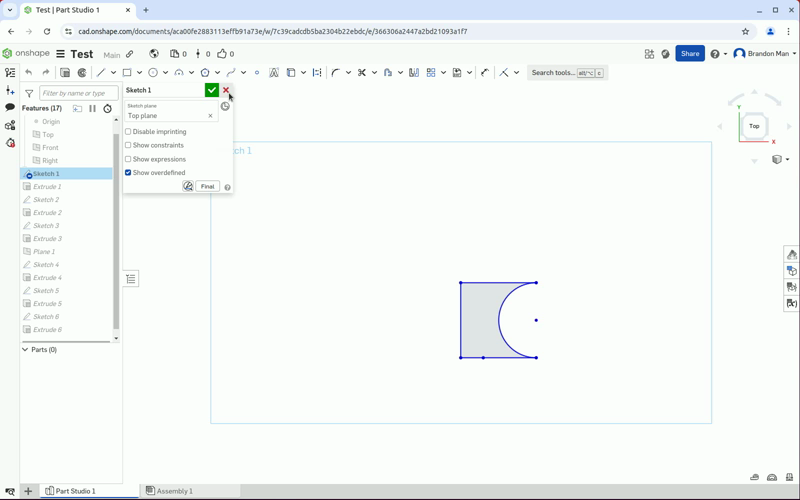
click(229, 92)
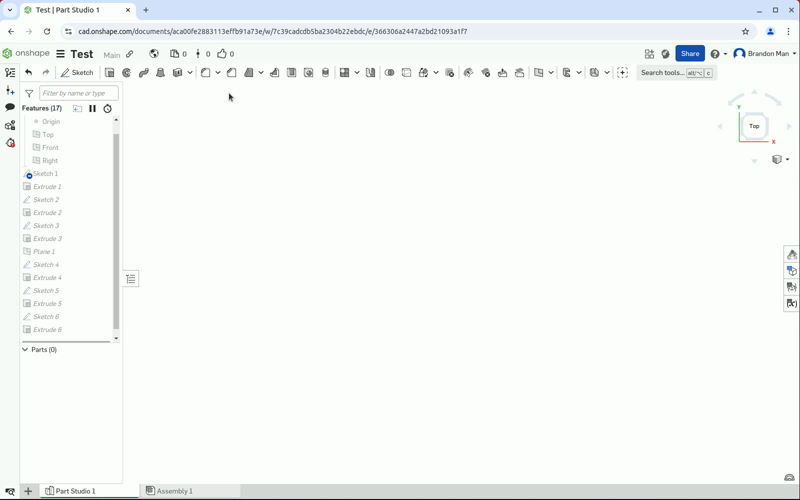
key(shift+s)
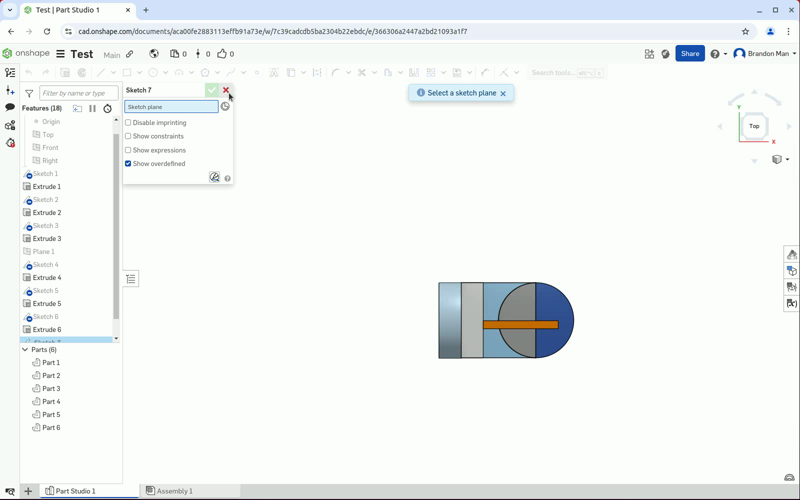
mouse_move(69, 241)
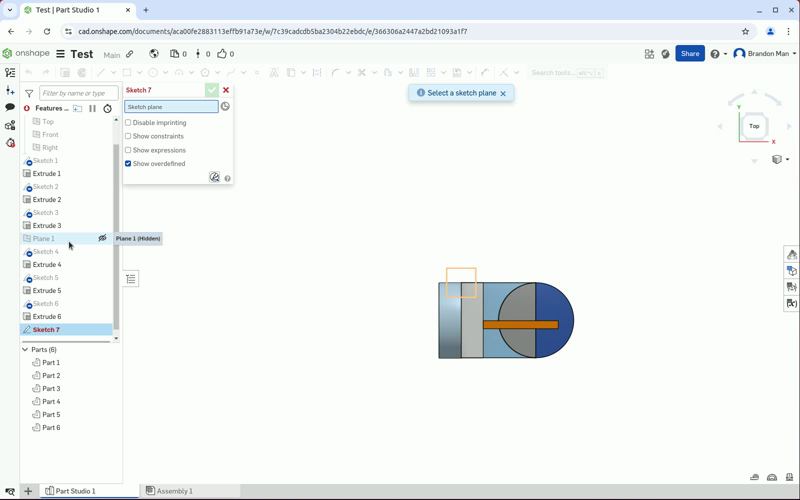
click(69, 241)
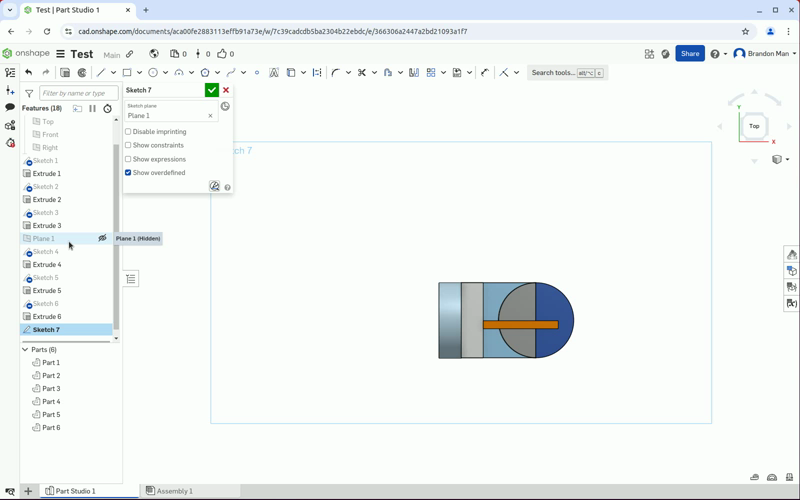
mouse_move(73, 352)
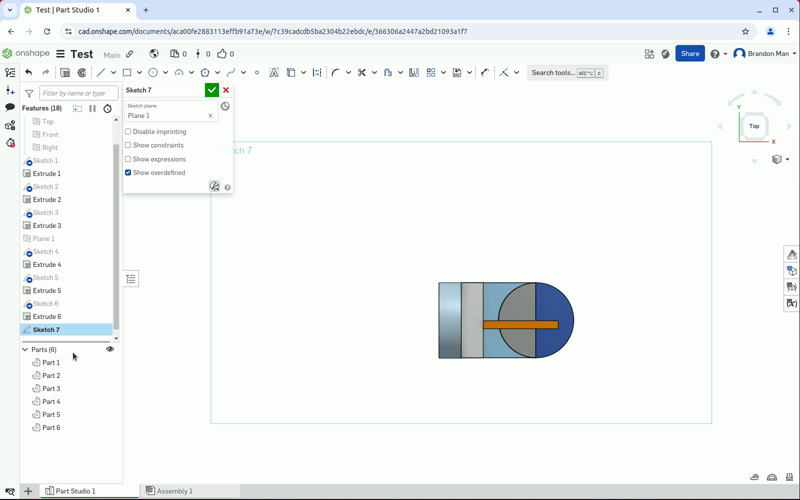
key(y)
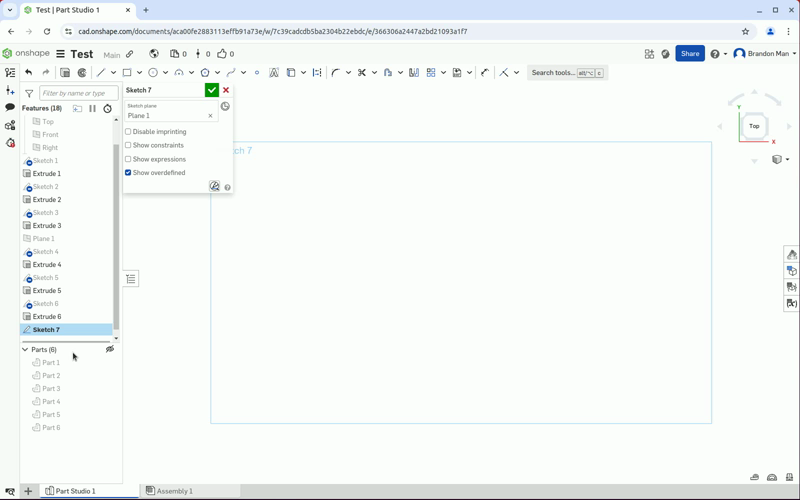
key(l)
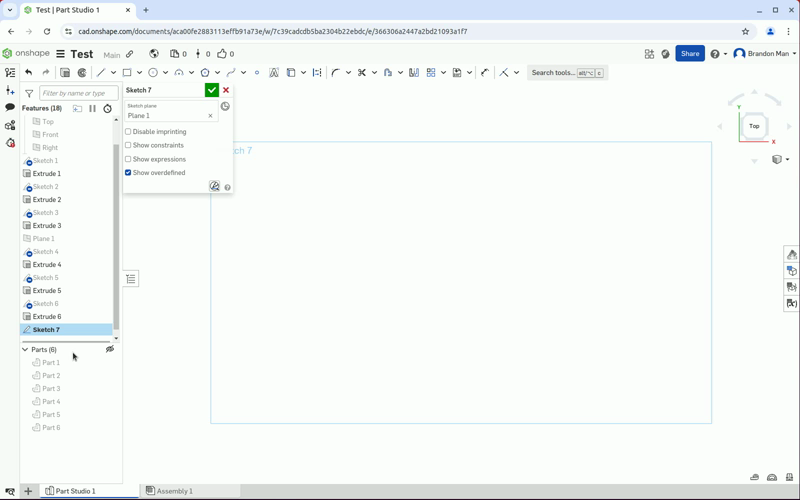
key_down(shift)
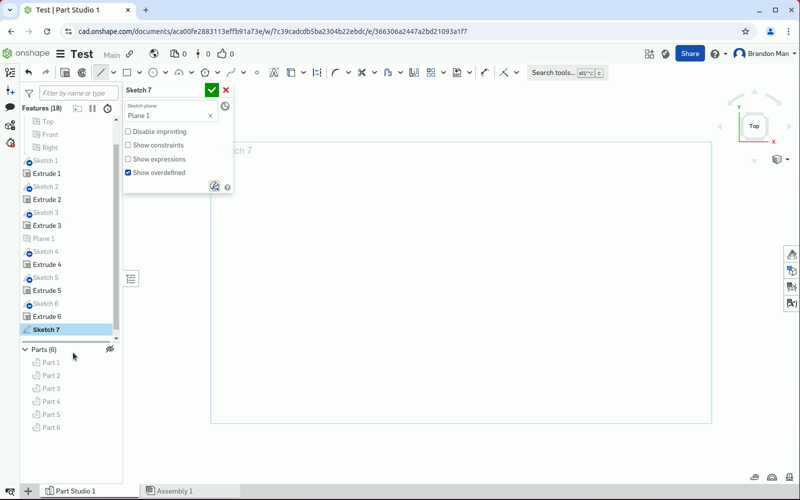
mouse_move(483, 320)
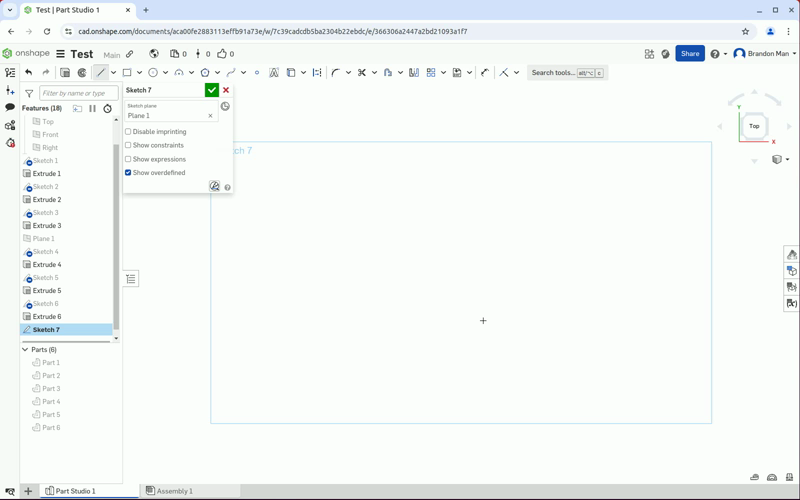
click(483, 320)
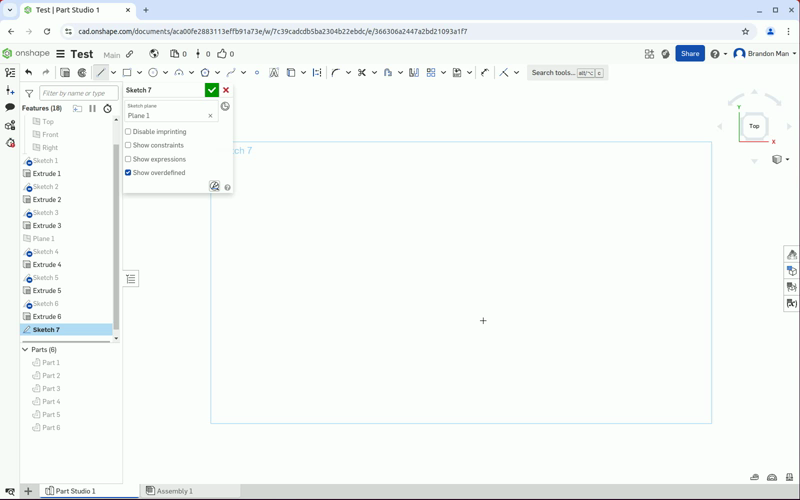
key_up(shift)
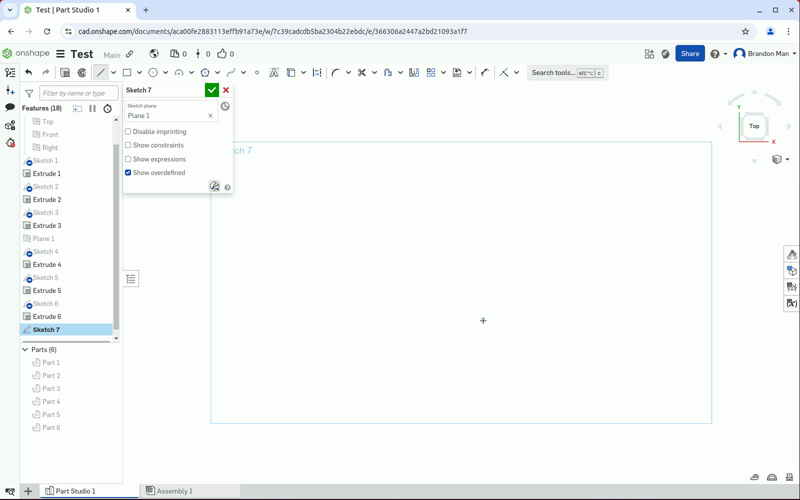
key_down(shift)
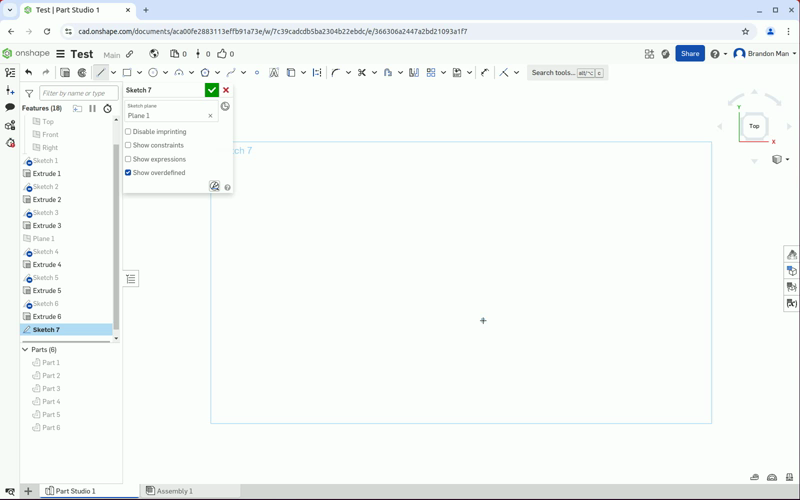
mouse_move(558, 320)
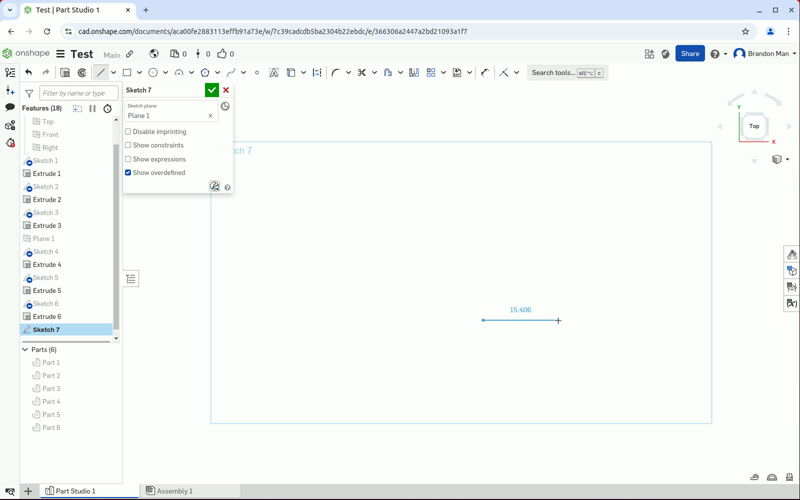
click(558, 320)
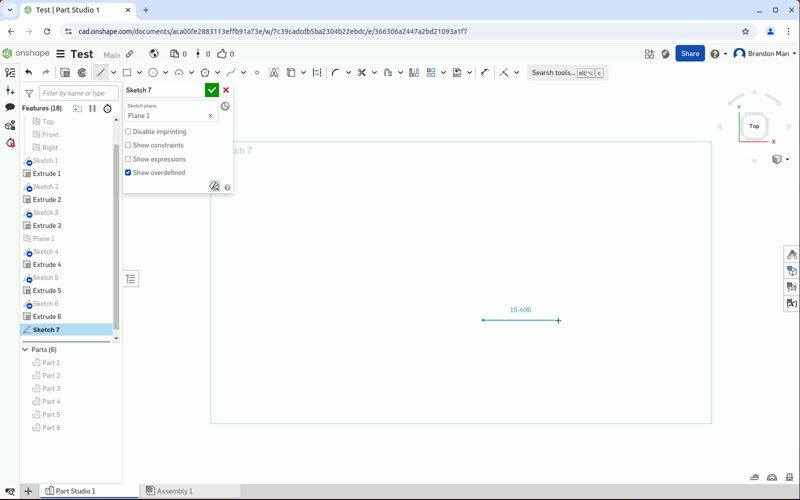
key_up(shift)
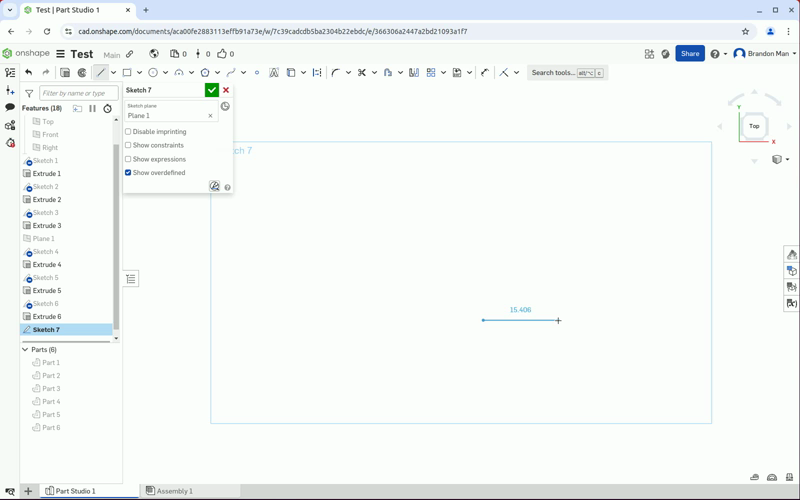
key_down(shift)
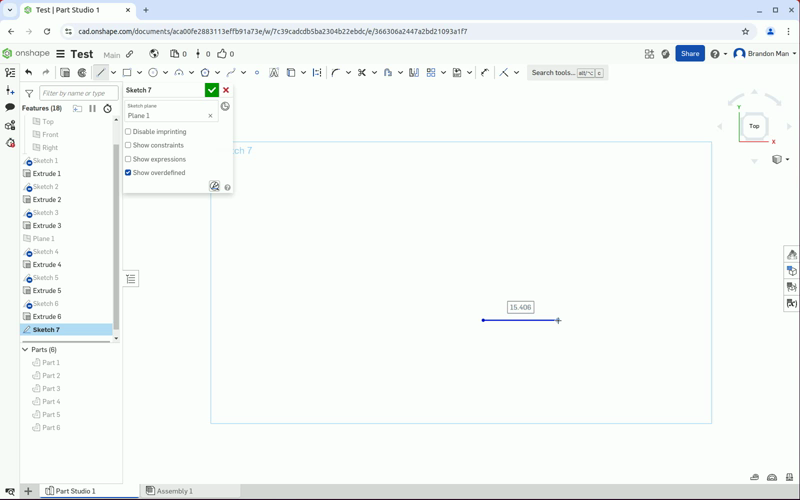
mouse_move(588, 320)
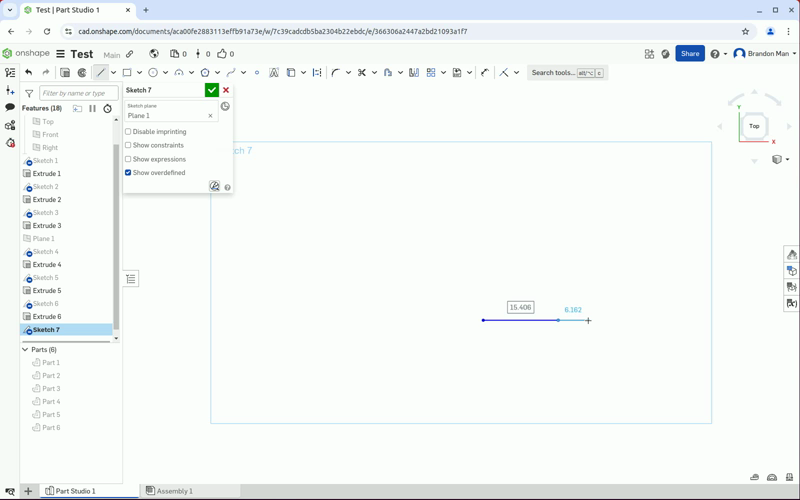
mouse_move(558, 312)
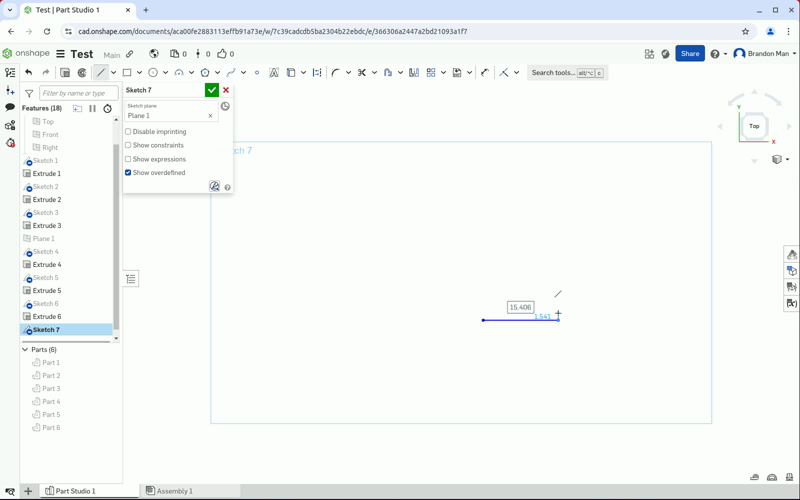
click(558, 312)
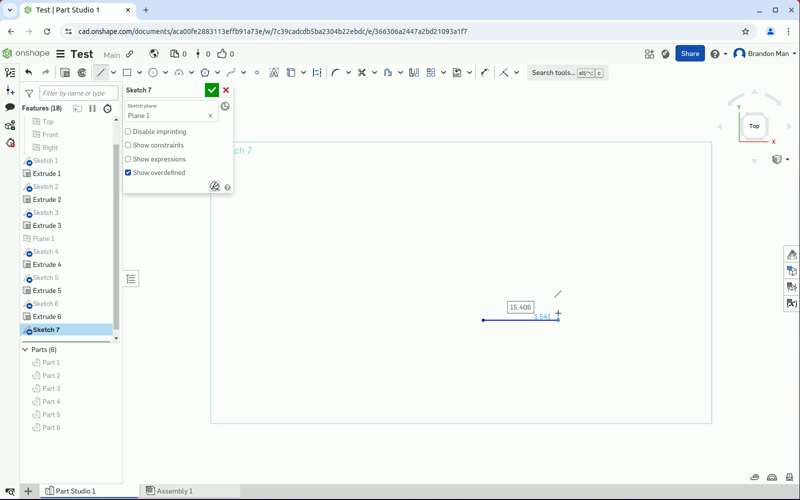
key_up(shift)
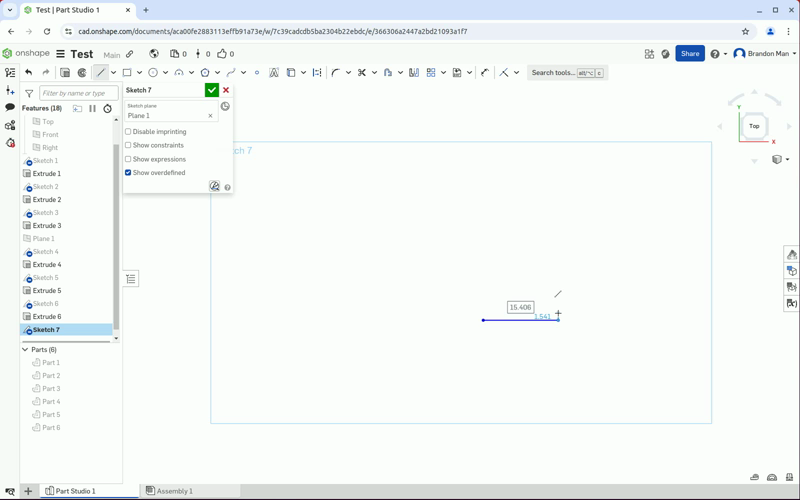
key_down(shift)
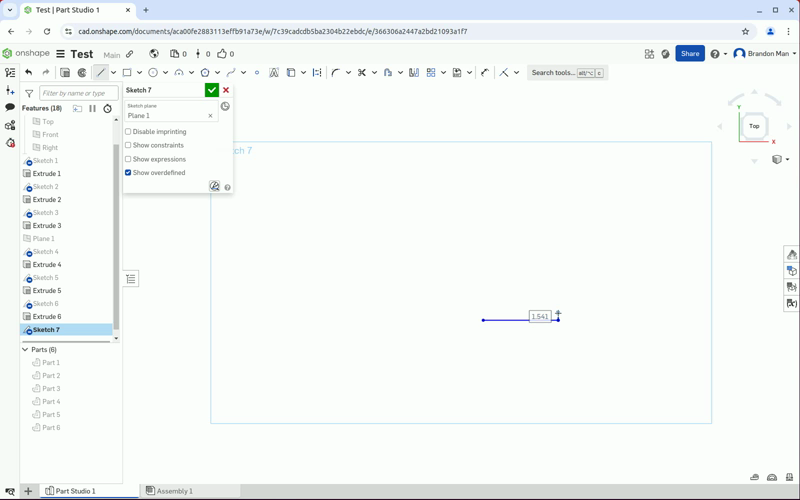
mouse_move(483, 312)
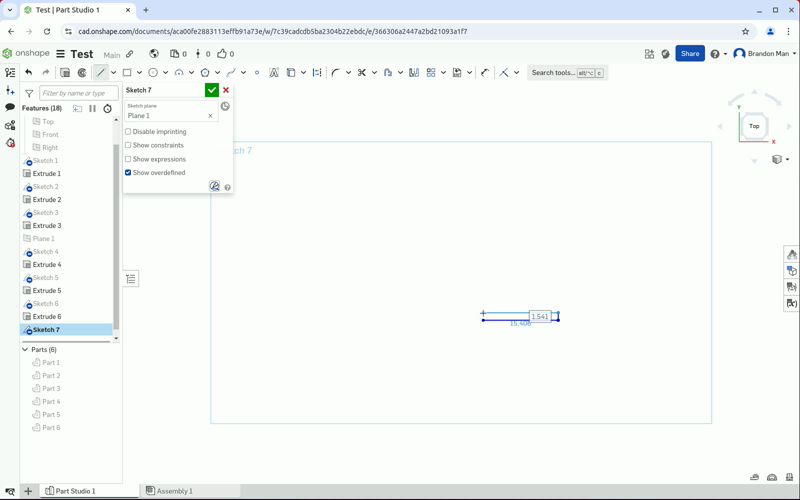
click(483, 312)
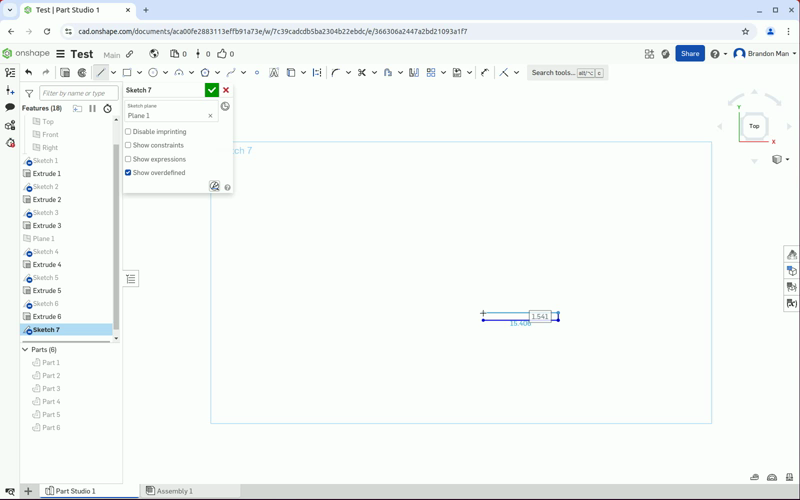
key_up(shift)
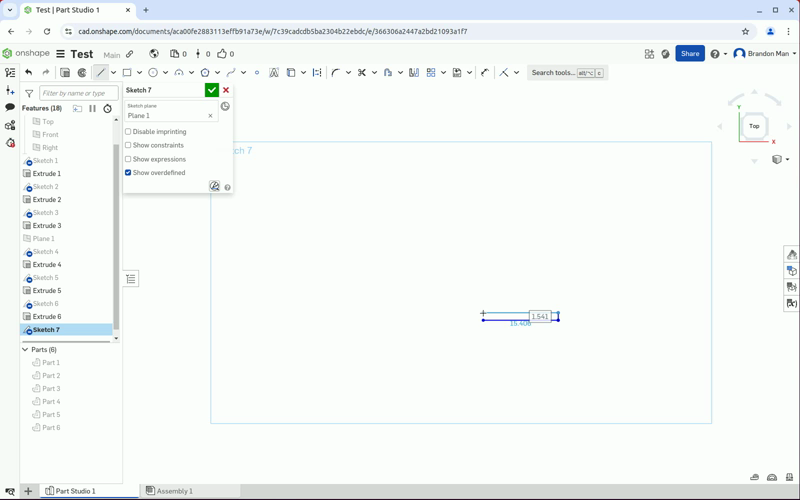
mouse_move(513, 312)
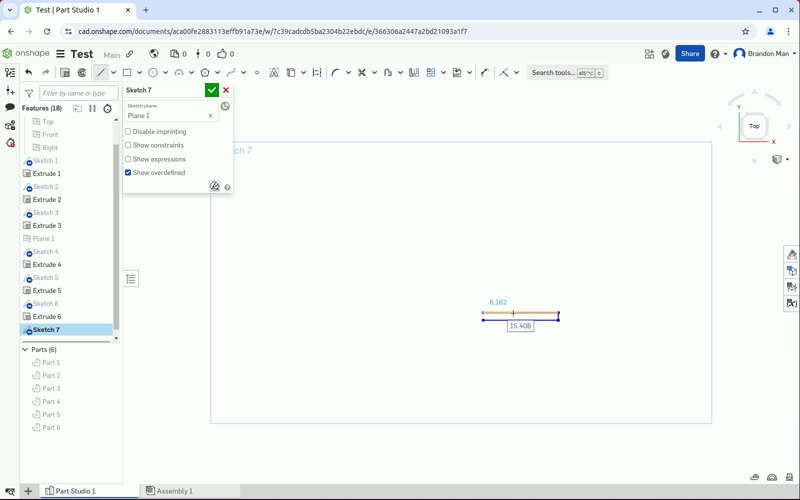
key_down(shift)
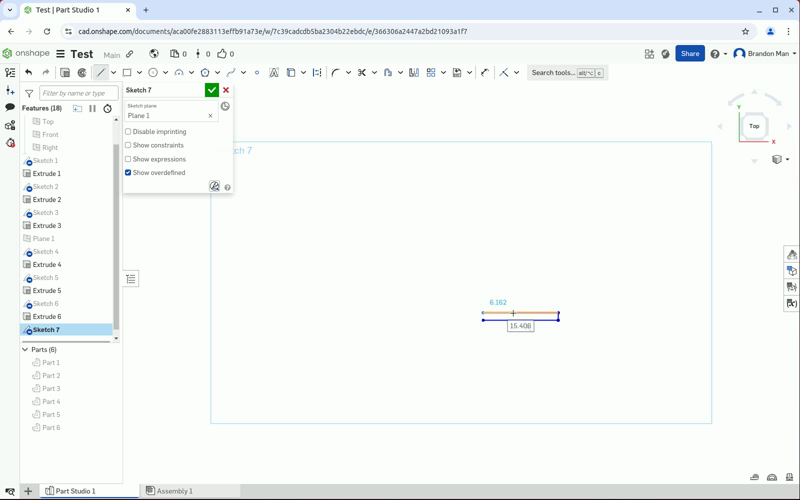
mouse_move(483, 320)
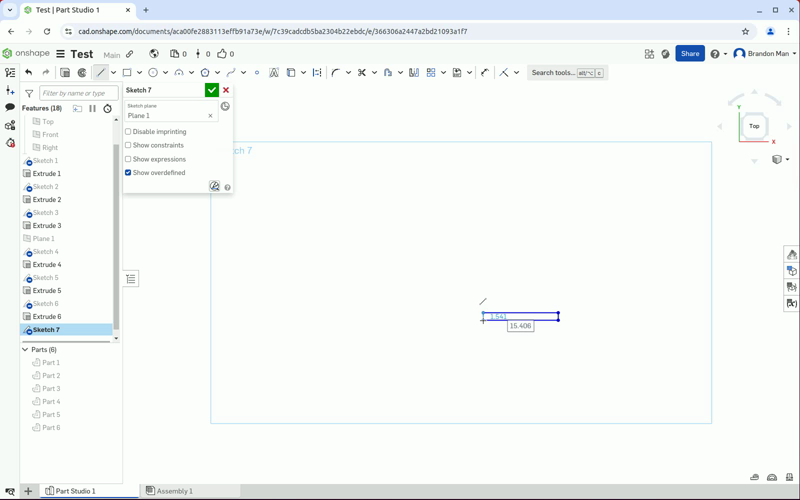
key_up(shift)
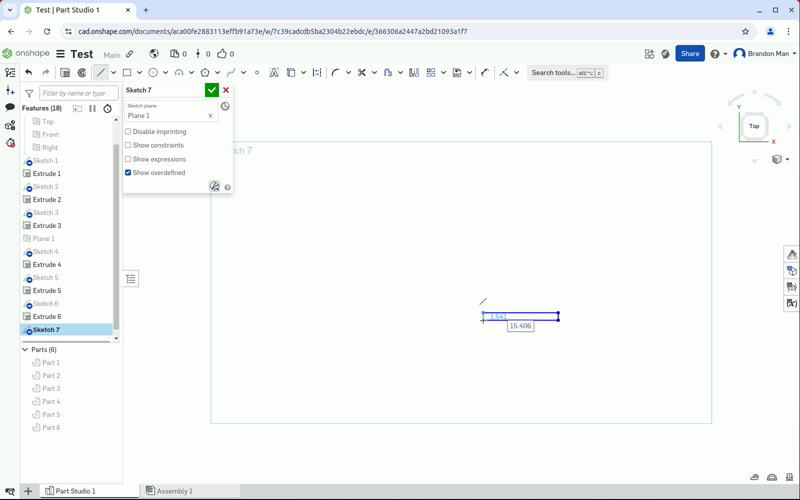
click(483, 320)
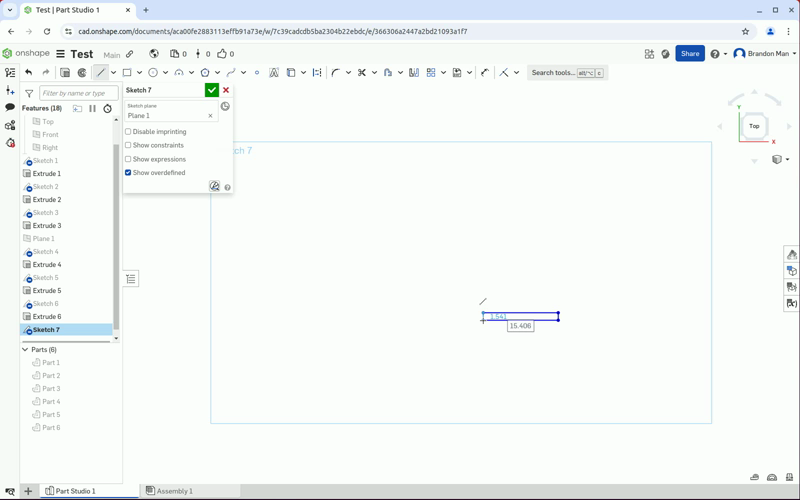
key(esc)
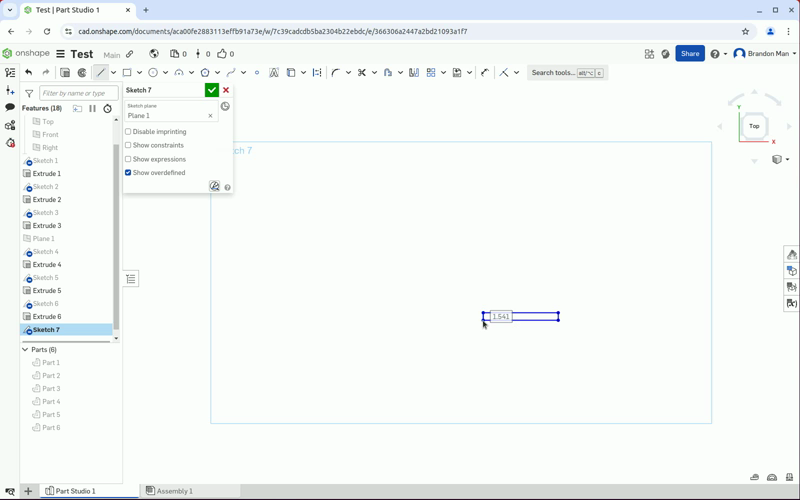
mouse_move(519, 317)
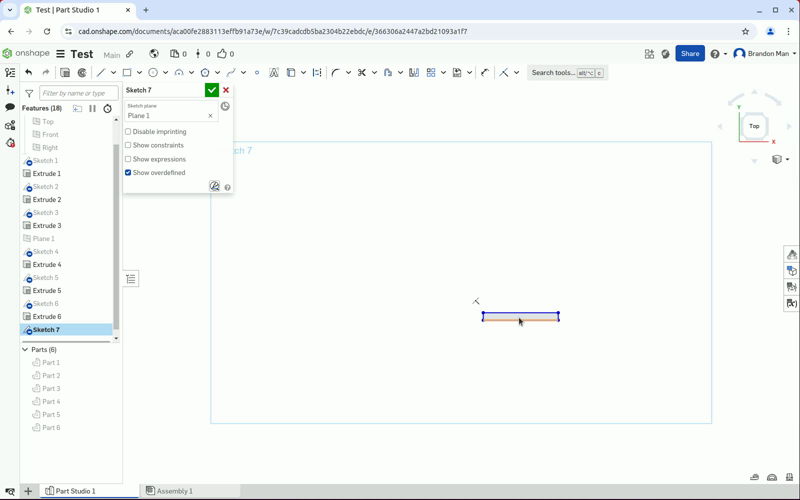
scroll(6)
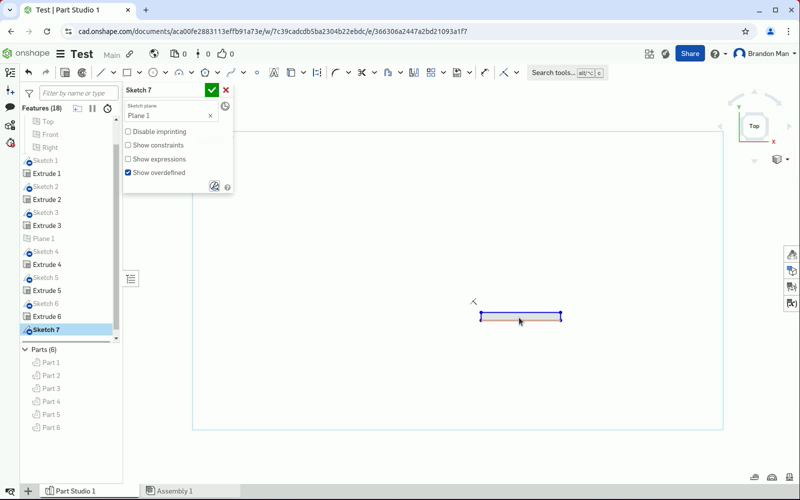
scroll(6)
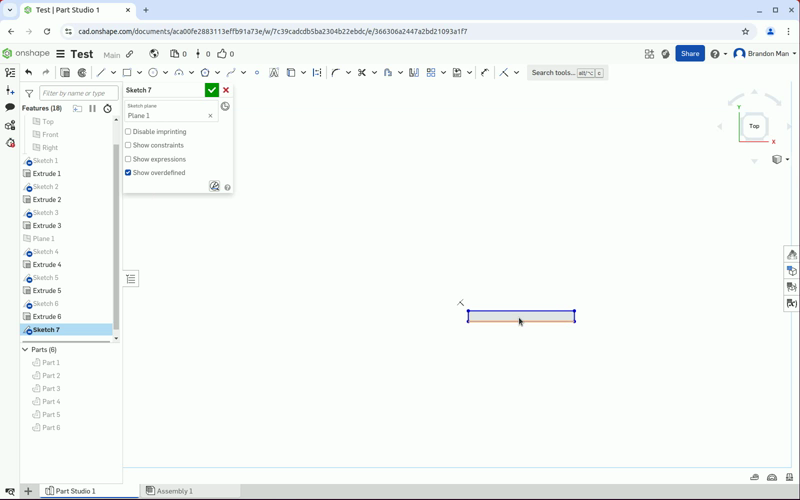
scroll(6)
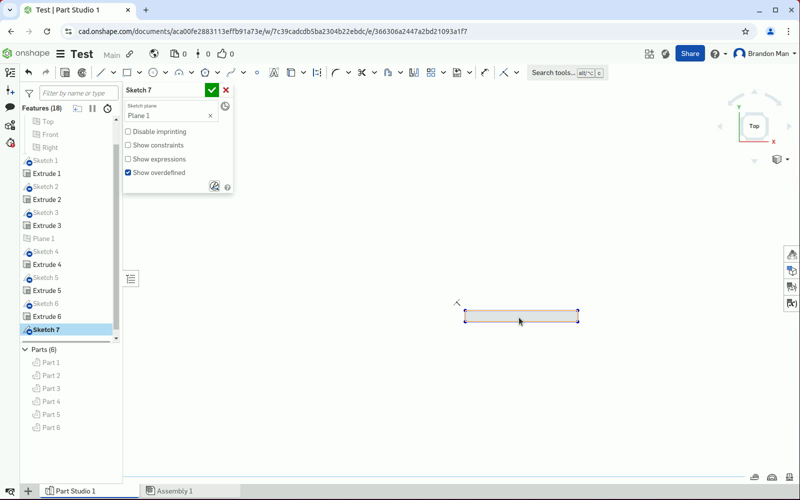
scroll(6)
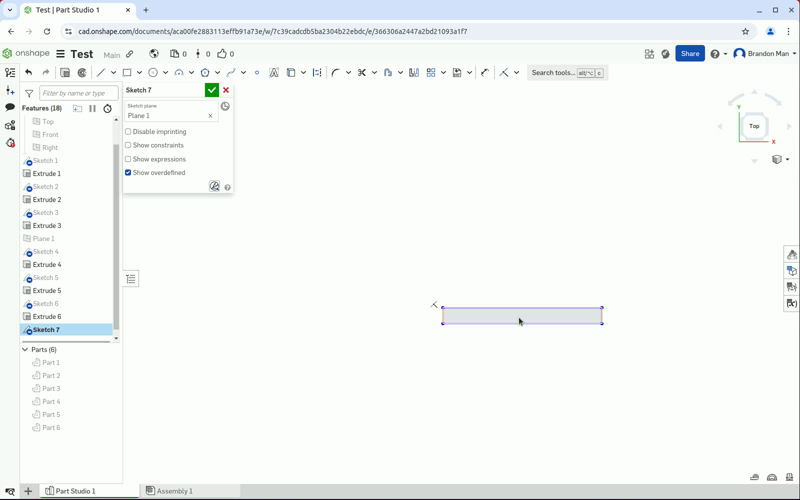
scroll(6)
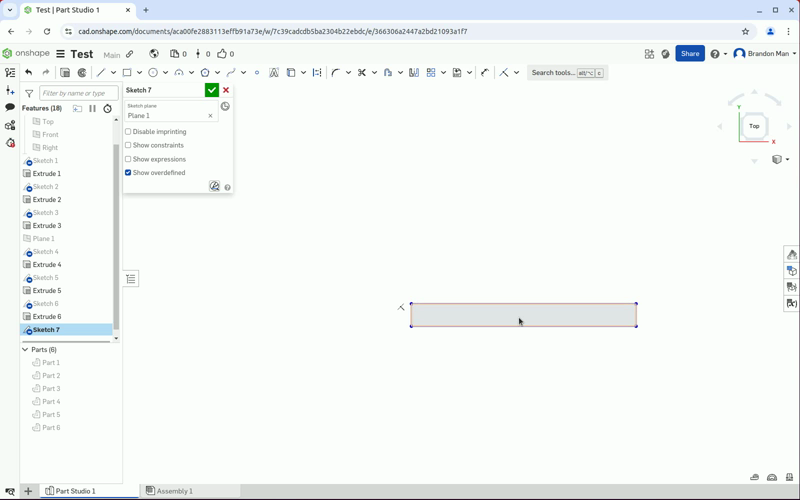
scroll(6)
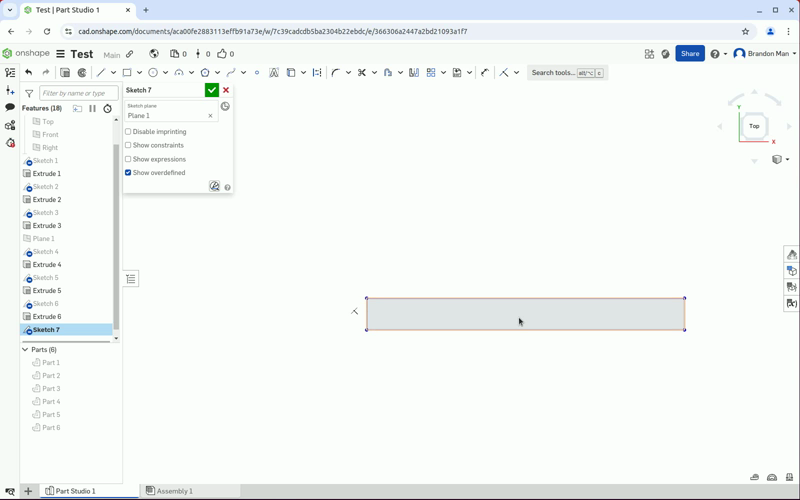
scroll(6)
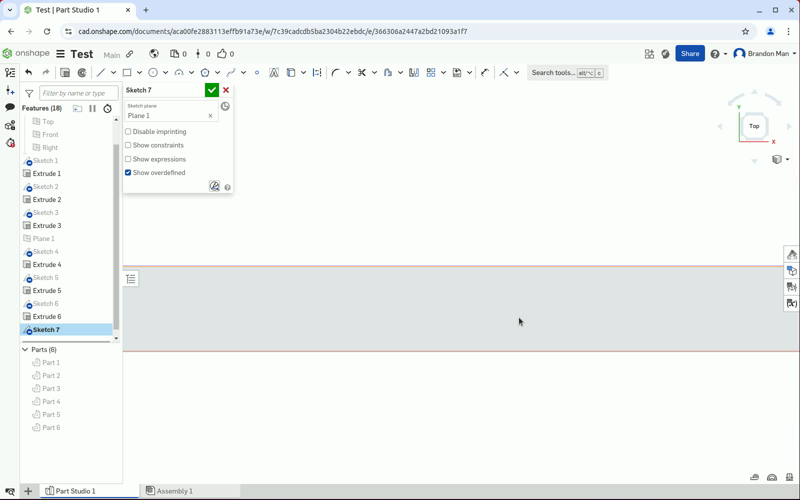
click(519, 317)
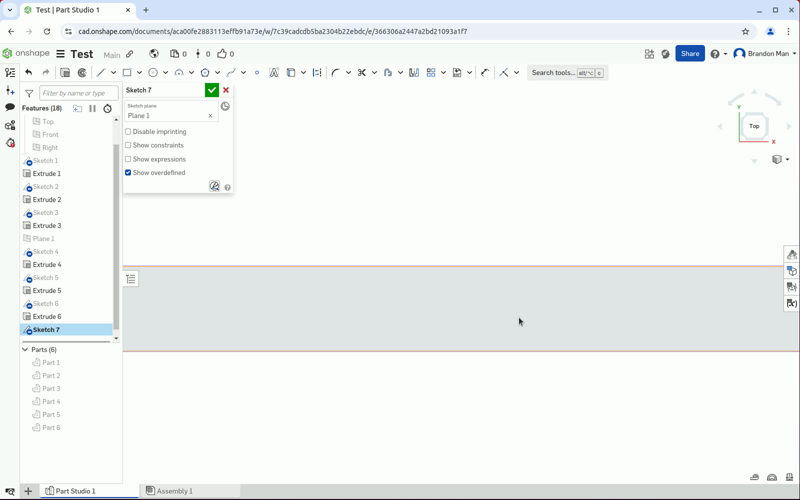
scroll(-6)
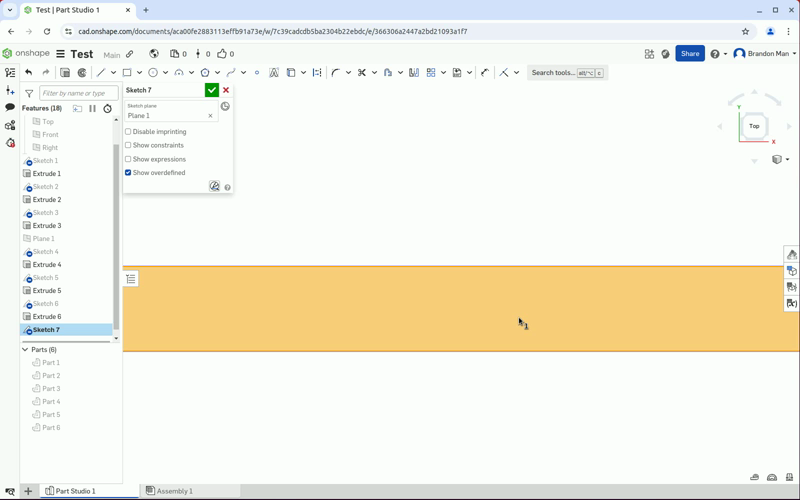
scroll(-6)
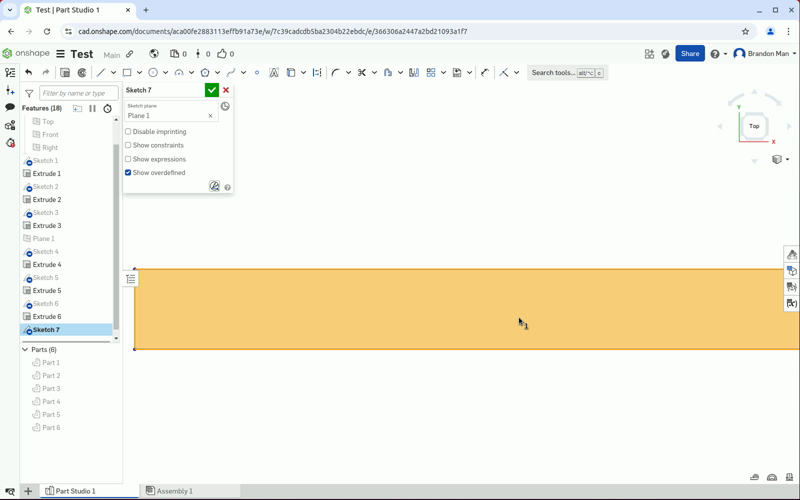
scroll(-6)
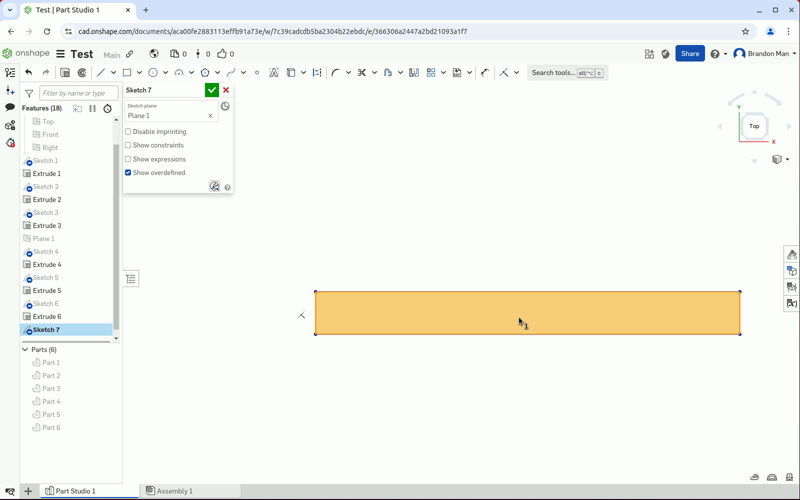
scroll(-6)
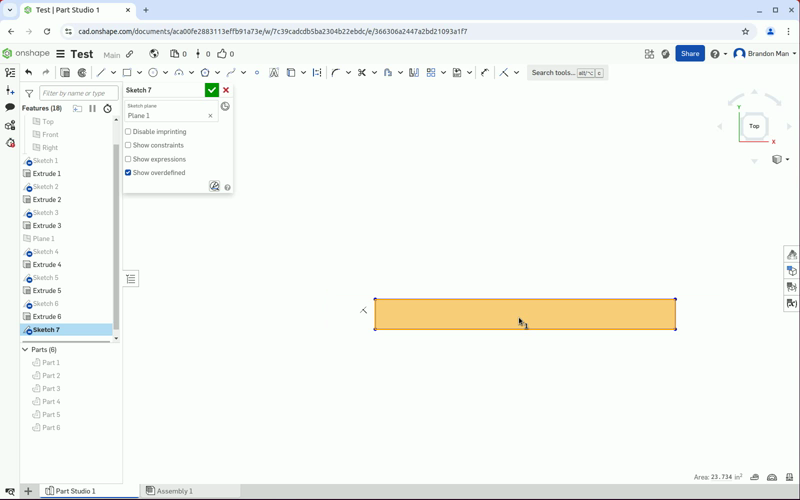
scroll(-6)
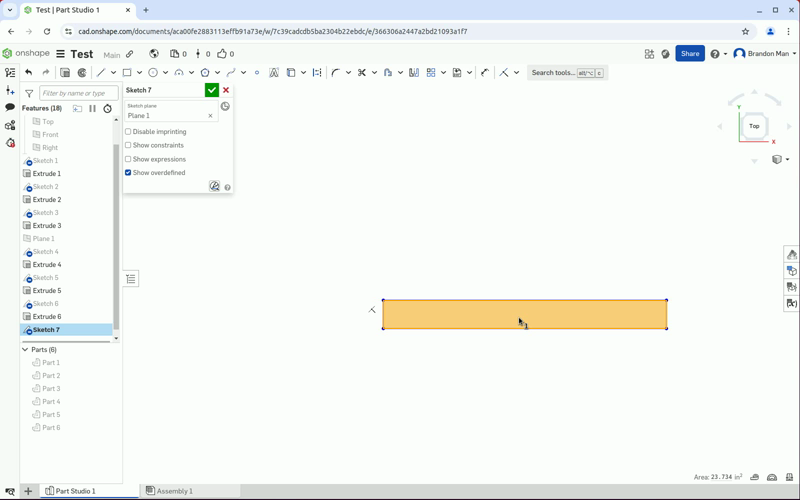
scroll(-6)
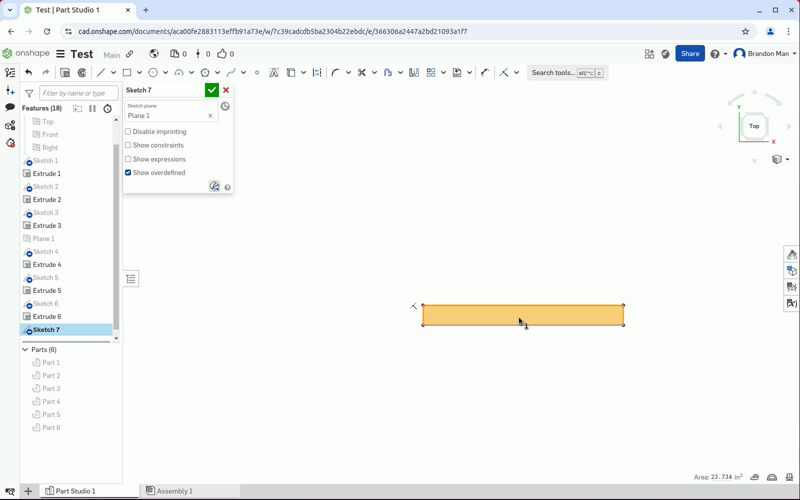
scroll(-6)
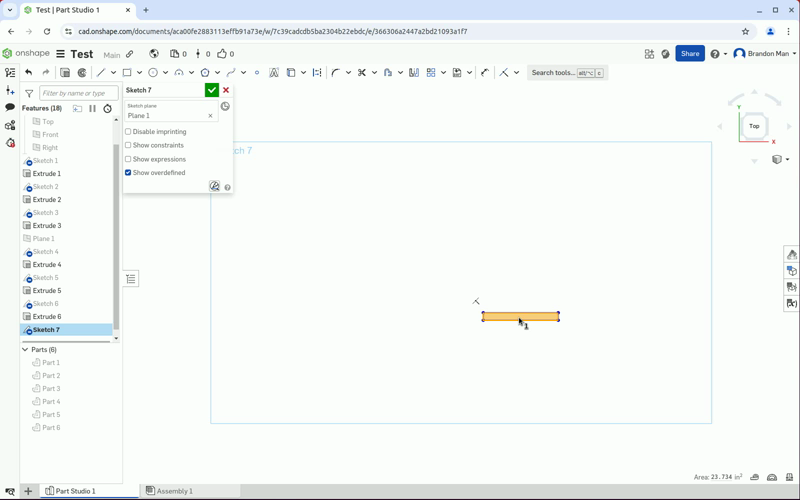
mouse_move(73, 352)
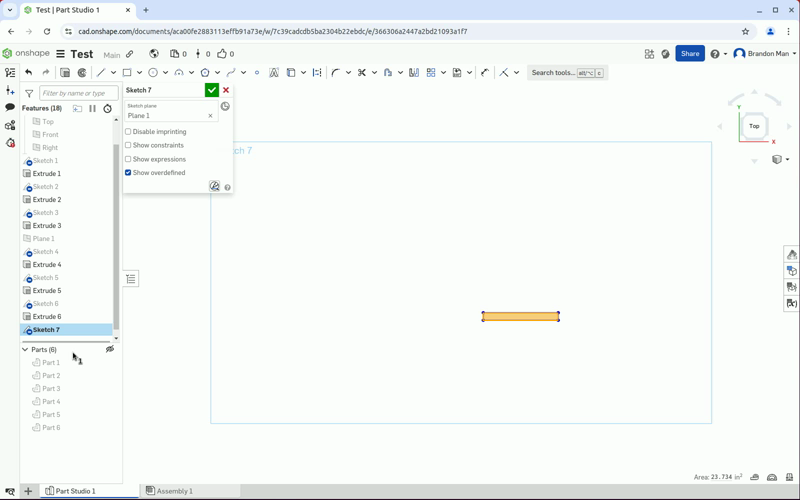
key(shift+y)
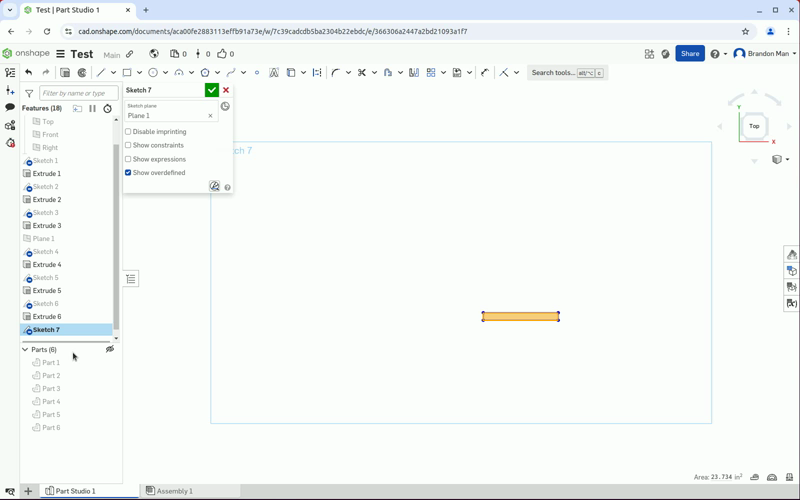
key(shift+e)
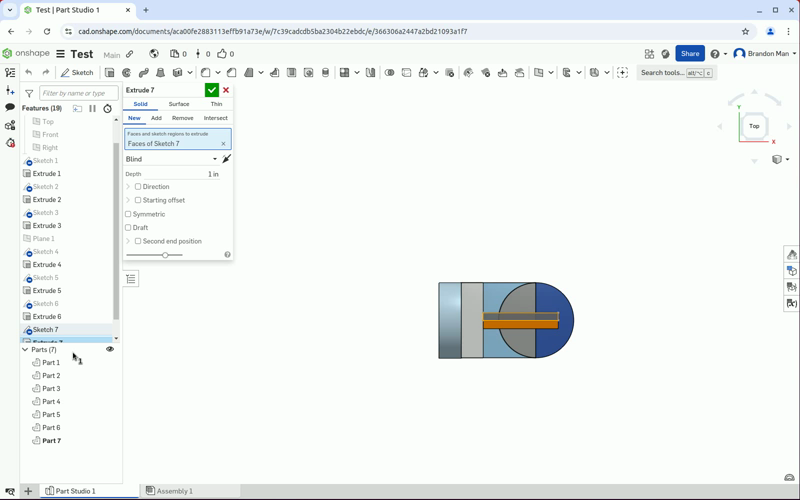
mouse_move(143, 106)
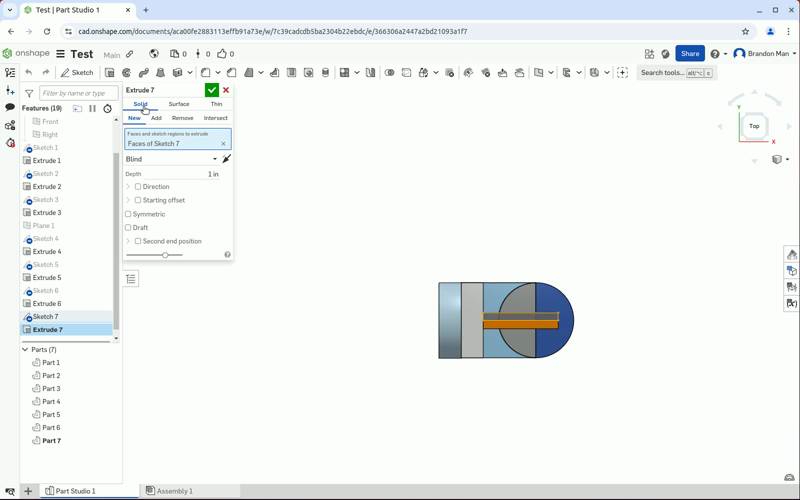
click(143, 106)
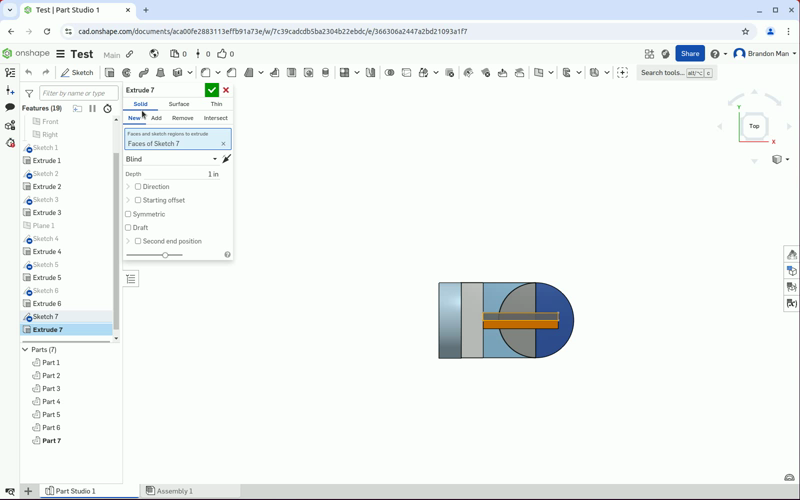
mouse_move(137, 120)
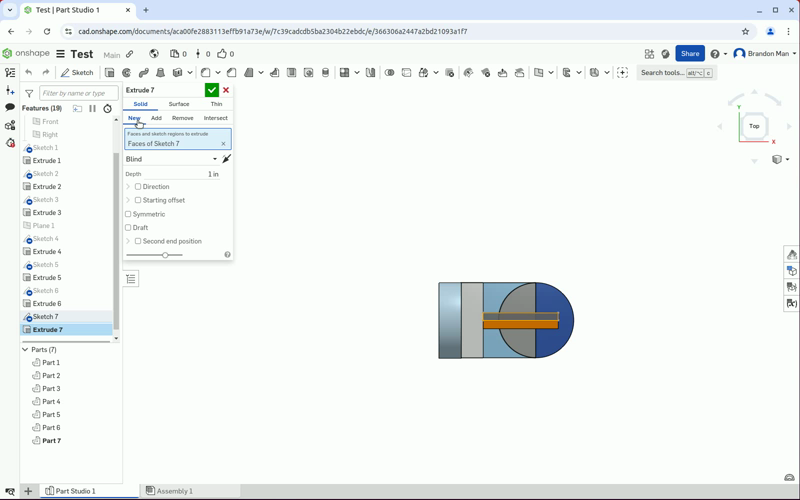
click(137, 120)
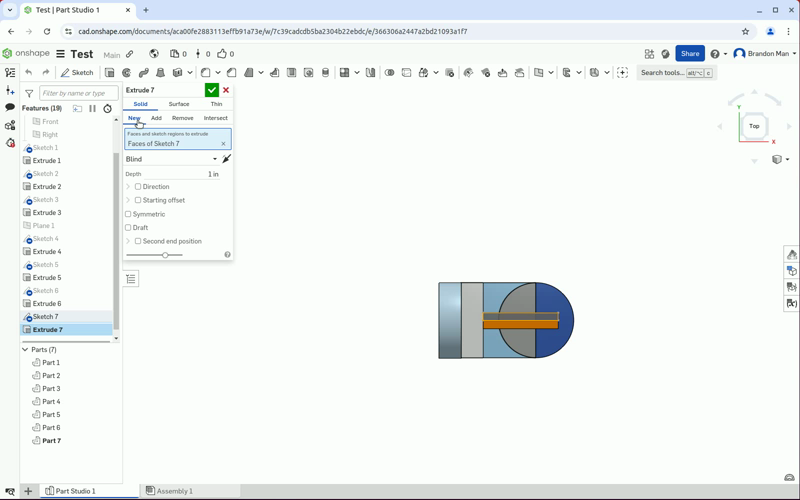
key(tab, 4)
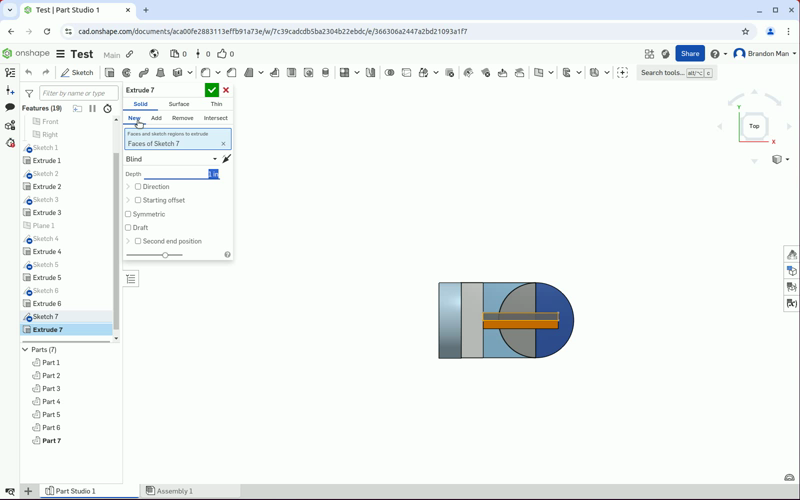
text(15.405)
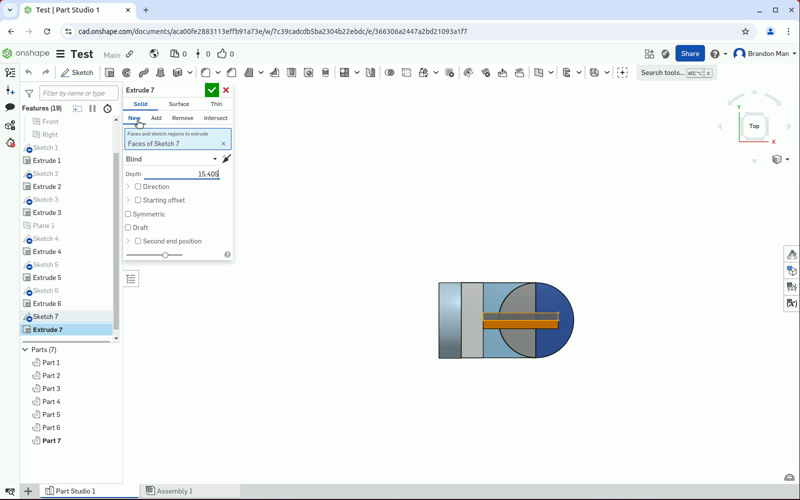
key(enter)
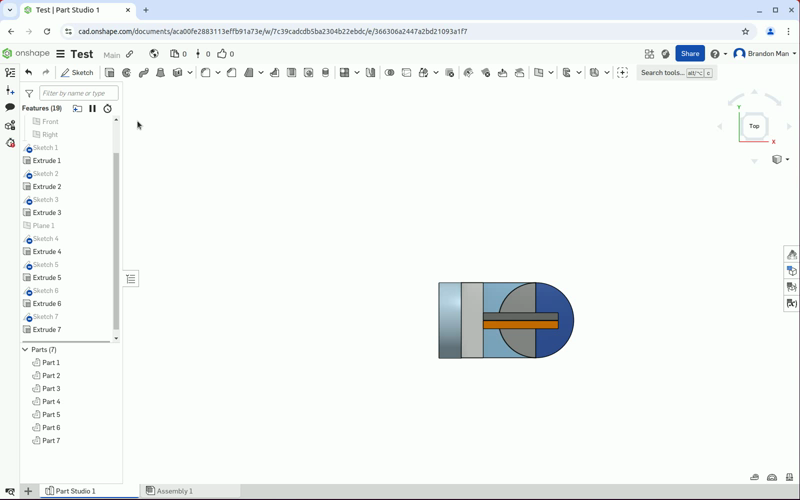
key(shift+h)
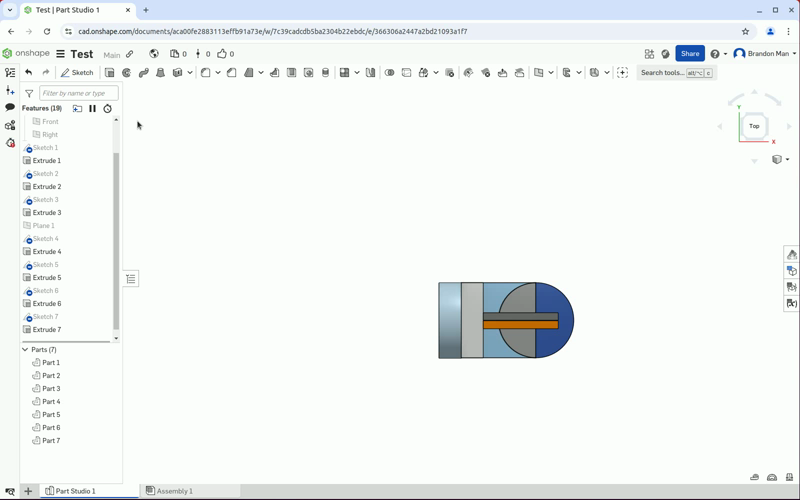
key(shift+h)
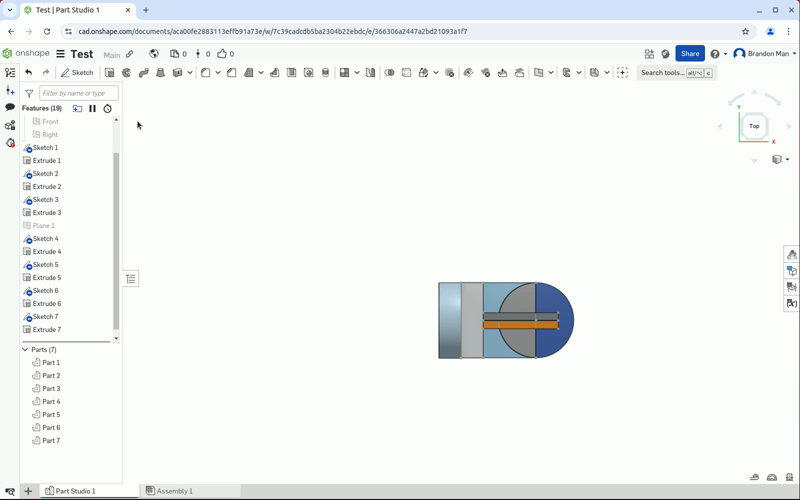
key(shift+7)
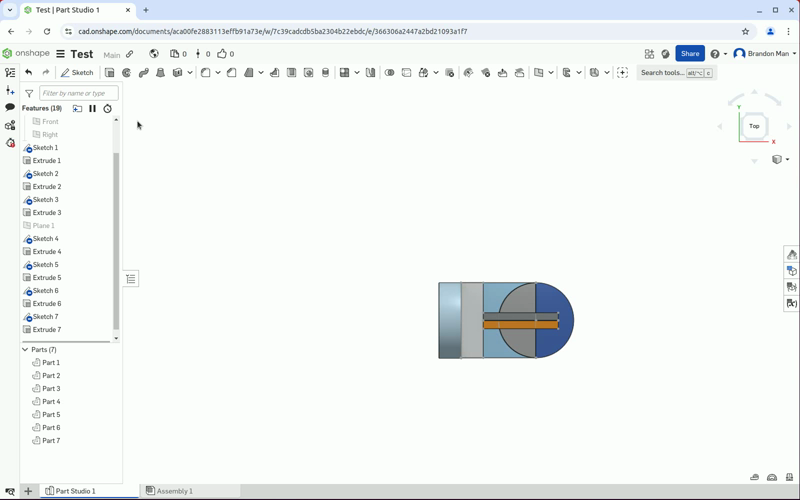
key(up, 3)
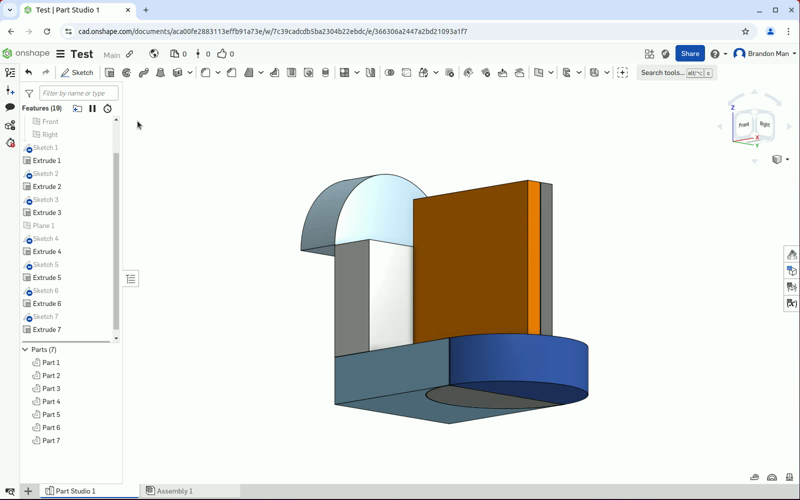
key(left, 3)
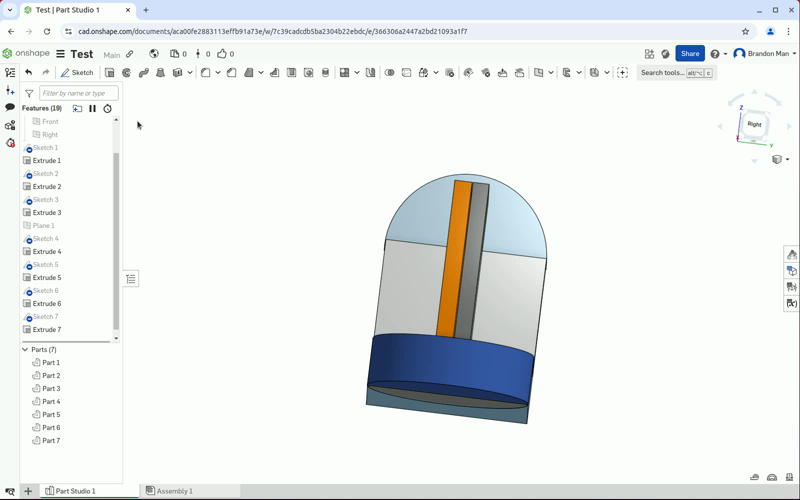
key(right, 3)
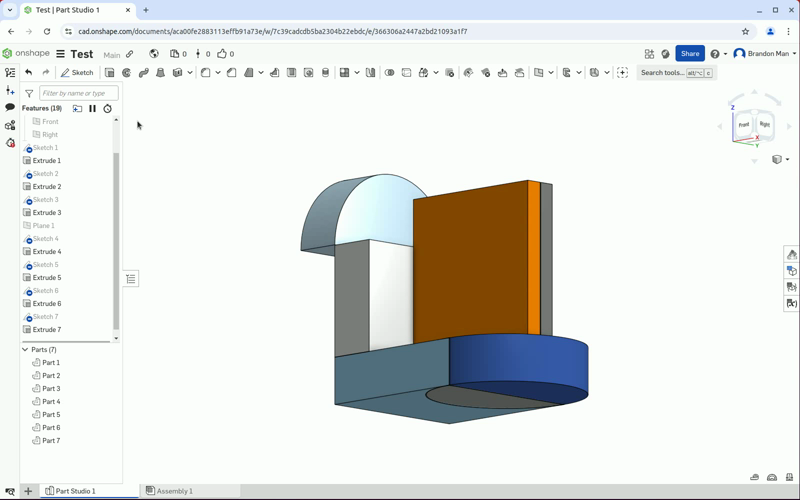
key(down, 3)
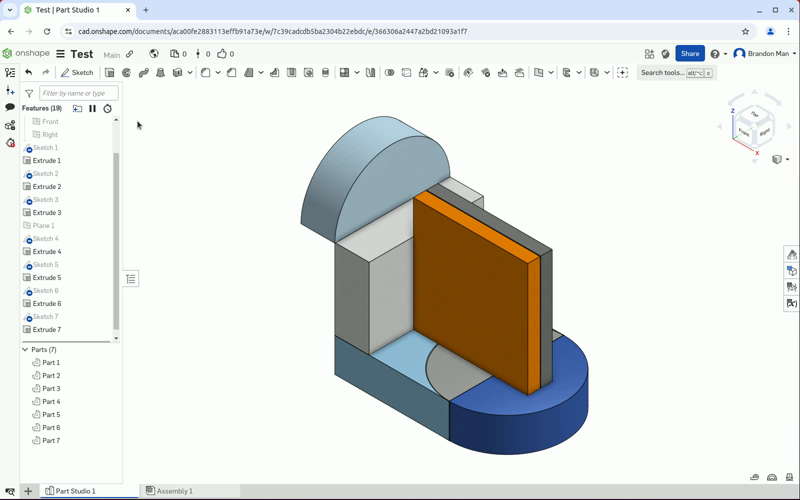
mouse_move(69, 150)
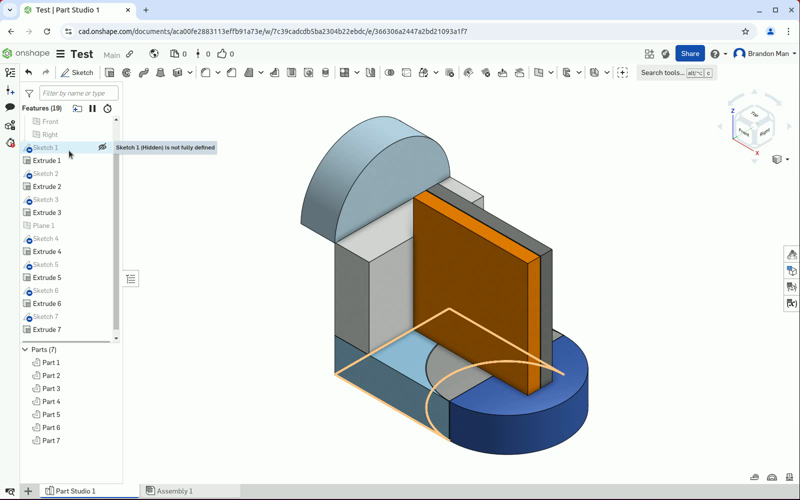
click(69, 150)